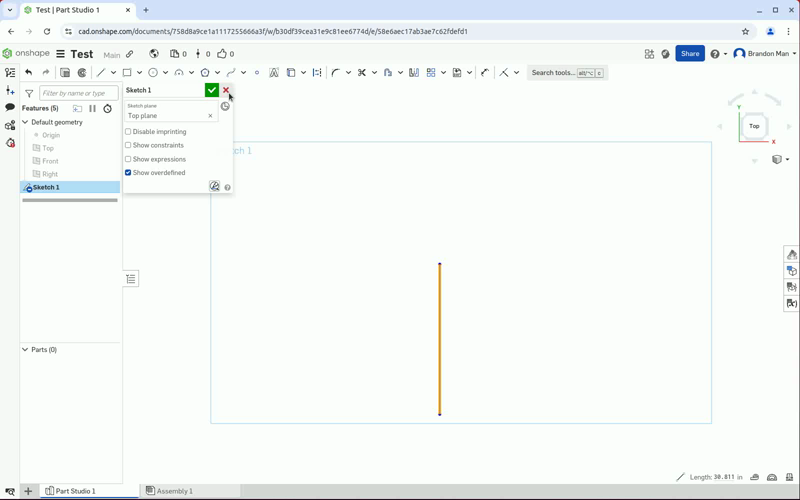
key(shift+h)
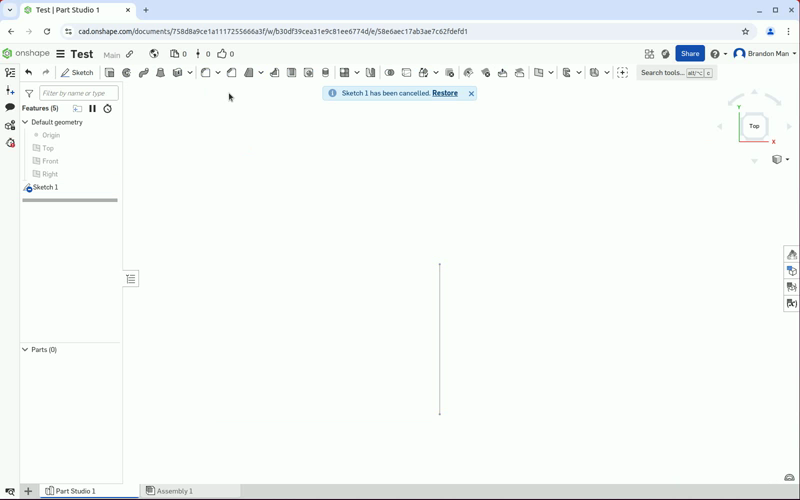
key(shift+s)
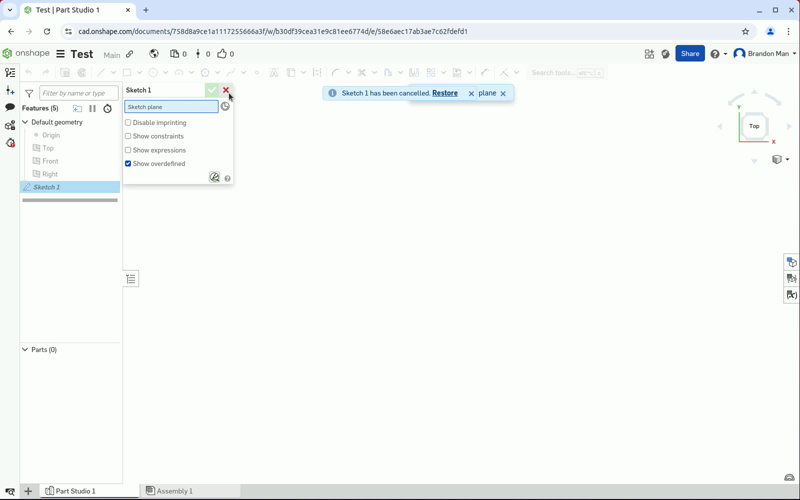
mouse_move(73, 150)
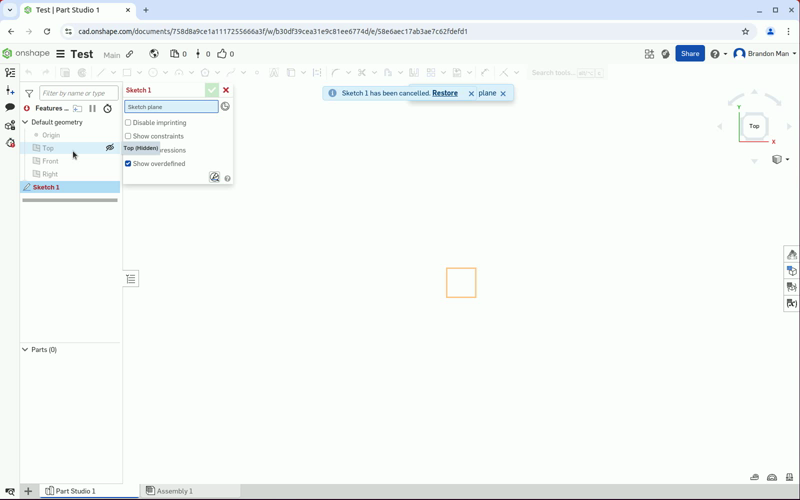
click(73, 150)
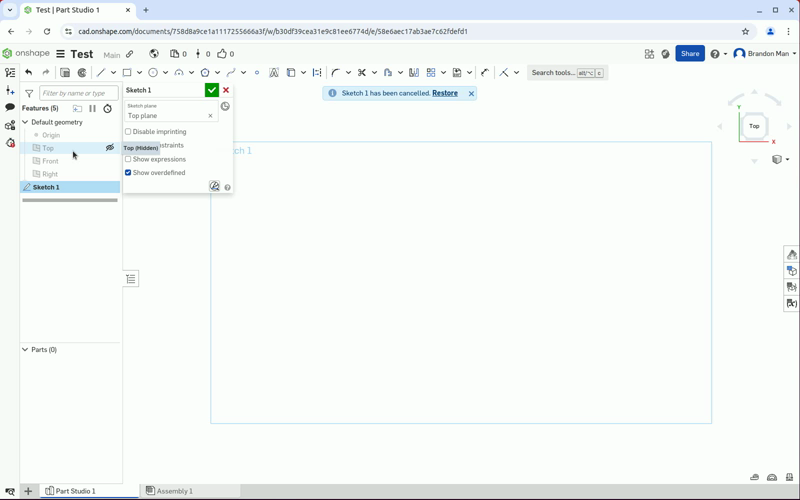
mouse_move(73, 352)
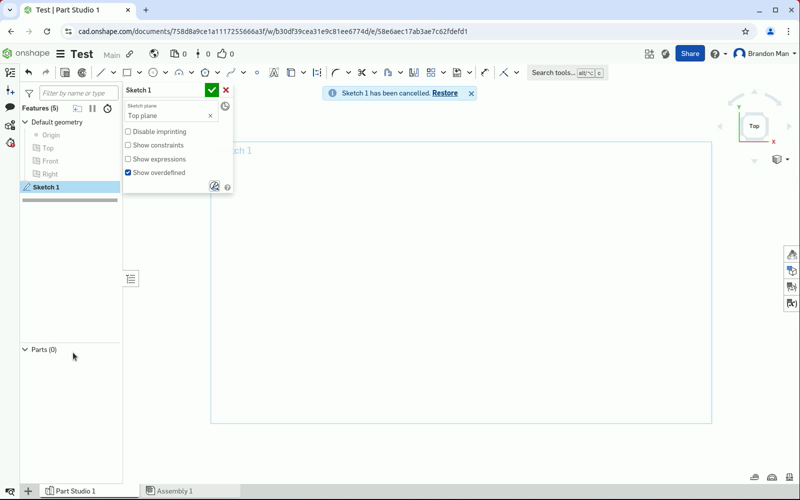
key(y)
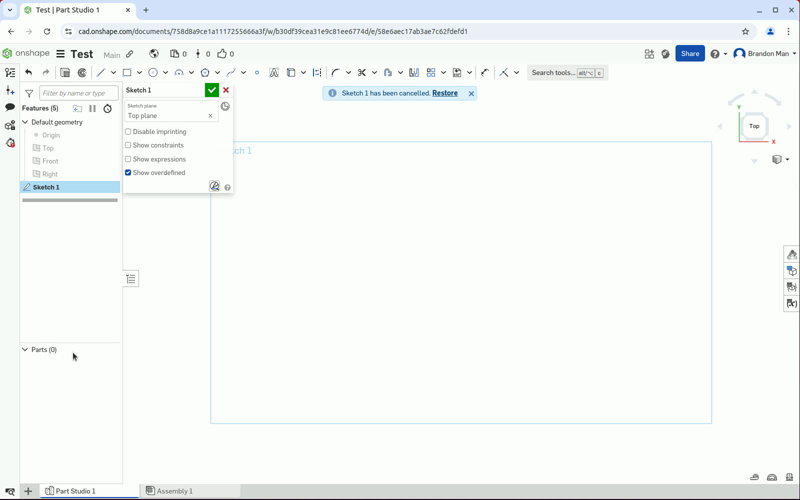
key(l)
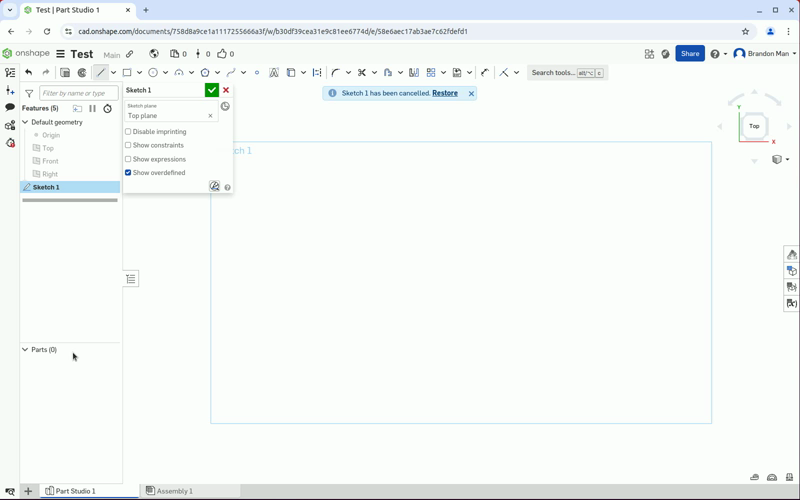
key_down(shift)
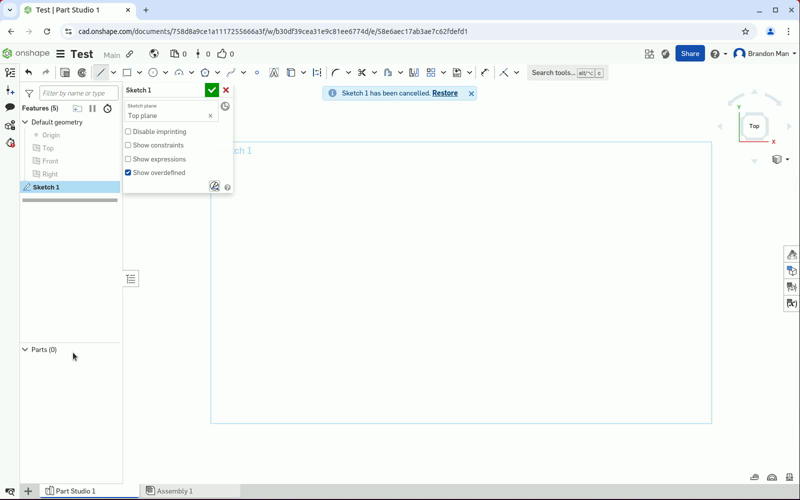
mouse_move(348, 305)
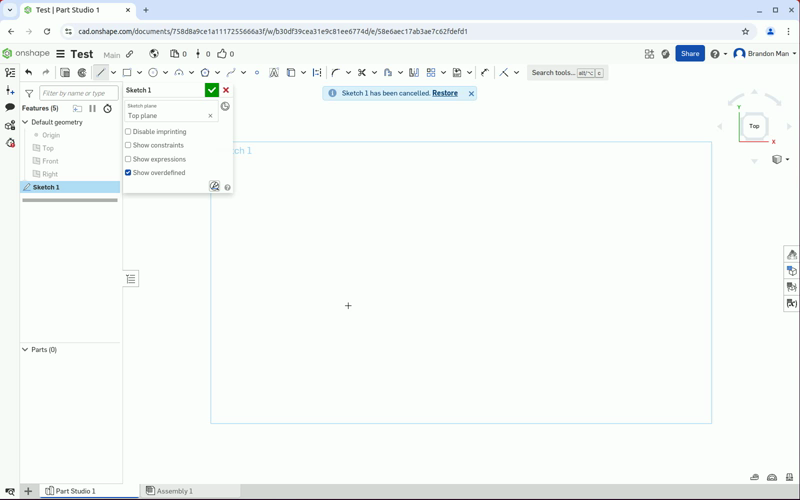
click(348, 305)
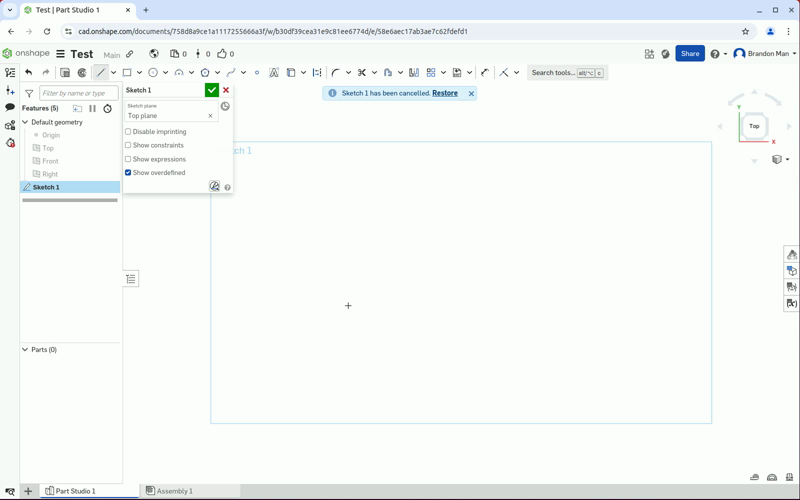
key_up(shift)
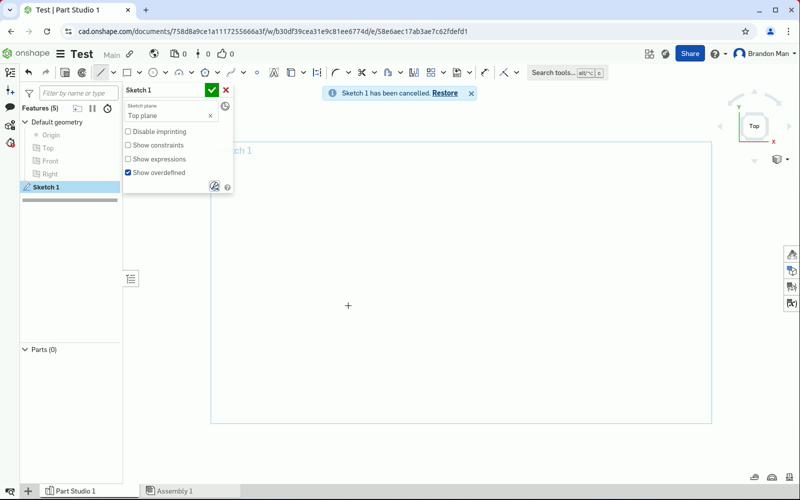
key_down(shift)
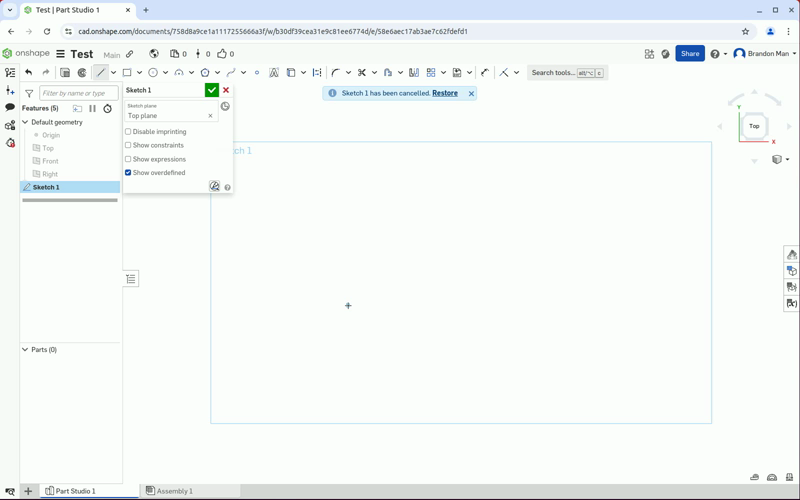
mouse_move(572, 305)
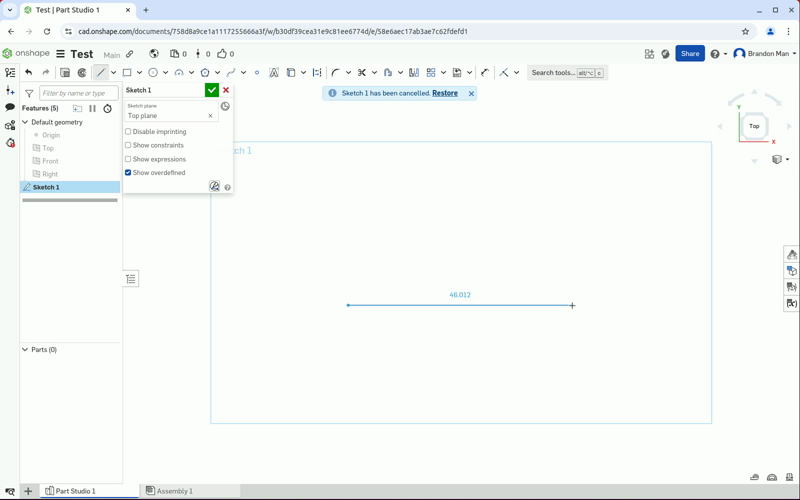
click(572, 305)
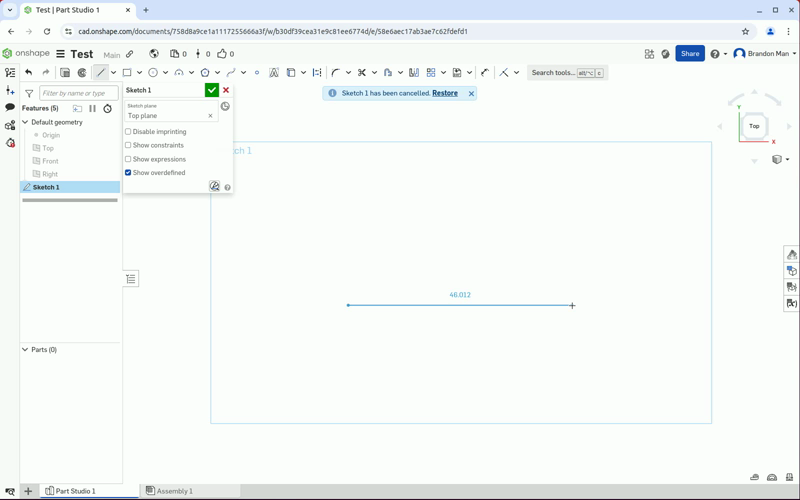
key_up(shift)
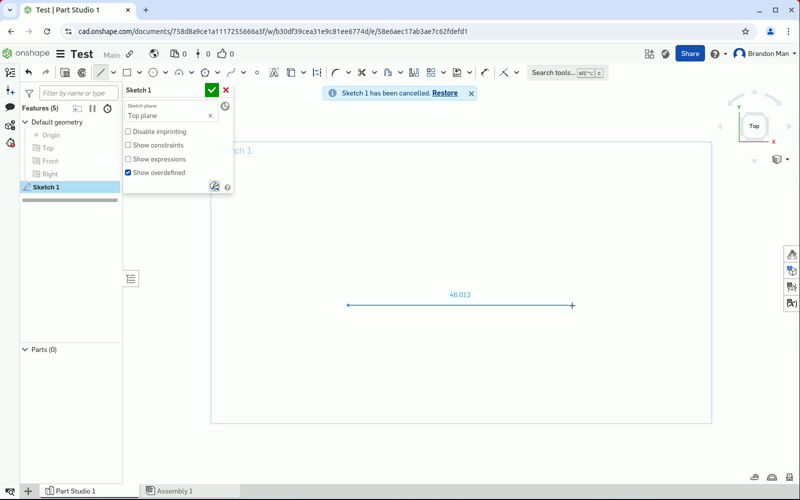
key_down(shift)
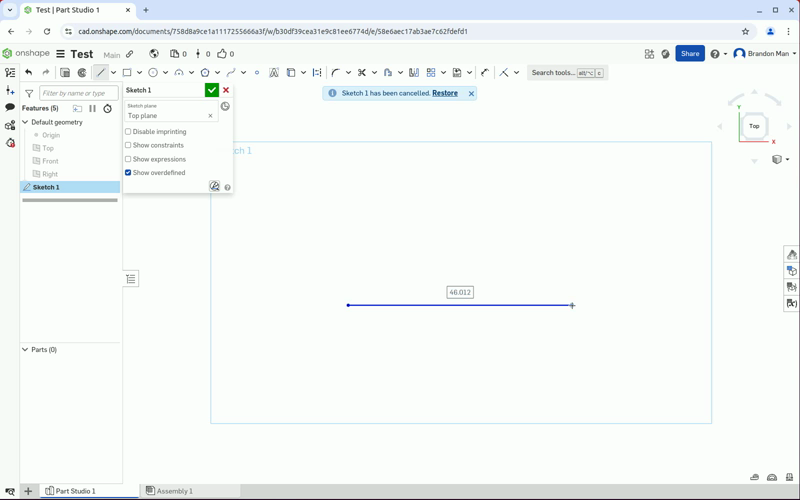
mouse_move(589, 305)
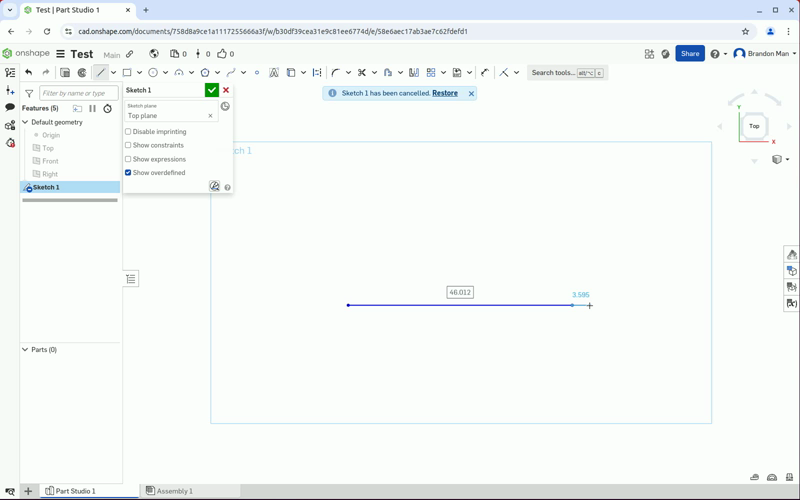
mouse_move(572, 260)
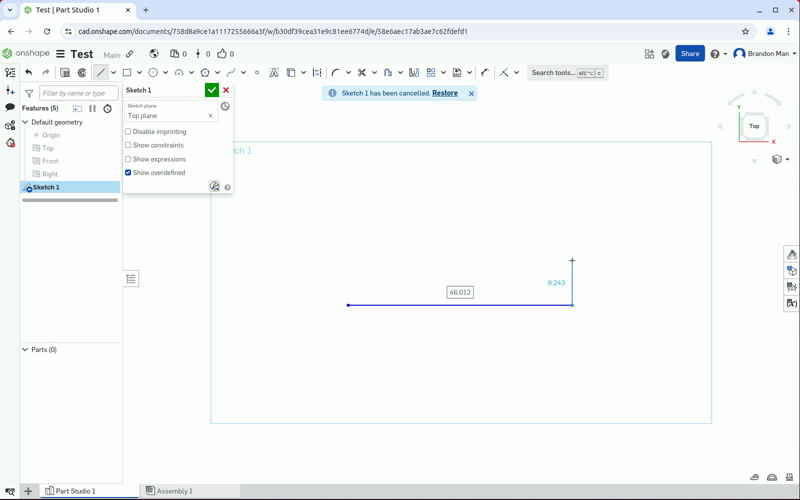
click(572, 260)
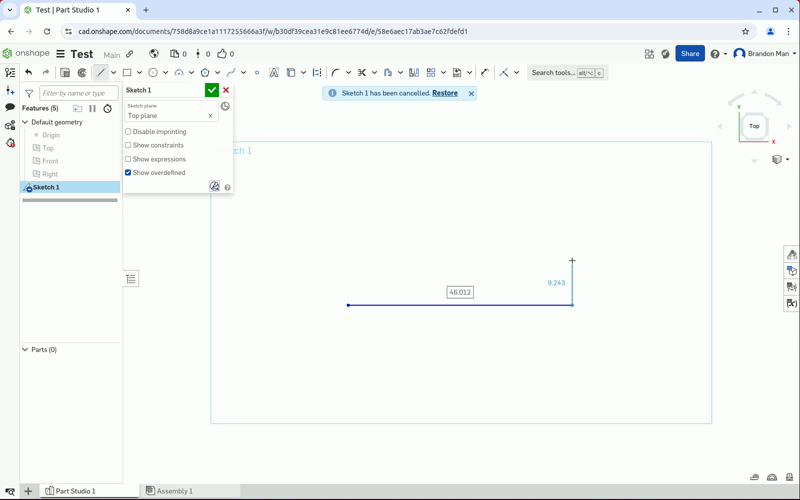
key_up(shift)
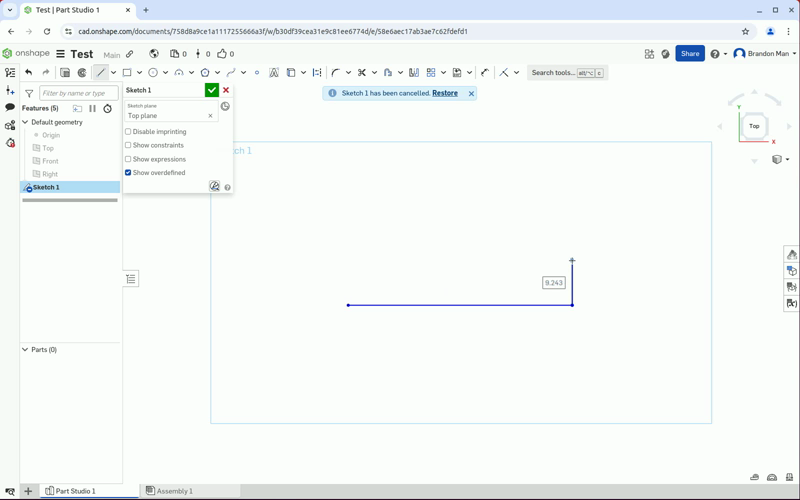
key_down(shift)
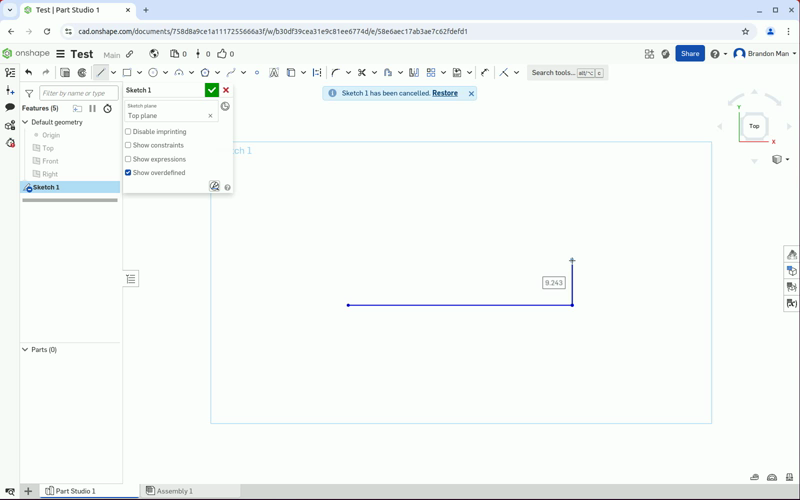
mouse_move(348, 260)
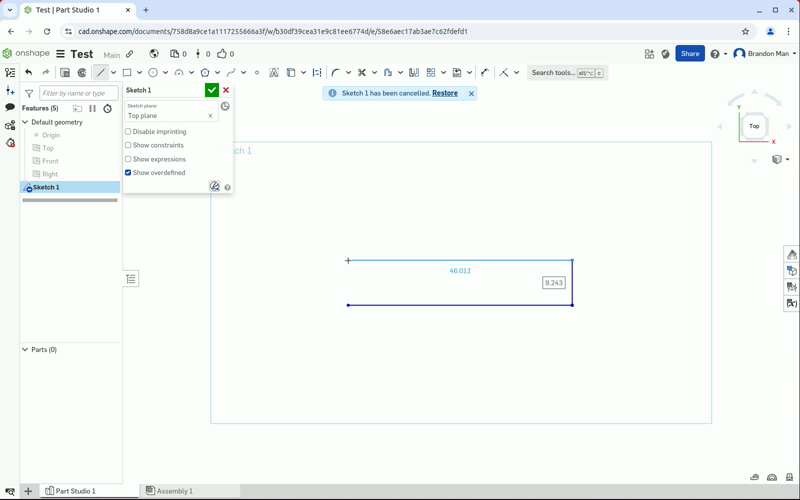
click(348, 260)
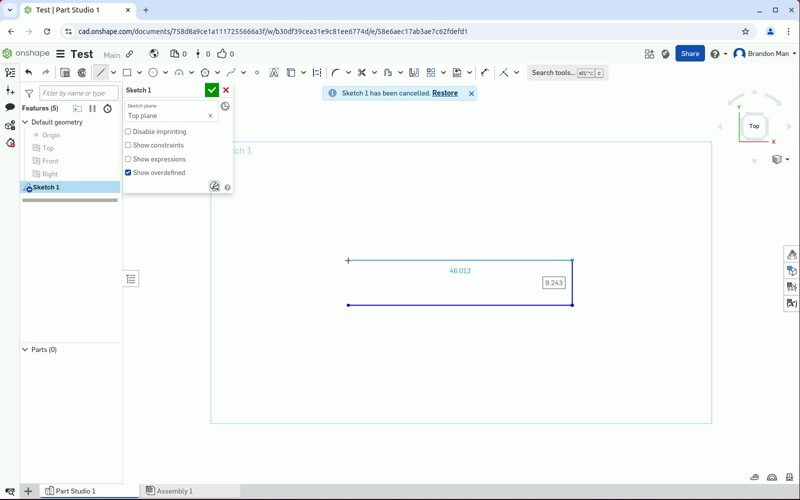
key_up(shift)
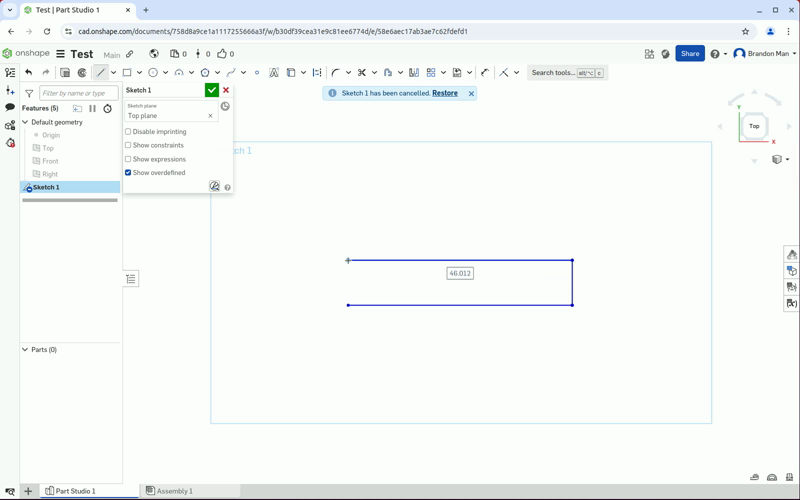
mouse_move(378, 260)
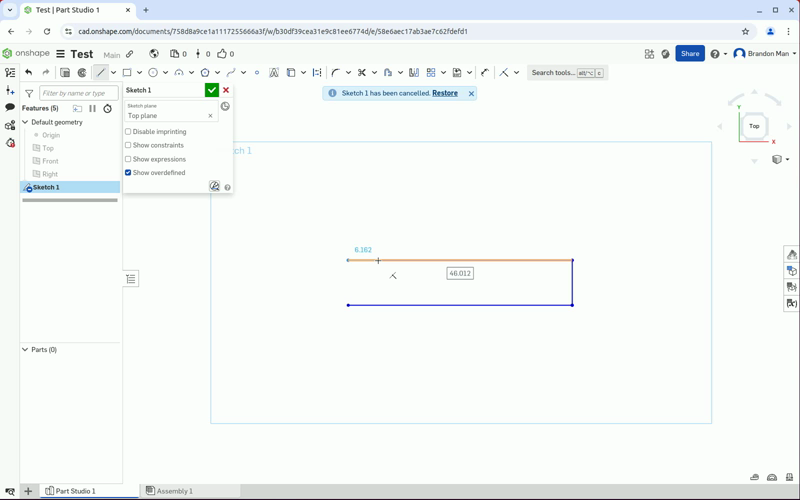
key_down(shift)
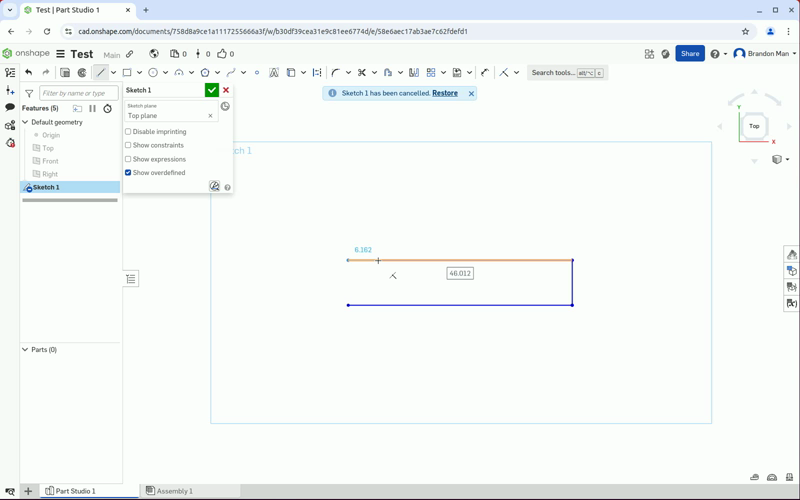
mouse_move(348, 305)
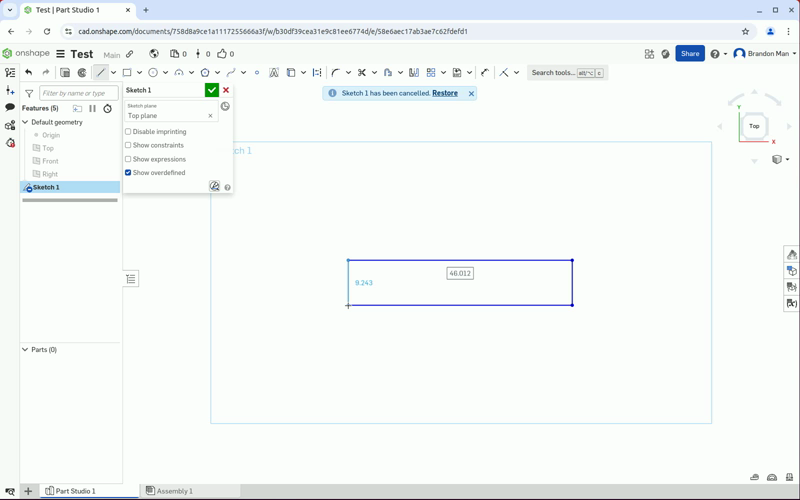
key_up(shift)
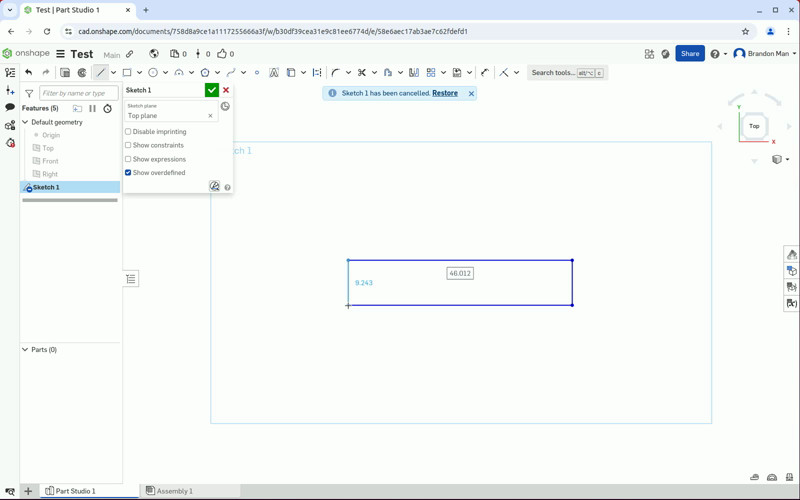
click(348, 305)
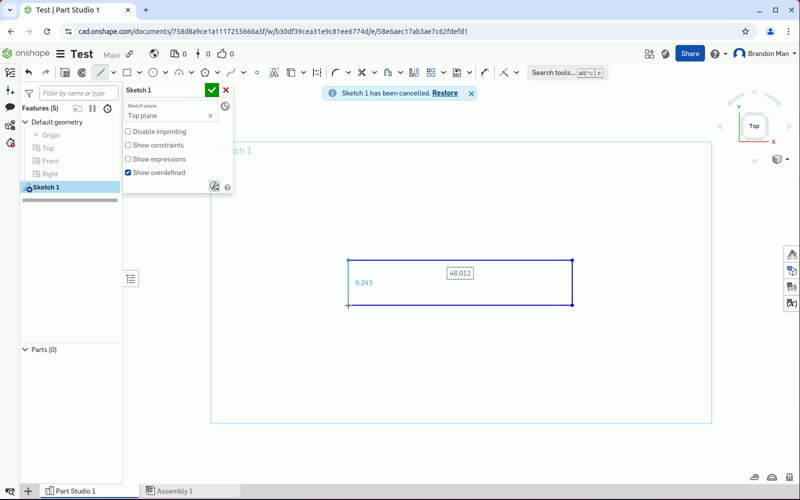
key(esc)
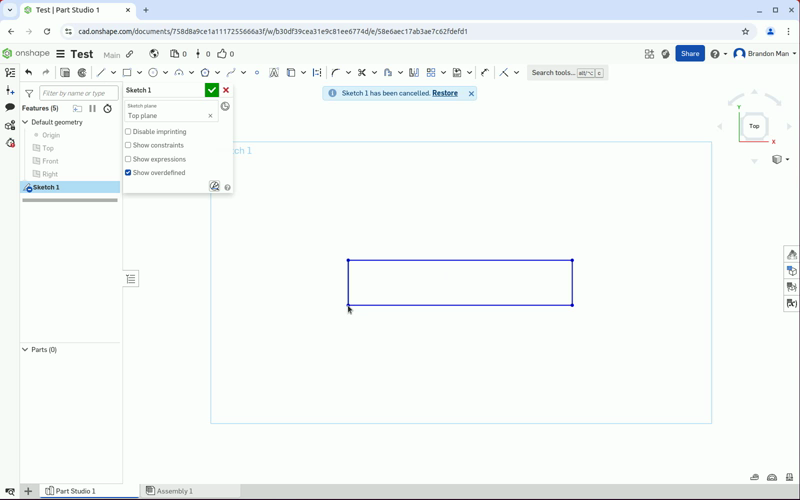
mouse_move(418, 268)
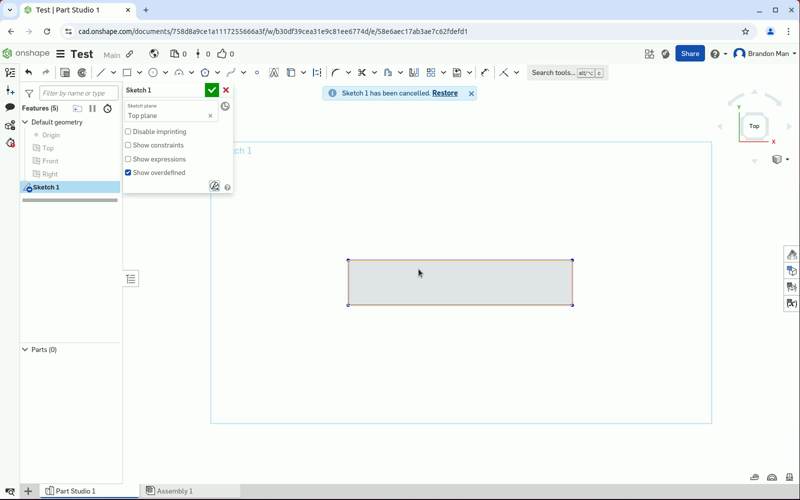
click(418, 268)
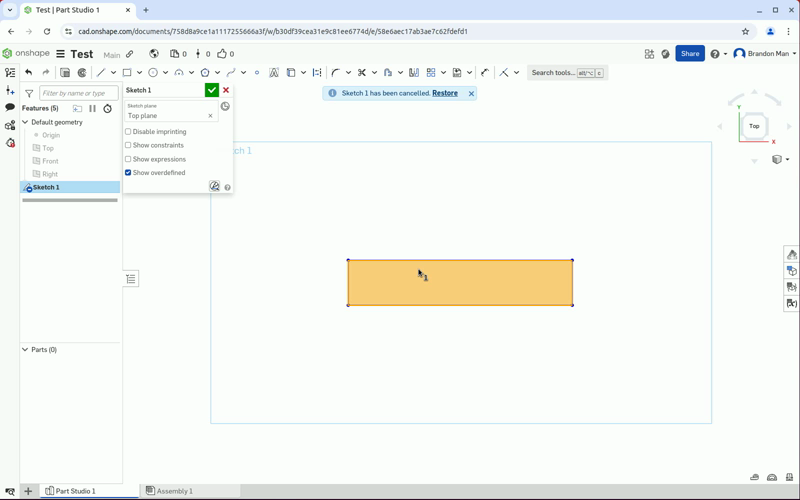
mouse_move(73, 352)
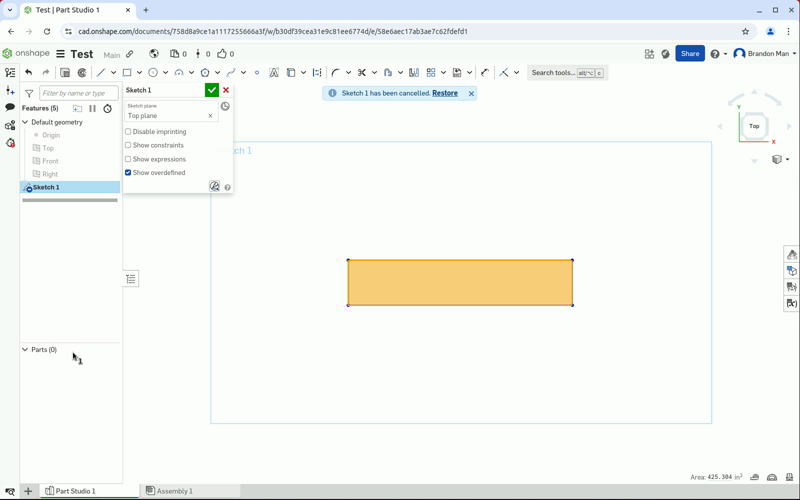
key(shift+y)
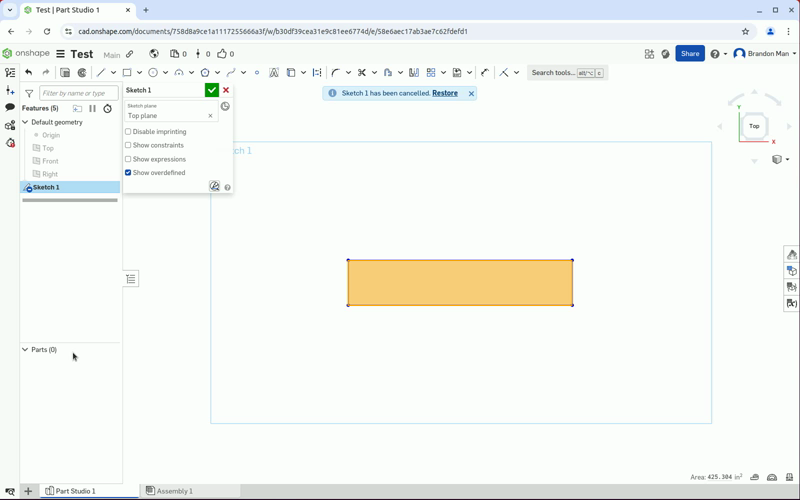
key(shift+e)
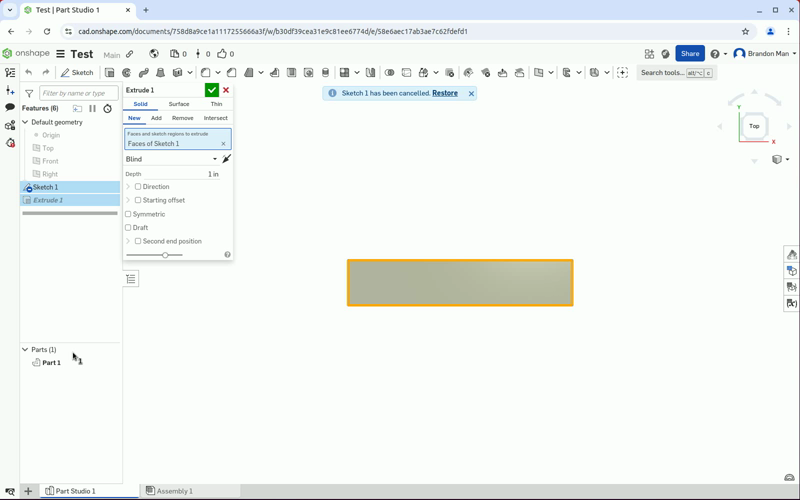
mouse_move(143, 106)
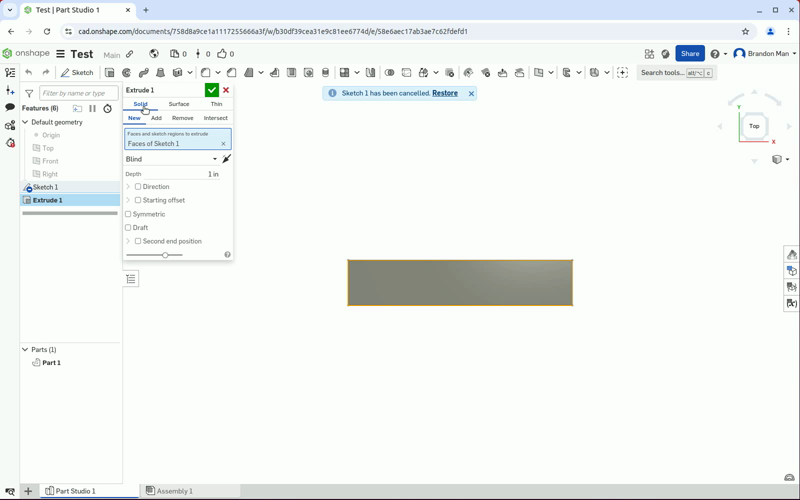
click(143, 106)
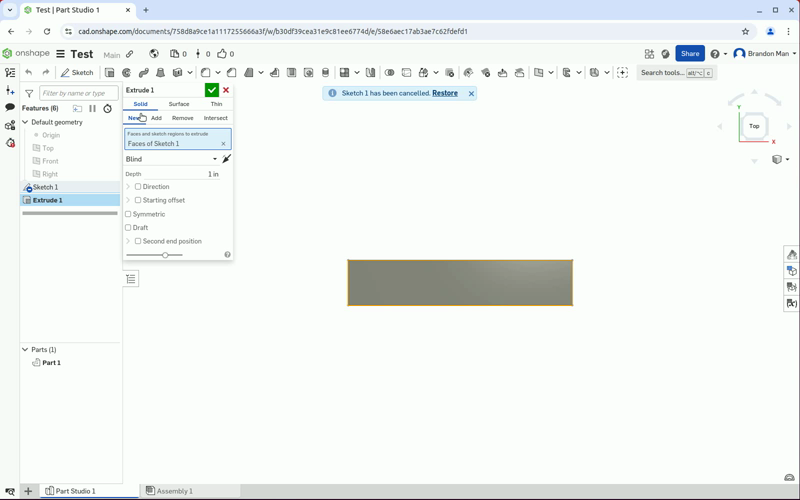
mouse_move(137, 120)
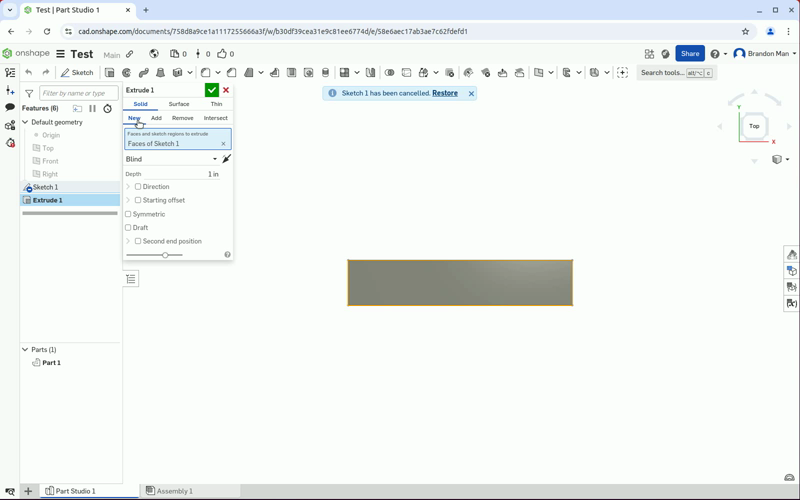
click(137, 120)
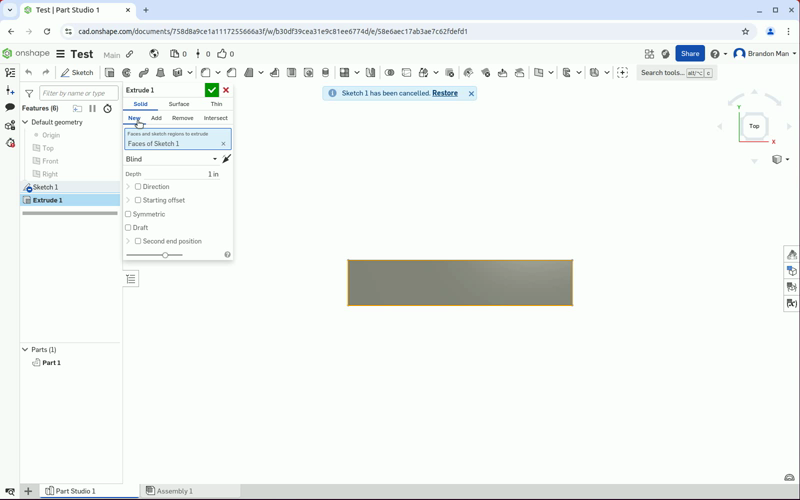
key(tab, 4)
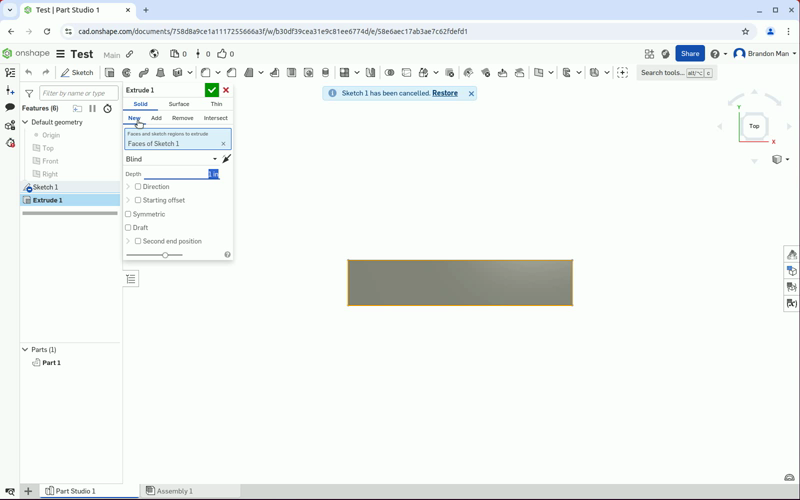
text(2.407)
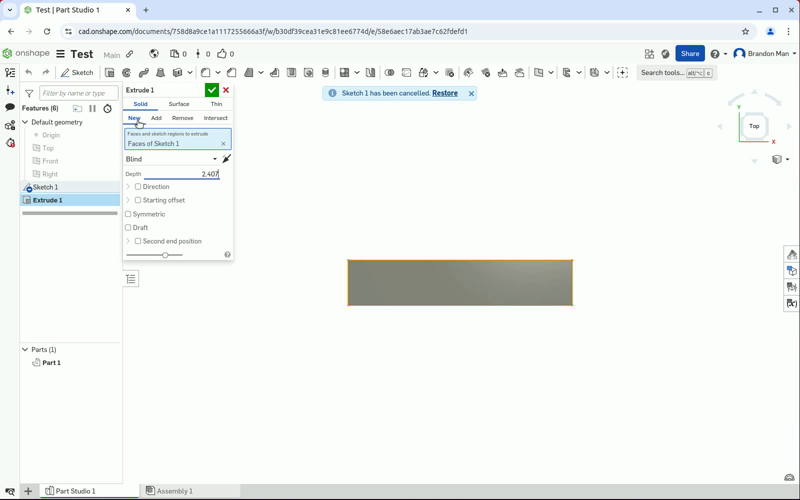
key(enter)
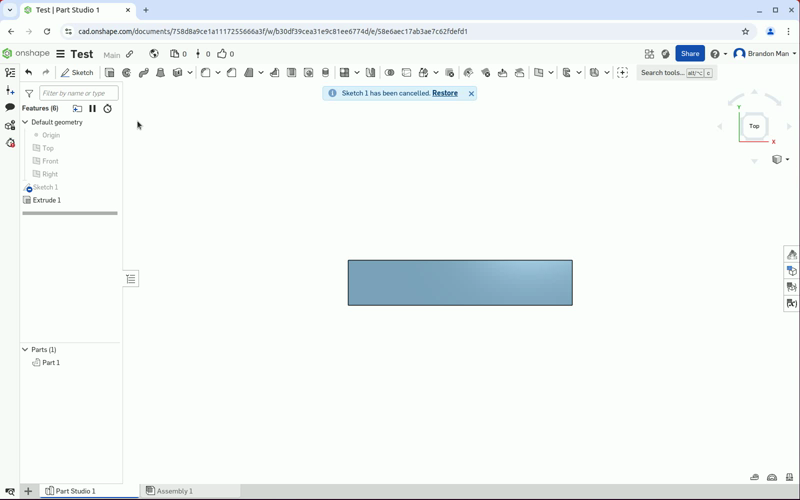
key(shift+h)
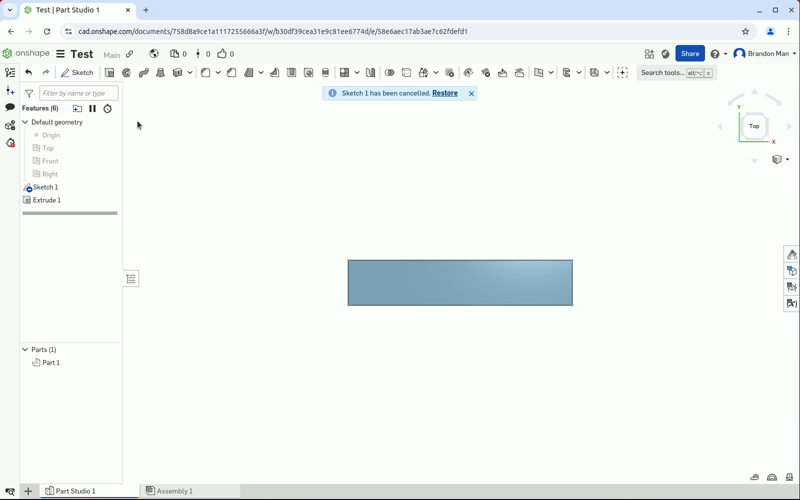
key(shift+h)
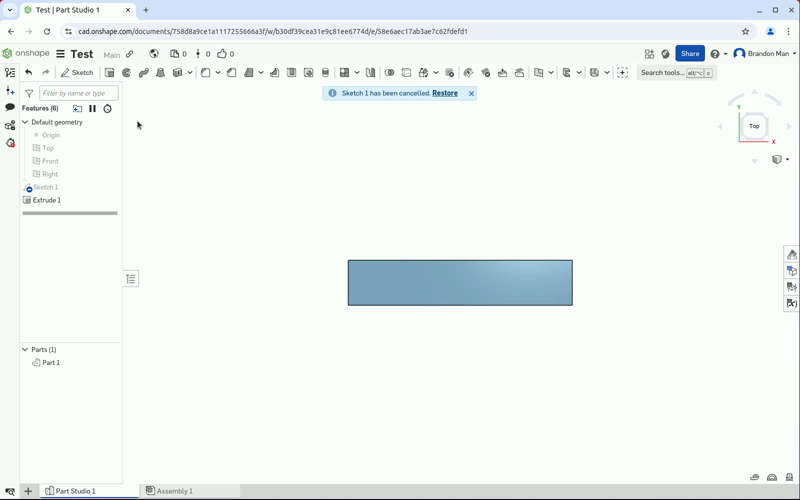
mouse_move(73, 189)
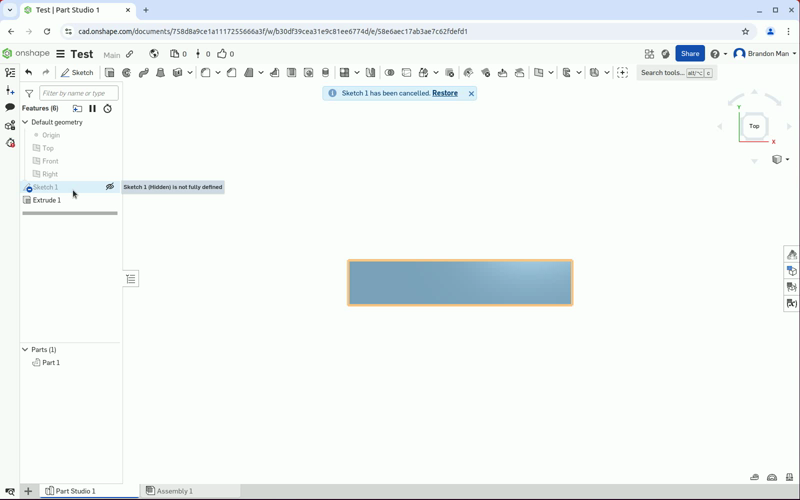
click(73, 189)
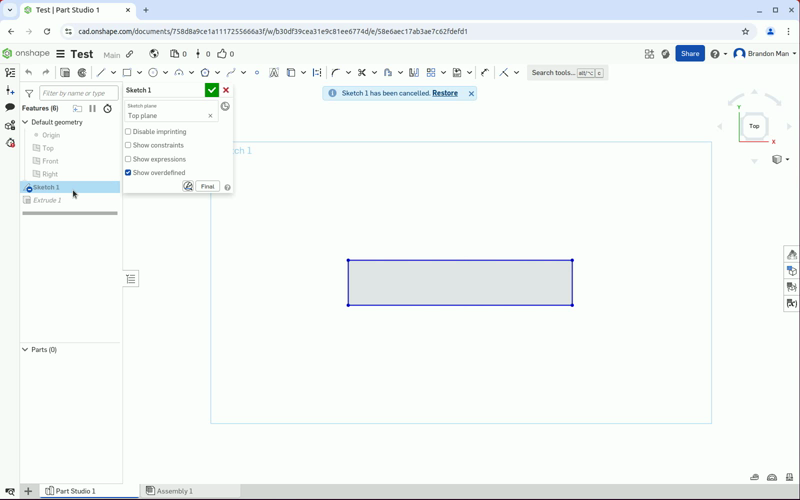
mouse_move(229, 92)
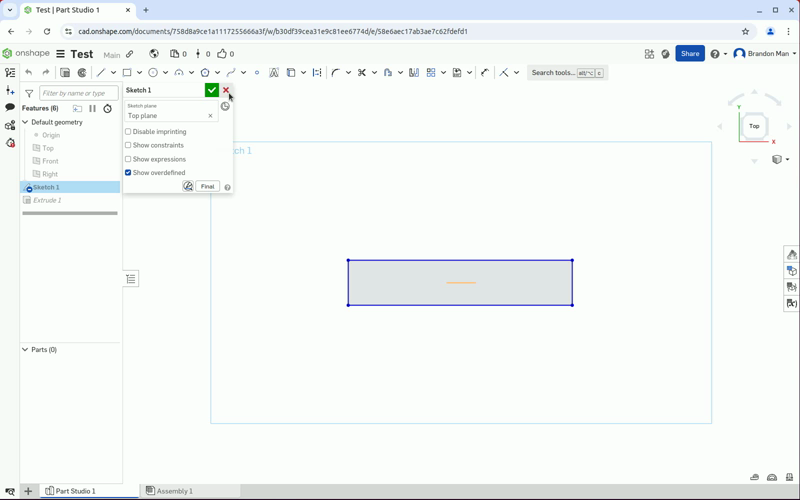
click(229, 92)
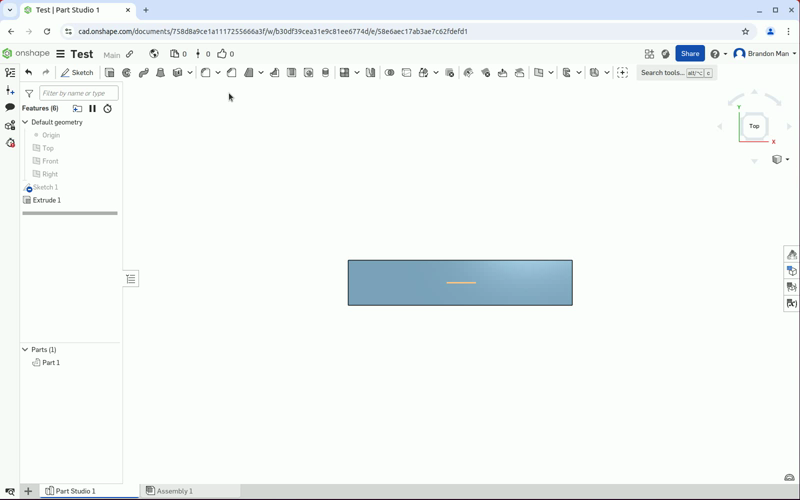
mouse_move(541, 75)
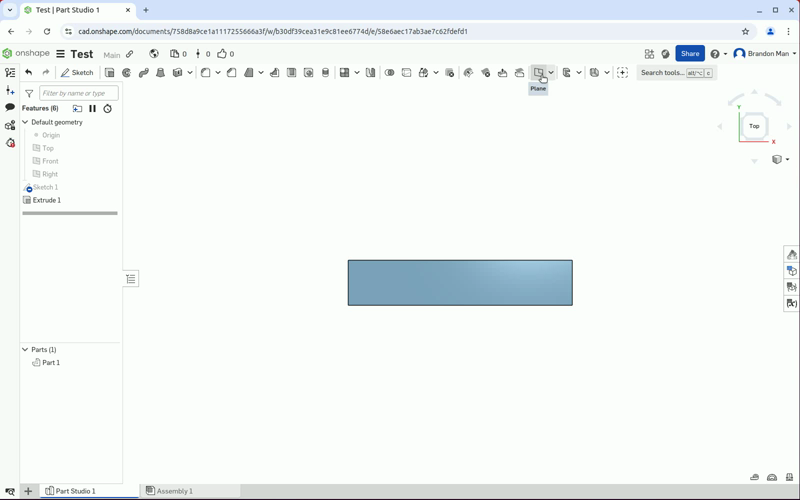
click(541, 75)
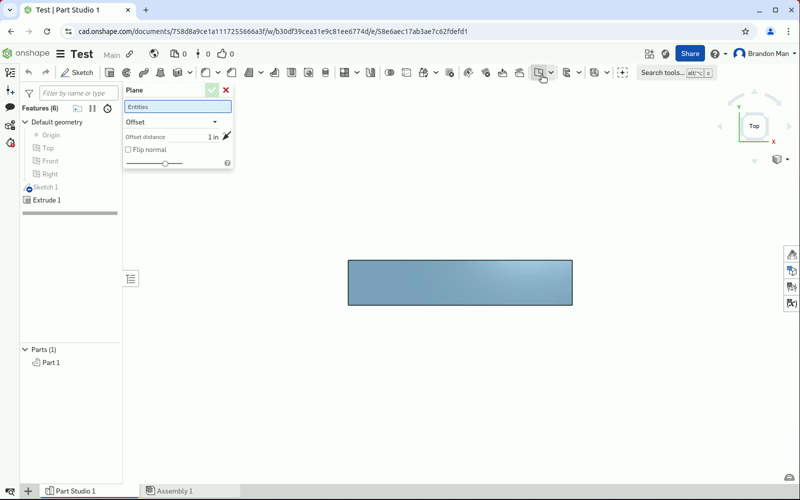
mouse_move(73, 150)
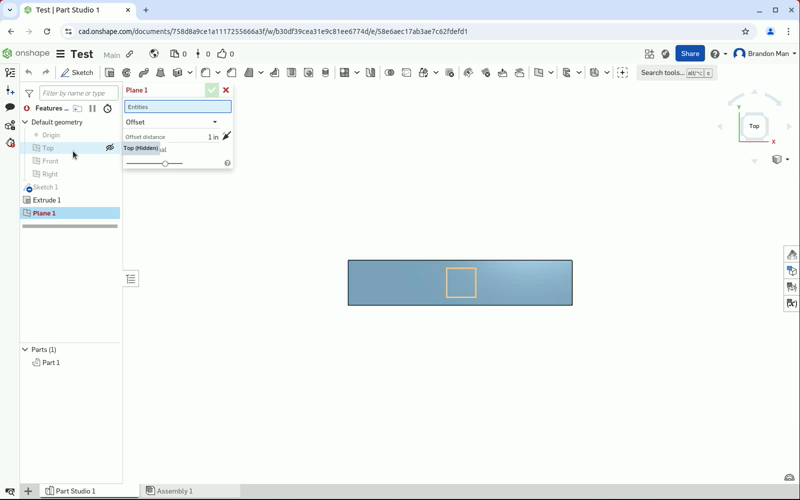
click(73, 150)
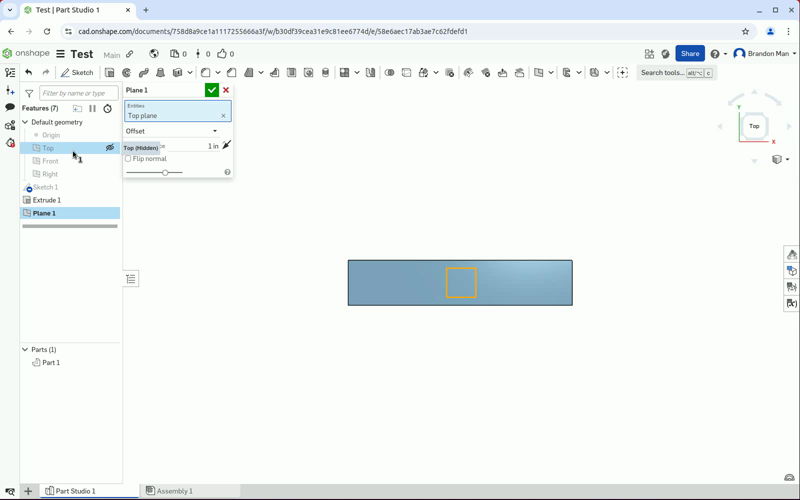
key(tab, 2)
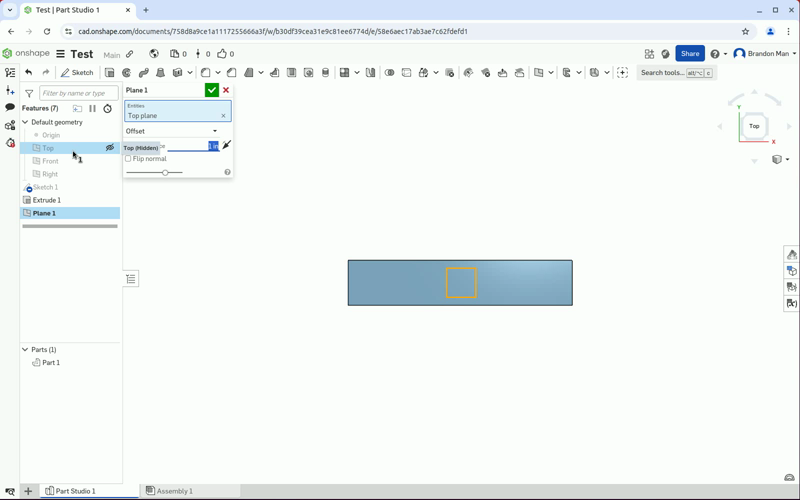
text(2.403)
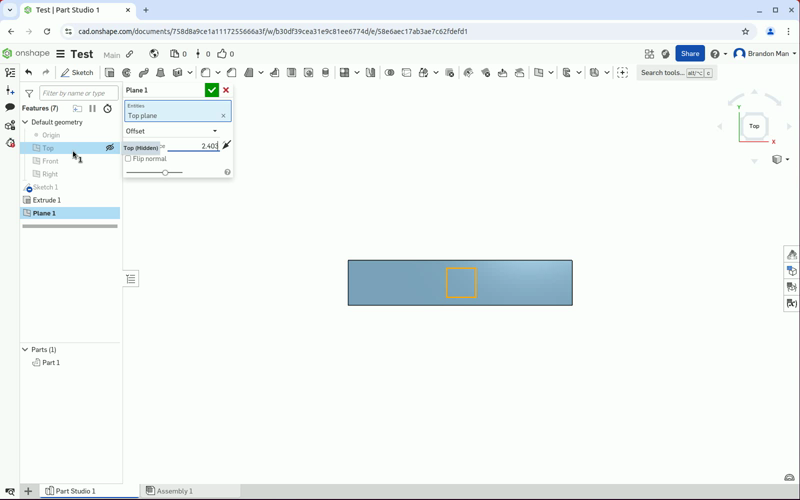
key(enter, 2)
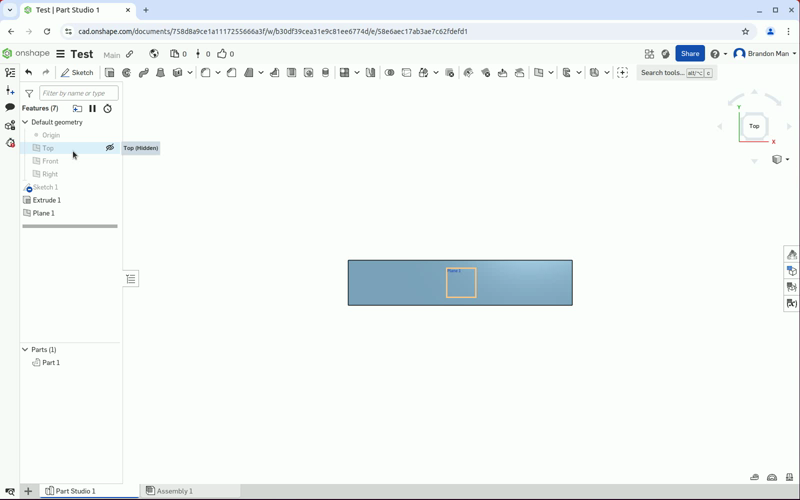
key(shift+s)
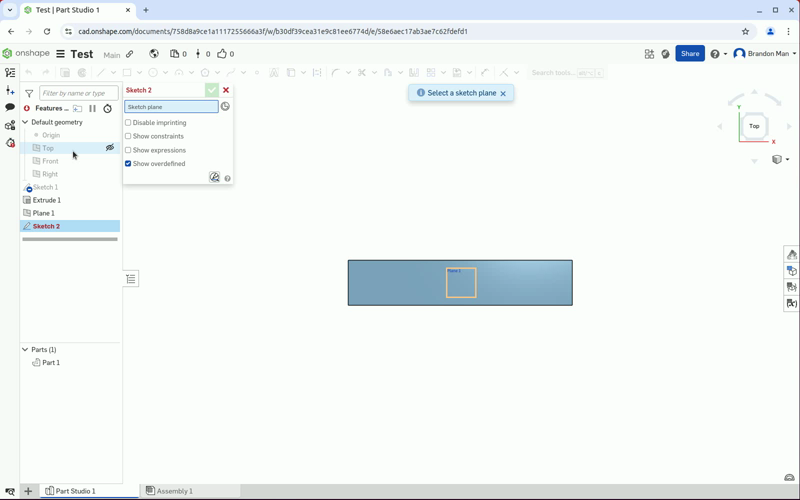
mouse_move(73, 215)
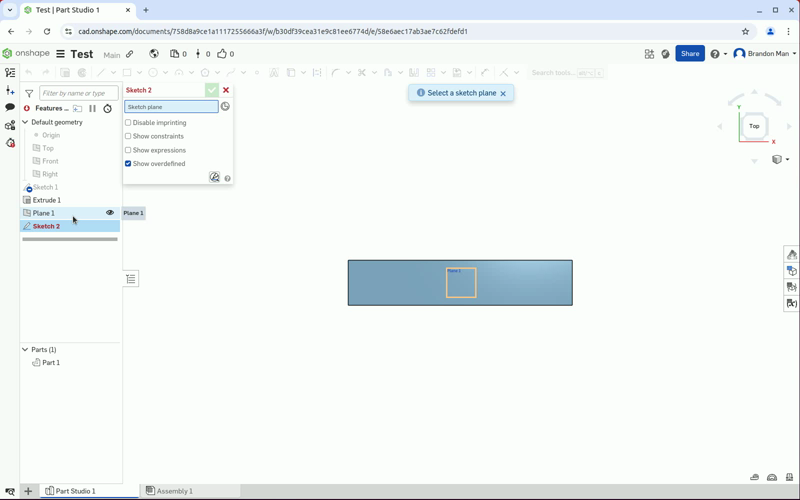
click(73, 215)
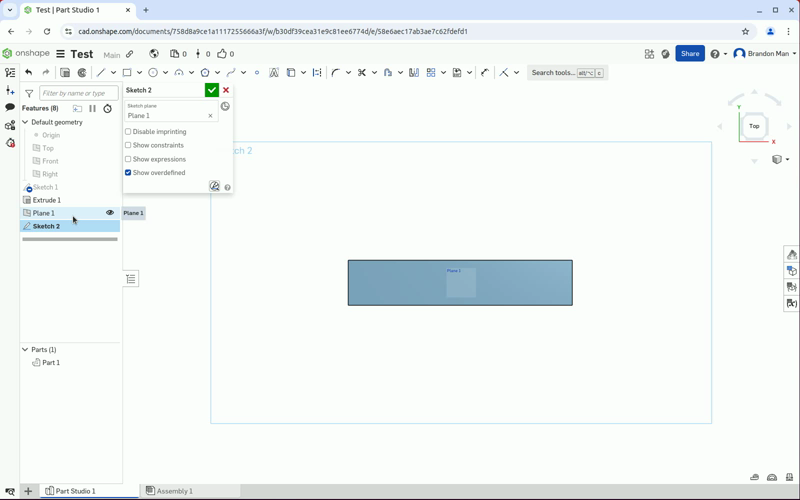
mouse_move(73, 352)
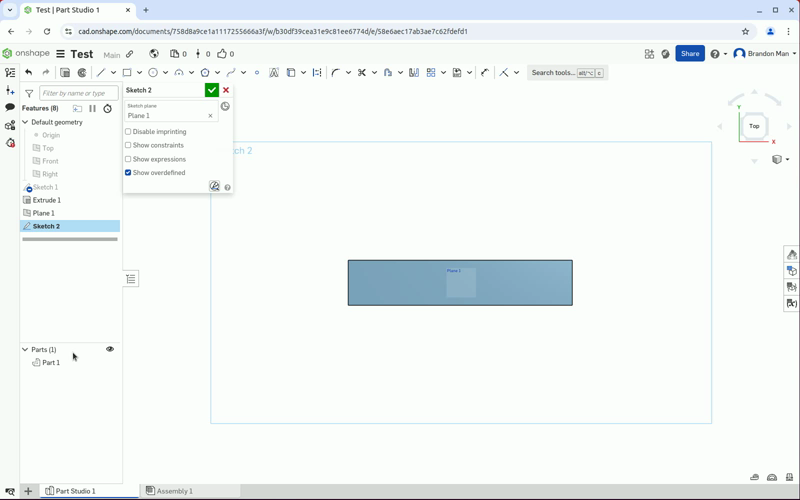
key(y)
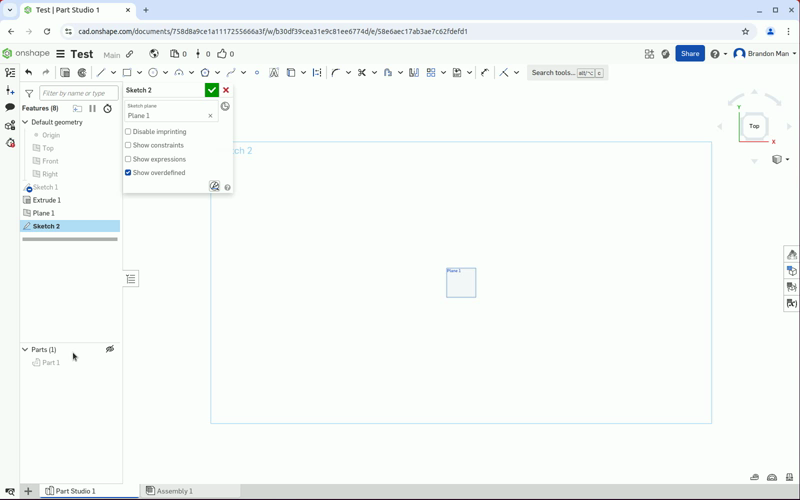
key(l)
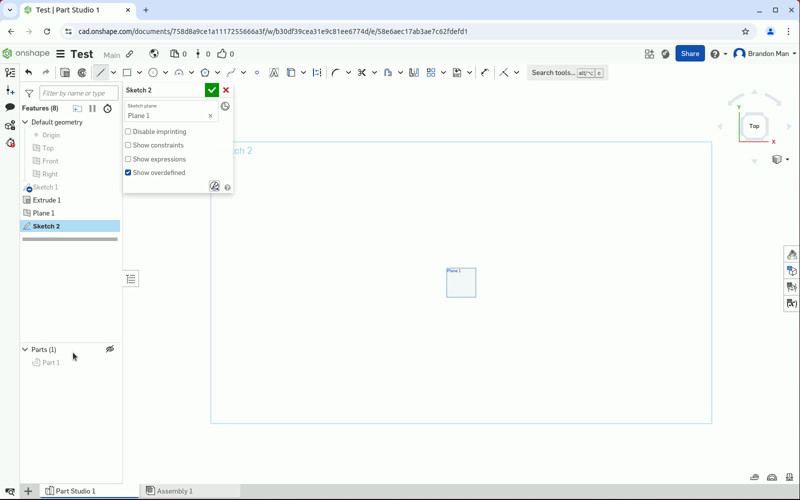
key_down(shift)
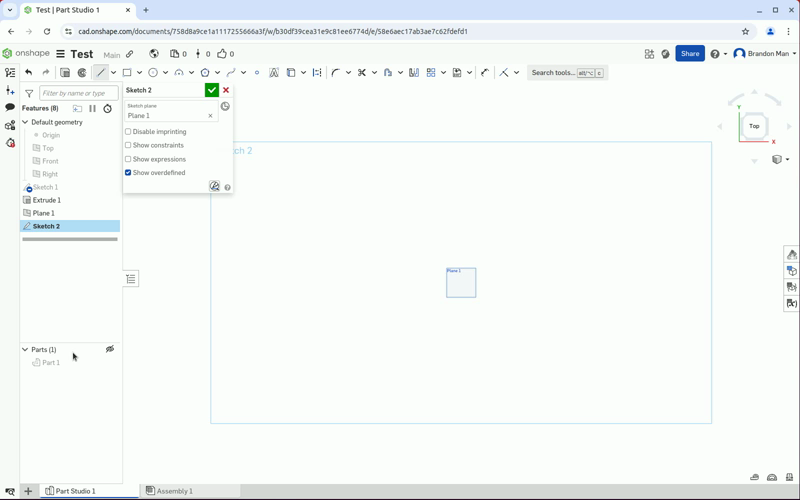
mouse_move(459, 305)
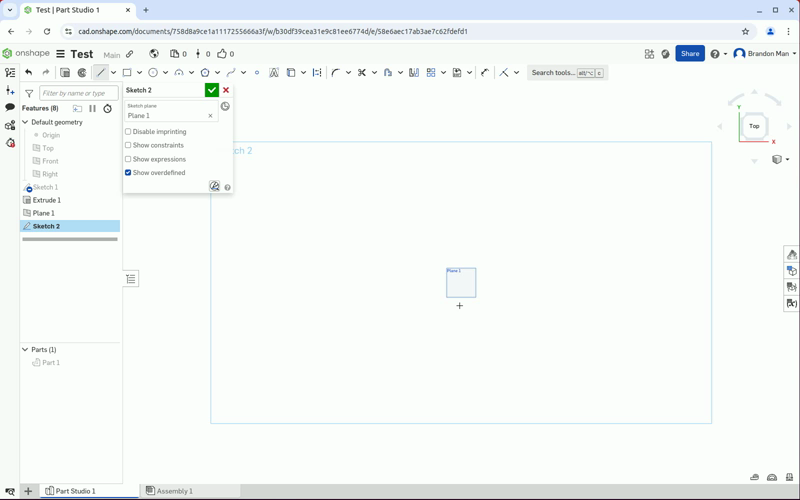
click(459, 305)
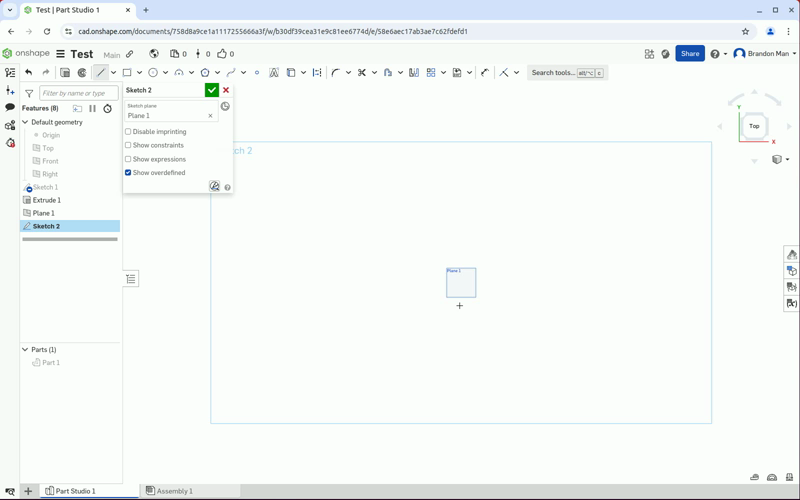
key_up(shift)
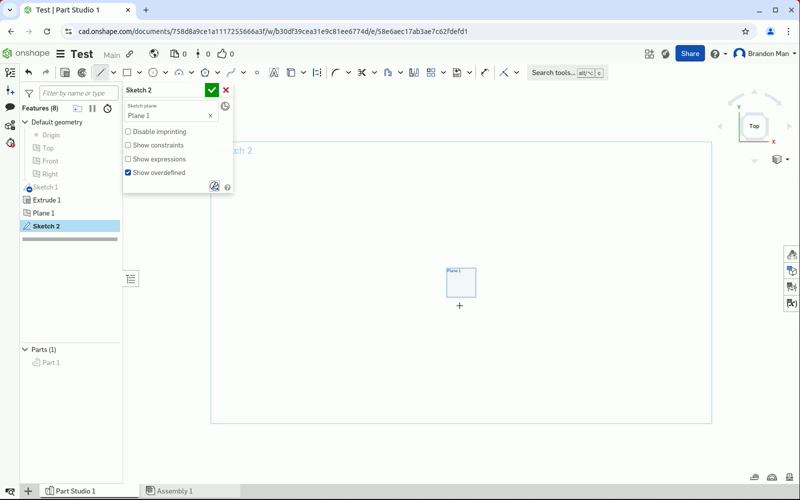
key_down(shift)
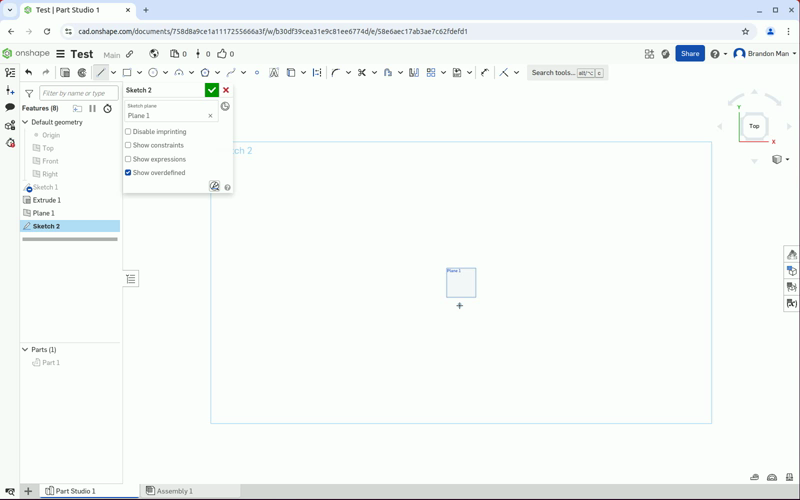
mouse_move(489, 305)
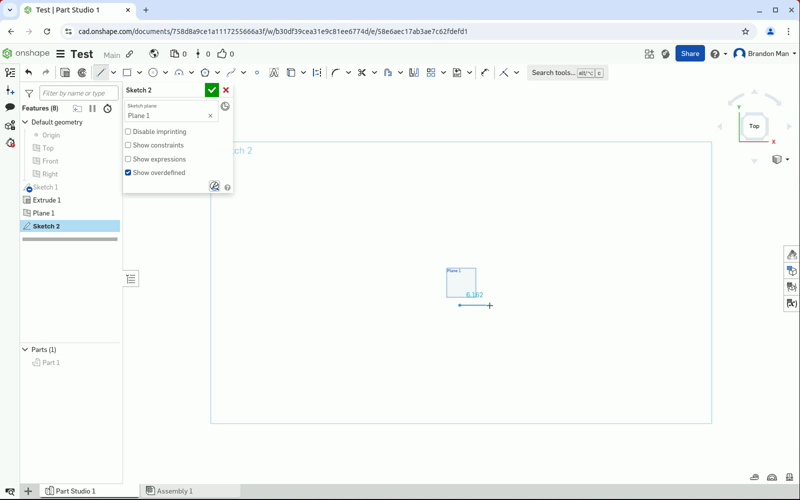
mouse_move(462, 305)
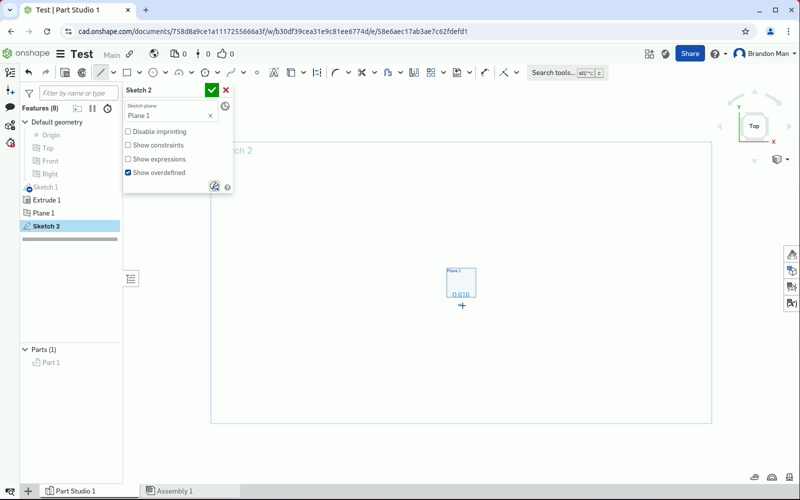
scroll(6)
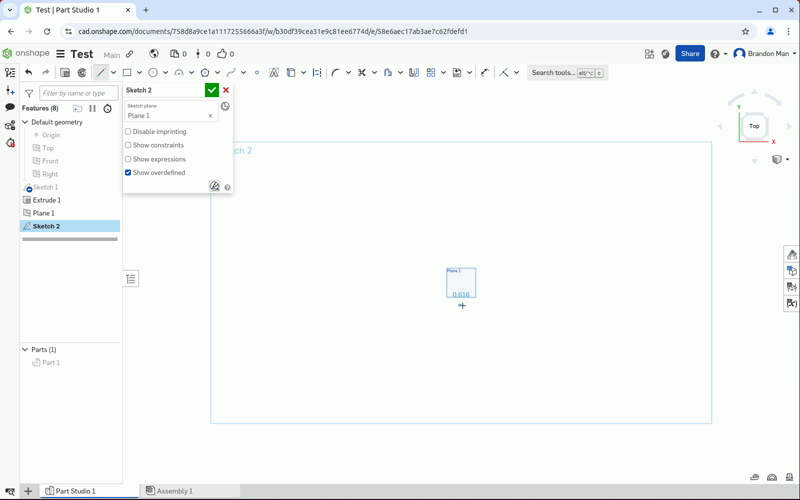
scroll(6)
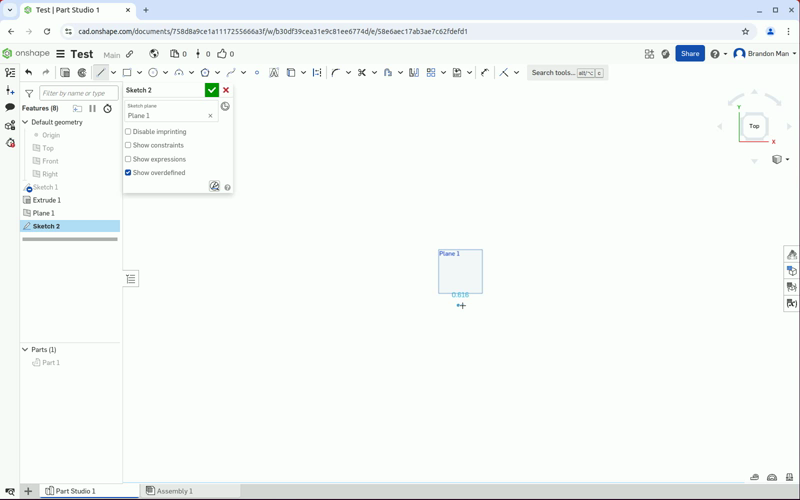
scroll(6)
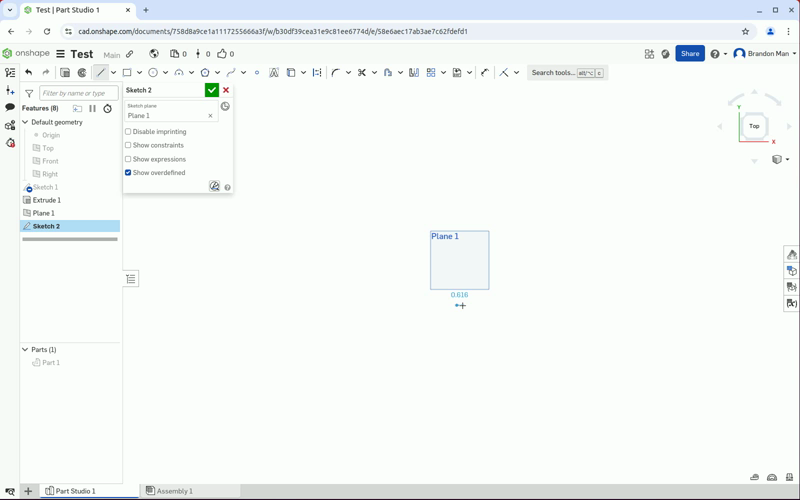
scroll(6)
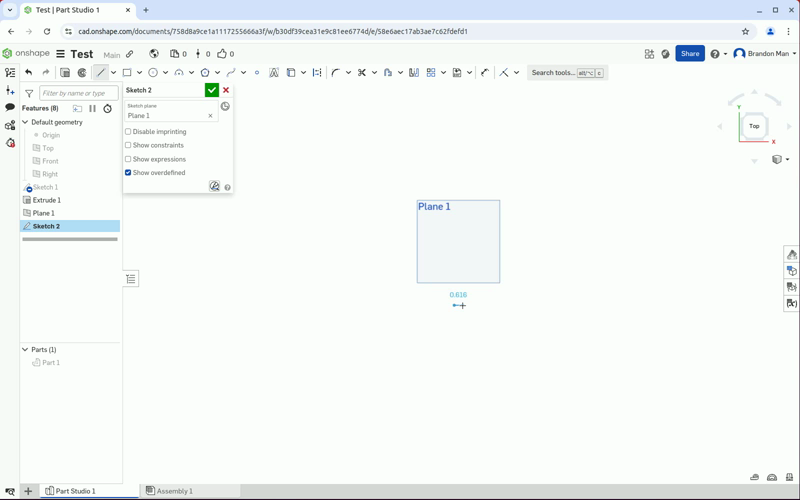
scroll(6)
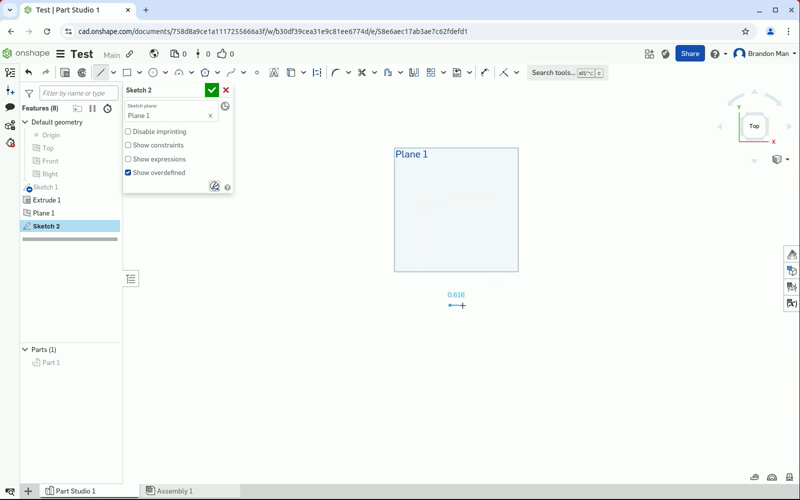
scroll(6)
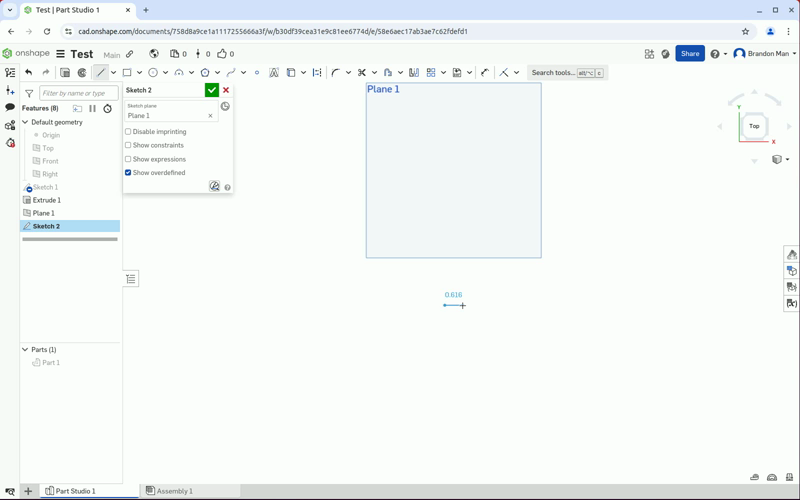
scroll(6)
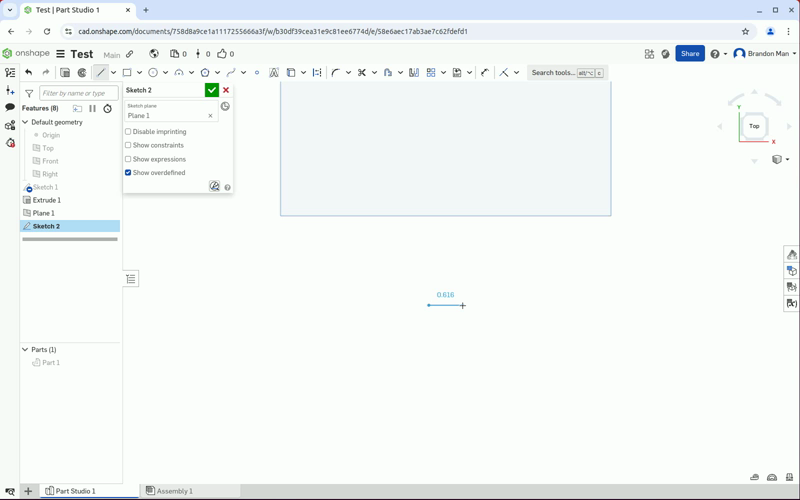
click(462, 305)
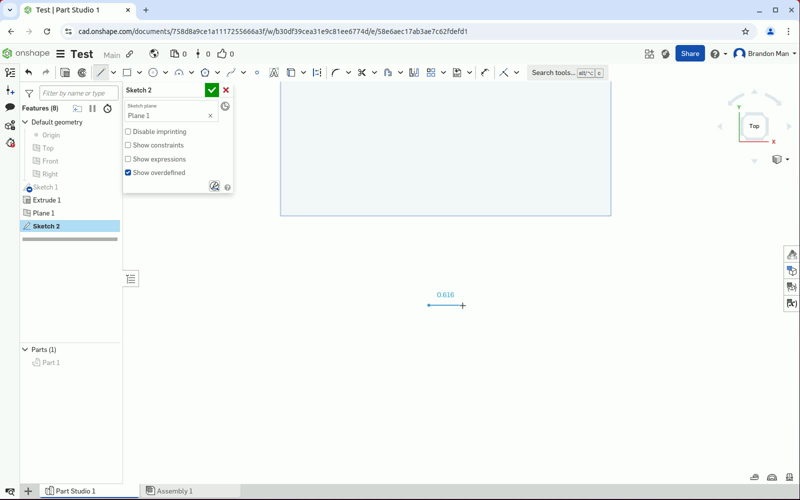
scroll(-6)
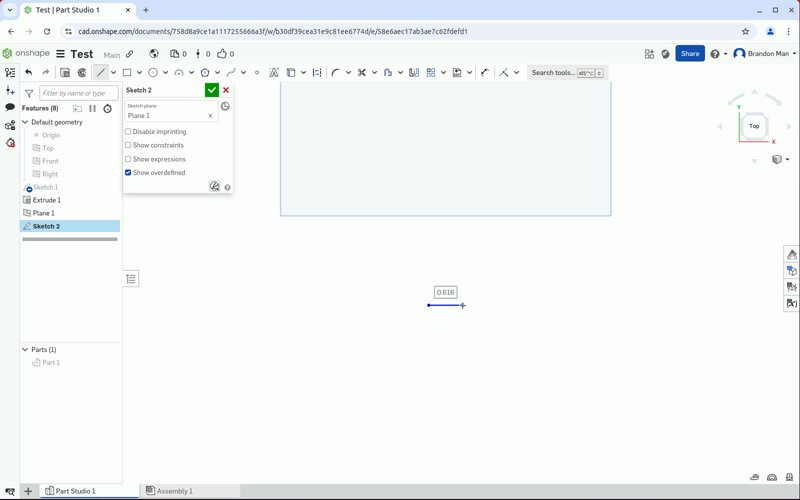
scroll(-6)
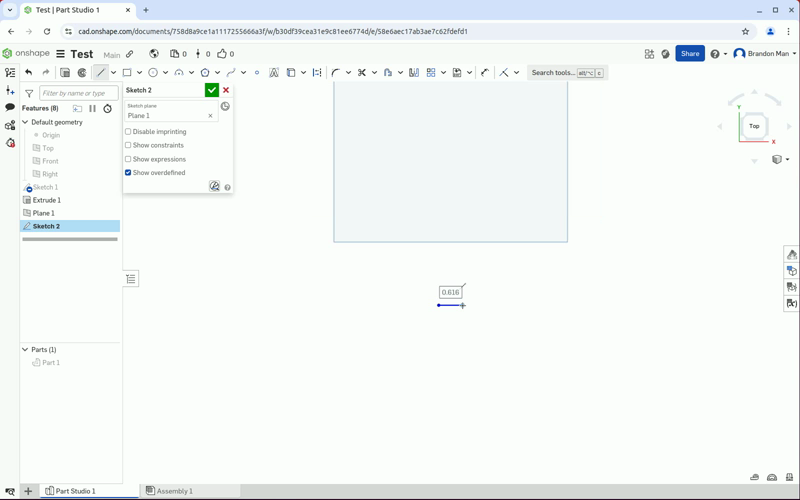
scroll(-6)
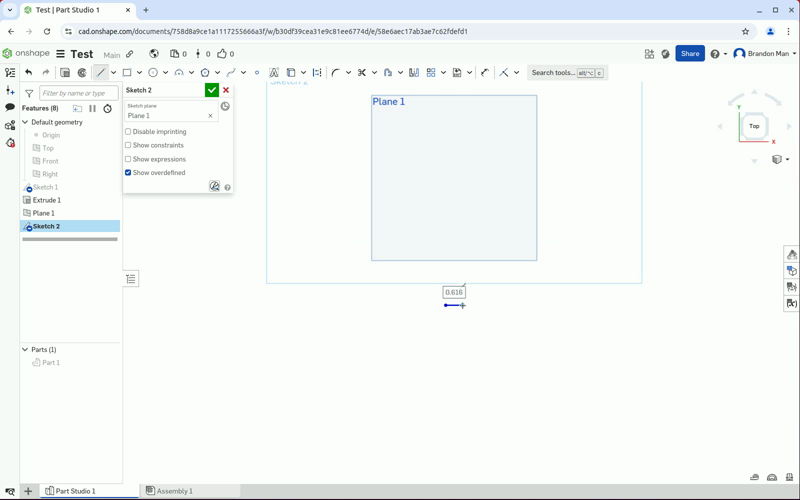
scroll(-6)
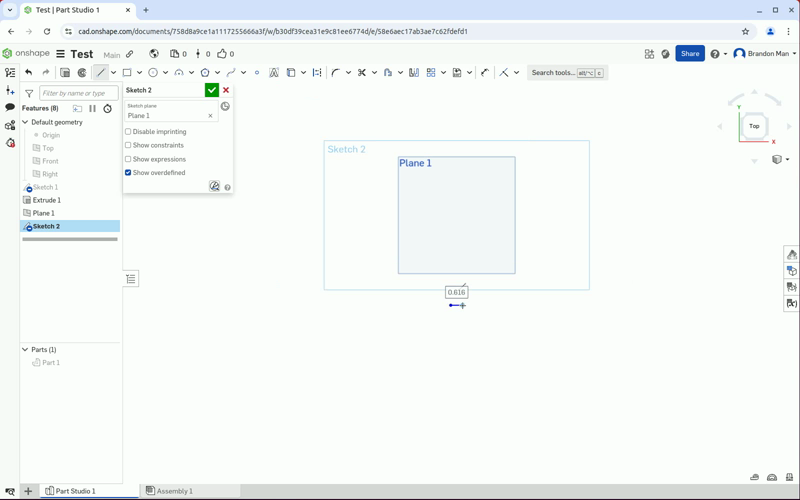
scroll(-6)
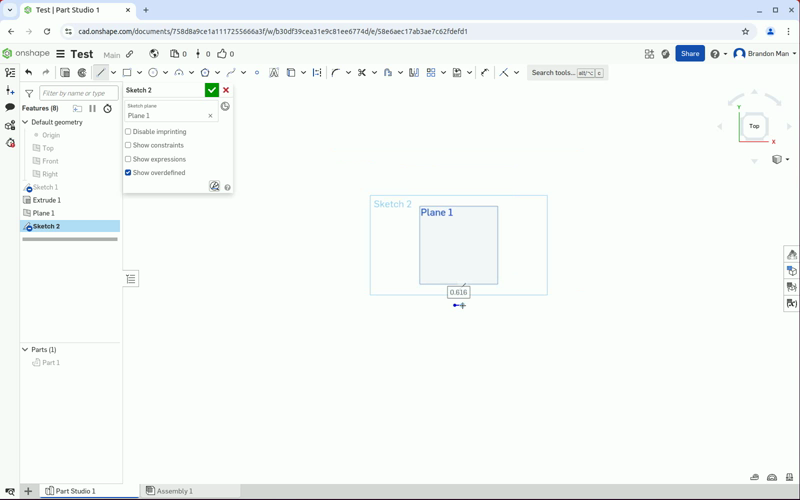
scroll(-6)
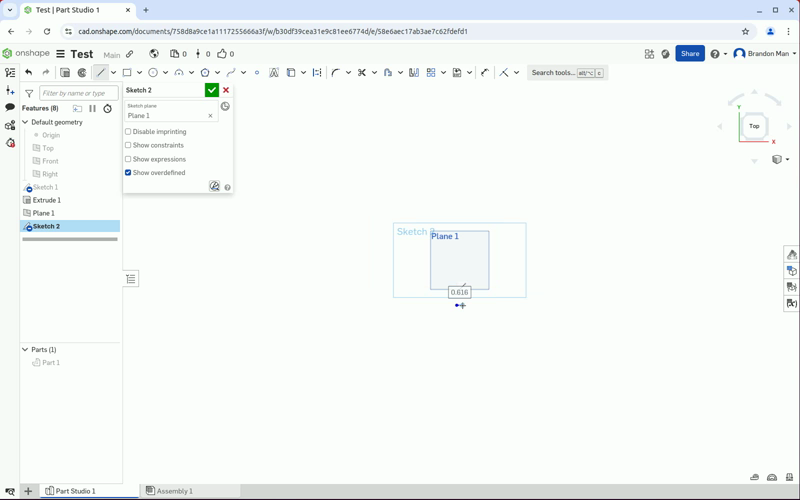
scroll(-6)
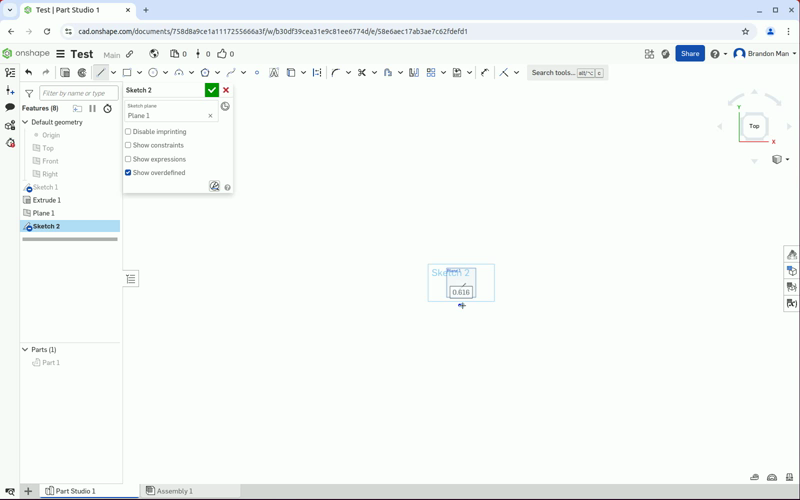
key_up(shift)
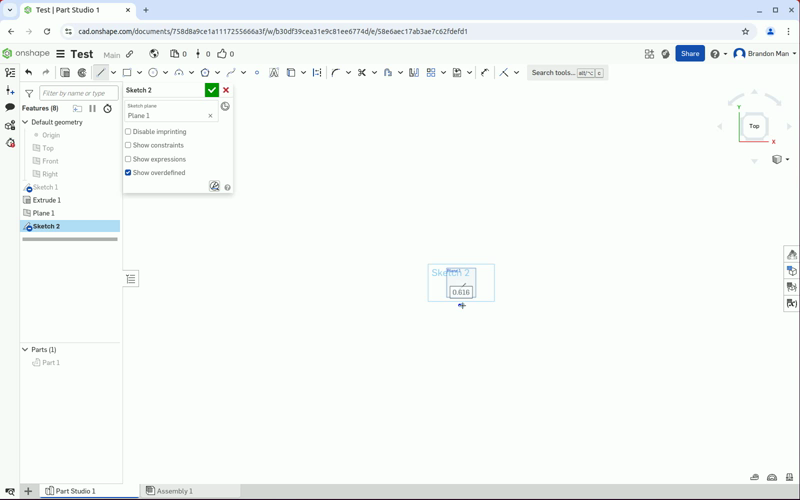
key_down(shift)
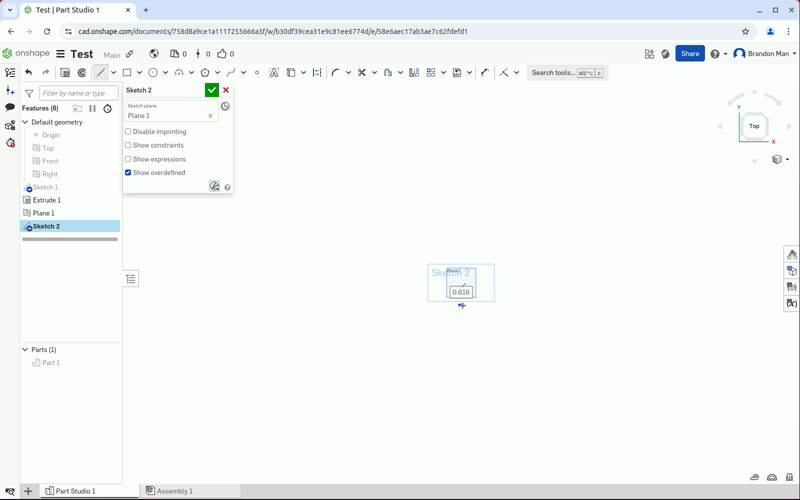
mouse_move(492, 305)
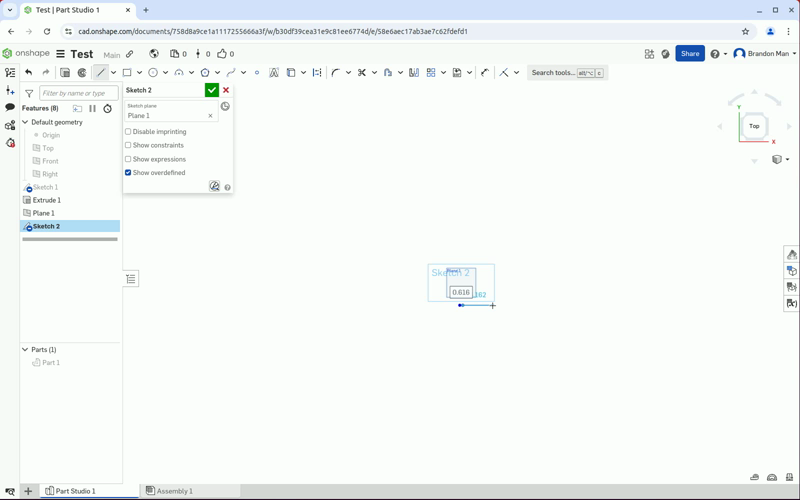
mouse_move(462, 300)
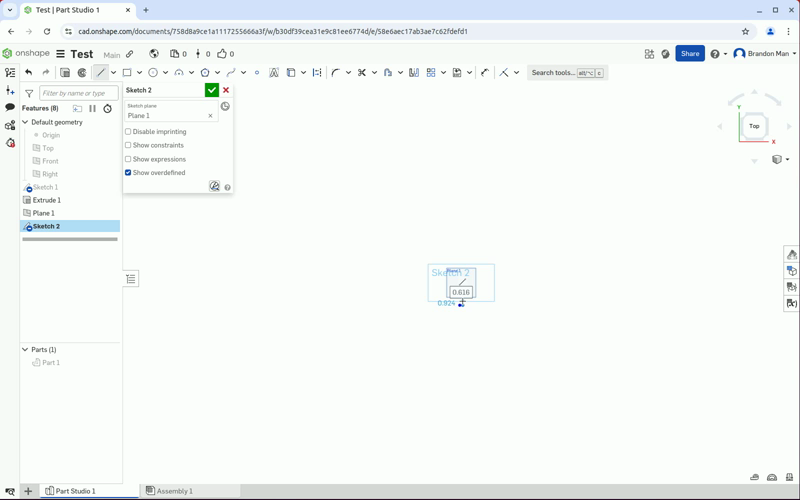
scroll(6)
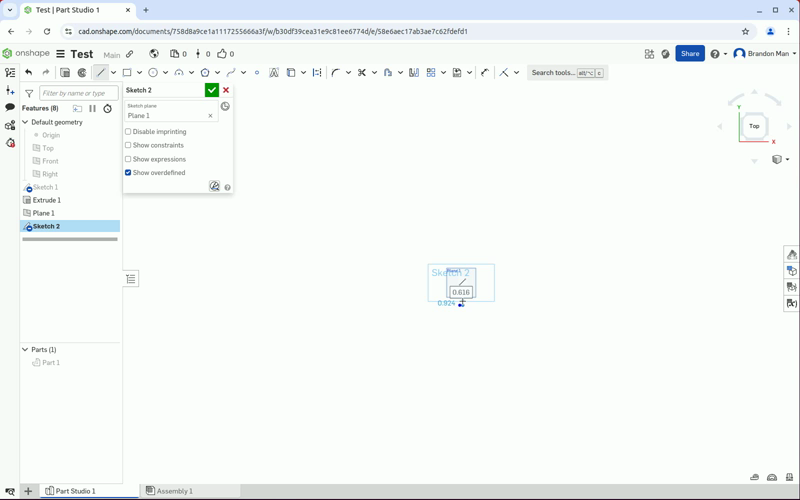
scroll(6)
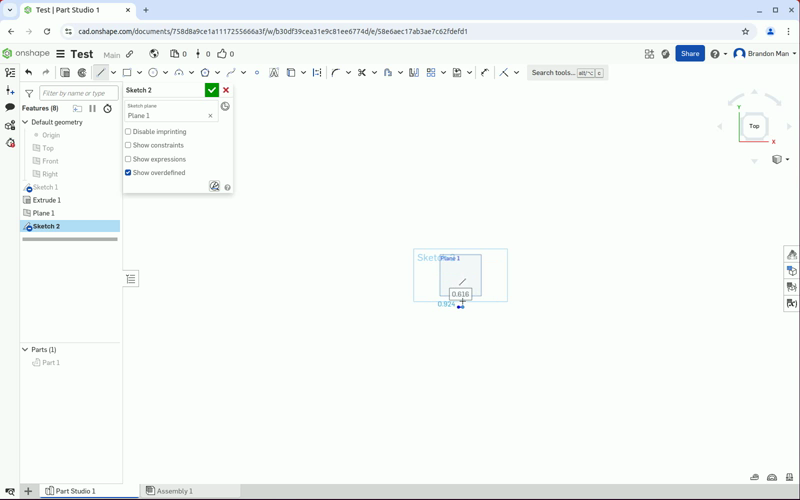
scroll(6)
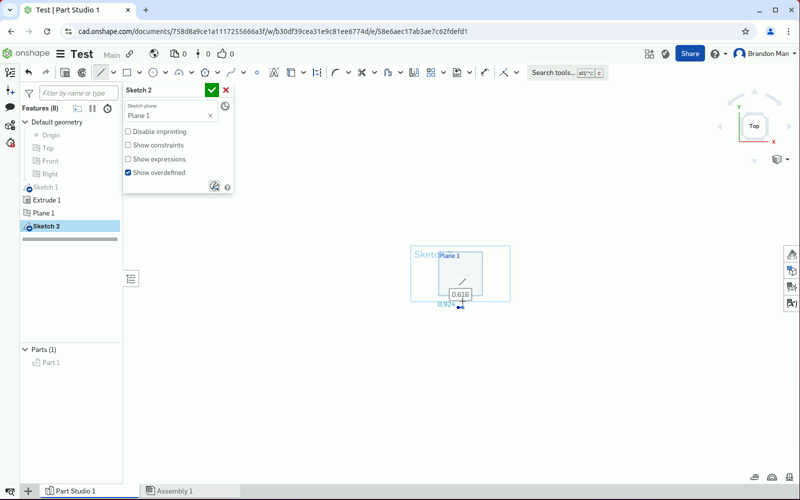
scroll(6)
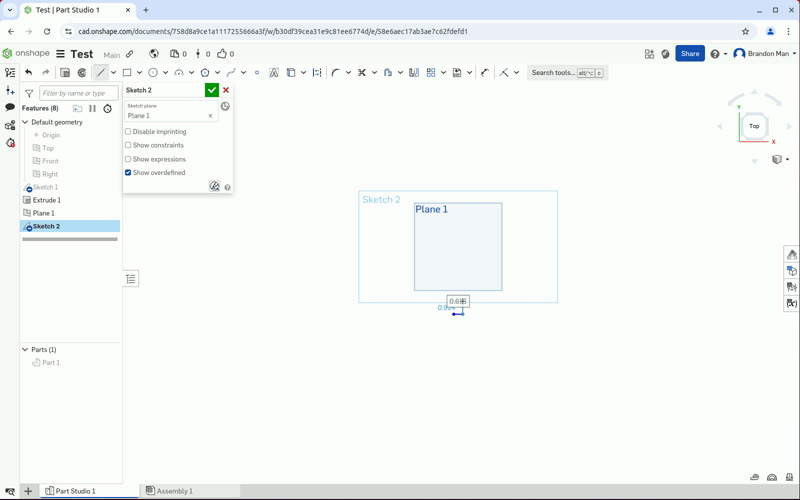
scroll(6)
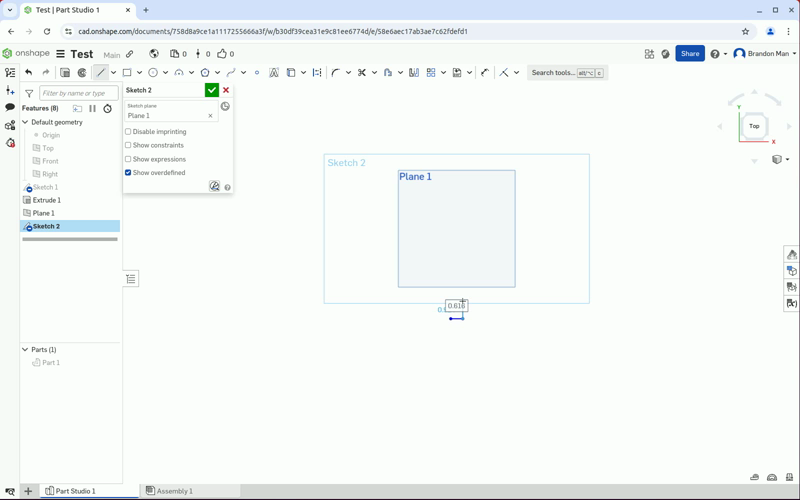
scroll(6)
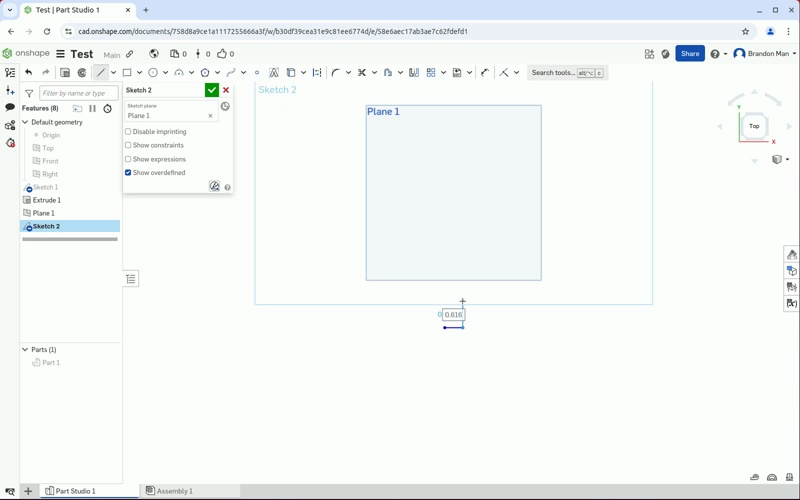
scroll(6)
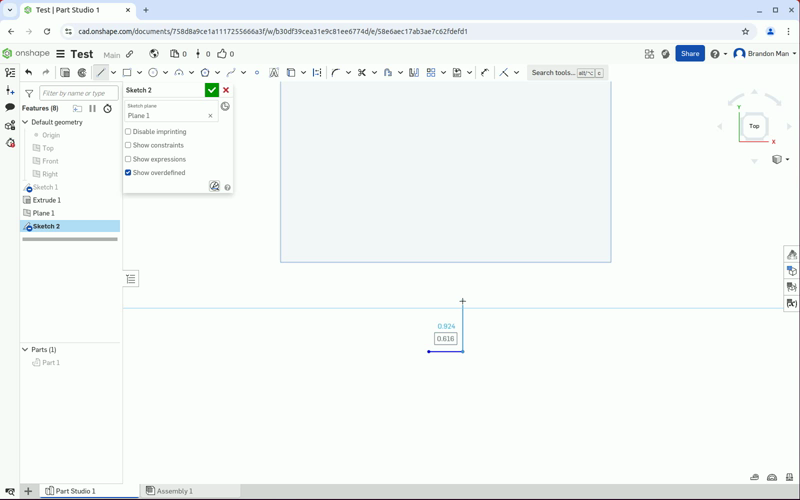
click(462, 300)
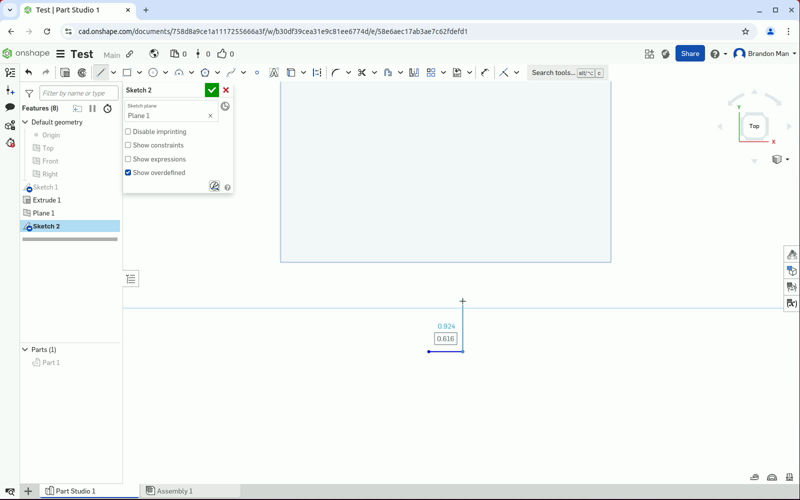
scroll(-6)
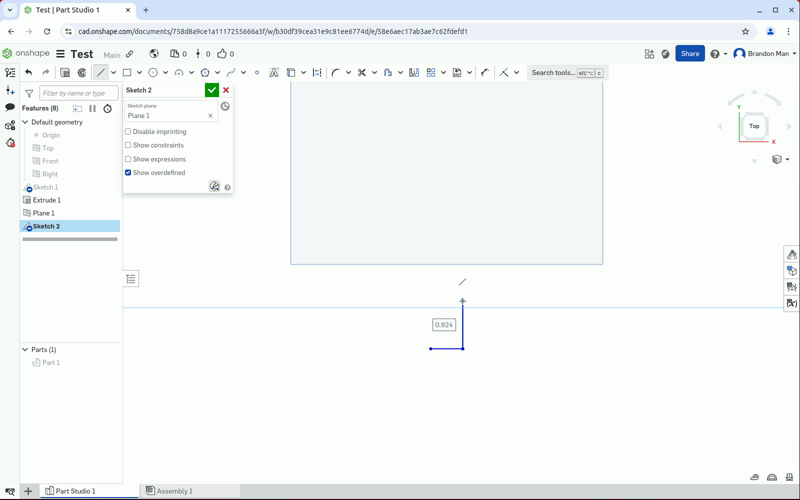
scroll(-6)
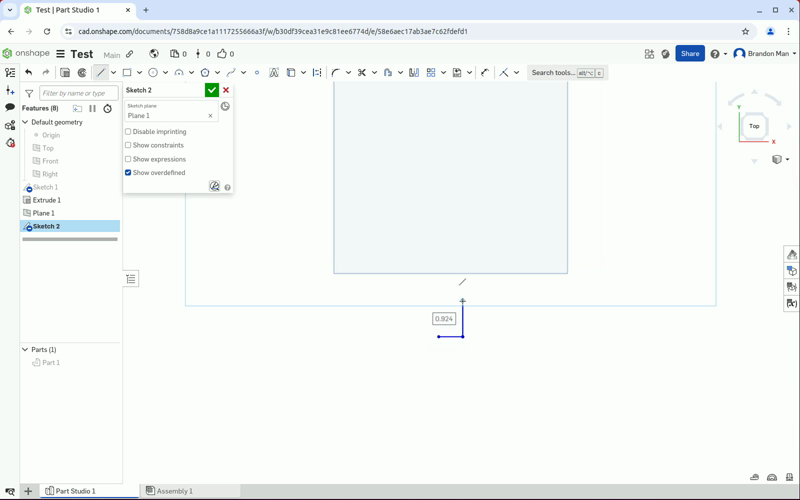
scroll(-6)
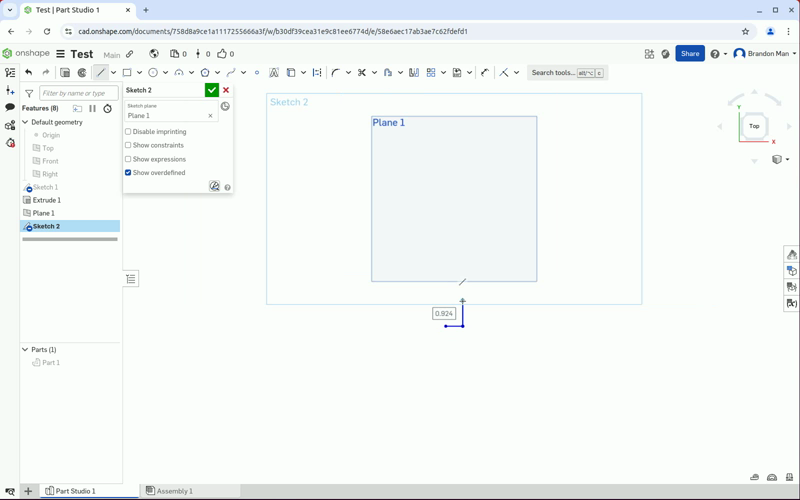
scroll(-6)
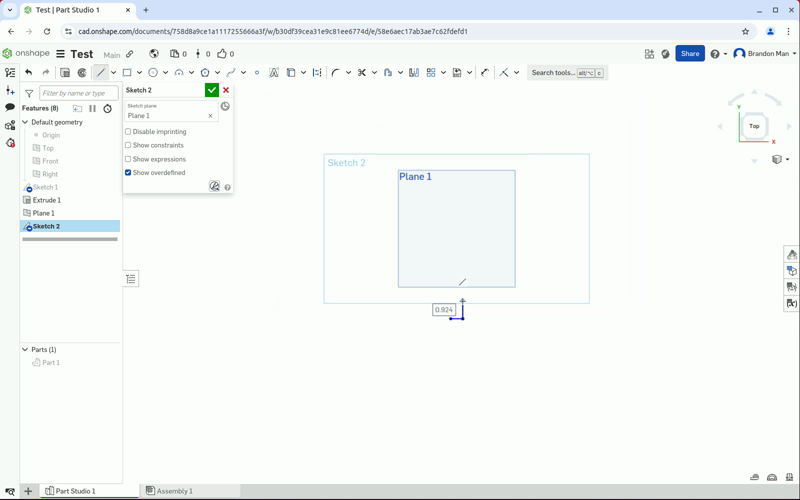
scroll(-6)
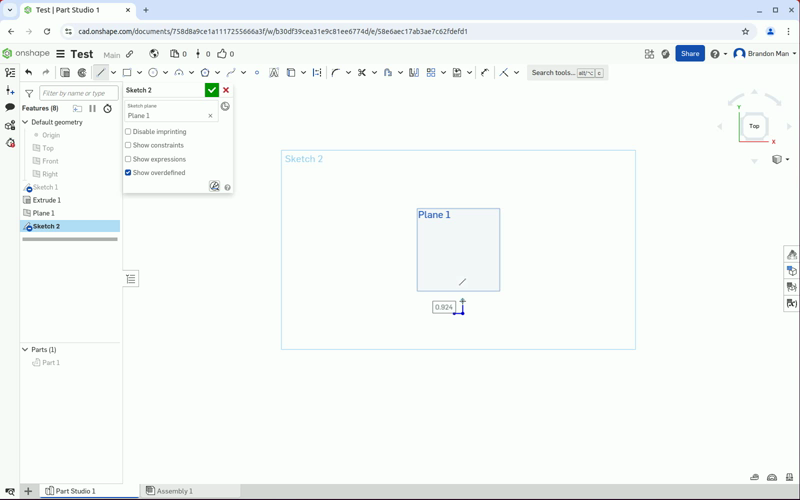
scroll(-6)
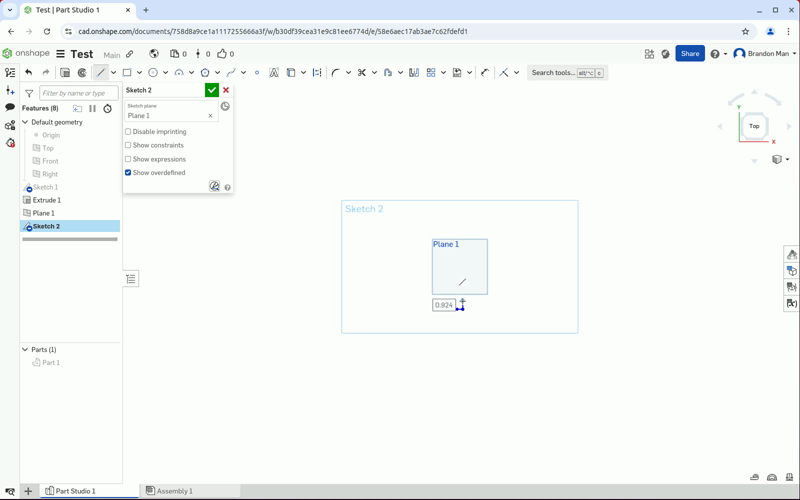
scroll(-6)
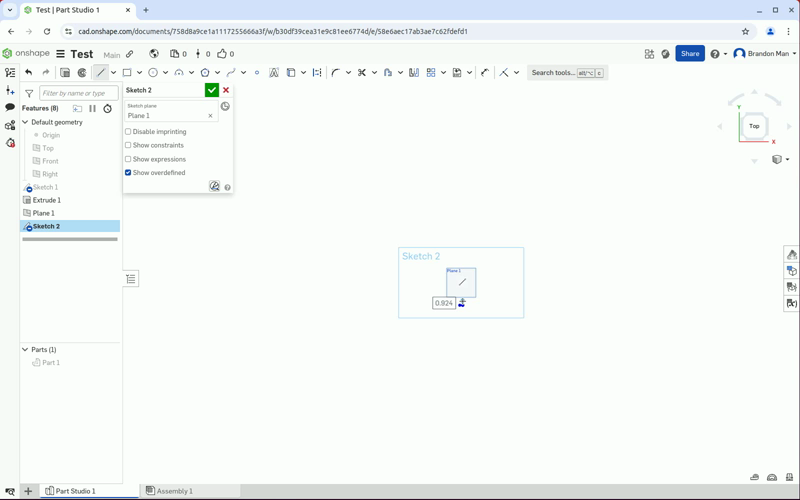
key_up(shift)
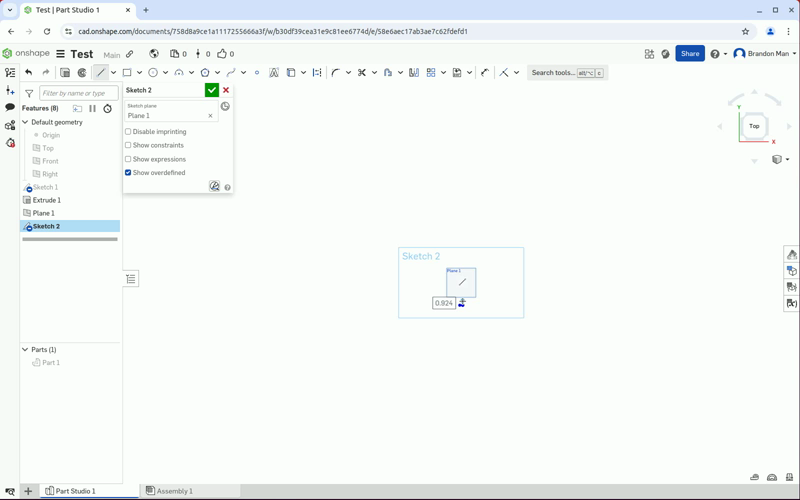
key_down(shift)
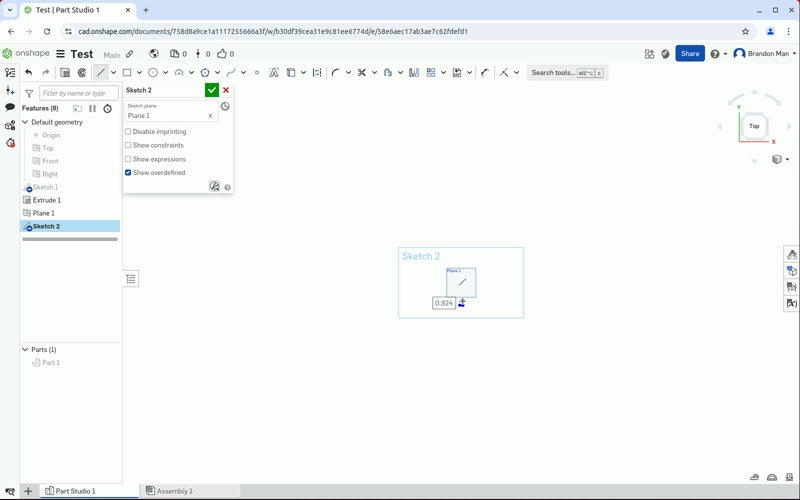
mouse_move(492, 300)
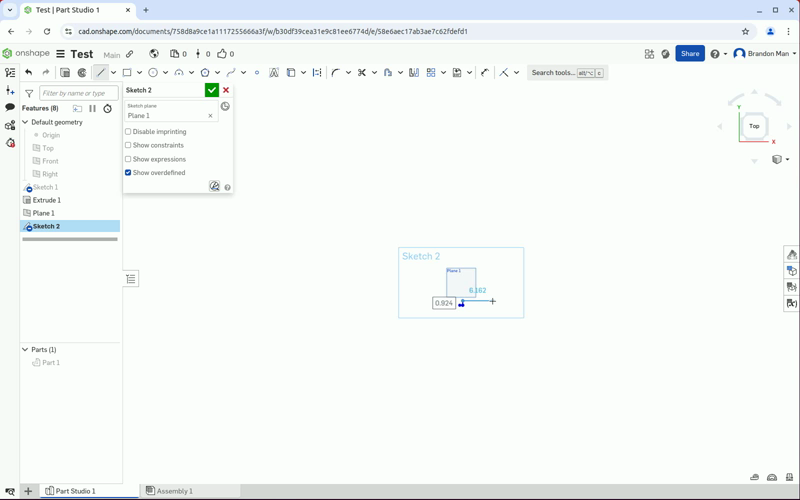
mouse_move(459, 300)
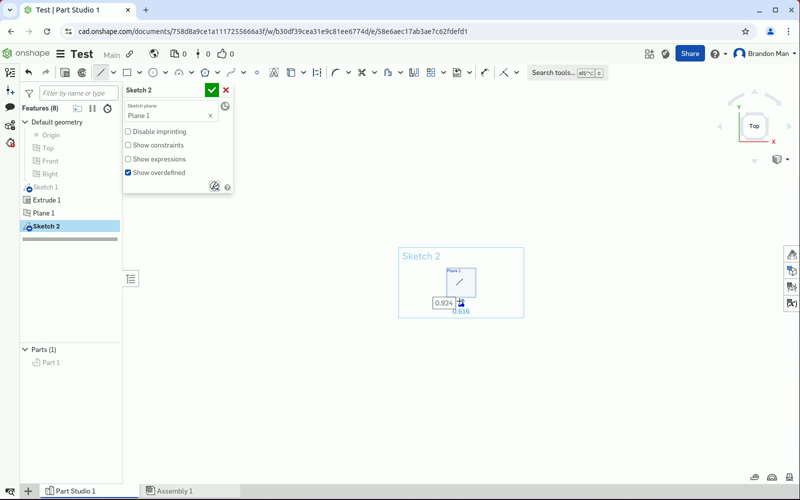
scroll(6)
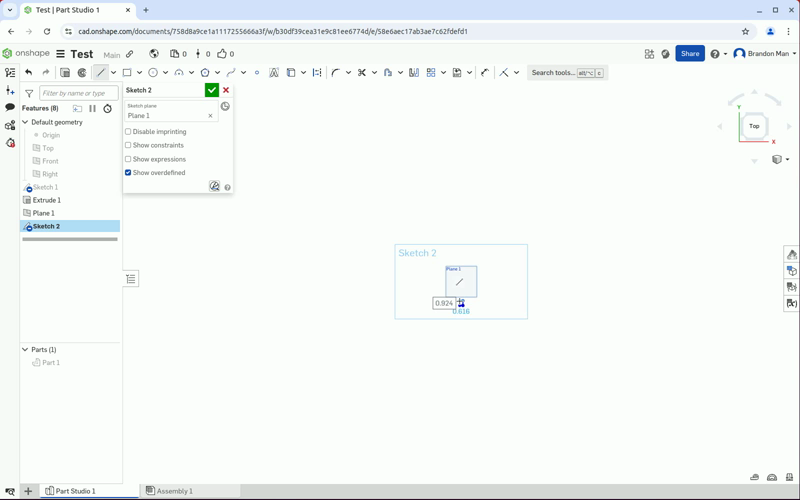
scroll(6)
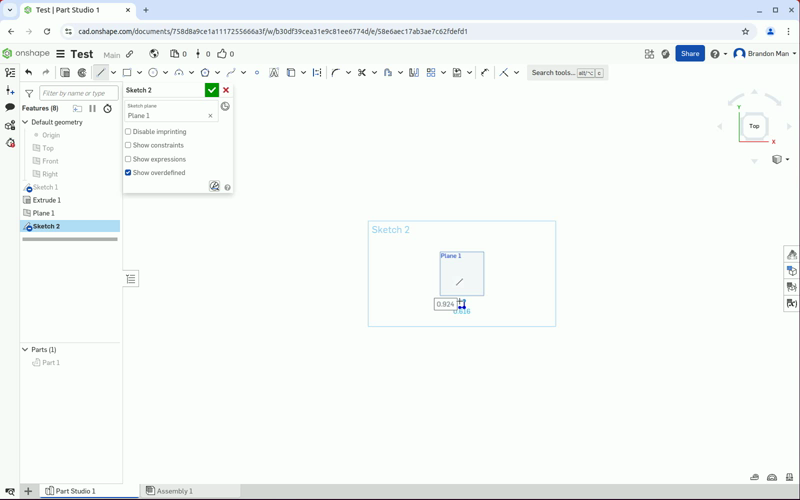
scroll(6)
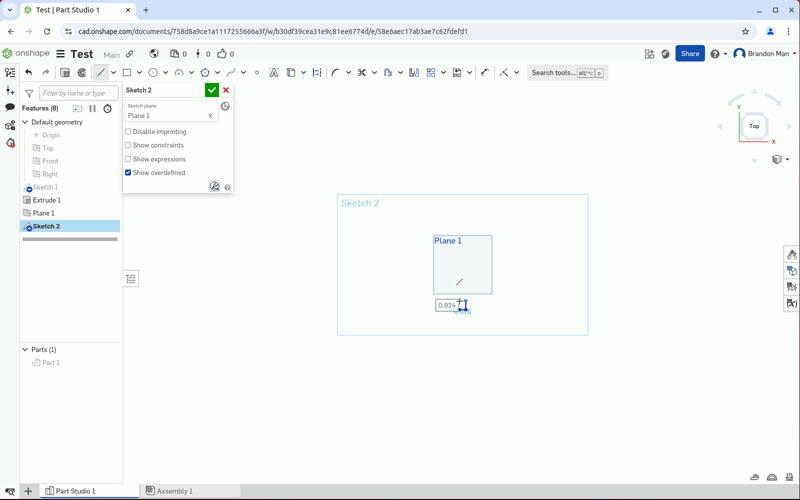
scroll(6)
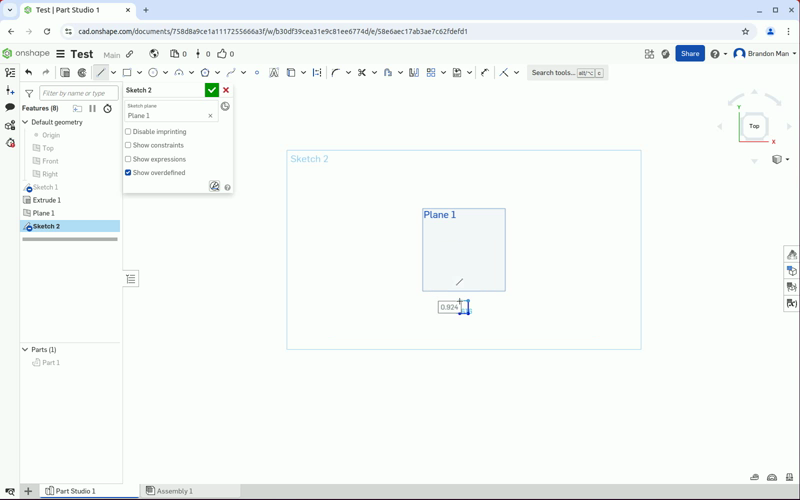
scroll(6)
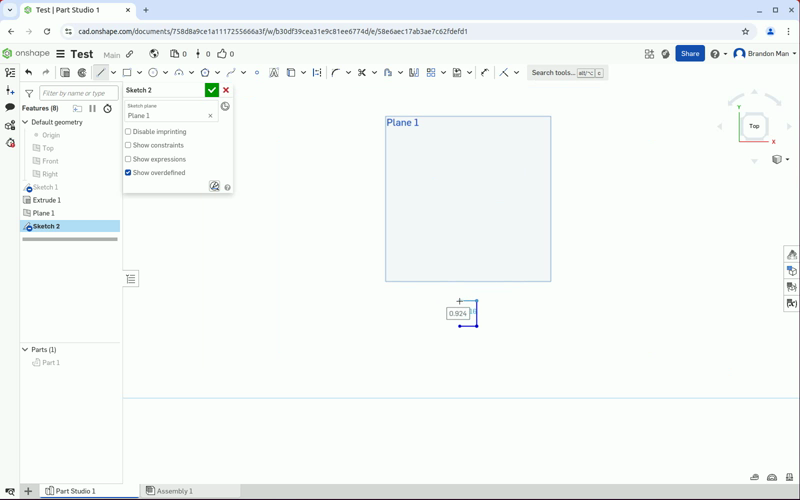
scroll(6)
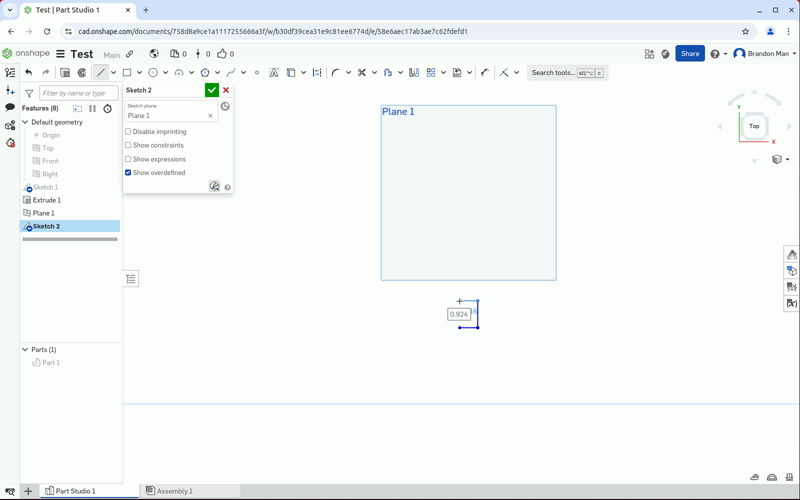
scroll(6)
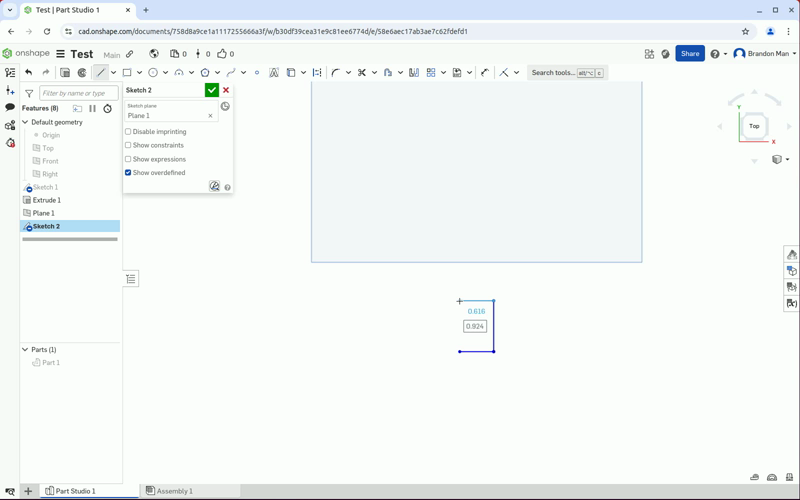
click(459, 300)
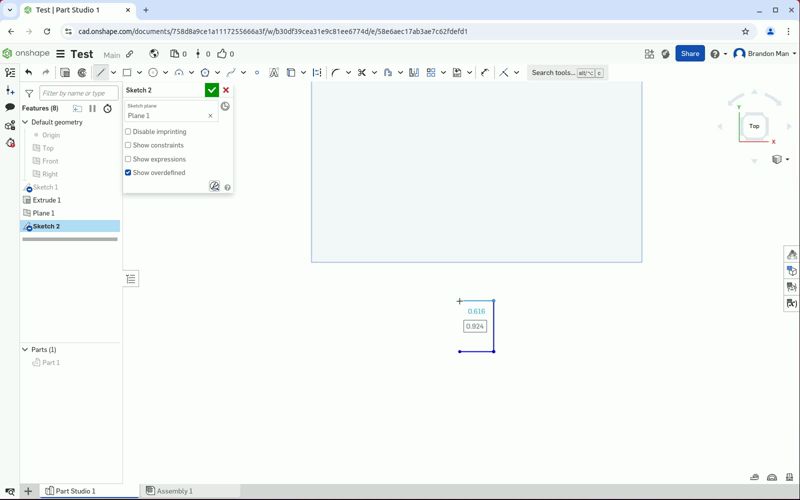
scroll(-6)
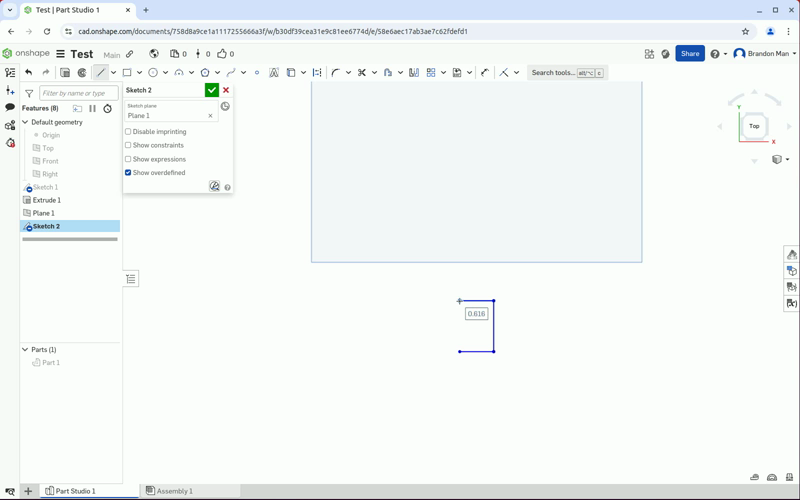
scroll(-6)
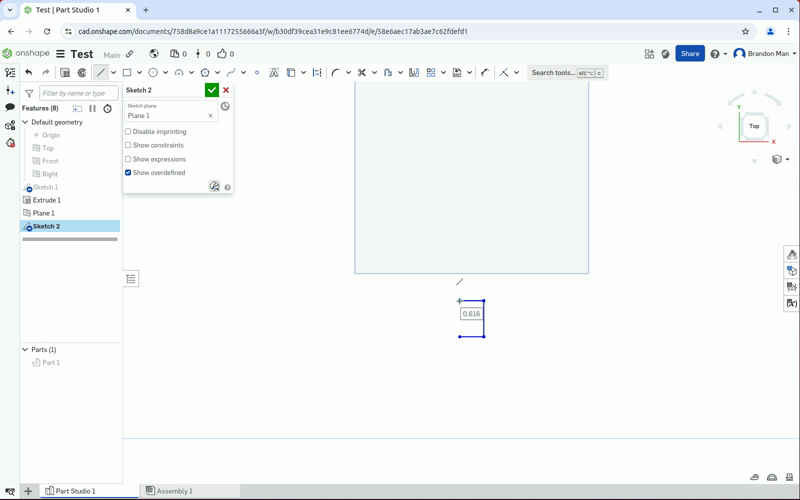
scroll(-6)
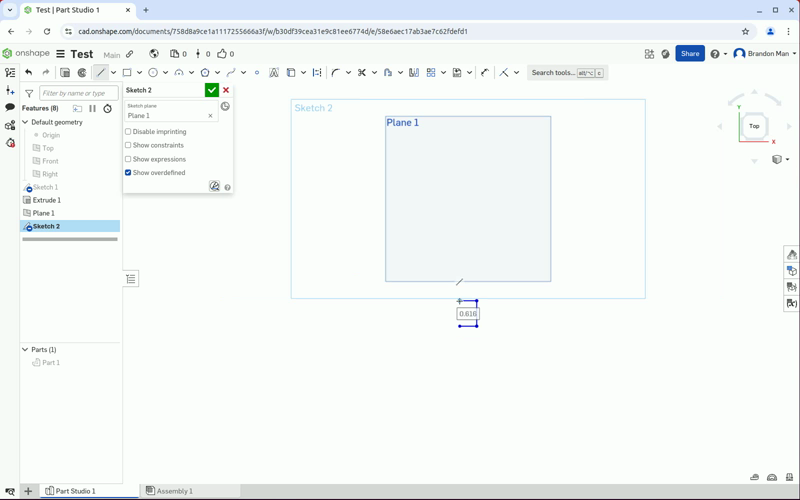
scroll(-6)
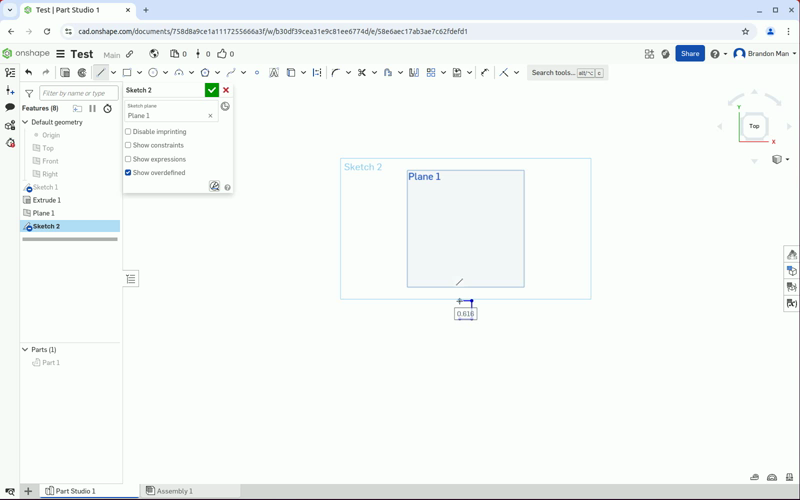
scroll(-6)
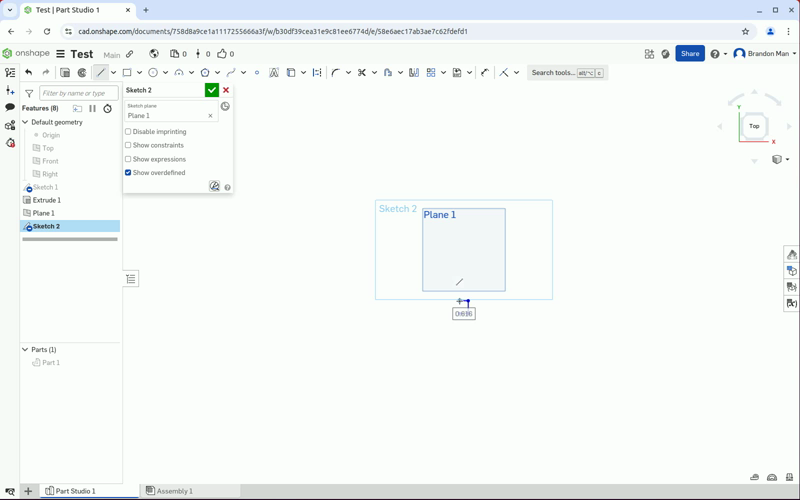
scroll(-6)
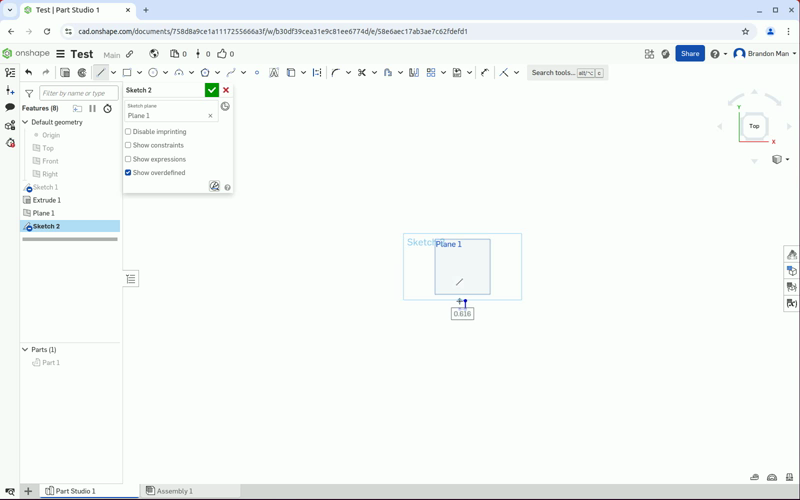
scroll(-6)
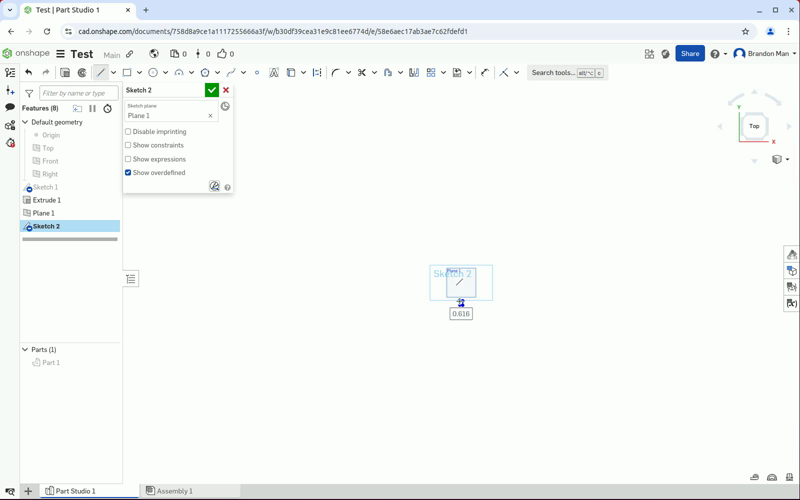
key_up(shift)
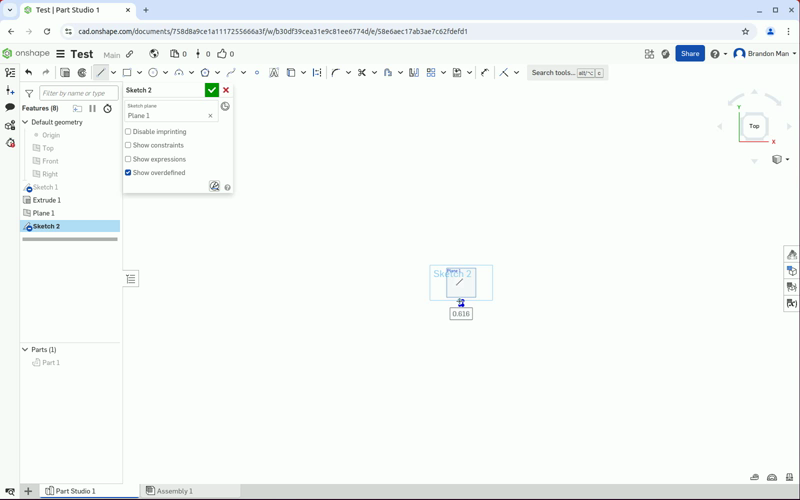
mouse_move(489, 300)
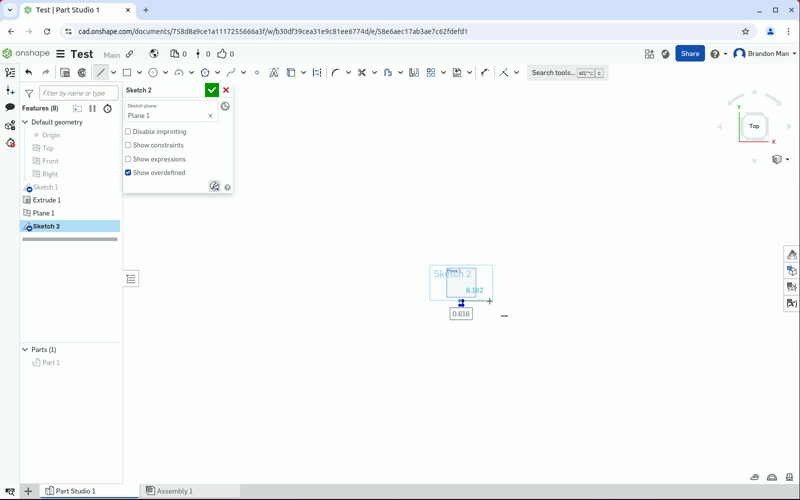
key_down(shift)
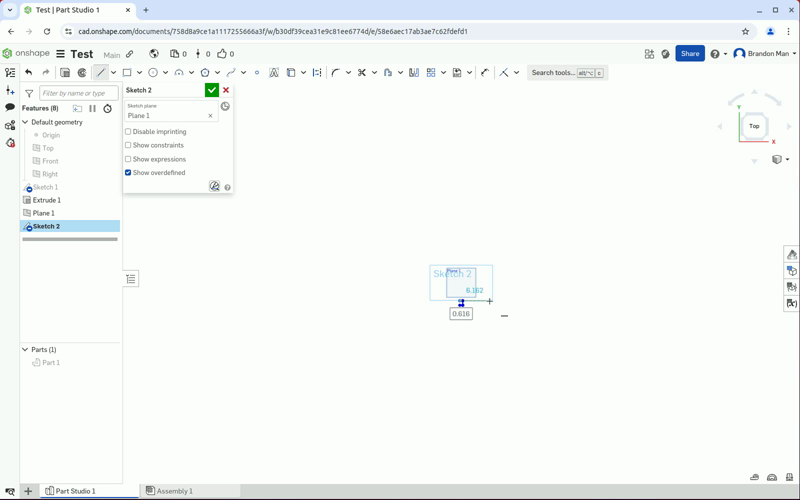
mouse_move(459, 305)
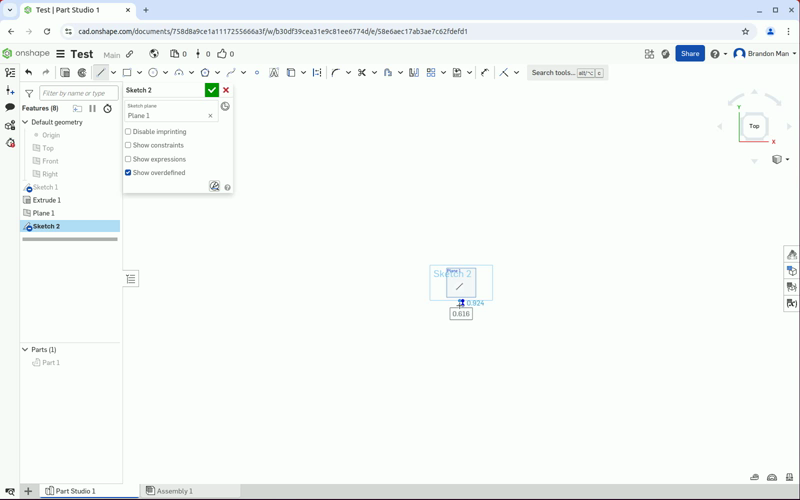
scroll(6)
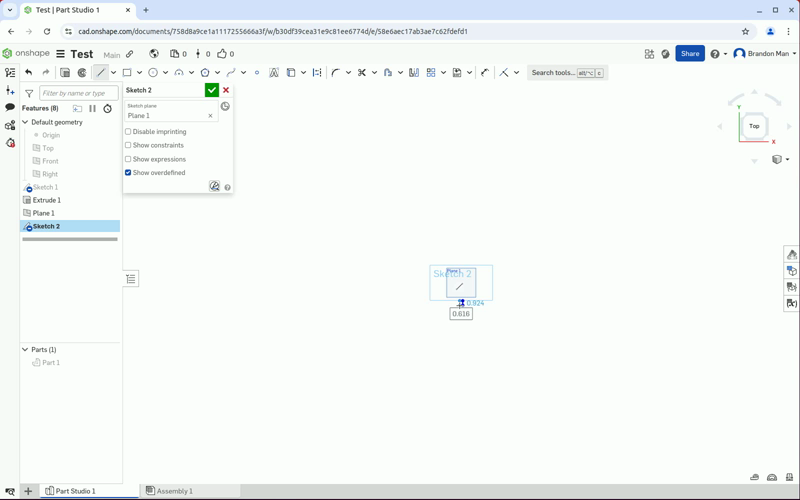
scroll(6)
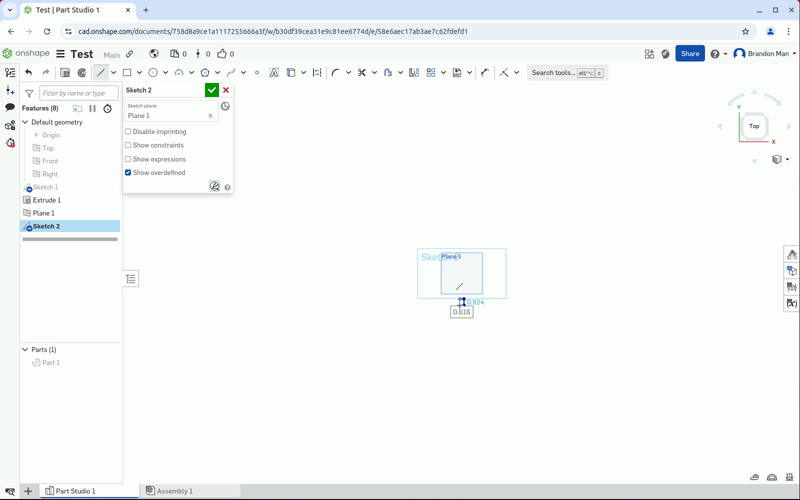
scroll(6)
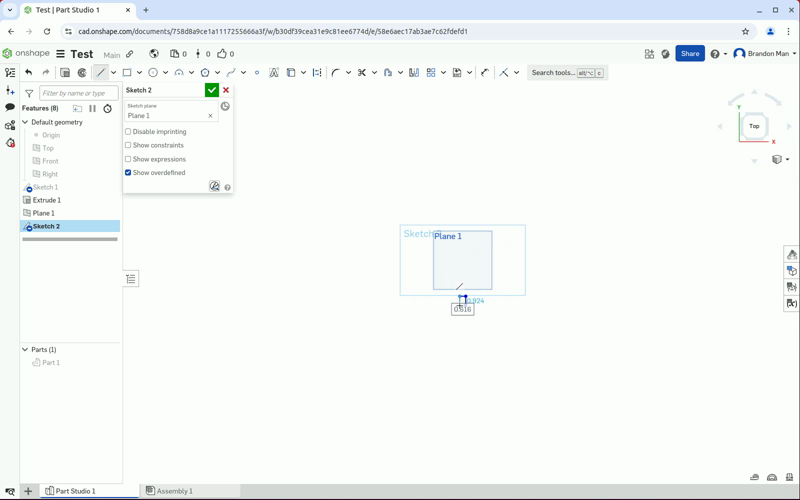
scroll(6)
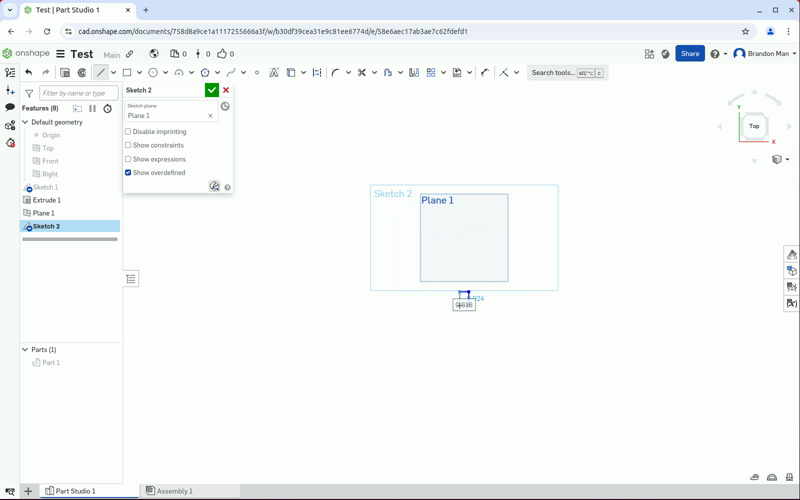
scroll(6)
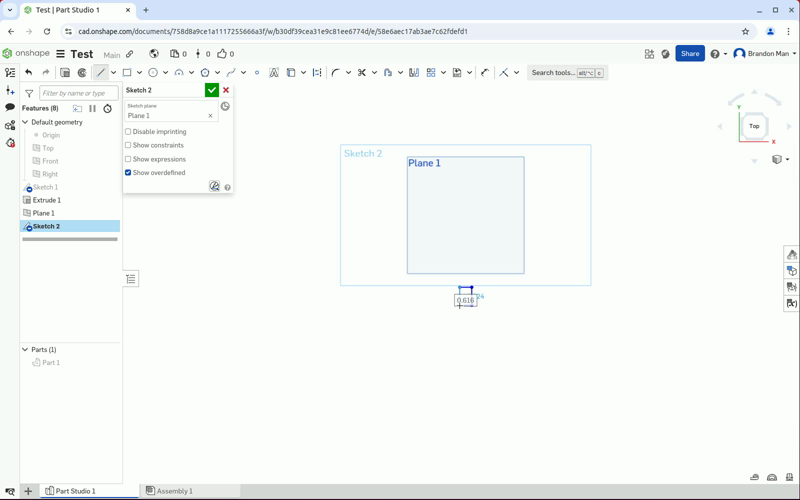
scroll(6)
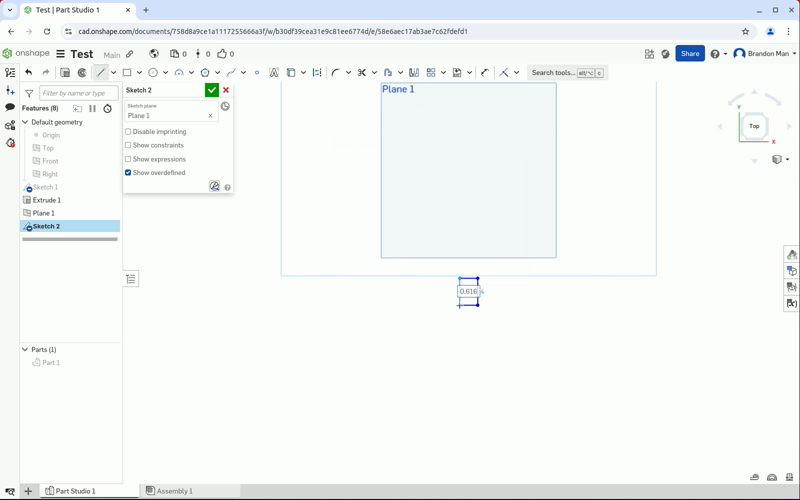
scroll(6)
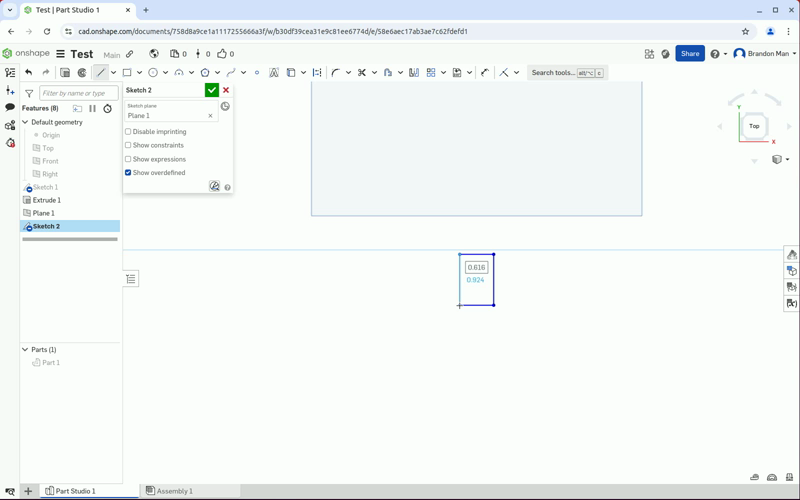
key_up(shift)
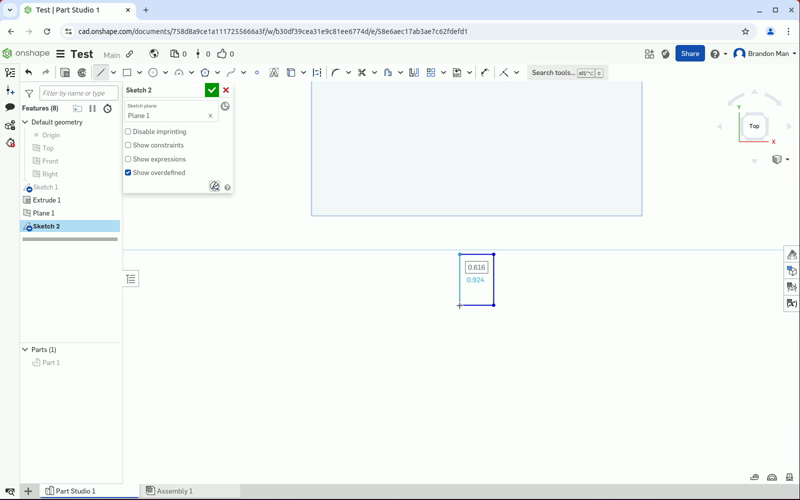
click(459, 305)
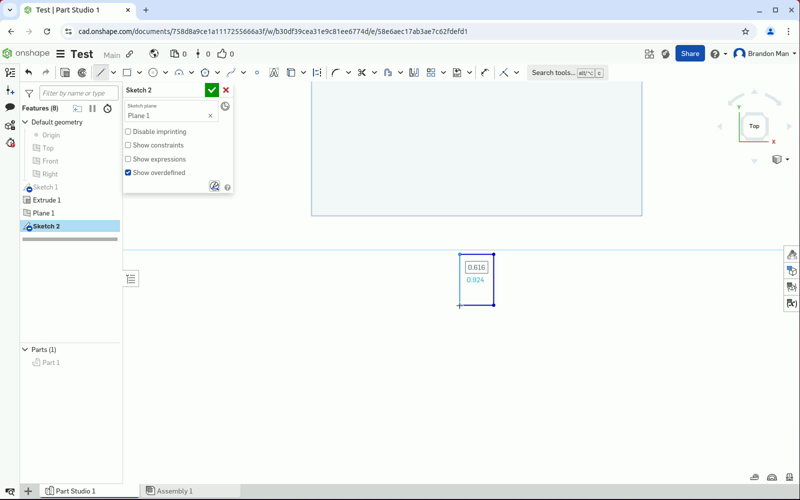
scroll(-6)
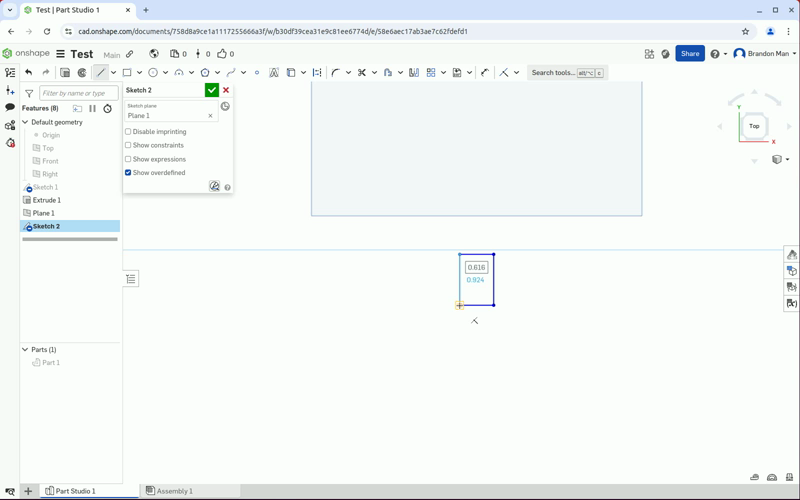
scroll(-6)
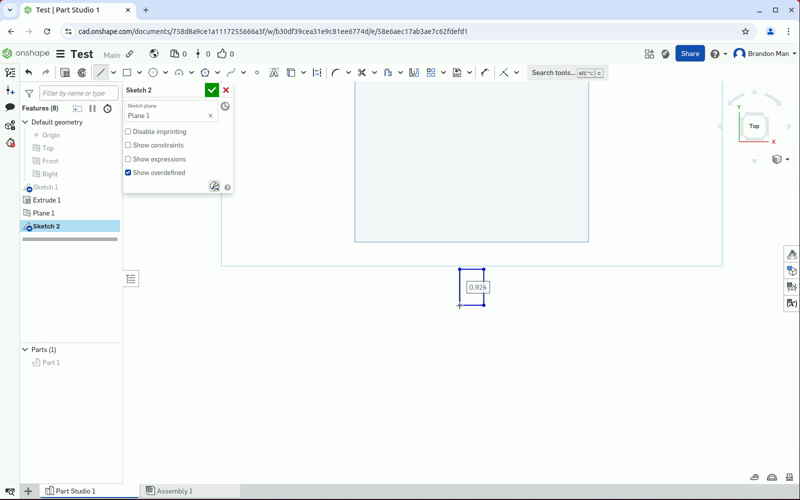
scroll(-6)
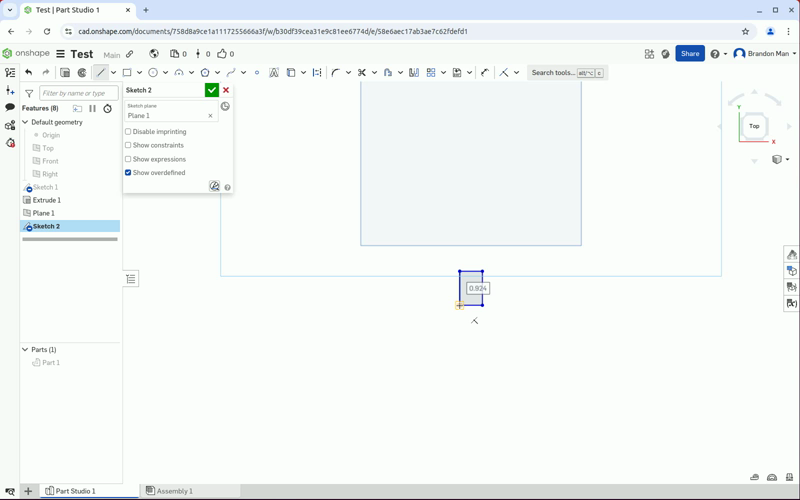
scroll(-6)
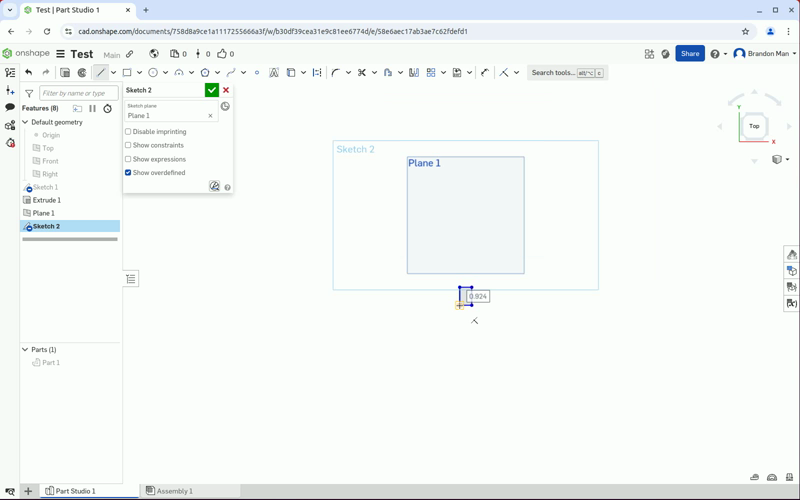
scroll(-6)
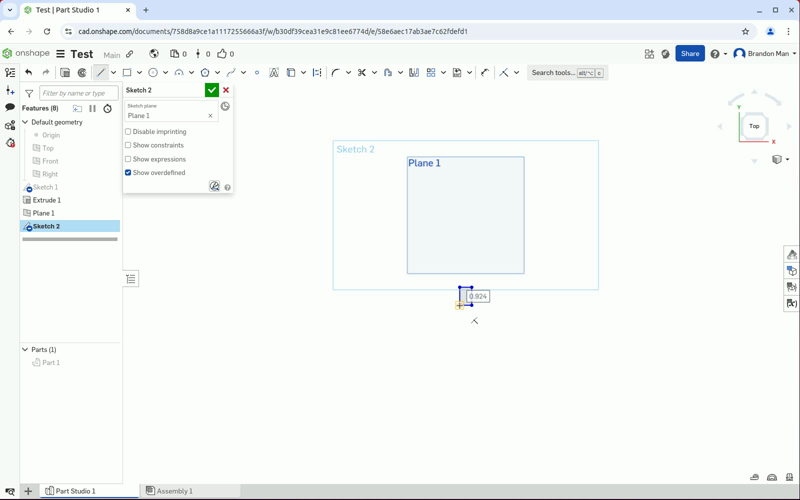
scroll(-6)
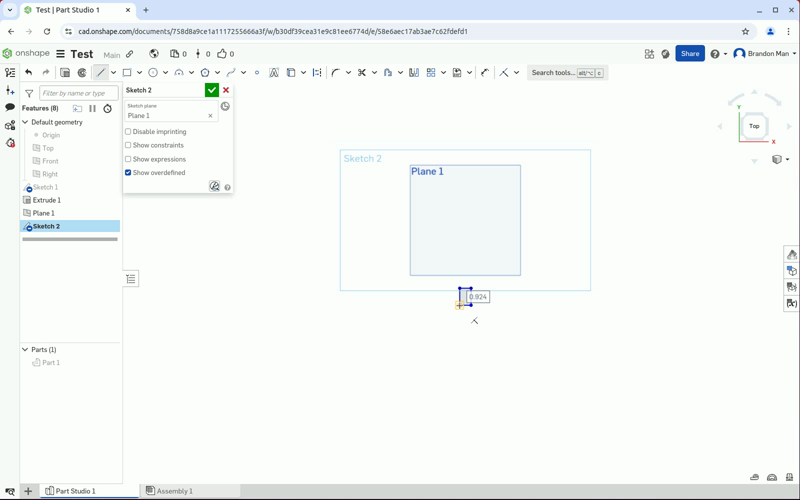
scroll(-6)
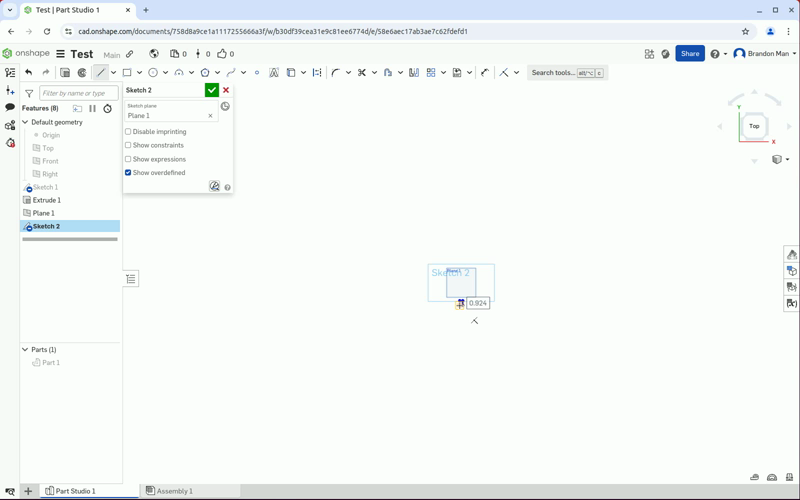
key(esc)
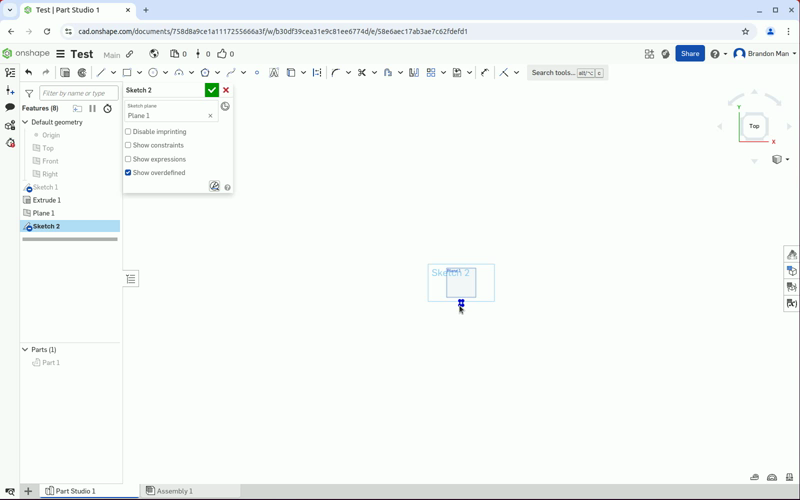
mouse_move(460, 302)
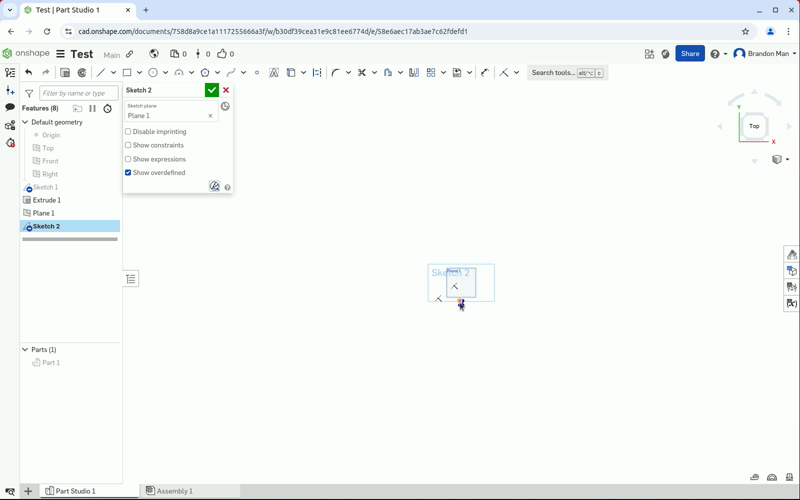
scroll(6)
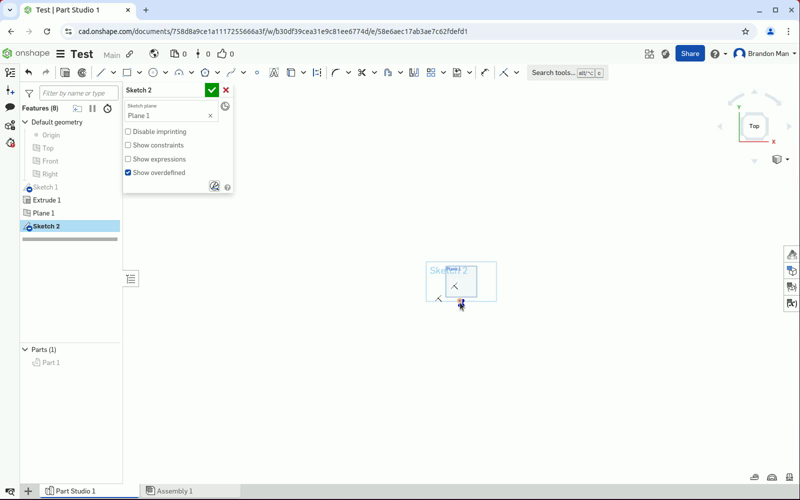
scroll(6)
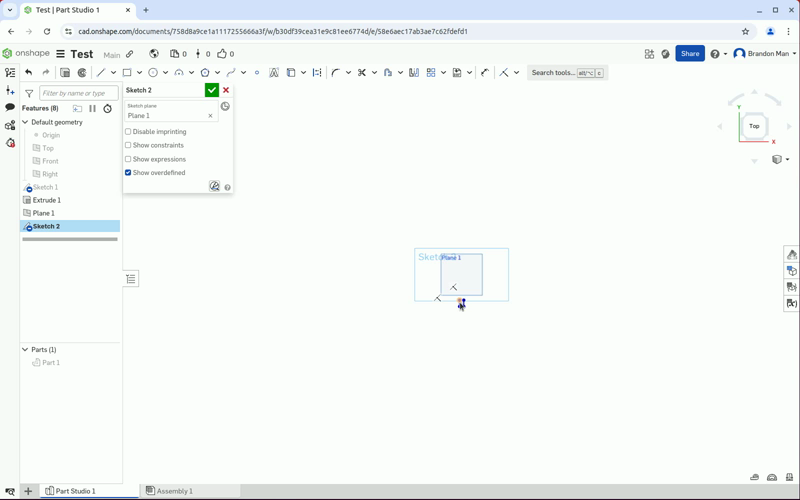
scroll(6)
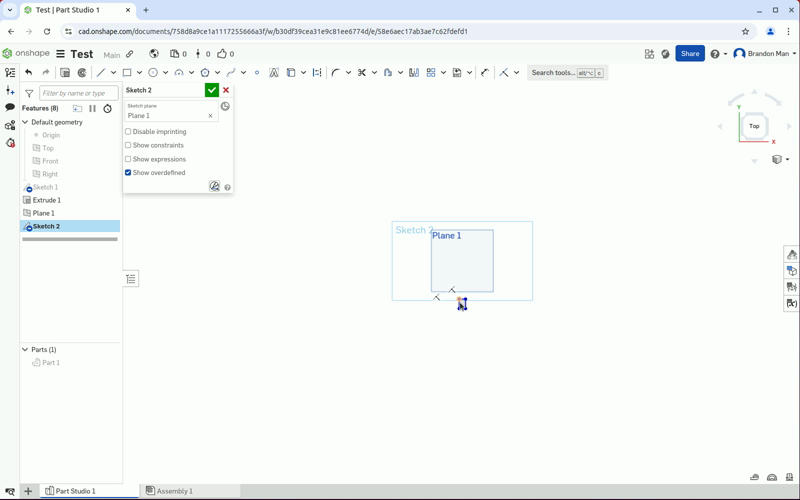
scroll(6)
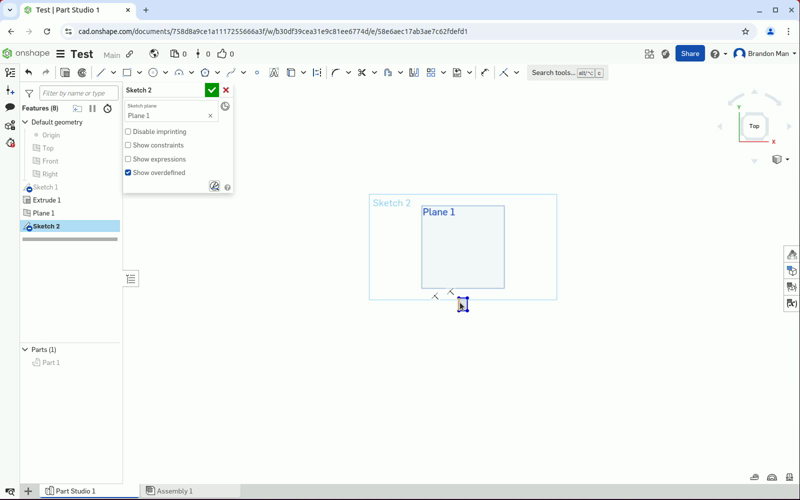
scroll(6)
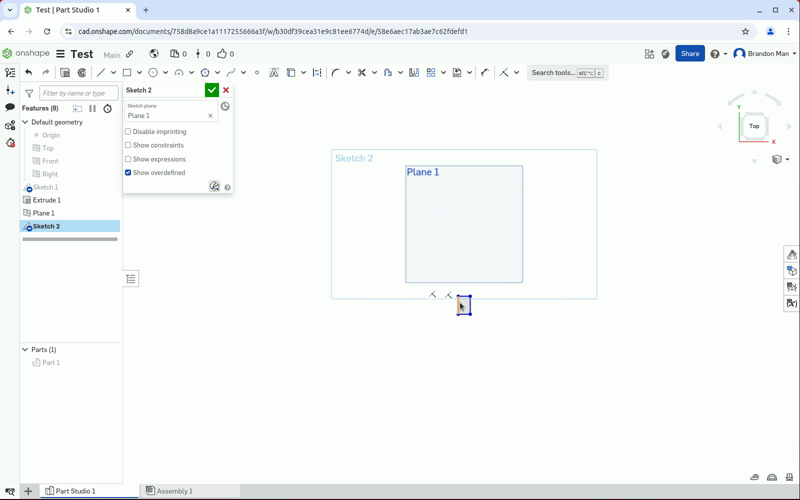
scroll(6)
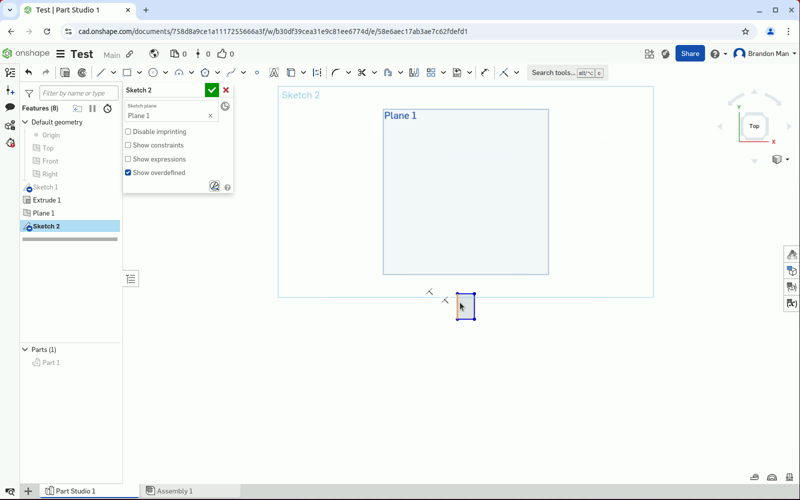
scroll(6)
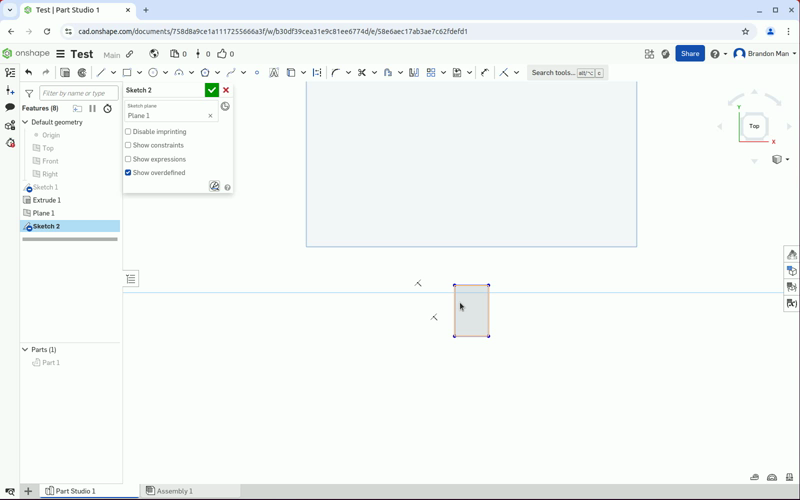
click(460, 302)
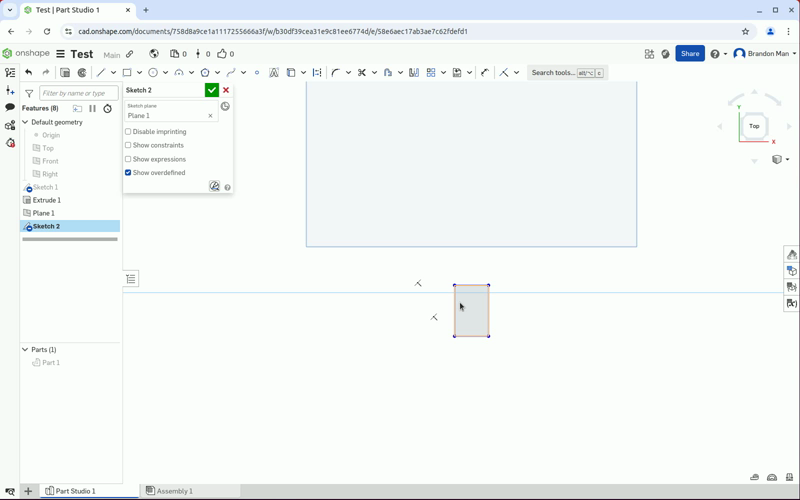
scroll(-6)
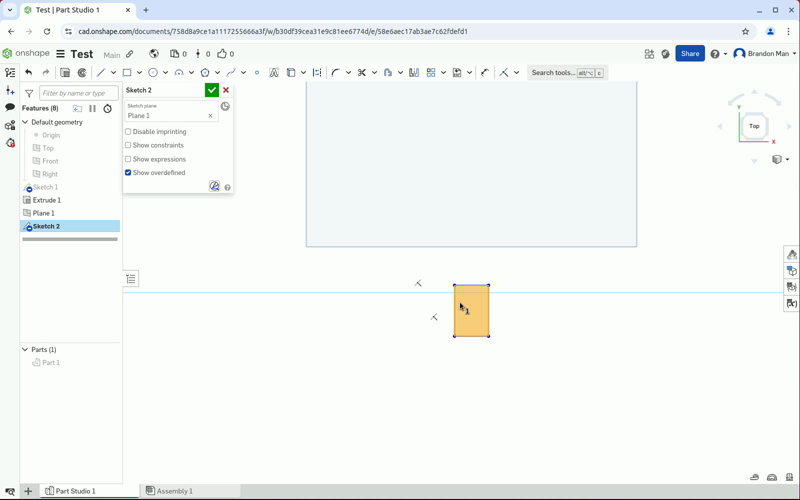
scroll(-6)
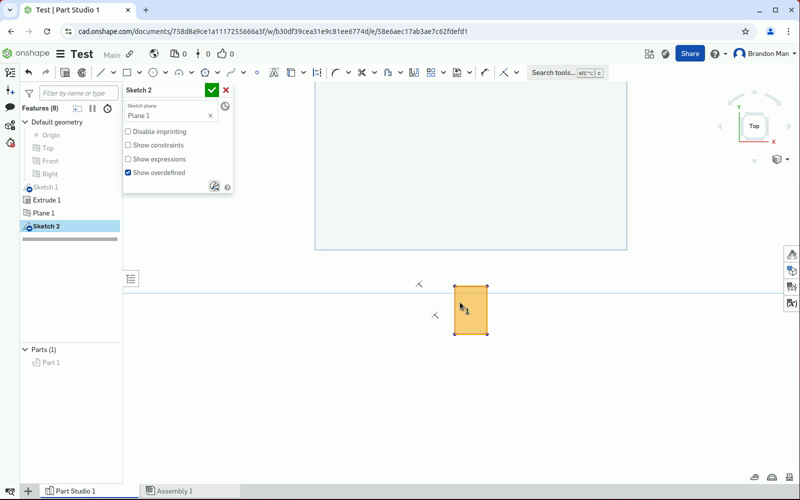
scroll(-6)
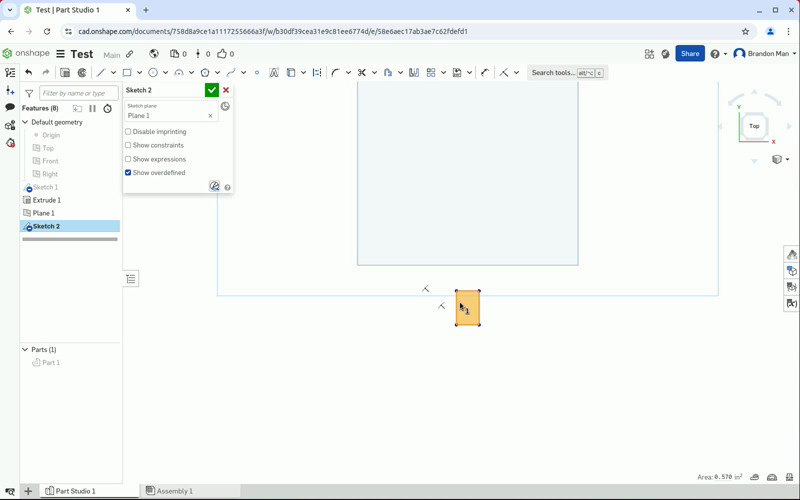
scroll(-6)
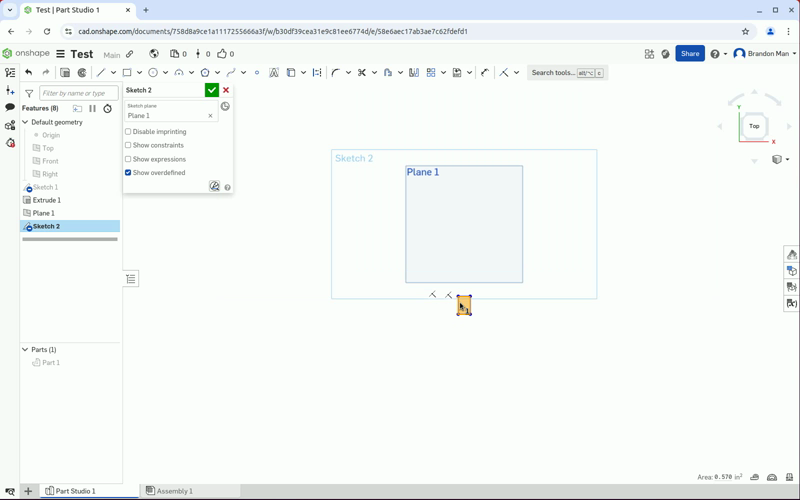
scroll(-6)
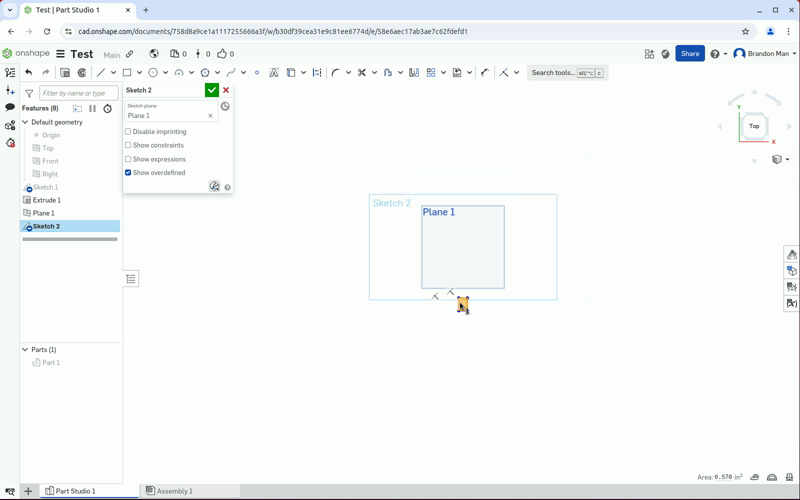
scroll(-6)
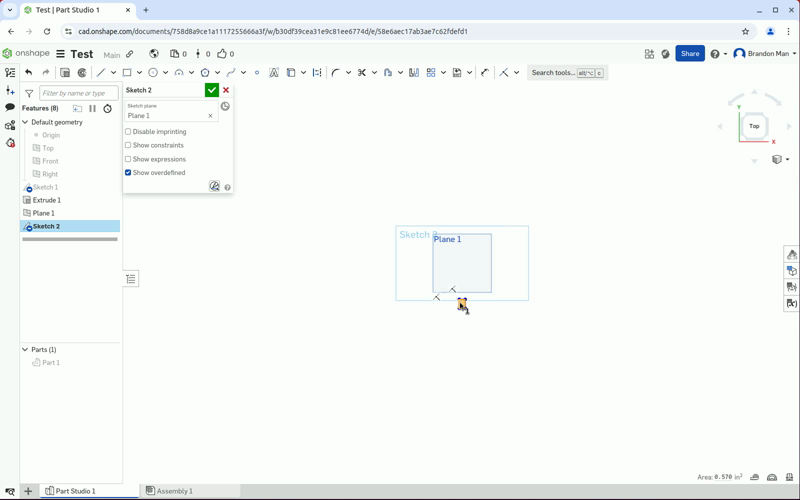
scroll(-6)
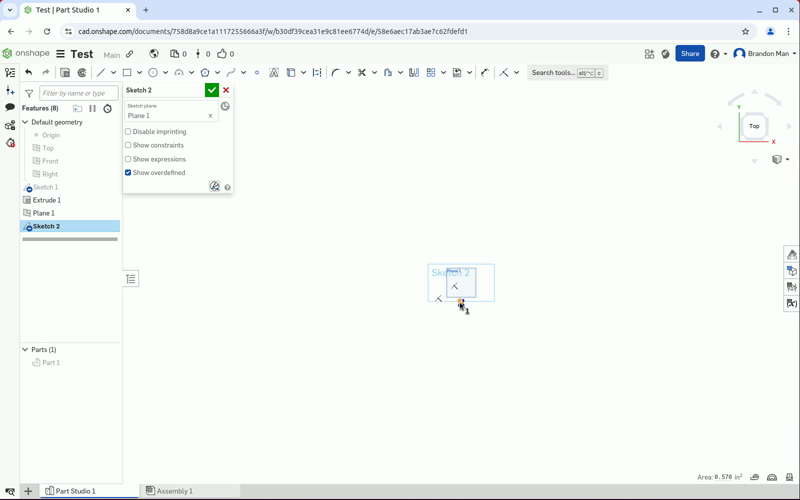
mouse_move(73, 352)
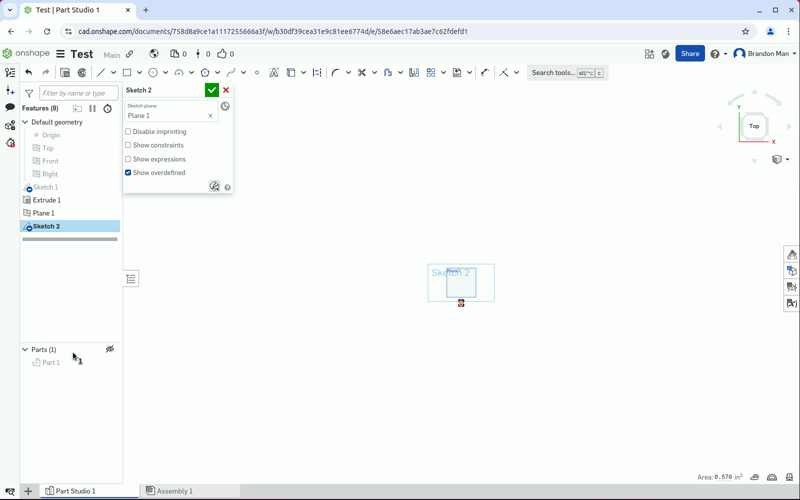
key(shift+y)
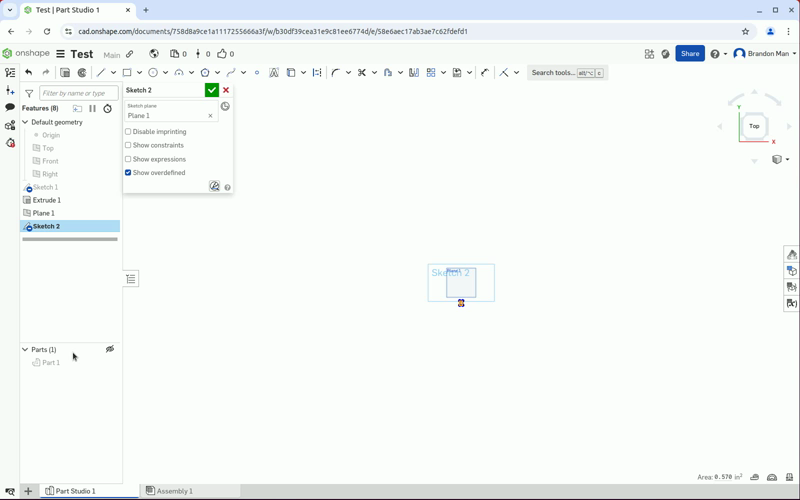
key(shift+e)
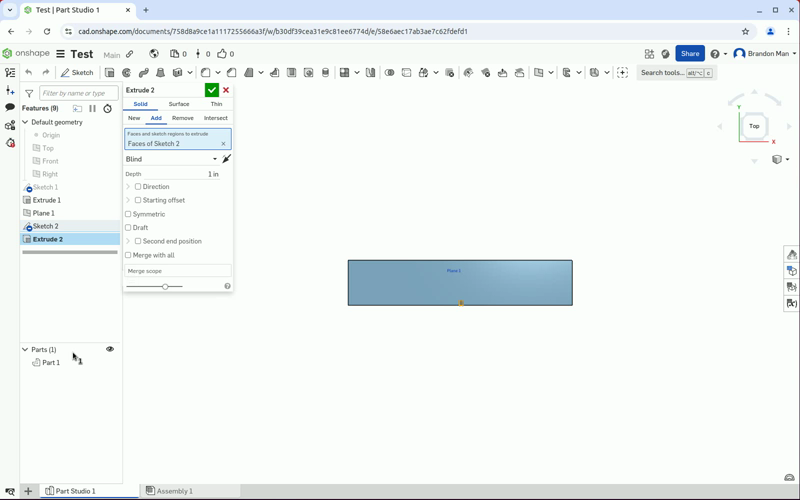
mouse_move(143, 106)
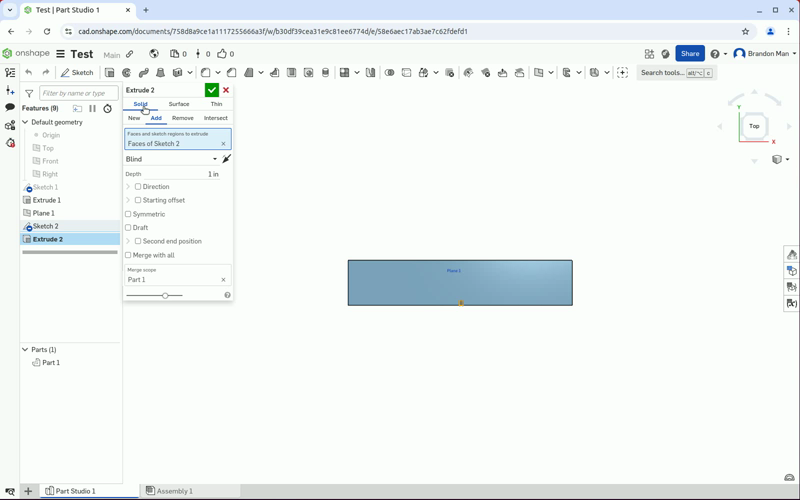
click(143, 106)
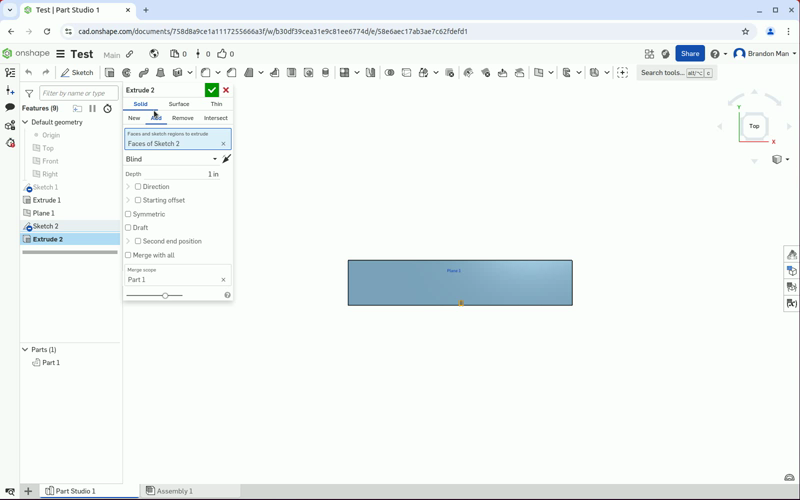
mouse_move(186, 120)
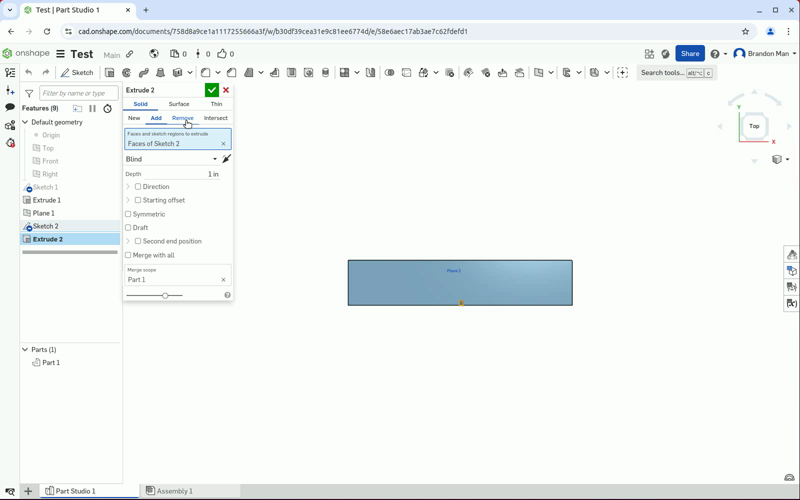
click(186, 120)
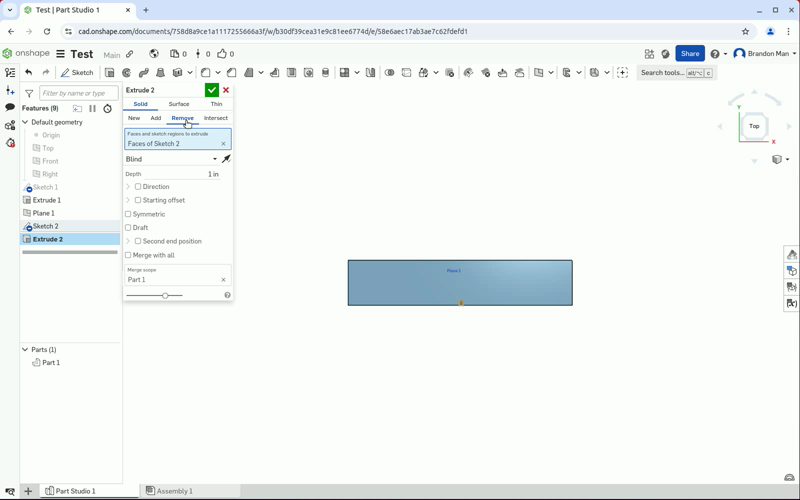
key(tab, 4)
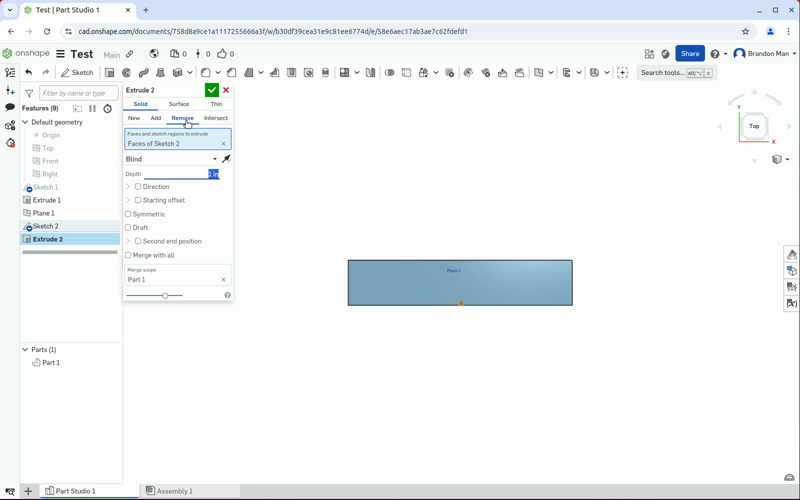
text(0.481)
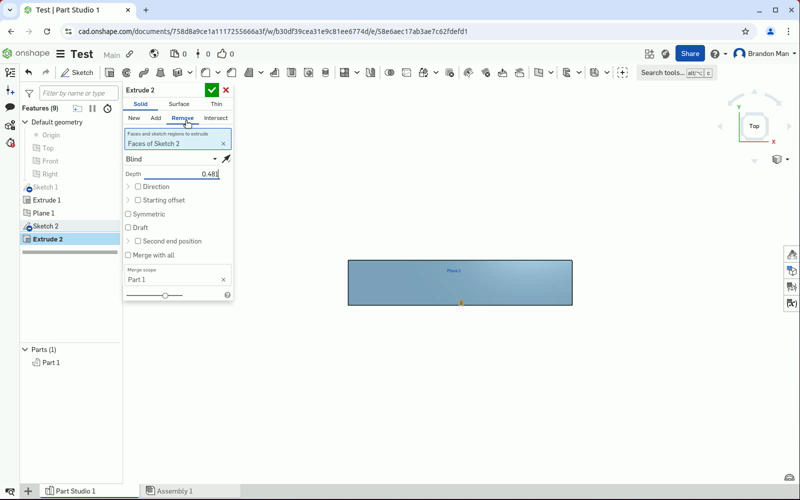
key(tab, 6)
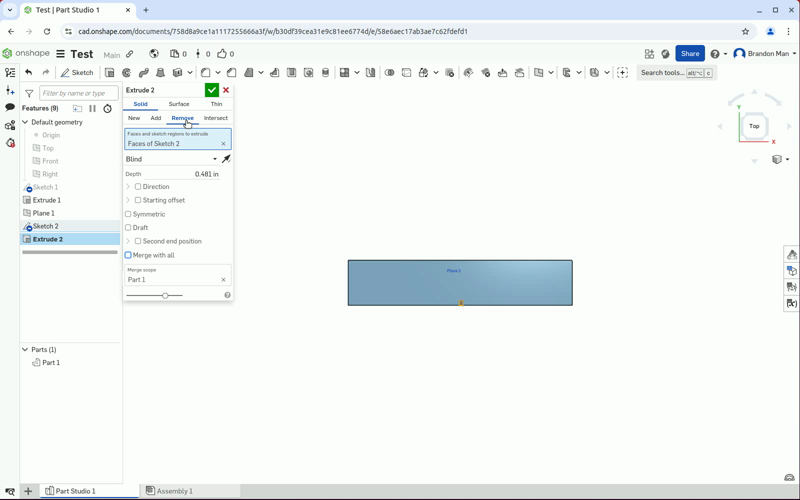
key(space)
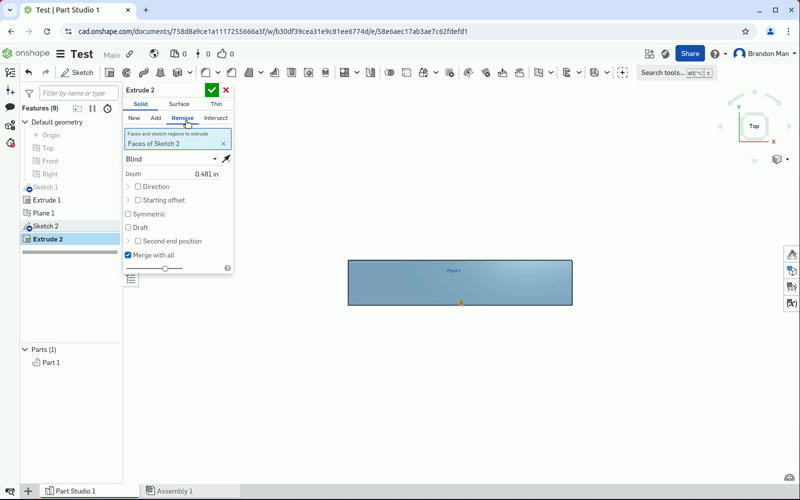
key(enter)
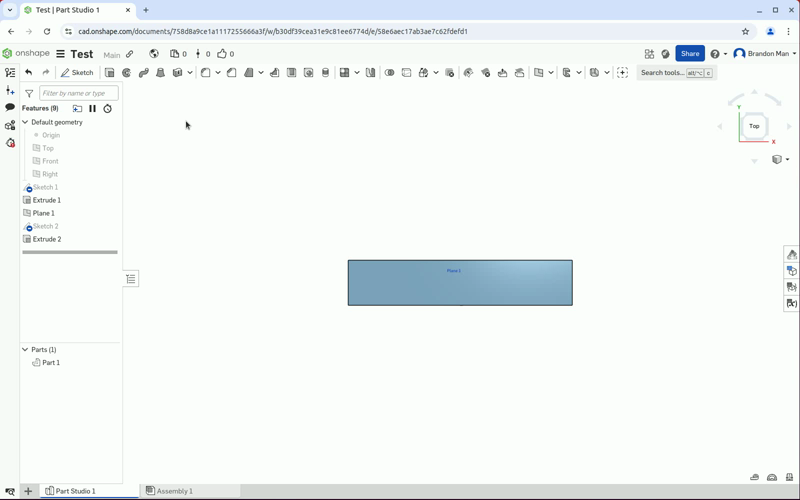
key(shift+h)
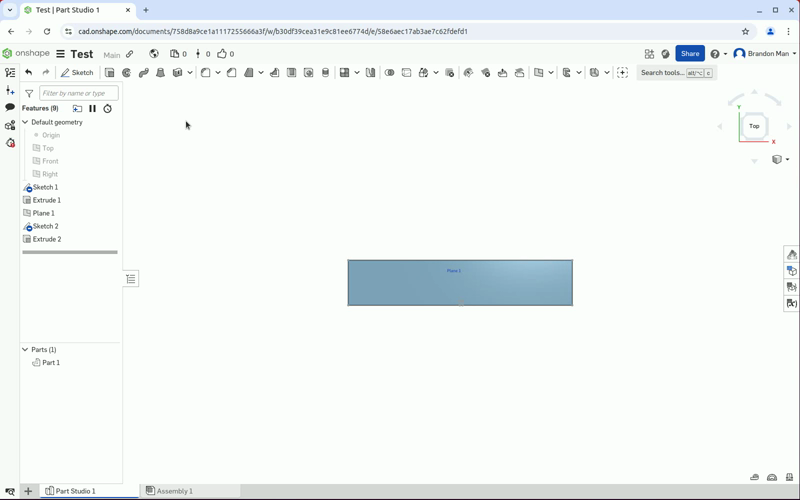
key(shift+h)
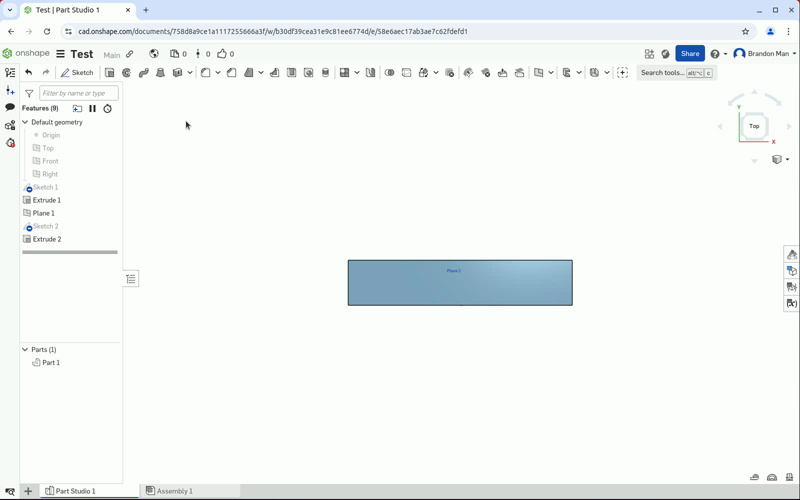
mouse_move(73, 189)
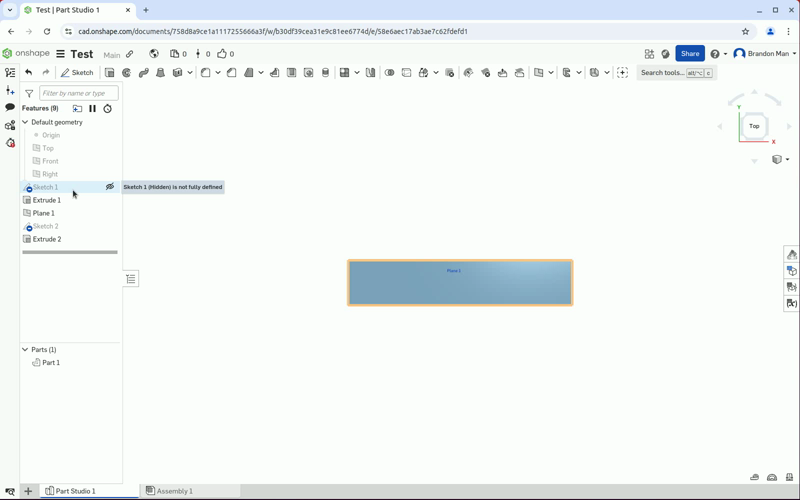
click(73, 189)
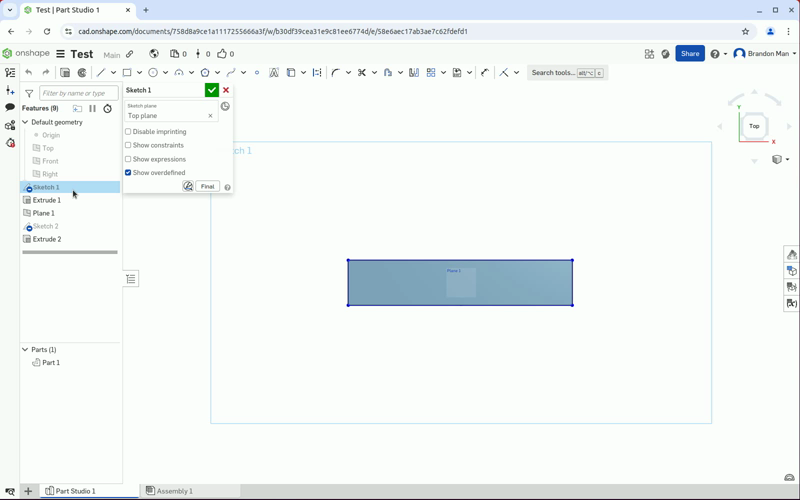
mouse_move(229, 92)
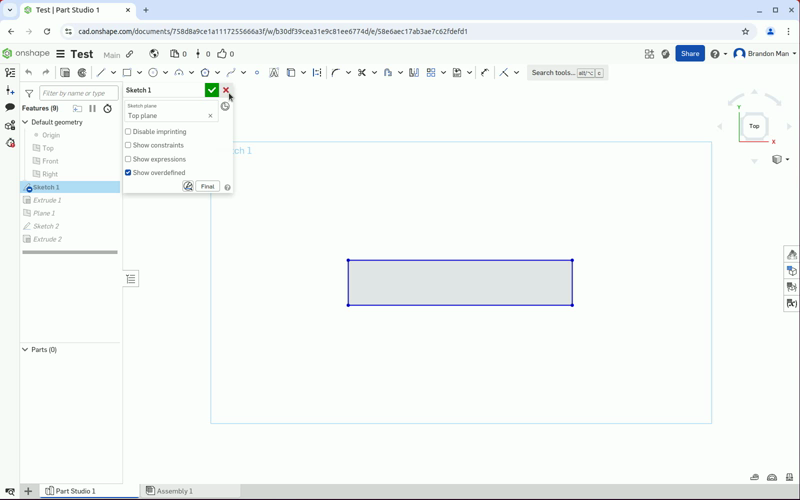
click(229, 92)
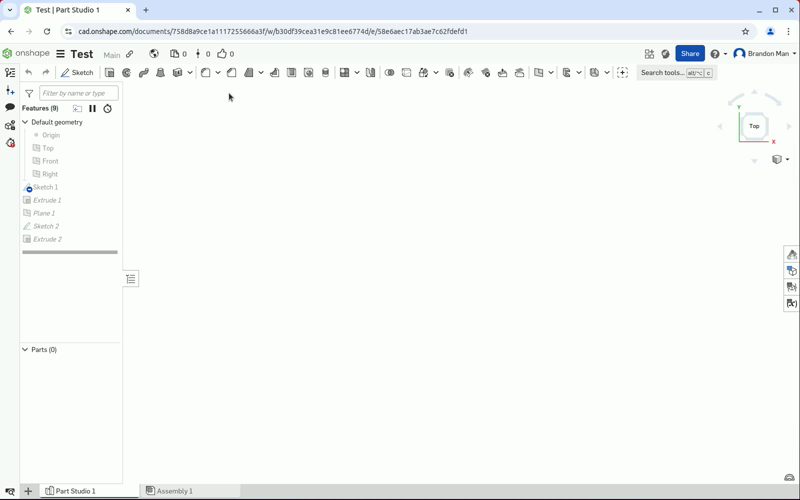
mouse_move(73, 352)
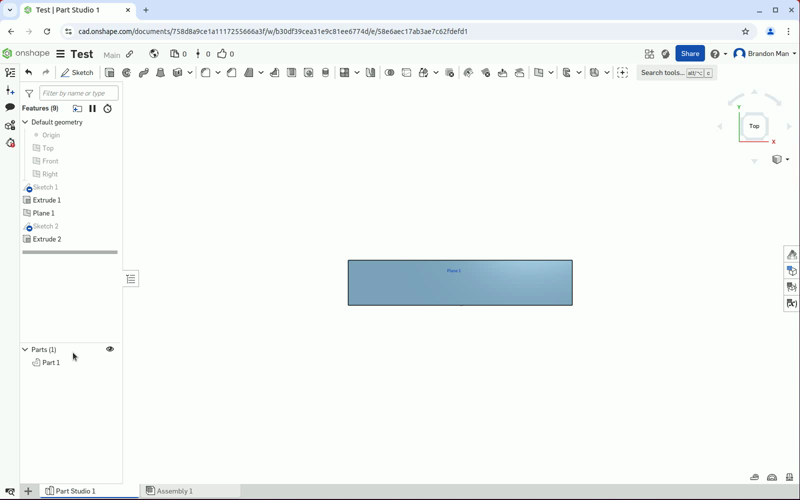
key(y)
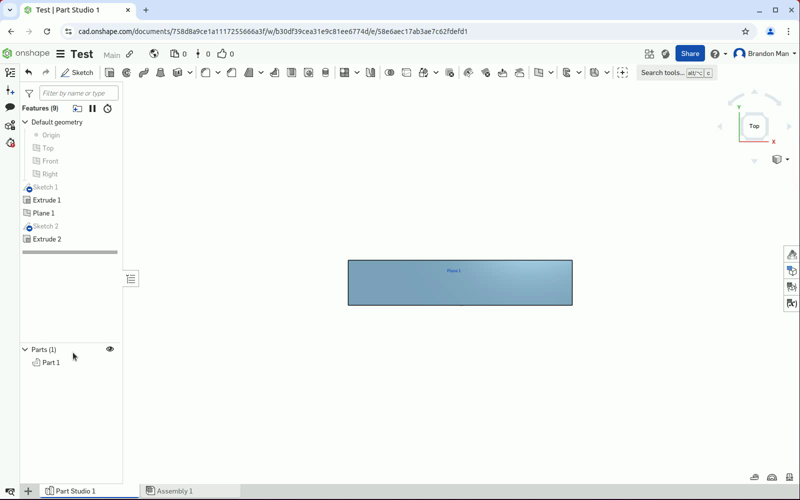
key(shift+p)
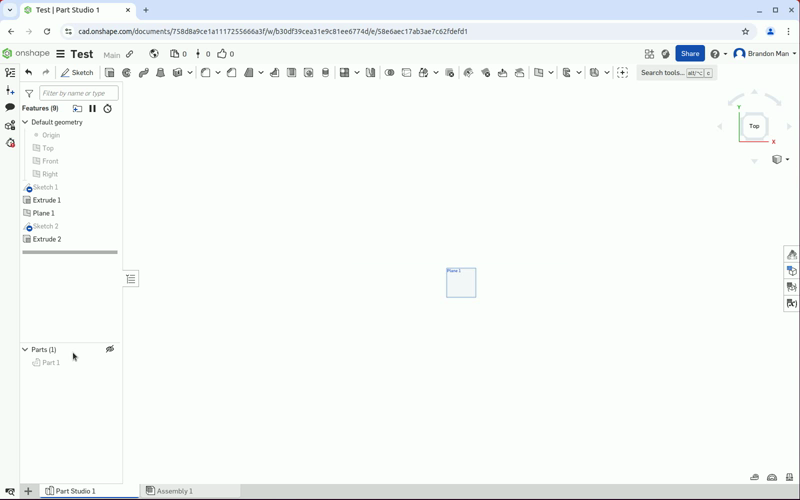
key(space)
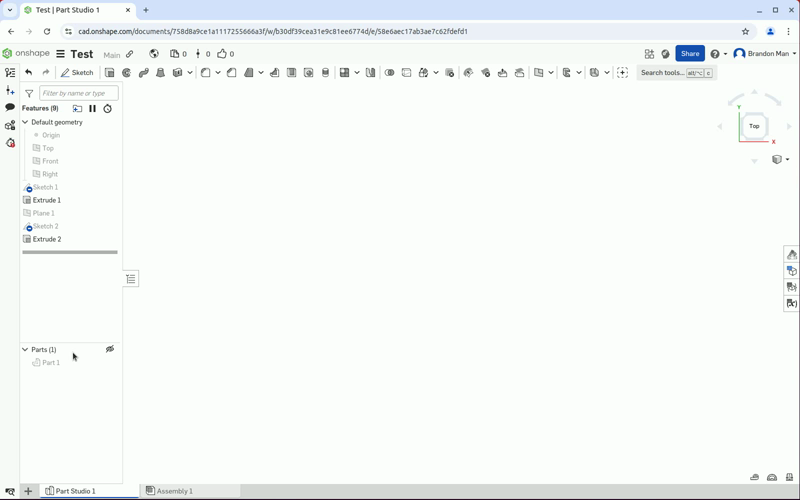
key_down(shift)
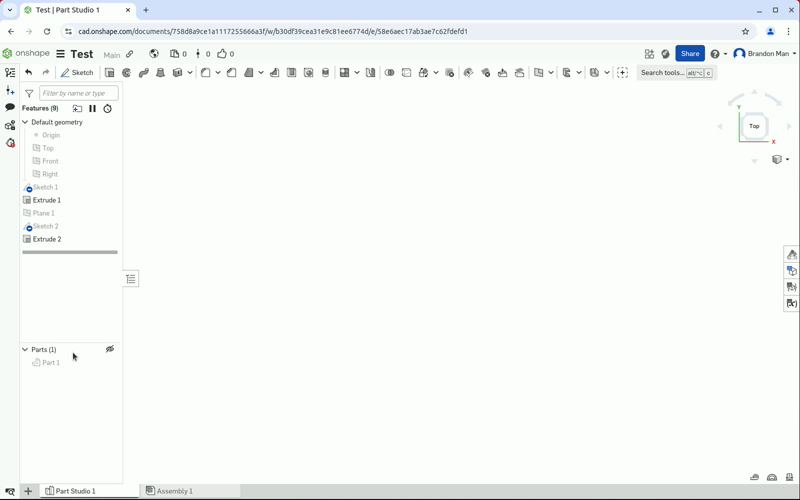
key(up)
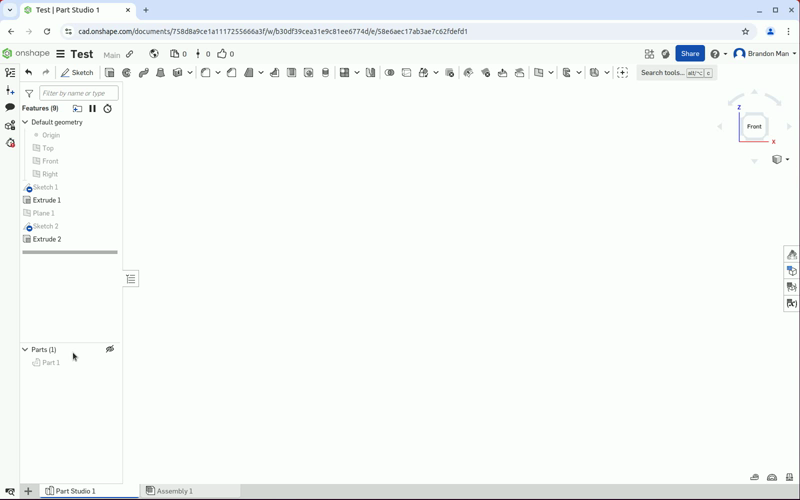
key_up(shift)
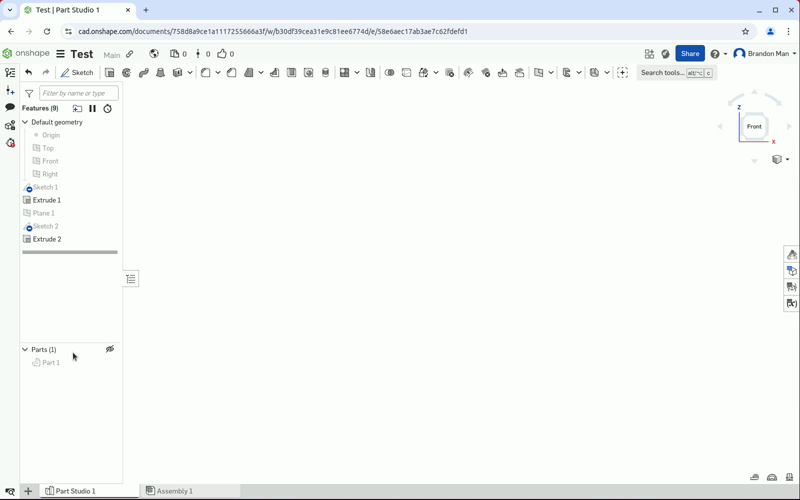
mouse_move(73, 352)
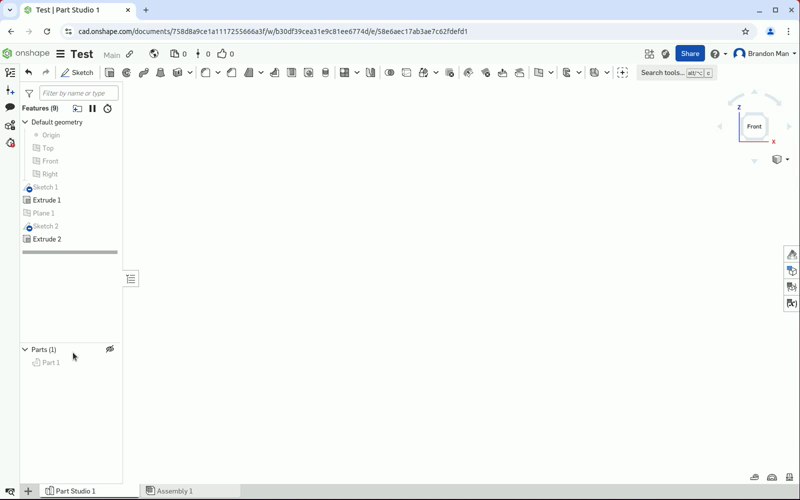
key(shift+y)
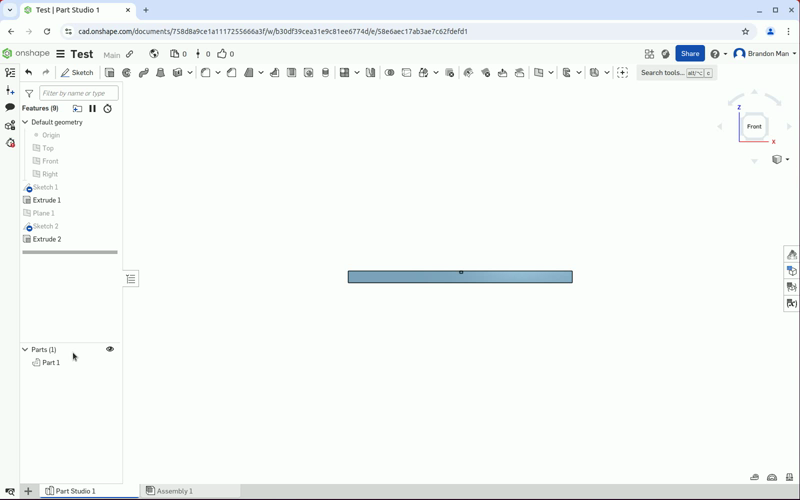
mouse_move(541, 75)
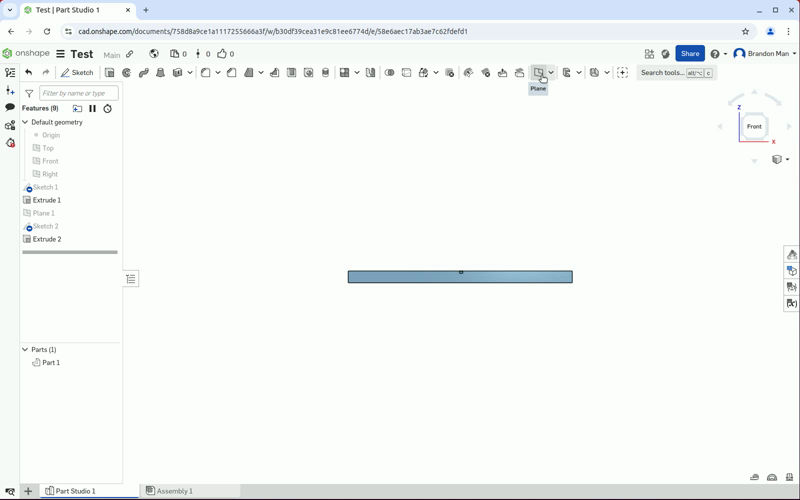
click(541, 75)
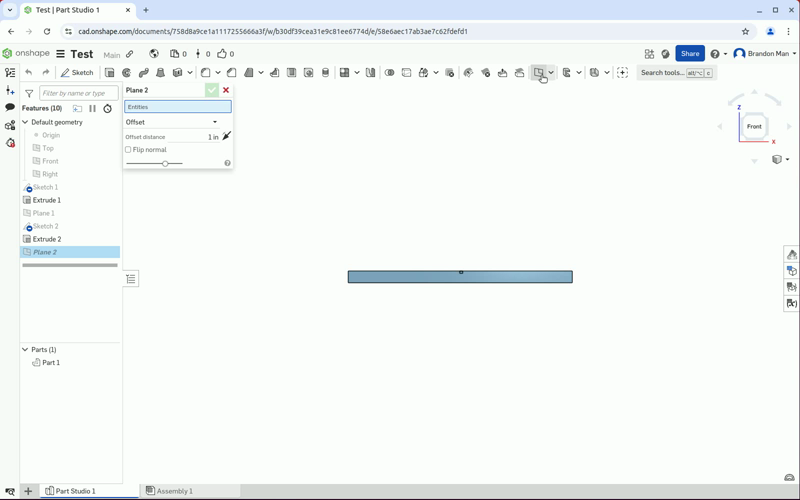
mouse_move(73, 163)
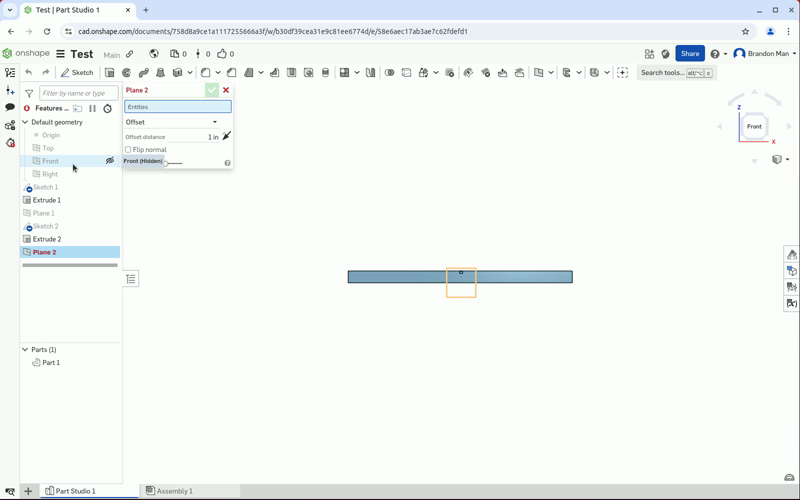
click(73, 163)
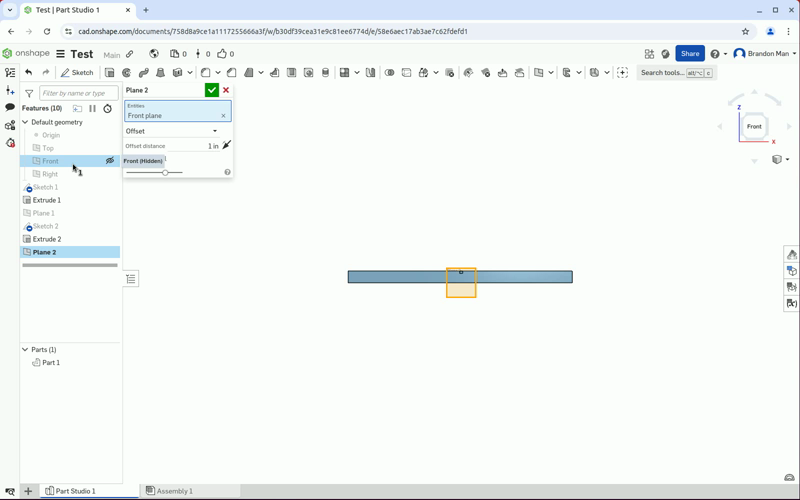
key(tab, 2)
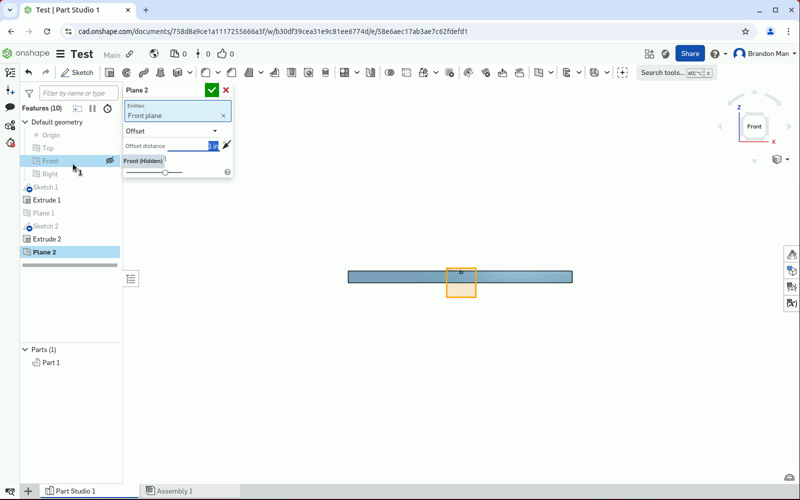
text(4.56)
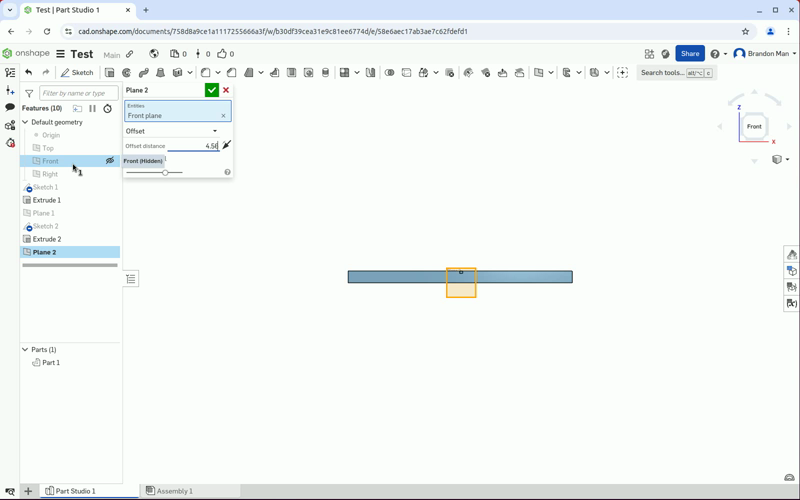
key(enter, 2)
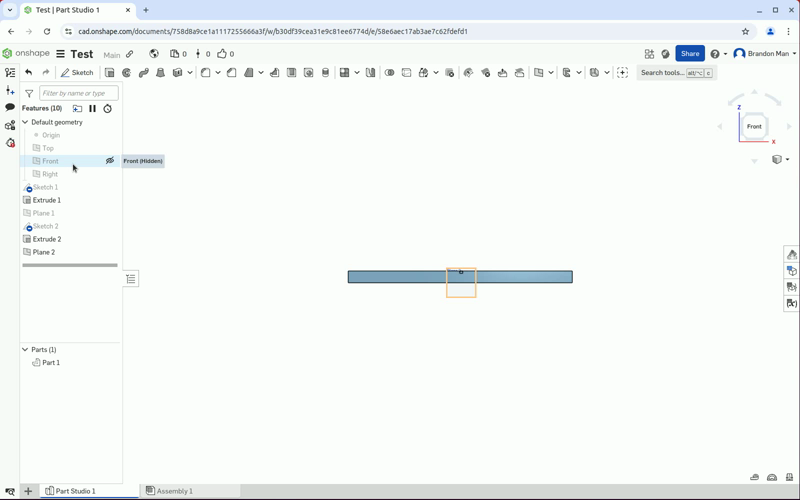
key(shift+s)
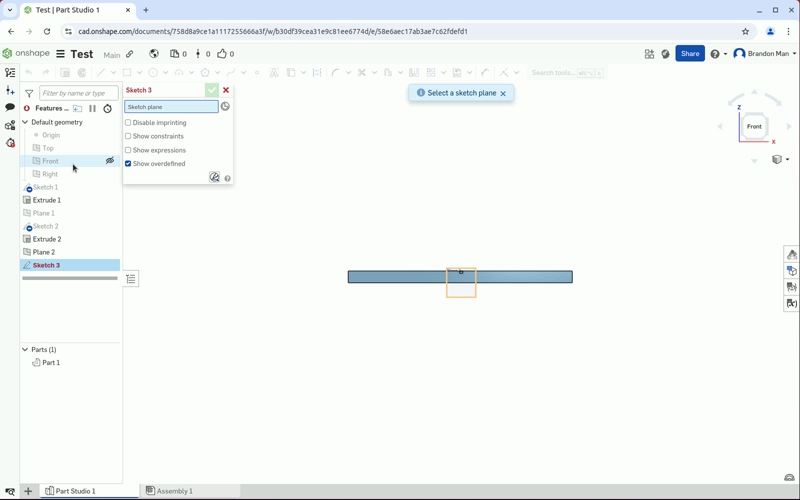
mouse_move(73, 254)
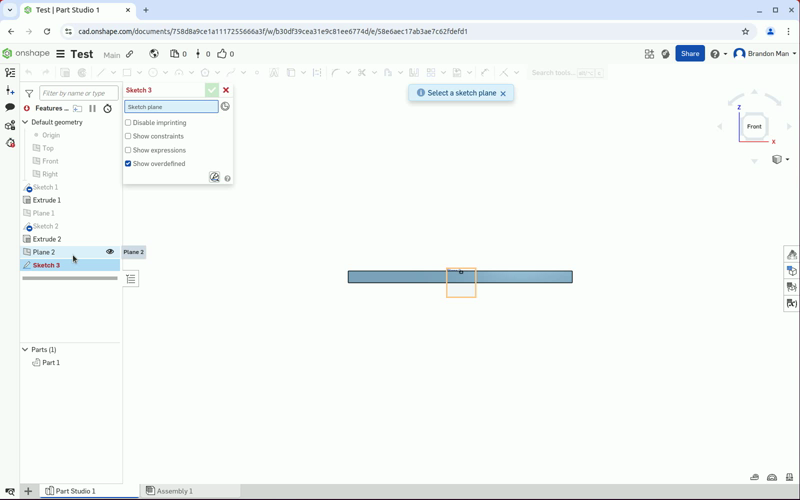
click(73, 254)
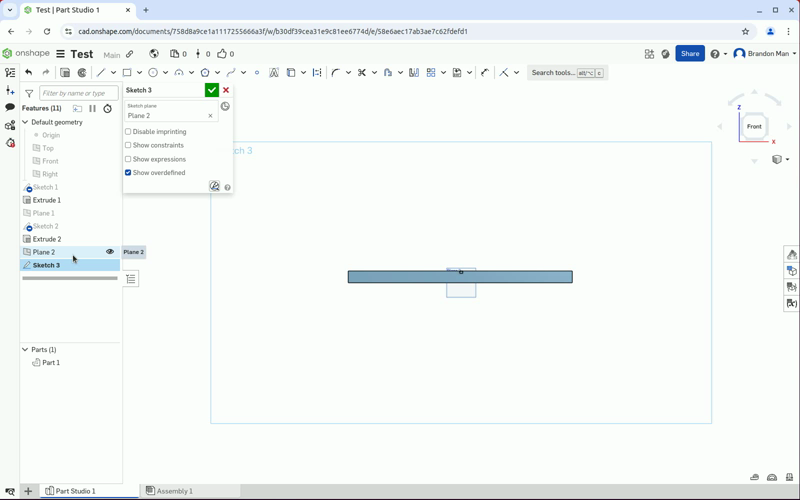
mouse_move(73, 352)
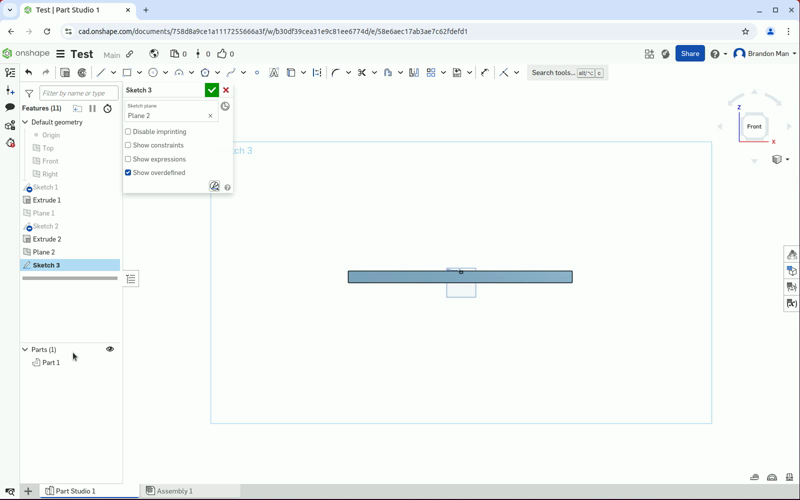
key(y)
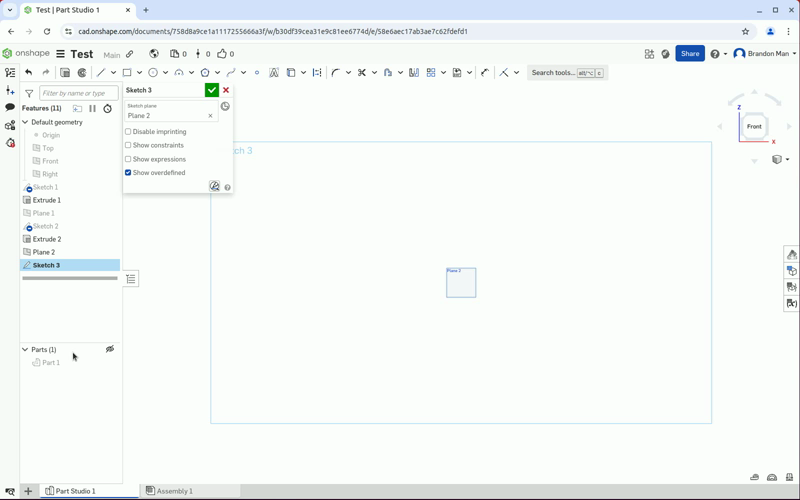
key(l)
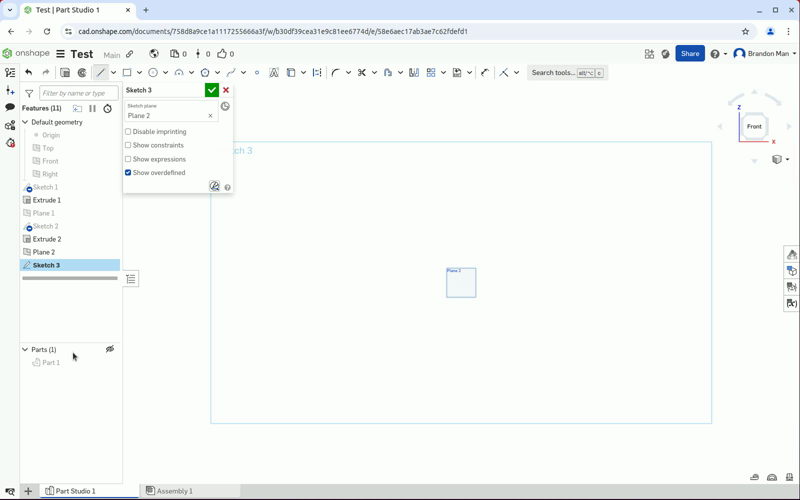
key_down(shift)
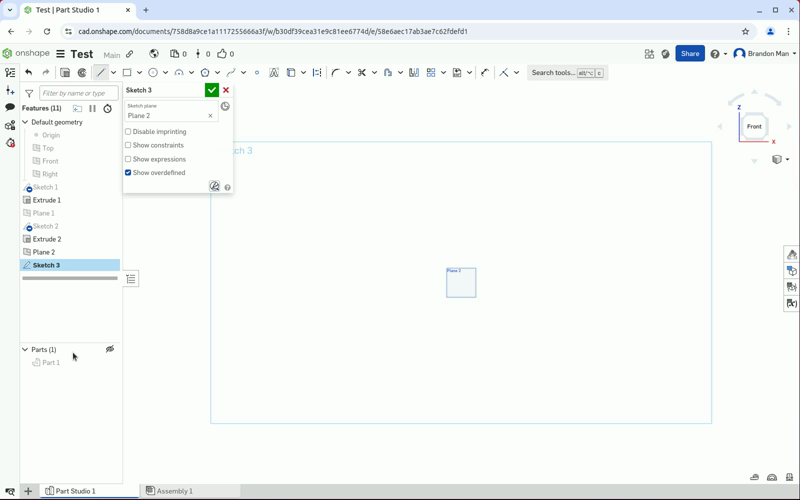
mouse_move(458, 282)
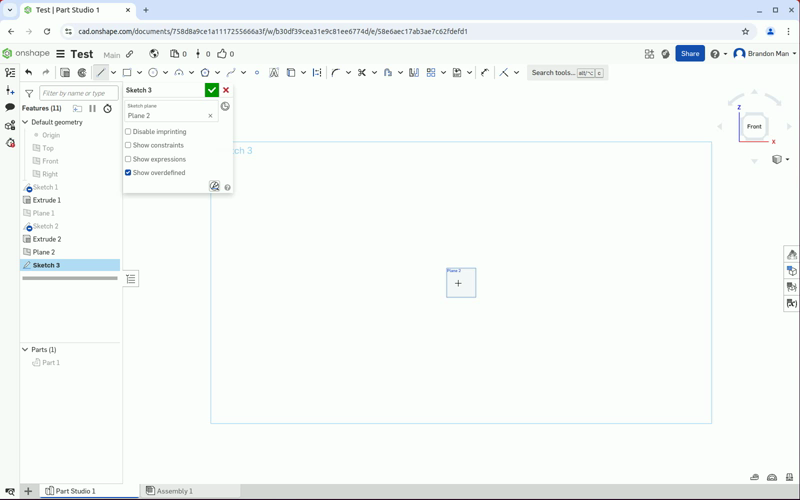
click(458, 282)
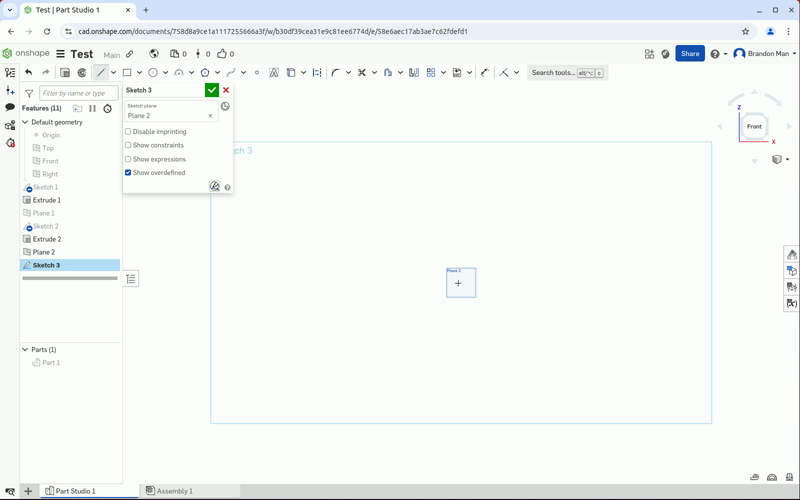
key_up(shift)
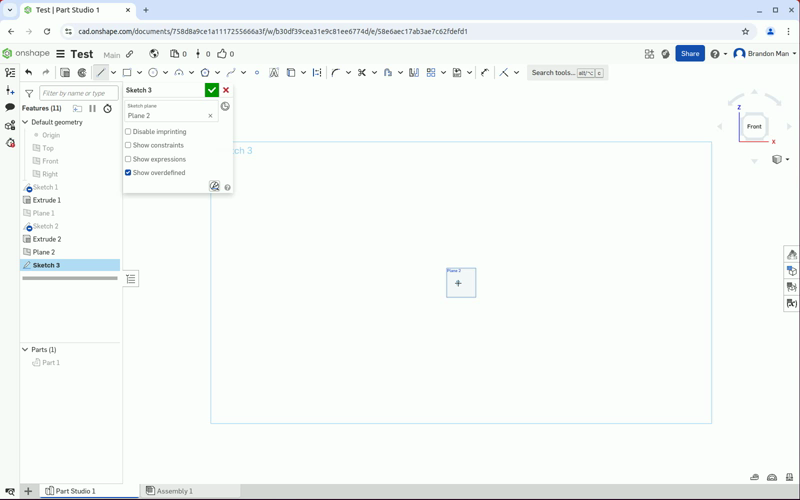
key_down(shift)
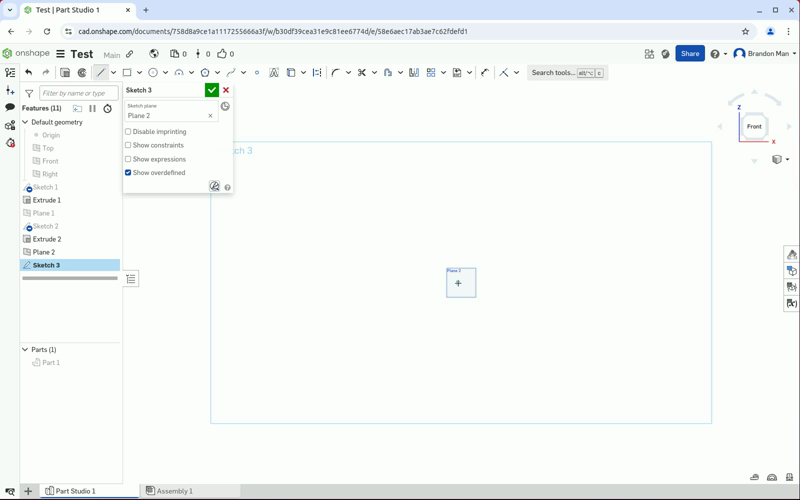
mouse_move(488, 282)
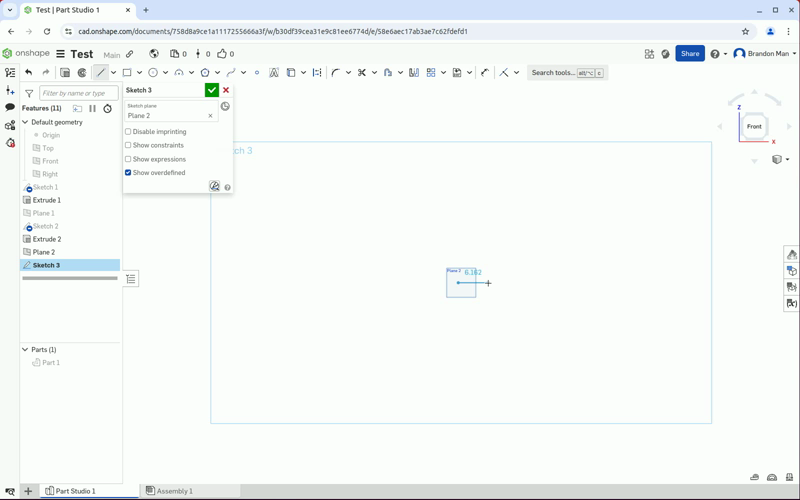
mouse_move(459, 282)
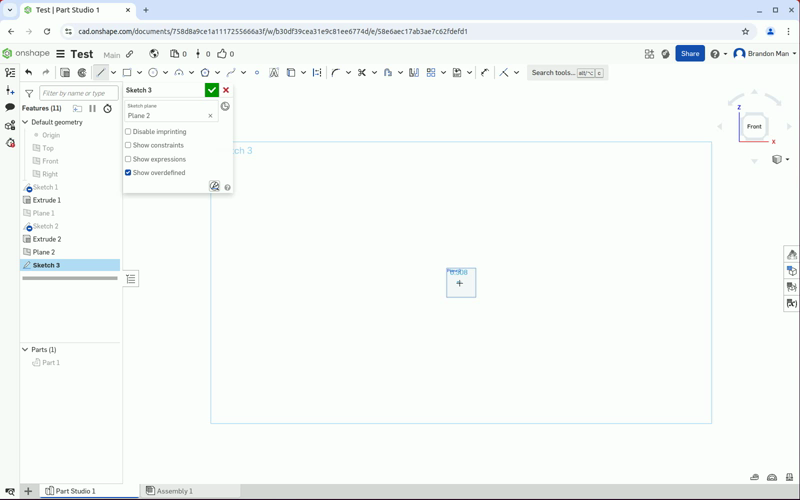
scroll(6)
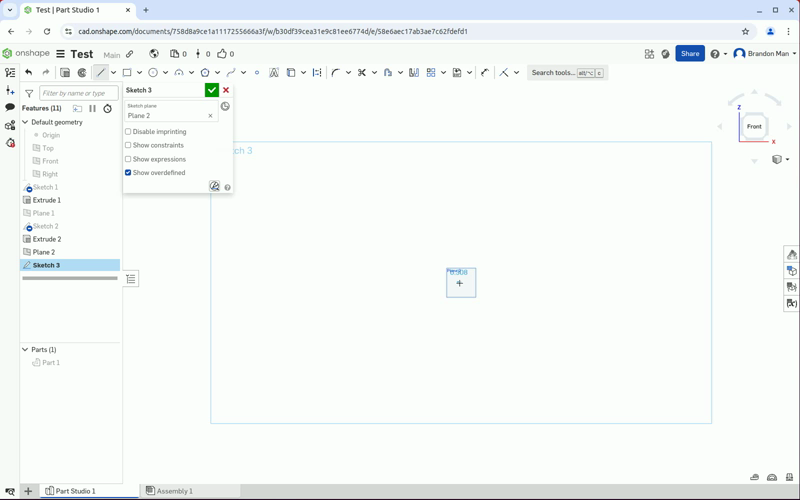
scroll(6)
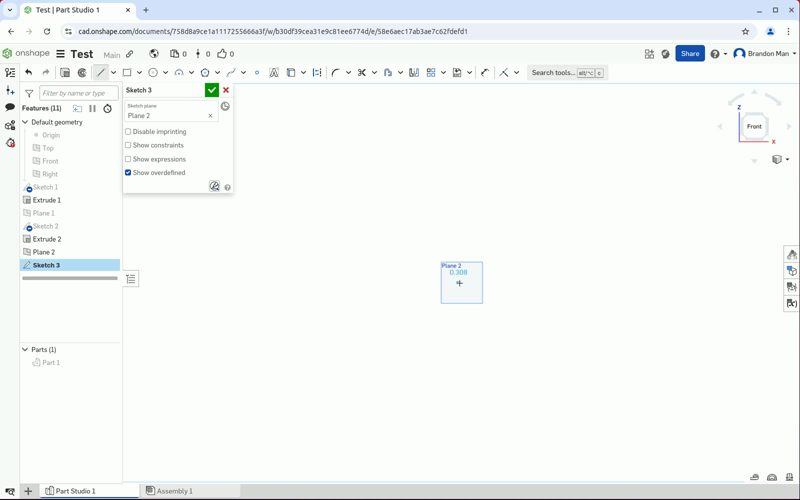
scroll(6)
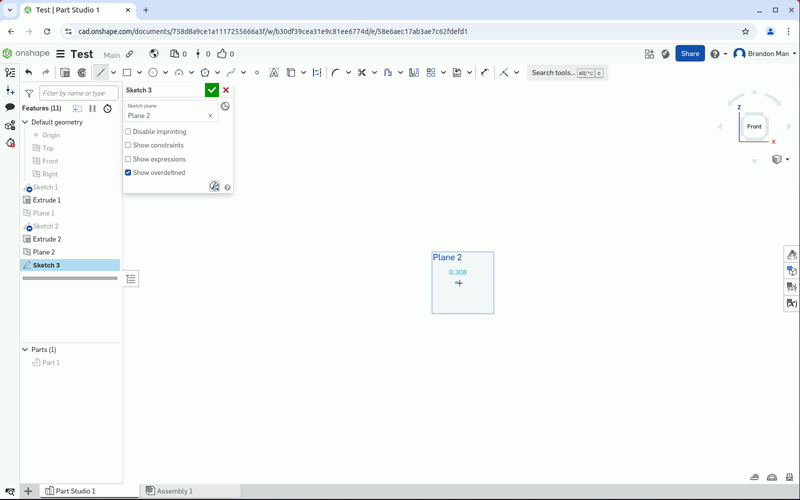
scroll(6)
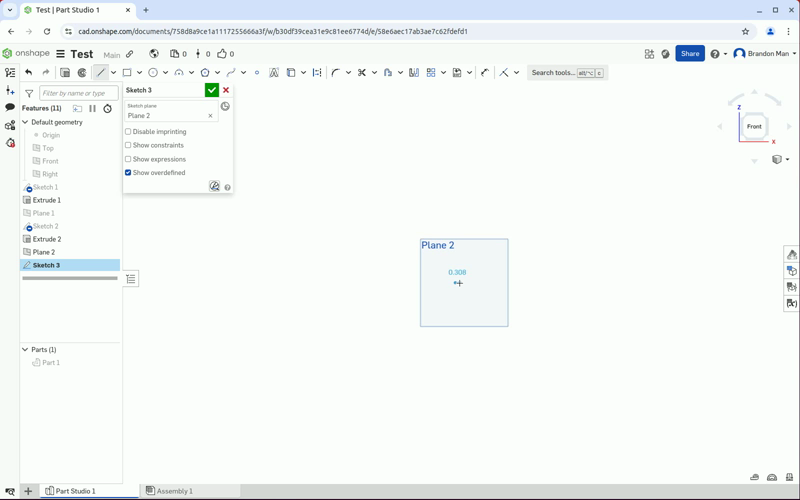
scroll(6)
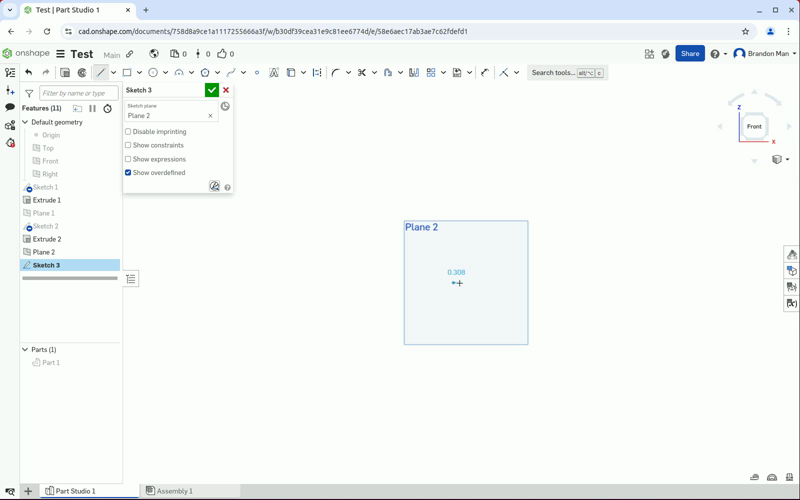
scroll(6)
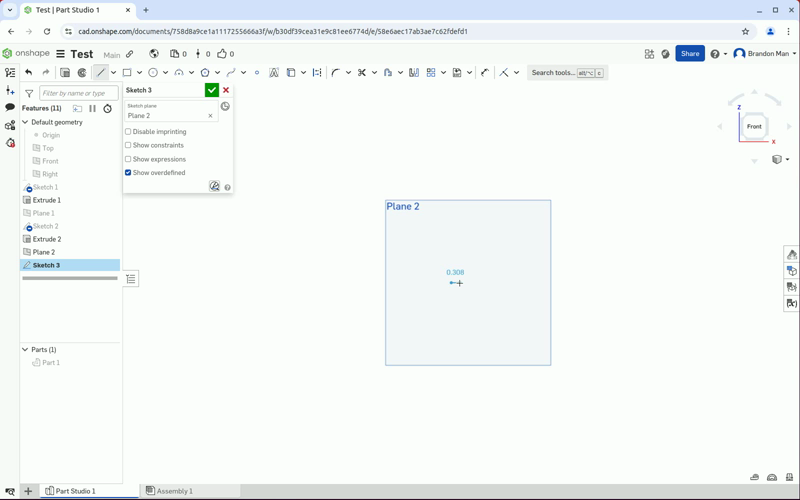
scroll(6)
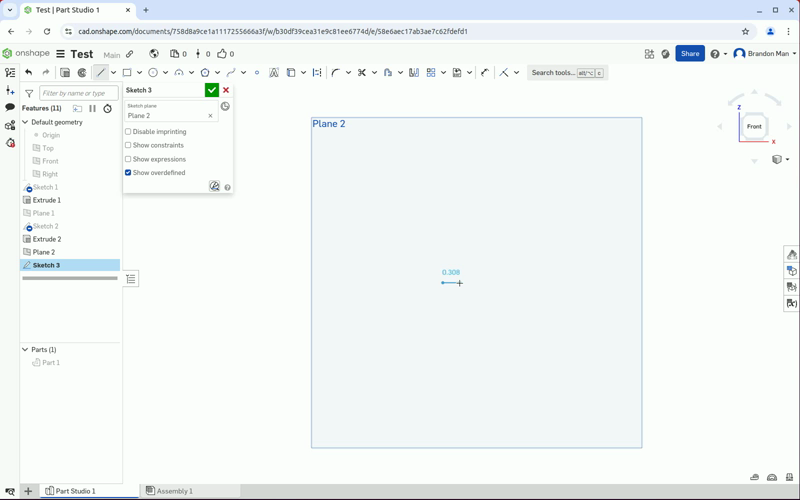
click(459, 282)
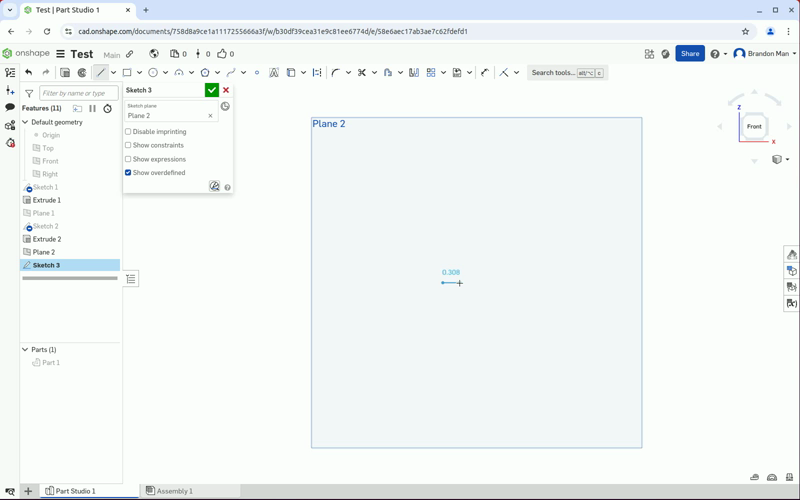
scroll(-6)
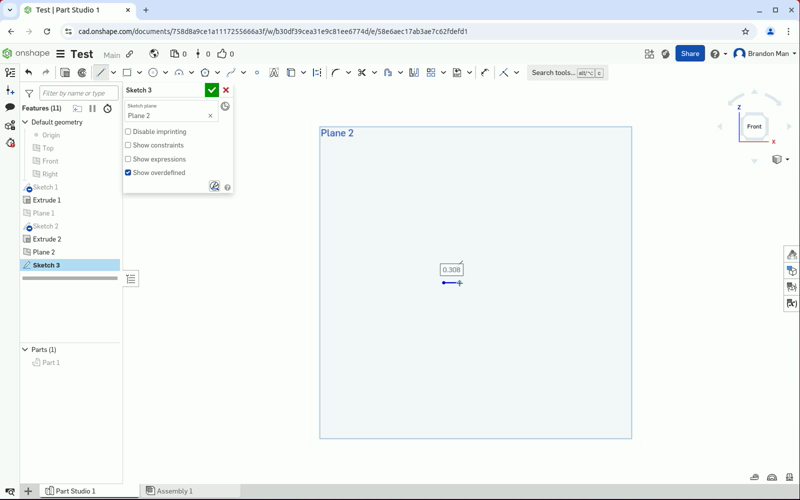
scroll(-6)
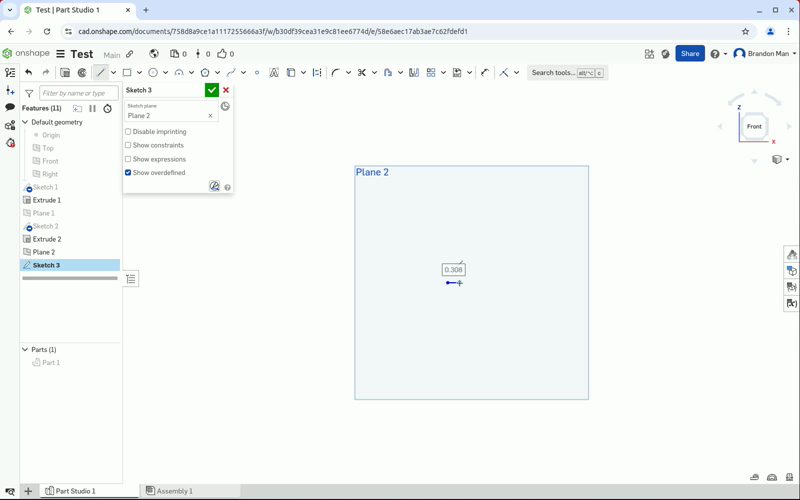
scroll(-6)
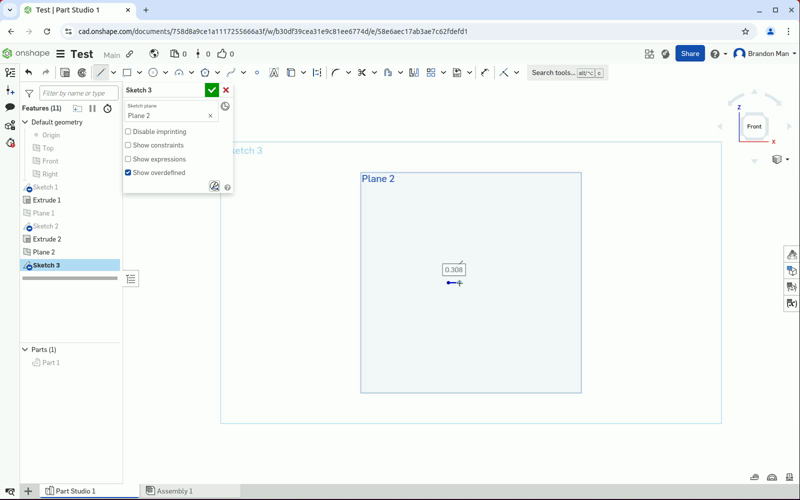
scroll(-6)
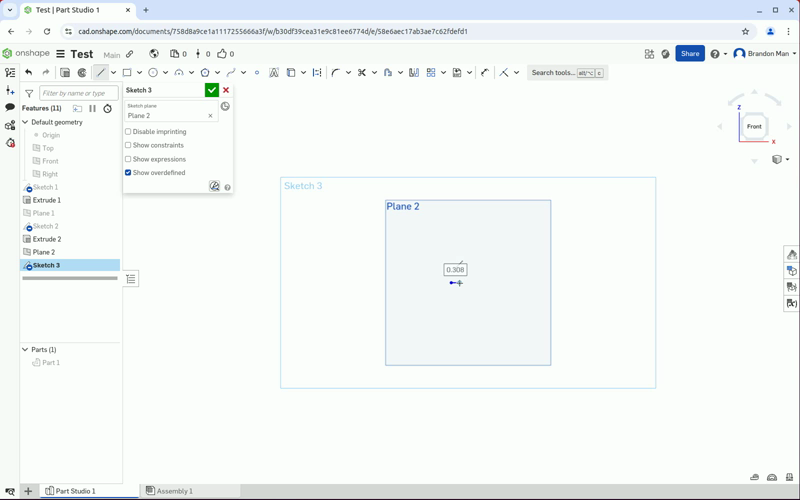
scroll(-6)
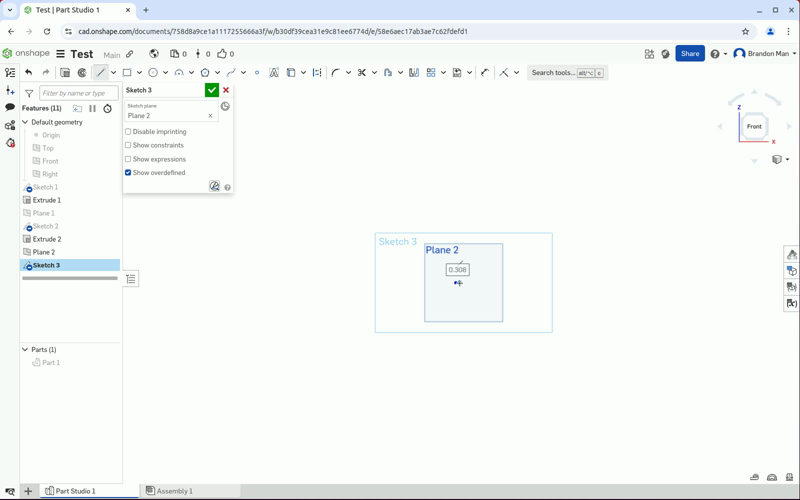
scroll(-6)
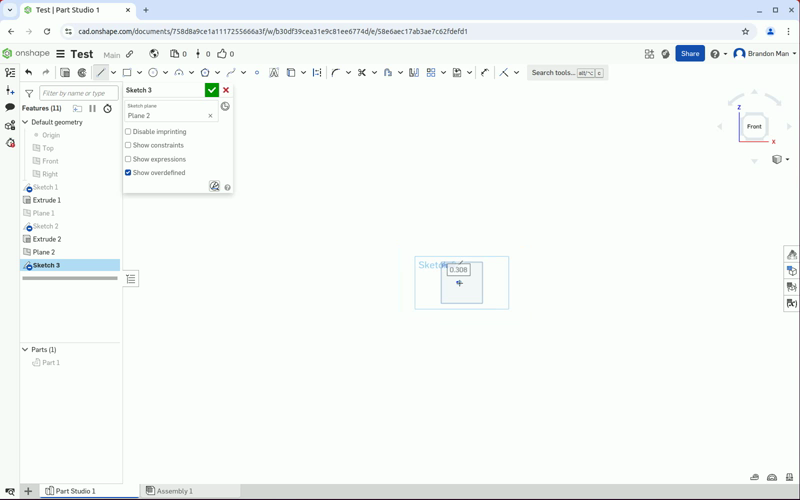
scroll(-6)
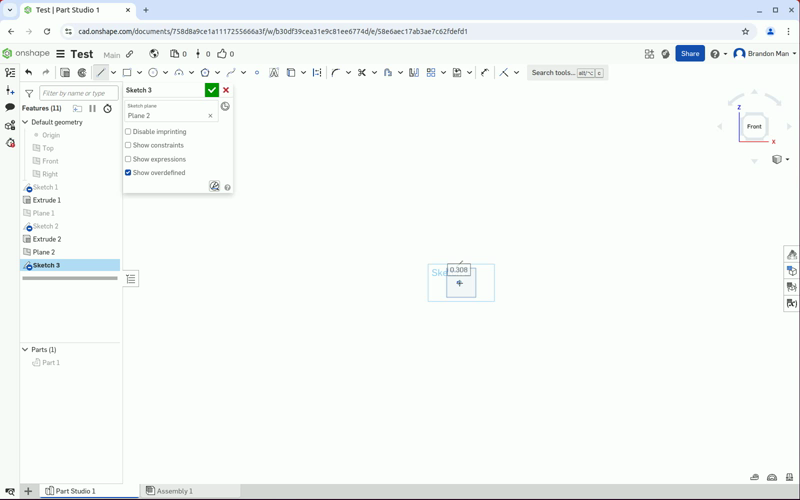
key_up(shift)
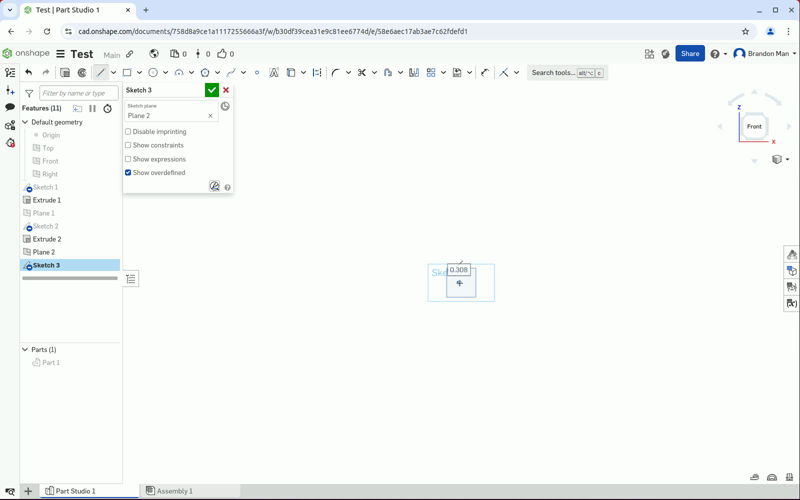
key_down(shift)
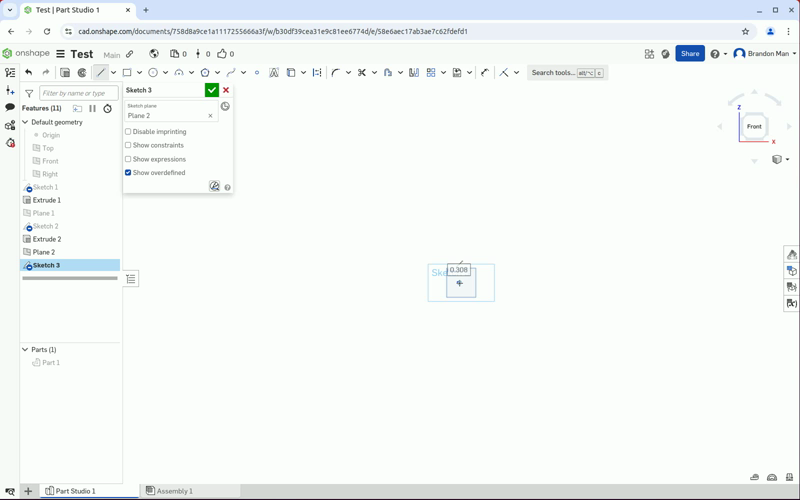
mouse_move(489, 282)
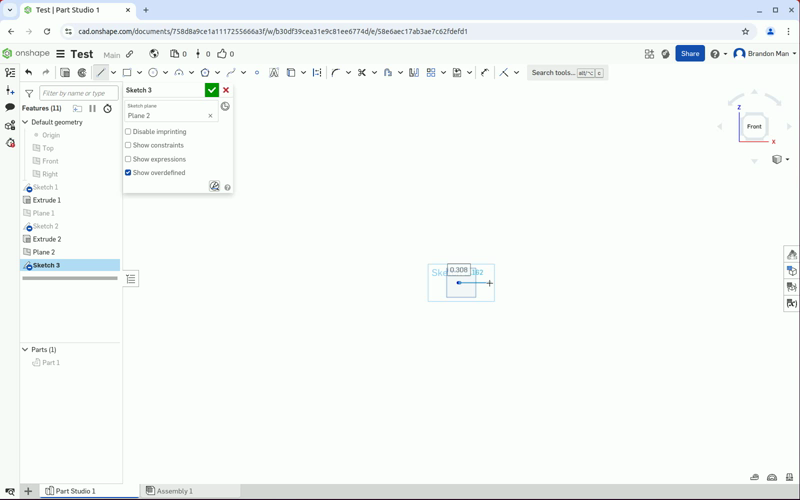
mouse_move(459, 272)
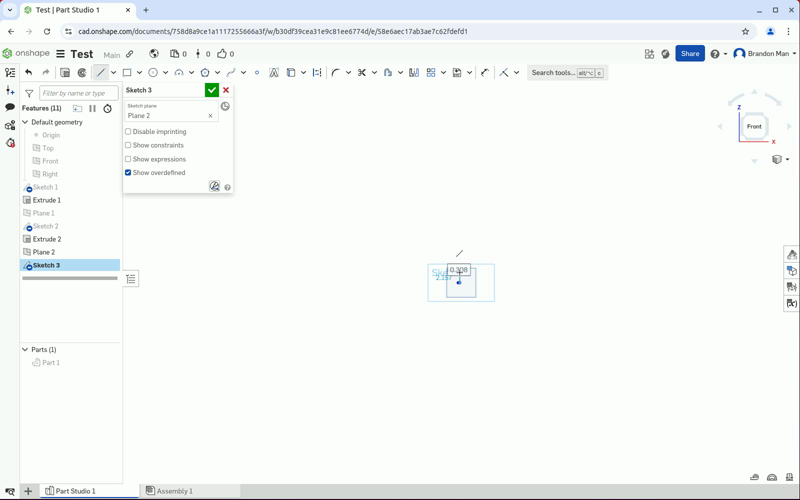
click(459, 272)
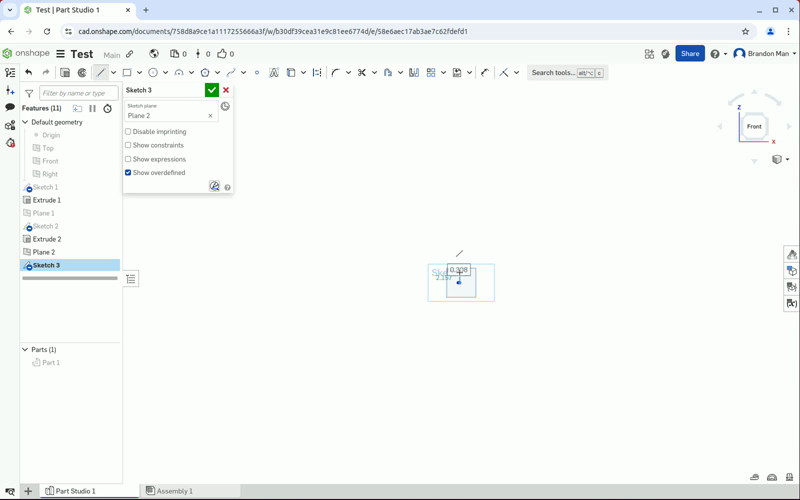
key_up(shift)
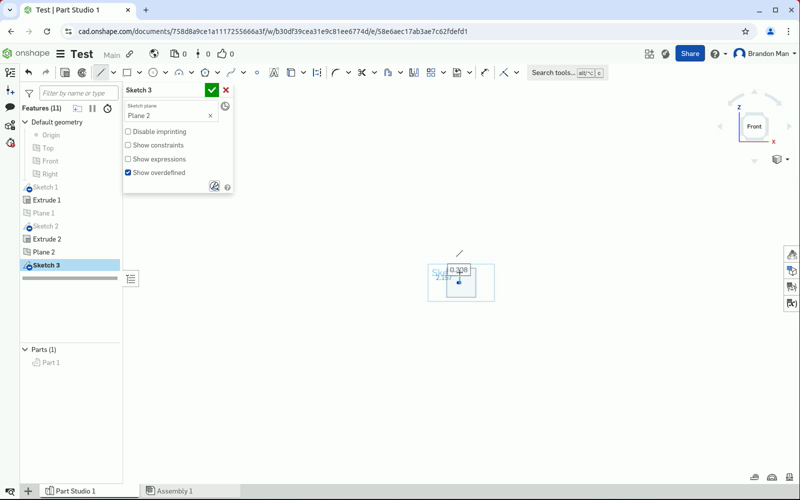
key_down(shift)
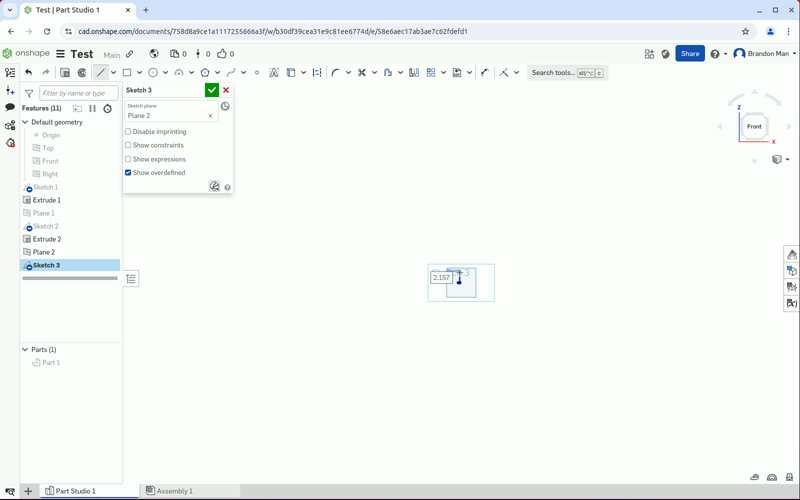
mouse_move(489, 272)
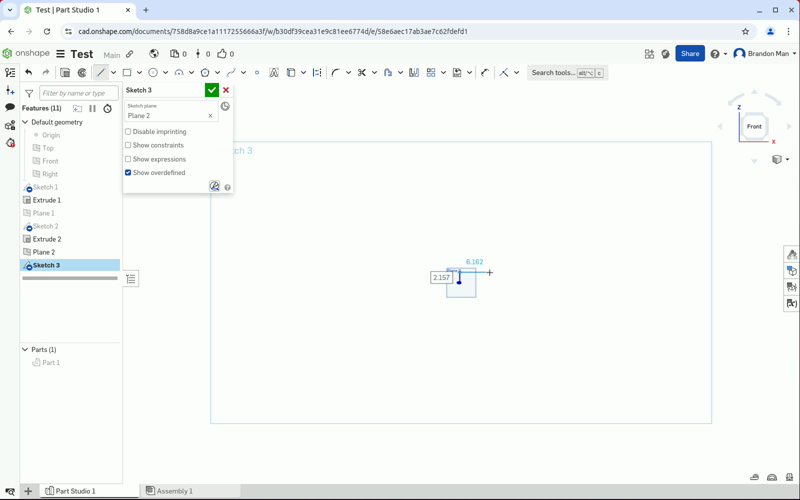
mouse_move(459, 270)
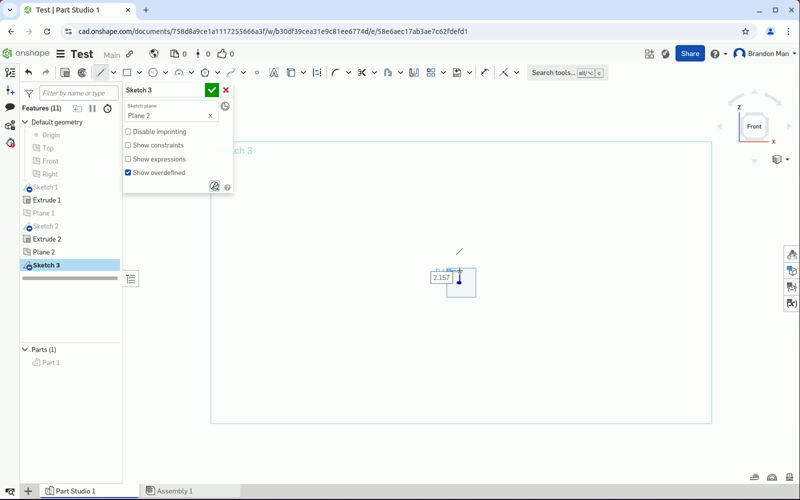
scroll(6)
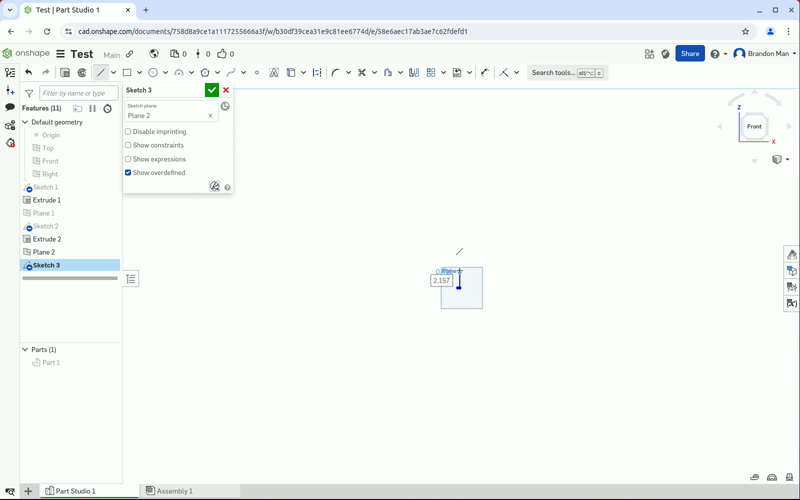
scroll(6)
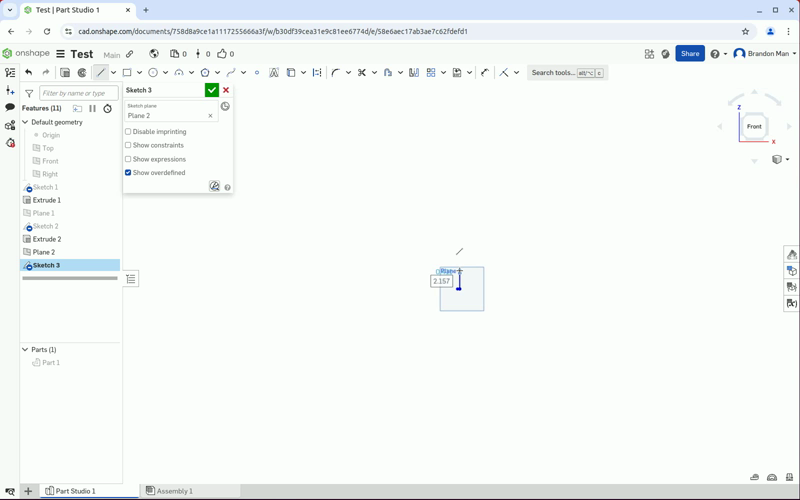
scroll(6)
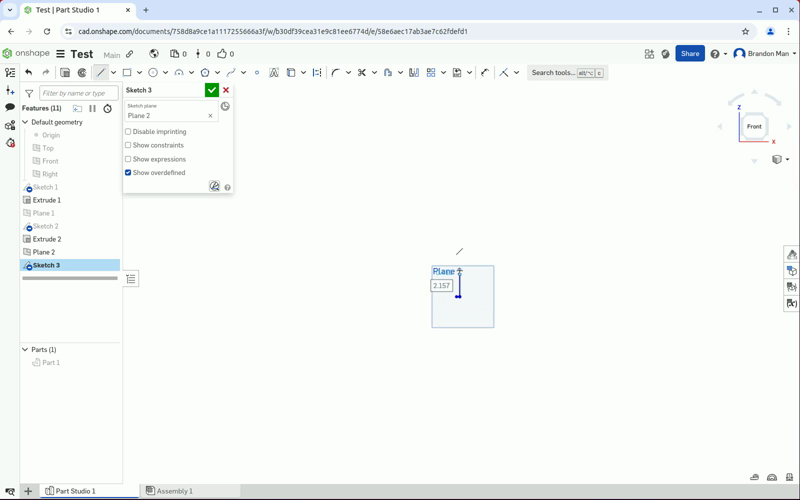
scroll(6)
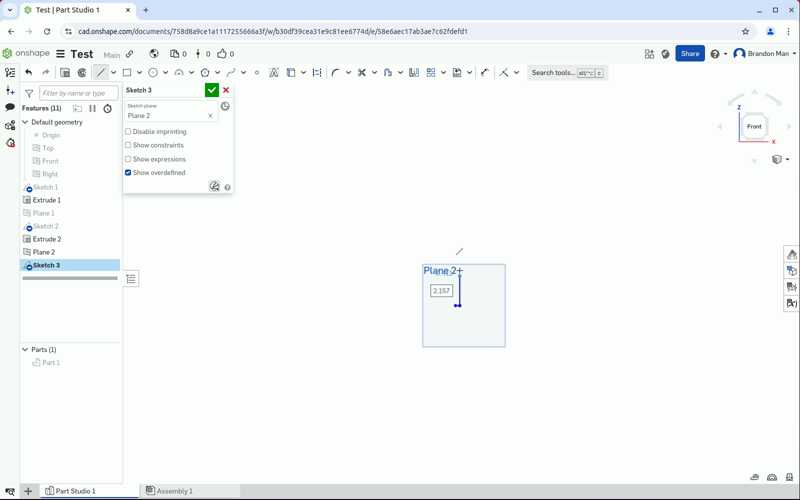
scroll(6)
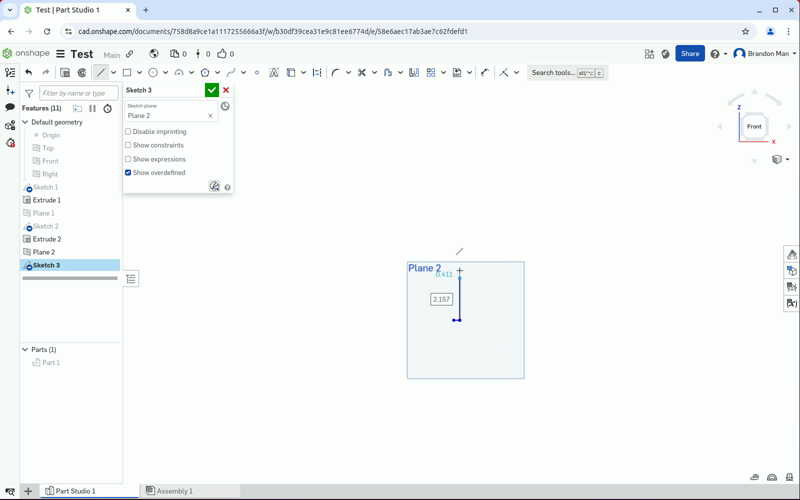
scroll(6)
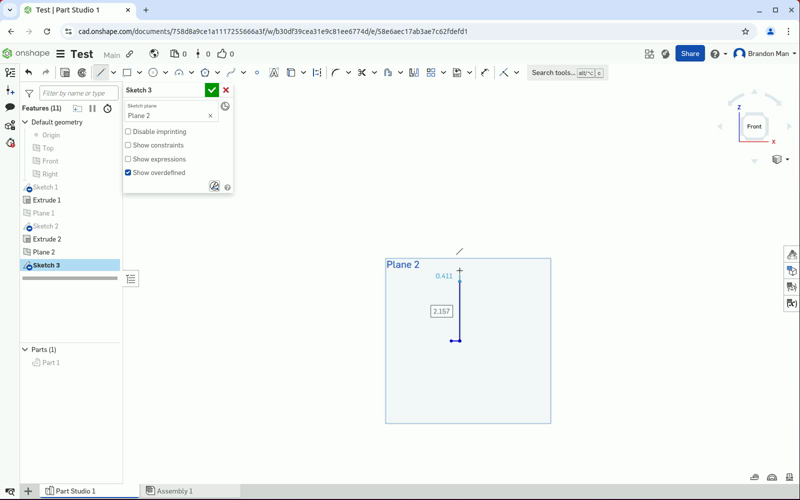
scroll(6)
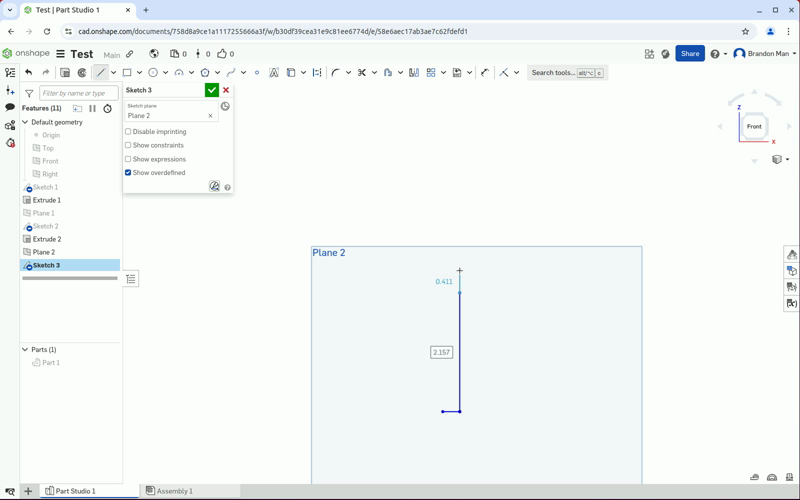
click(459, 270)
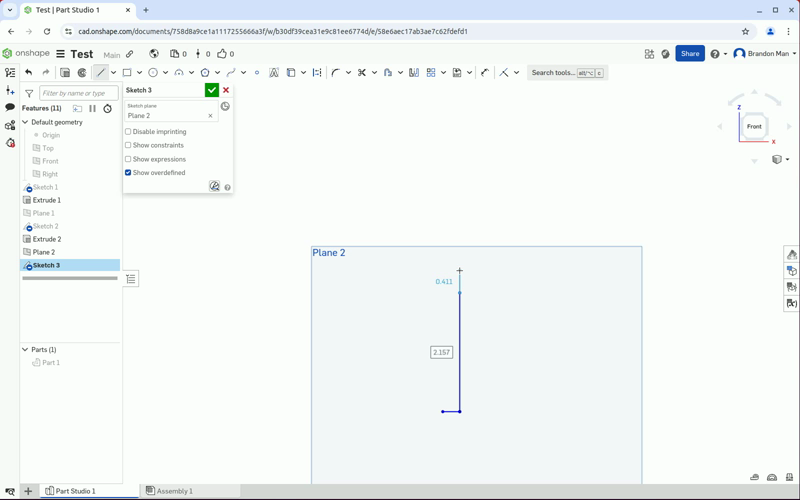
scroll(-6)
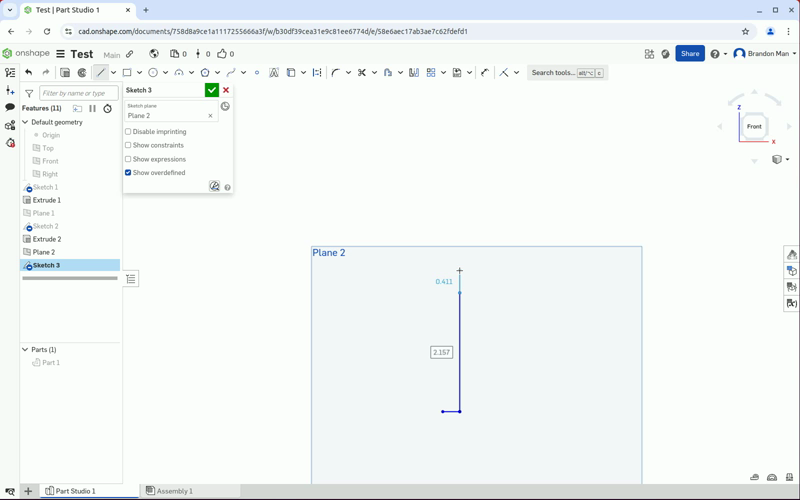
scroll(-6)
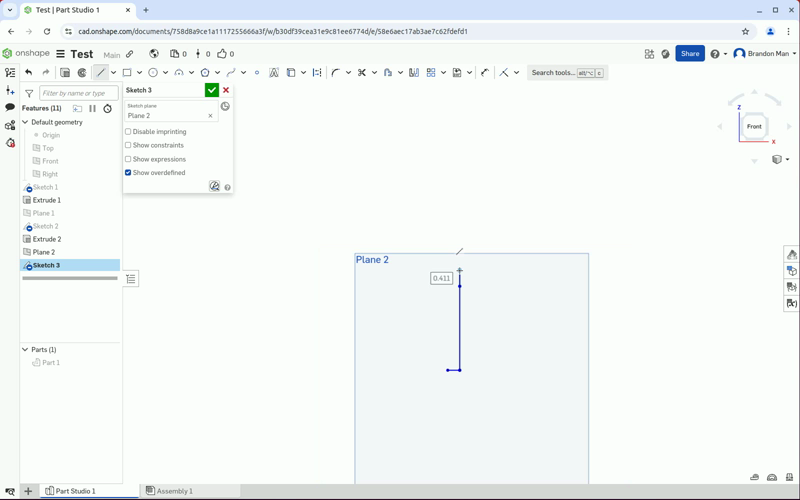
scroll(-6)
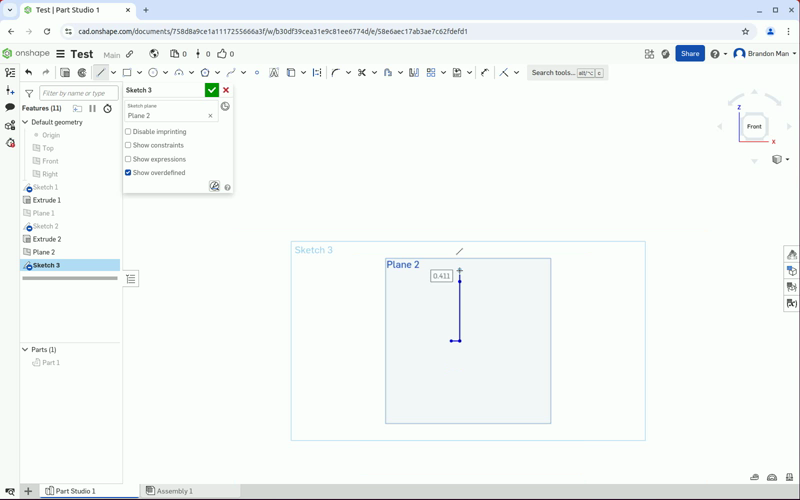
scroll(-6)
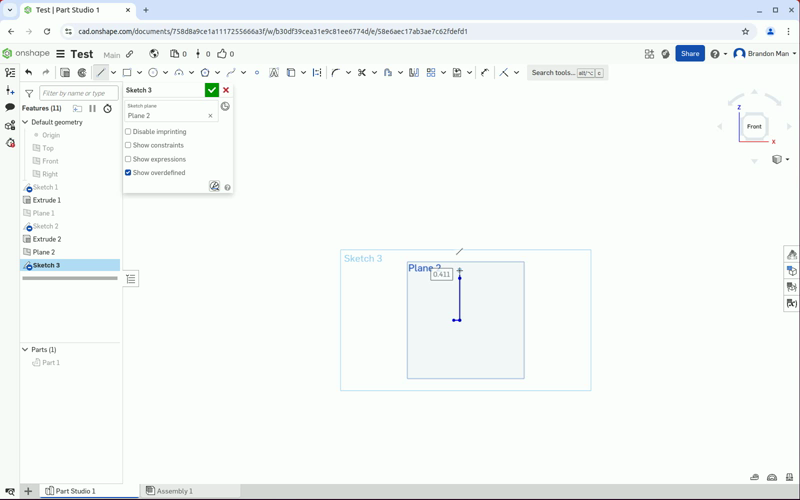
scroll(-6)
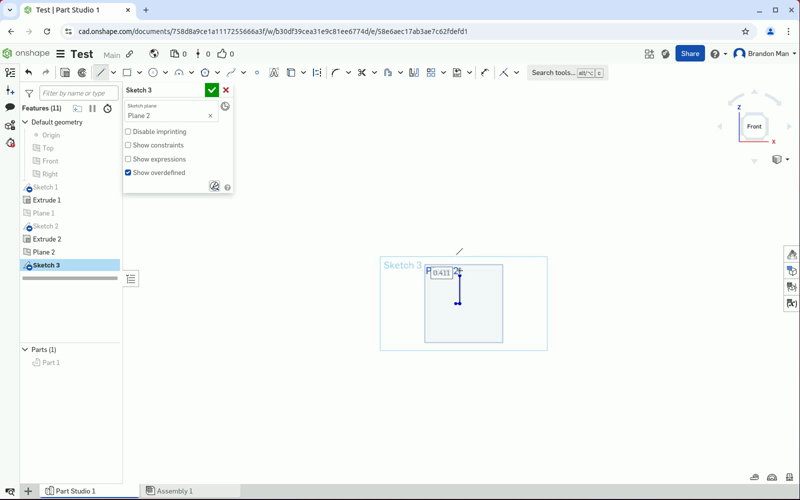
scroll(-6)
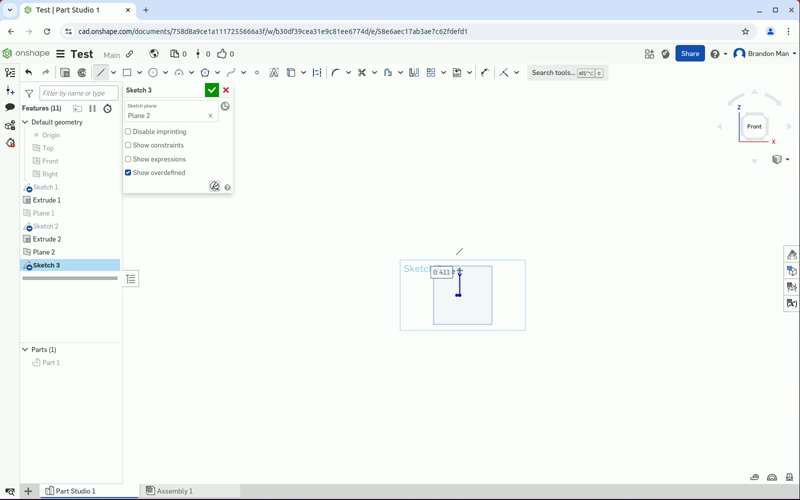
scroll(-6)
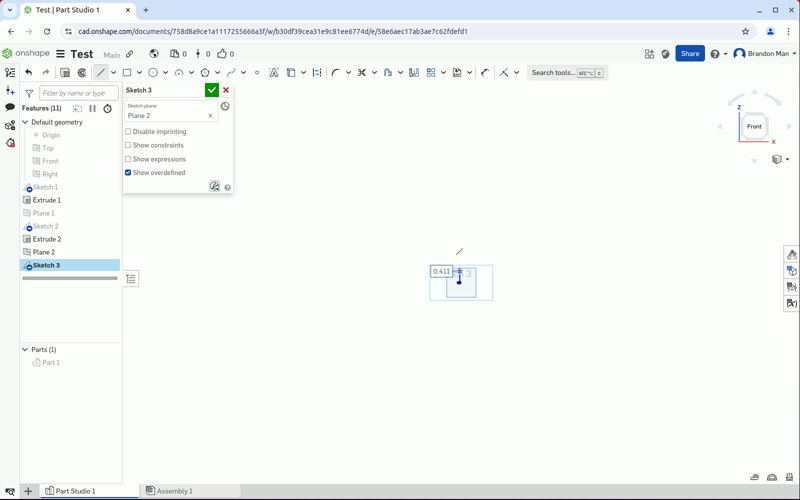
key_up(shift)
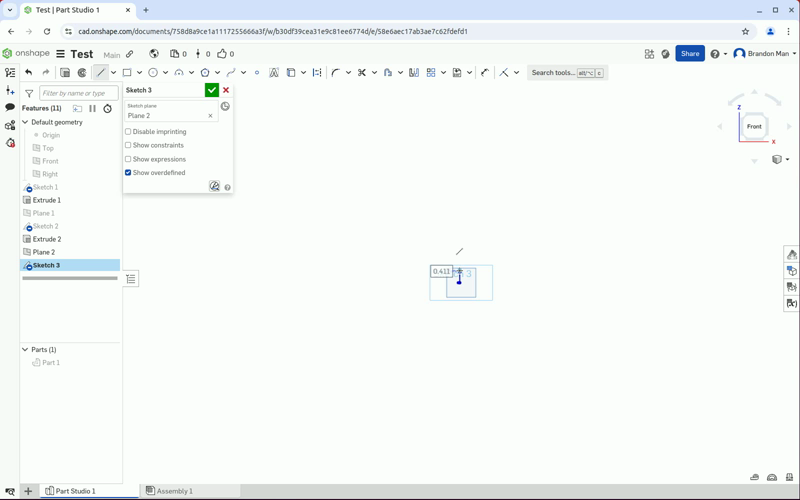
key_down(shift)
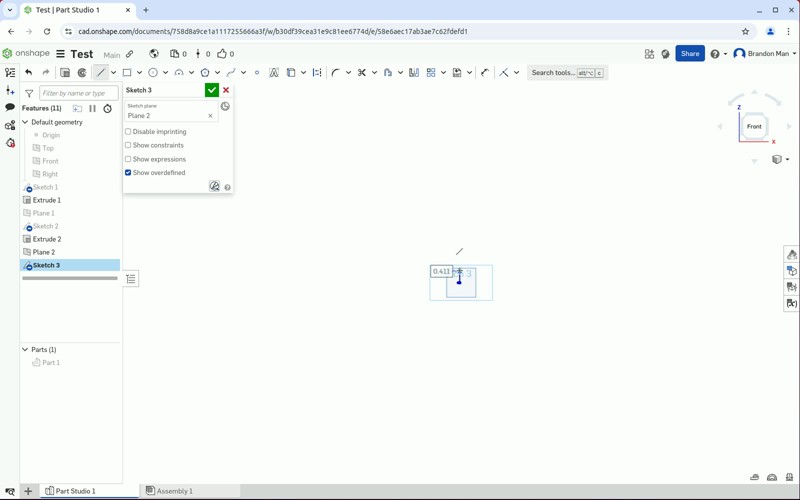
mouse_move(489, 270)
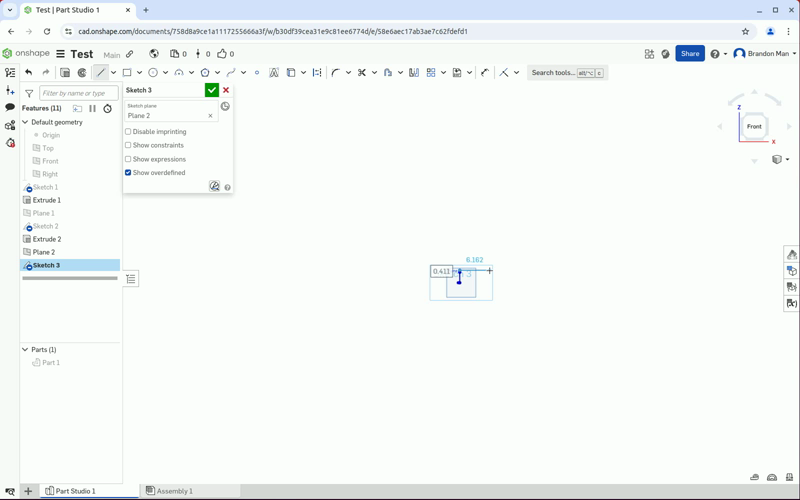
mouse_move(458, 270)
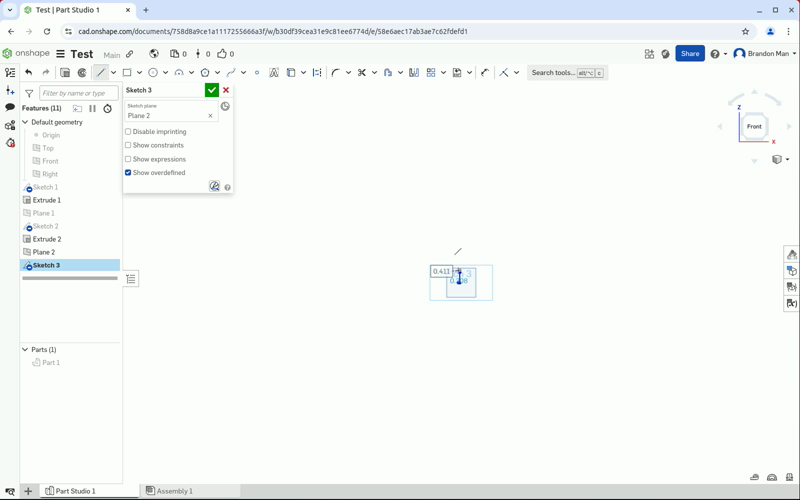
scroll(6)
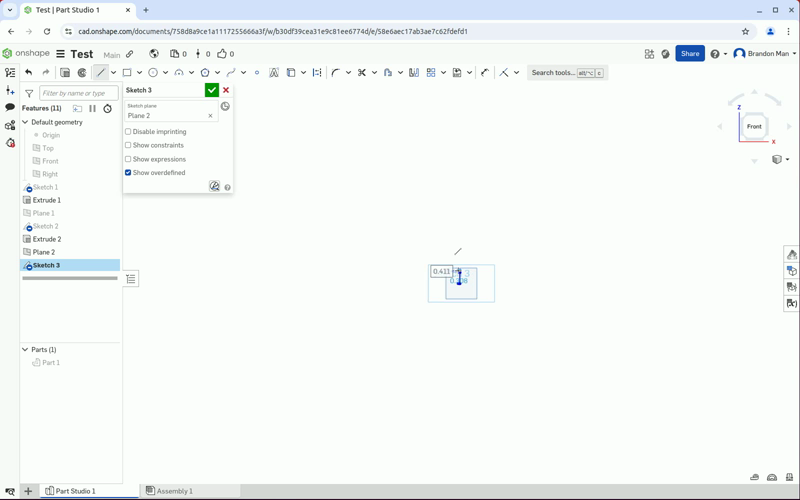
scroll(6)
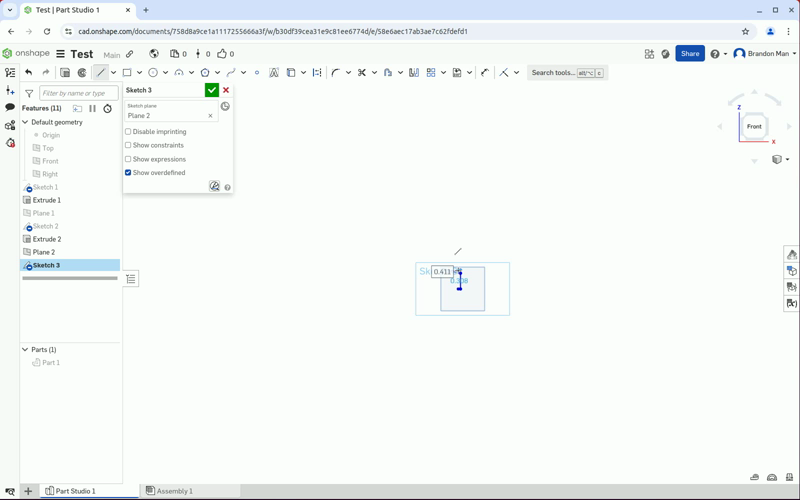
scroll(6)
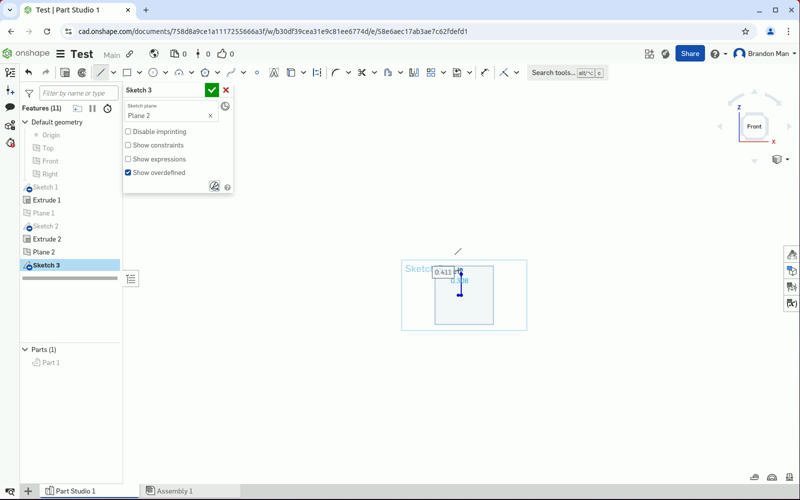
scroll(6)
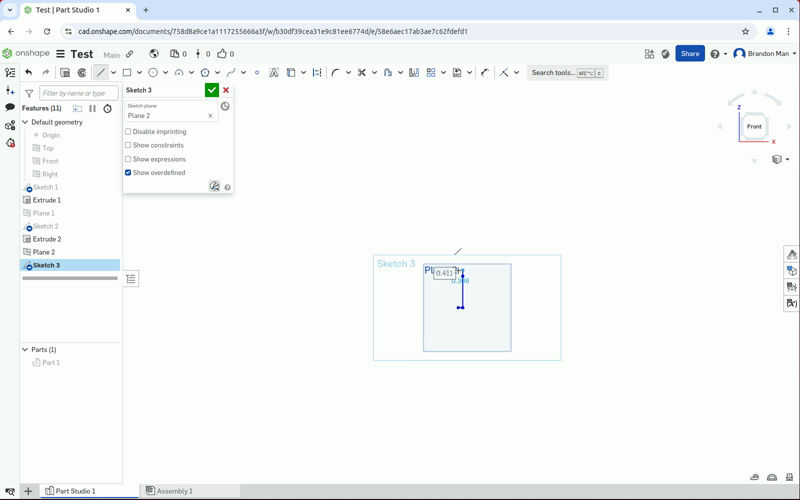
scroll(6)
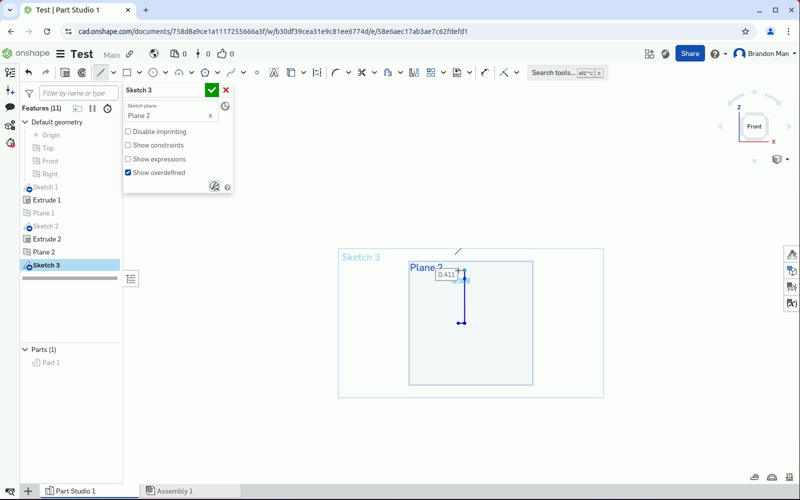
scroll(6)
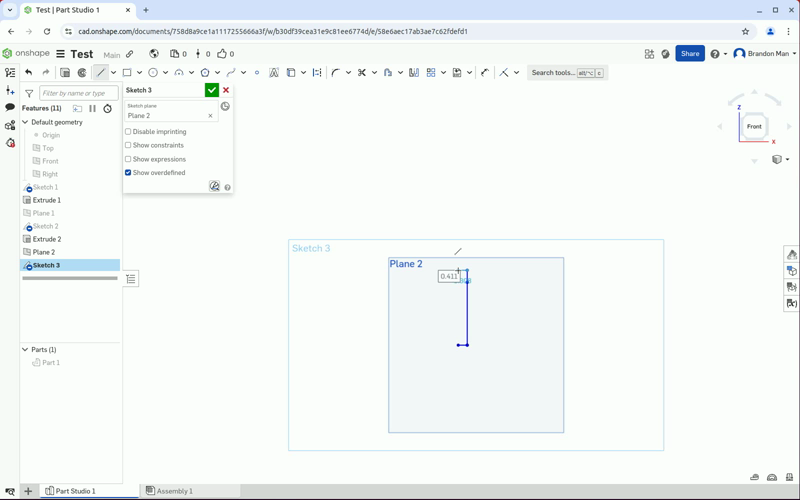
scroll(6)
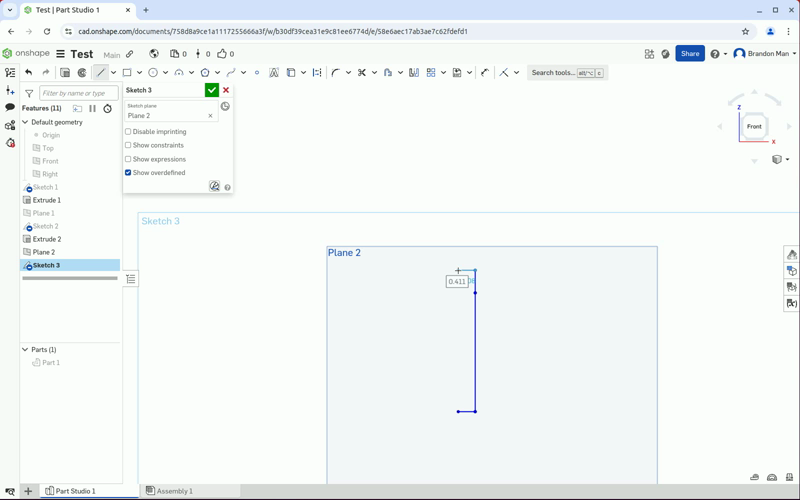
click(458, 270)
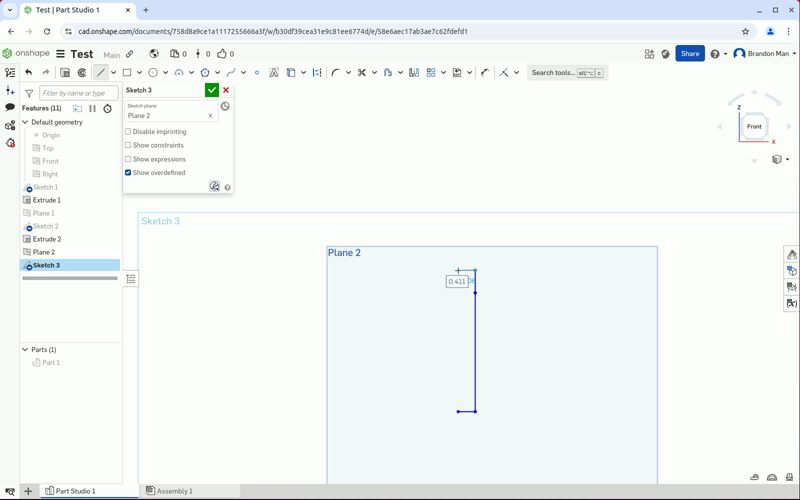
scroll(-6)
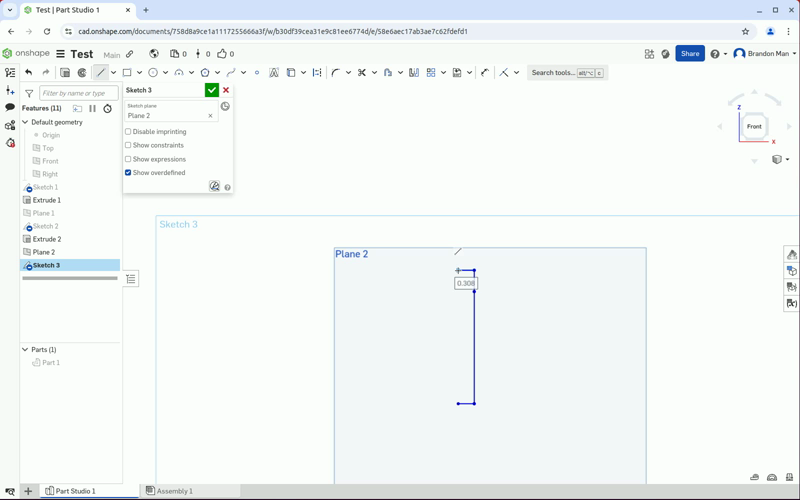
scroll(-6)
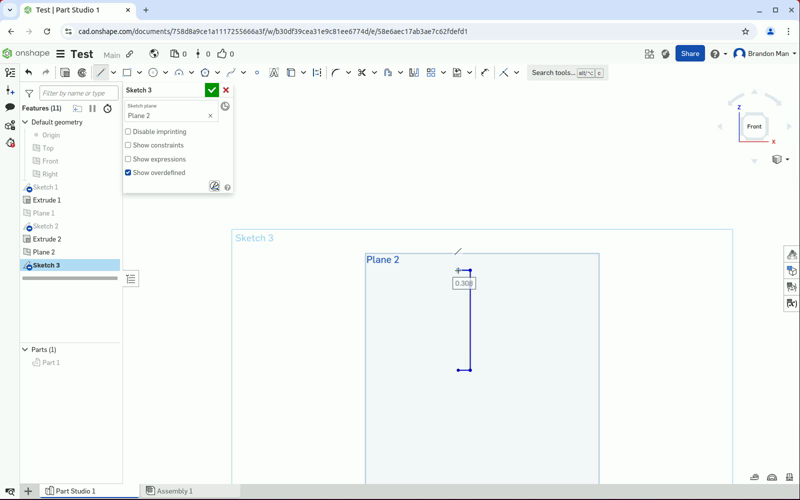
scroll(-6)
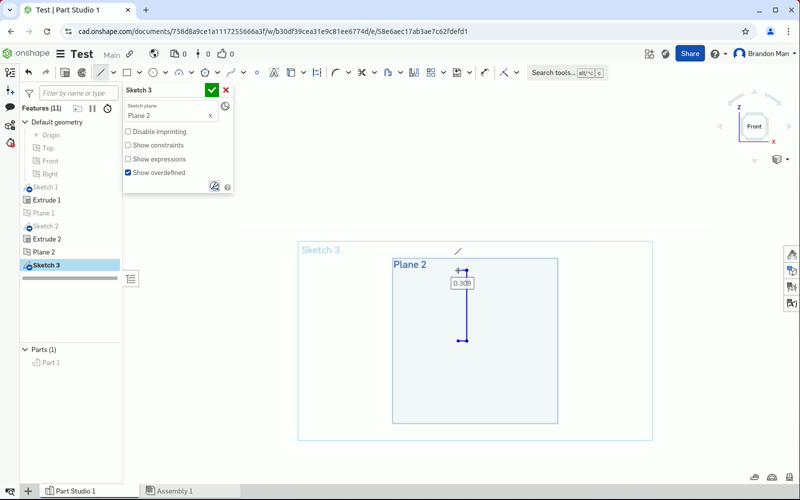
scroll(-6)
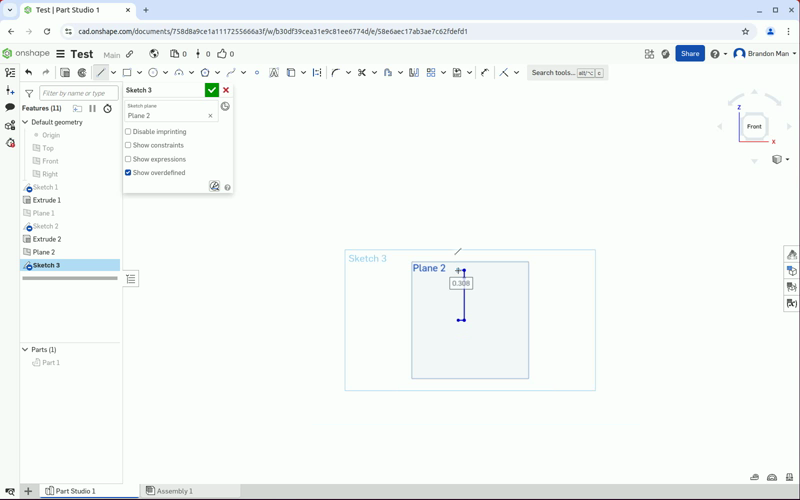
scroll(-6)
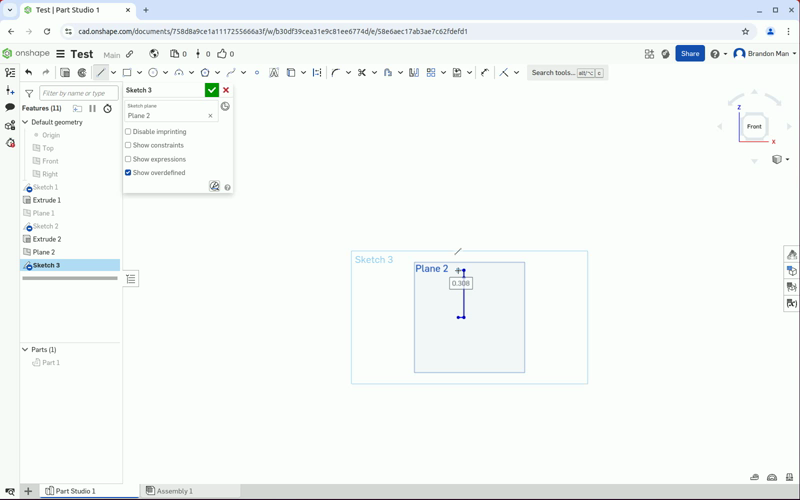
scroll(-6)
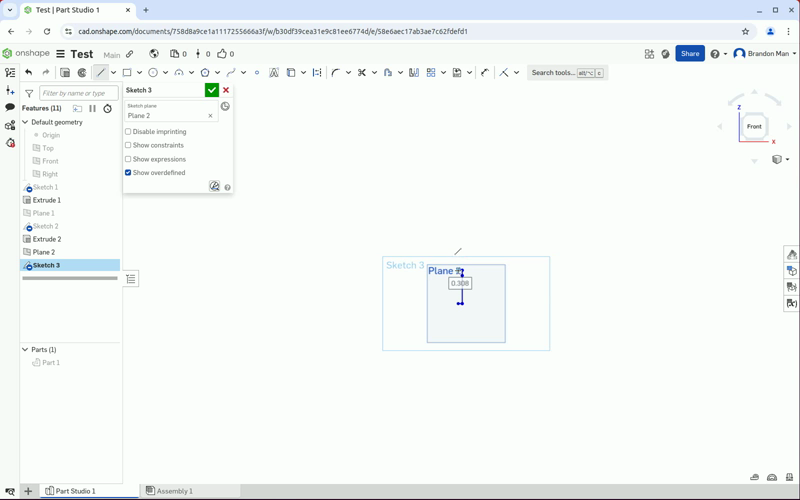
scroll(-6)
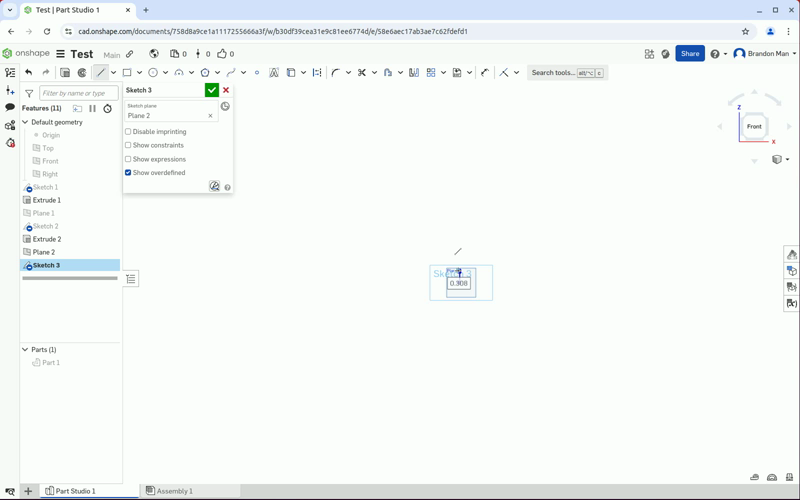
key_up(shift)
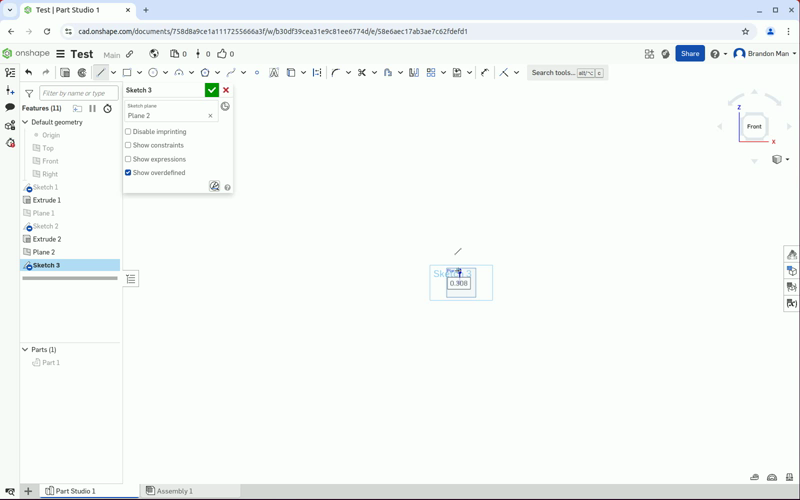
mouse_move(488, 270)
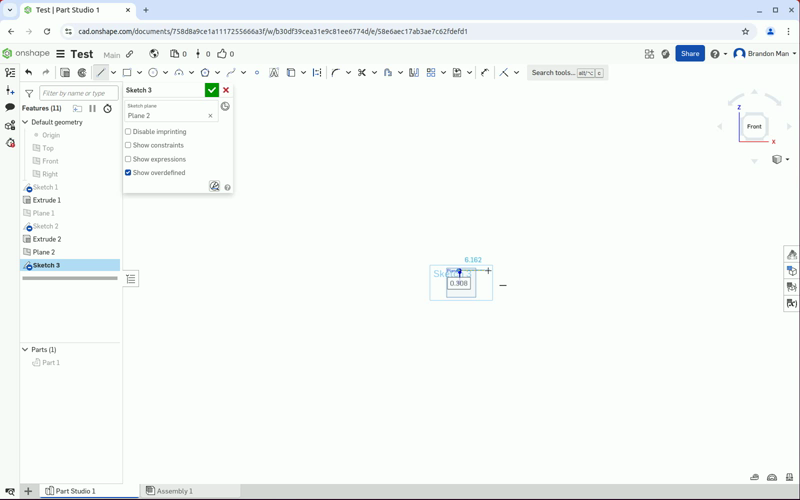
key_down(shift)
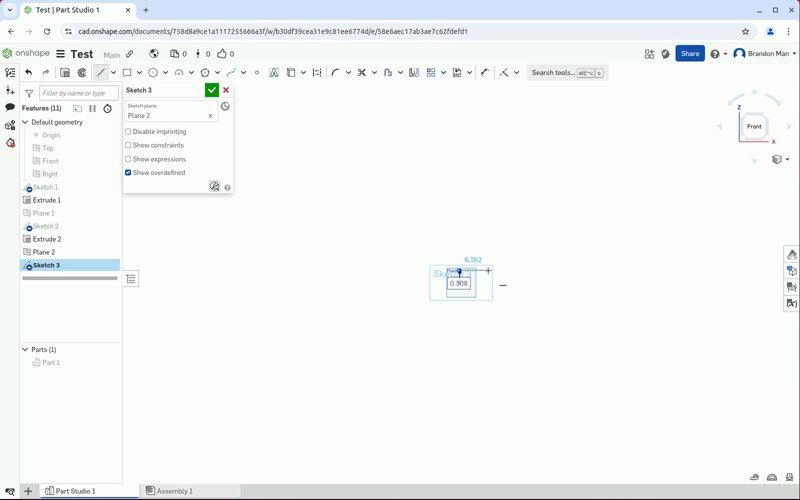
mouse_move(458, 282)
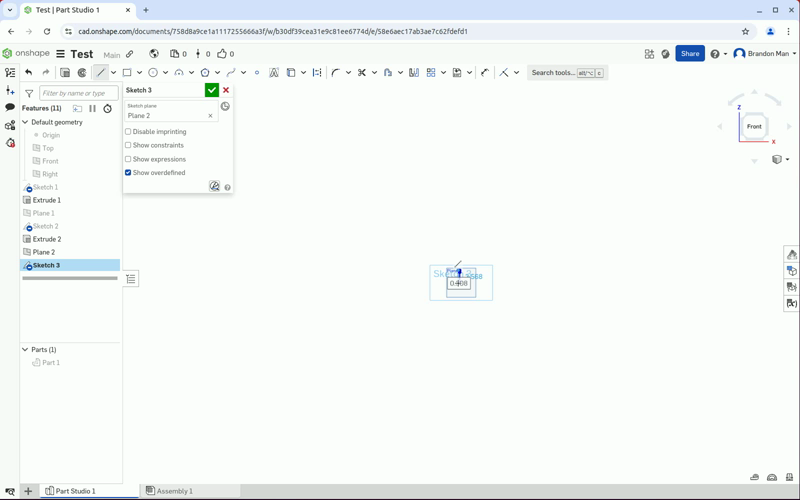
scroll(6)
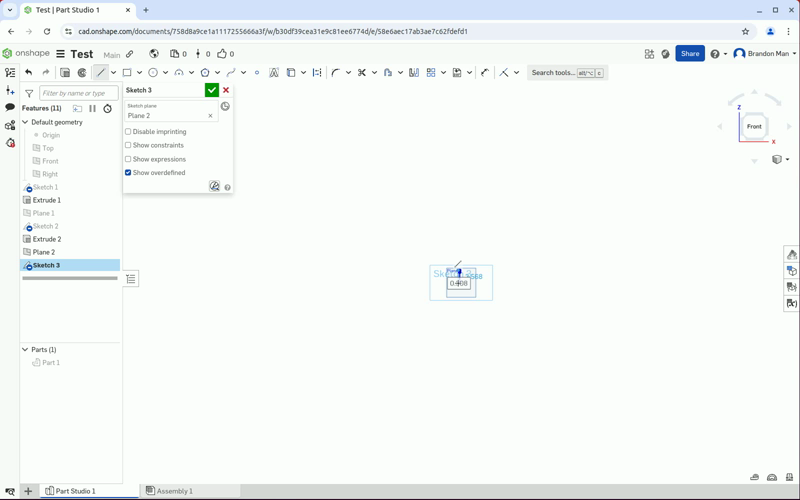
scroll(6)
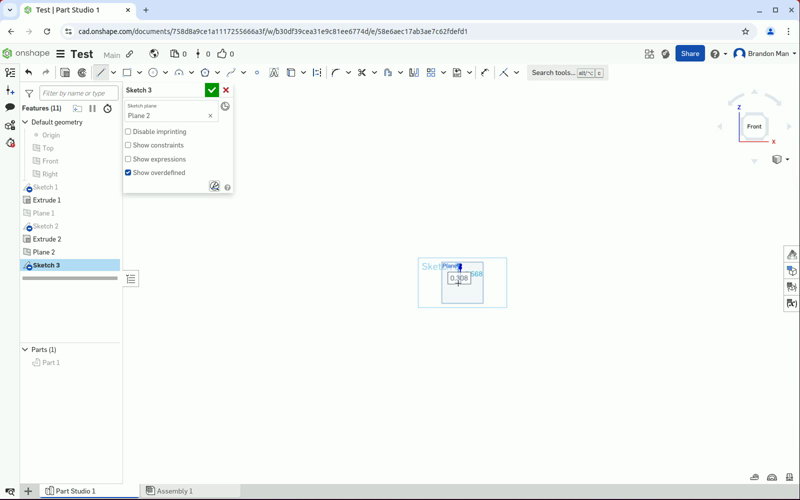
scroll(6)
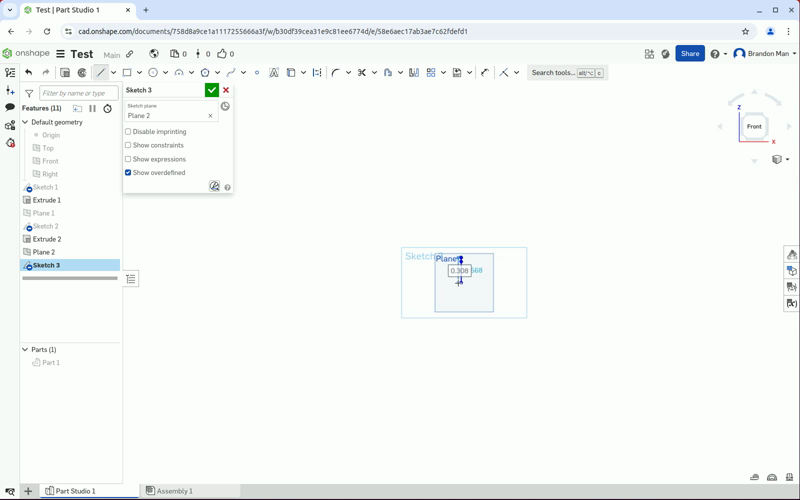
scroll(6)
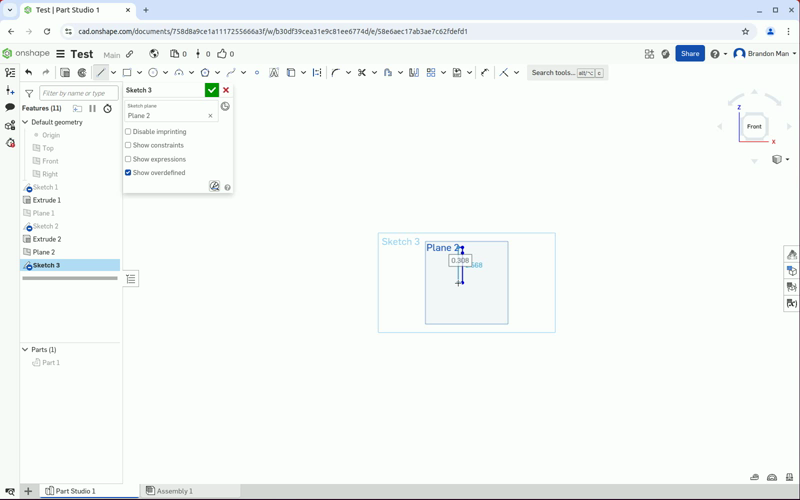
scroll(6)
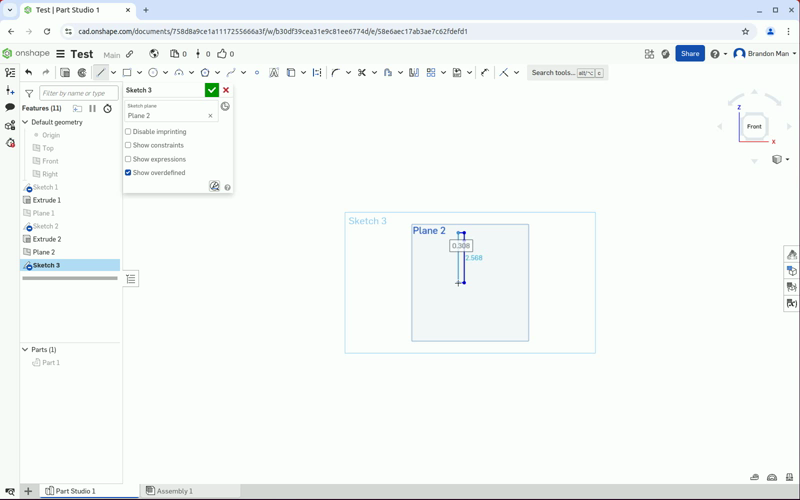
scroll(6)
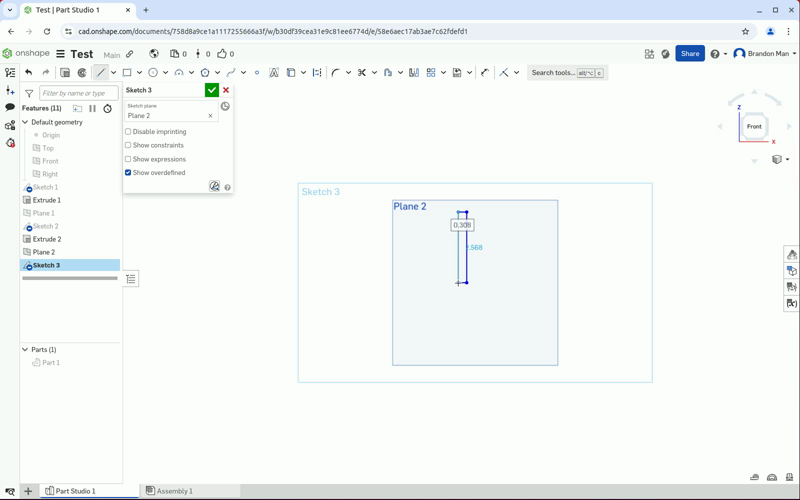
scroll(6)
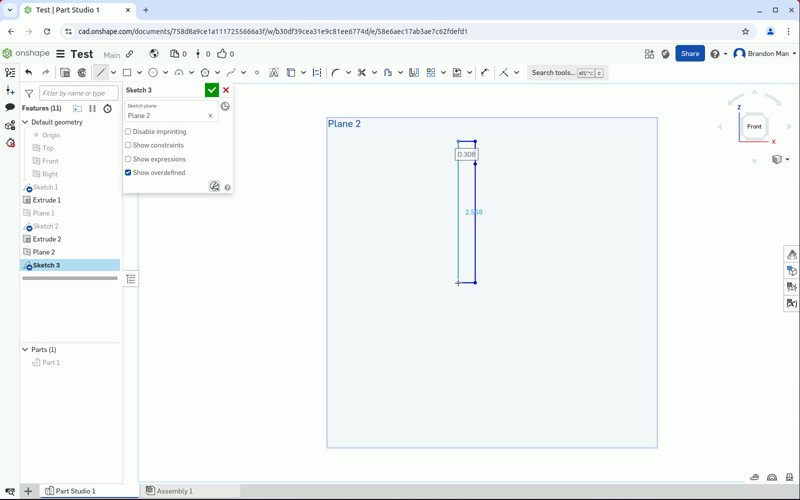
key_up(shift)
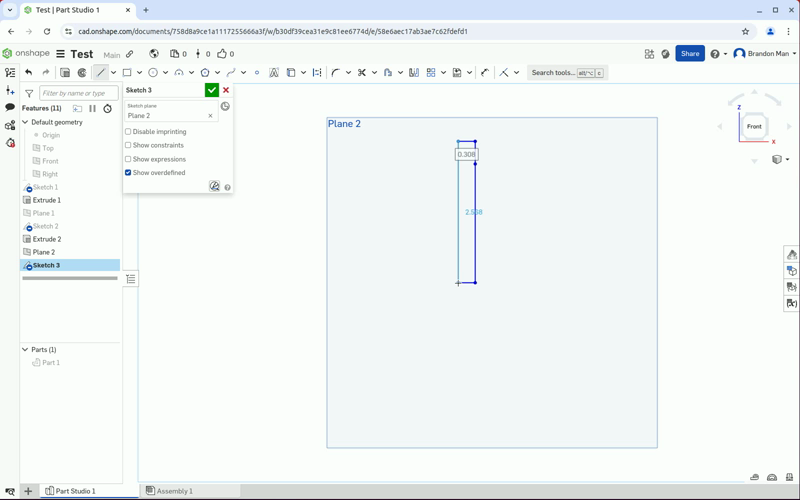
click(458, 282)
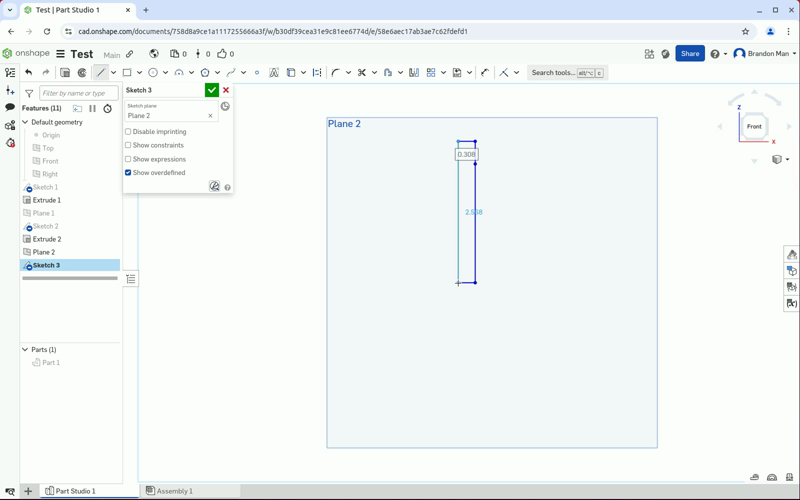
scroll(-6)
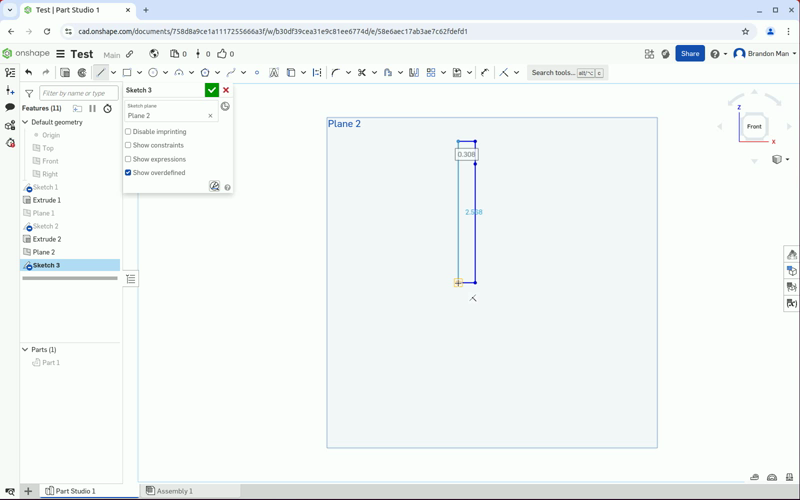
scroll(-6)
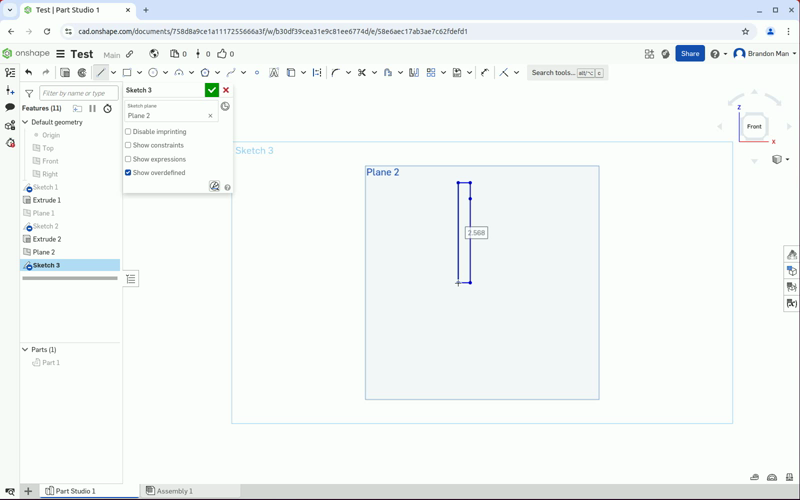
scroll(-6)
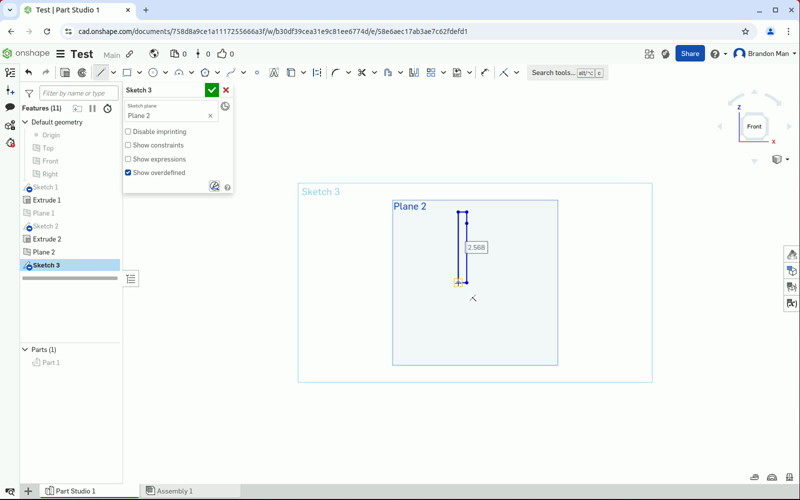
scroll(-6)
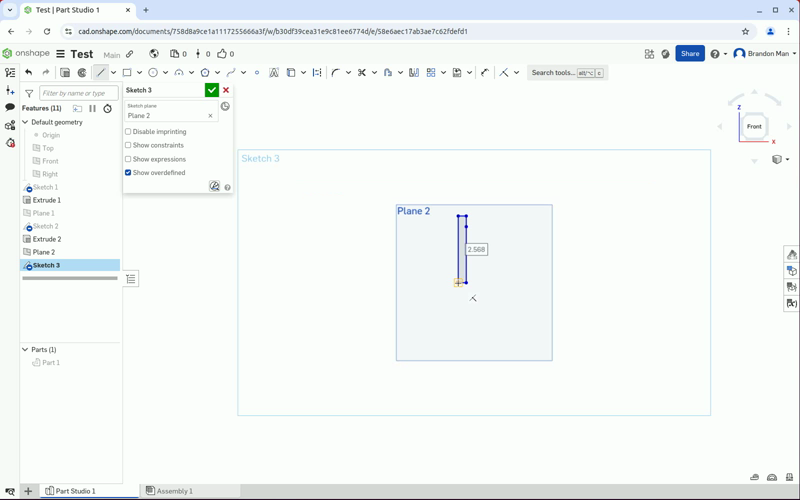
scroll(-6)
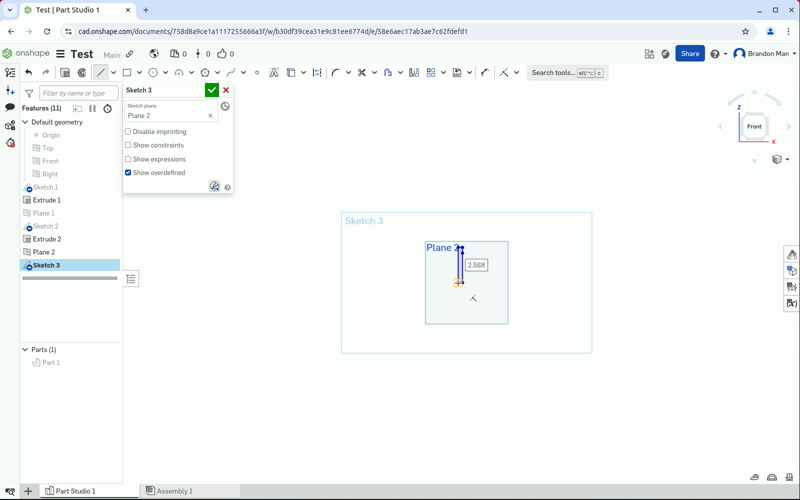
scroll(-6)
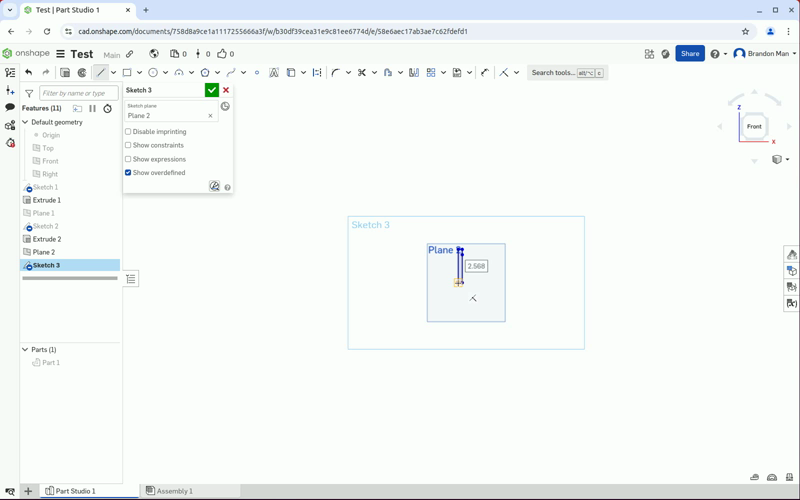
scroll(-6)
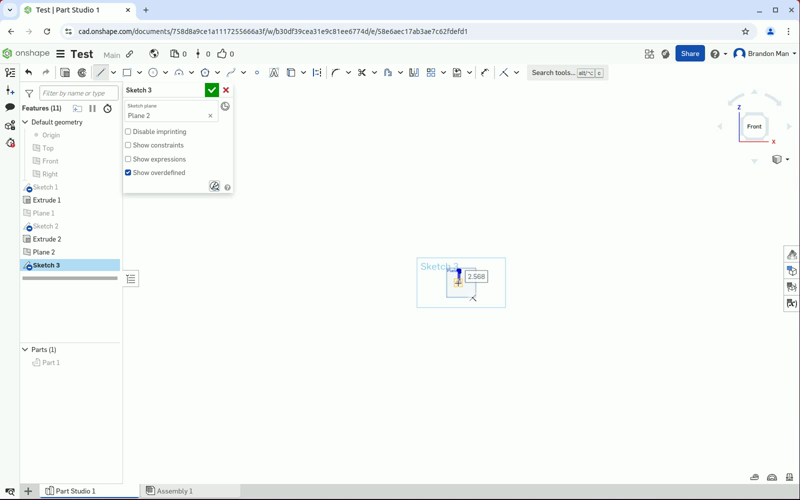
key(esc)
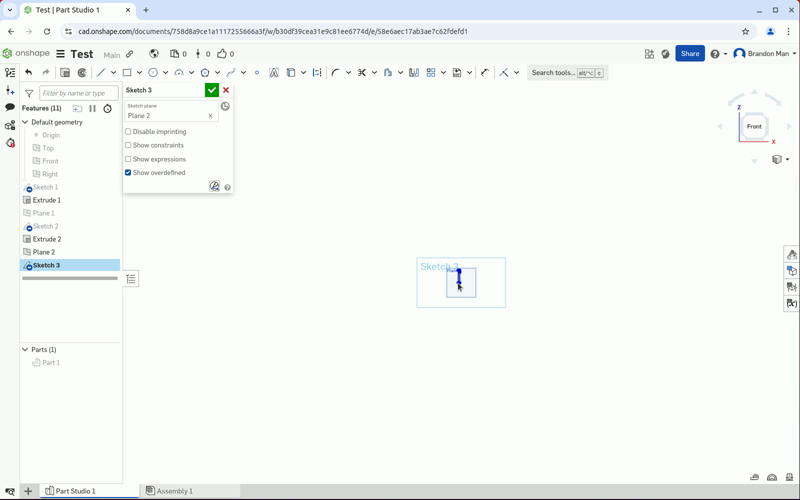
mouse_move(458, 279)
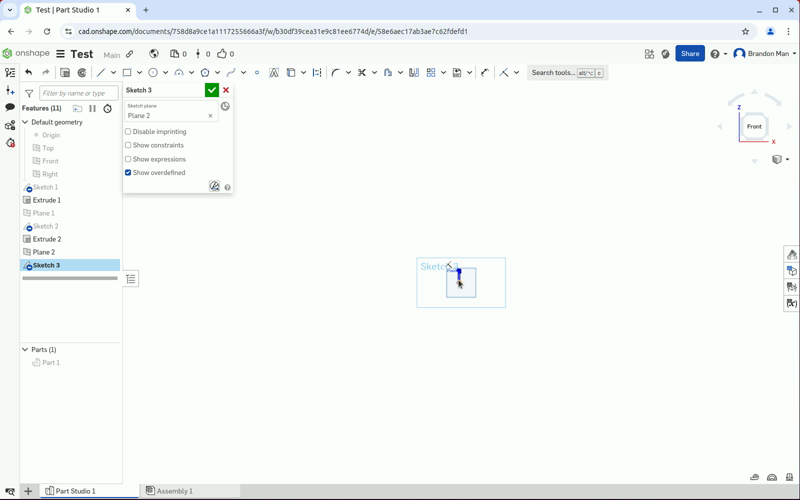
scroll(6)
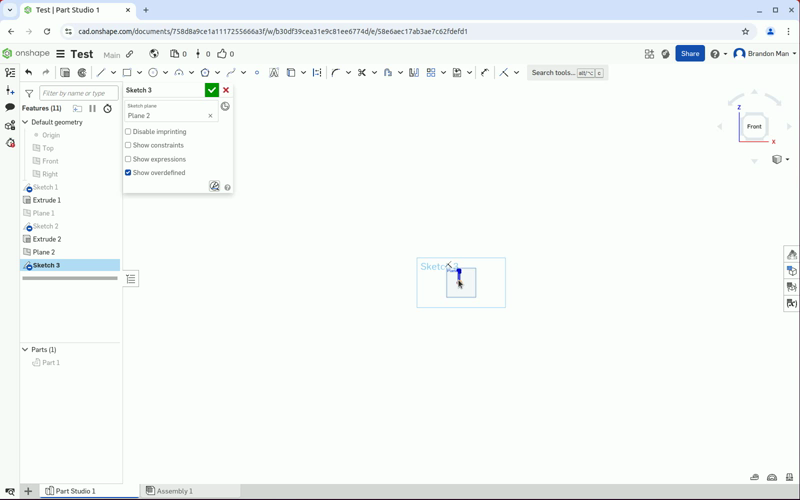
scroll(6)
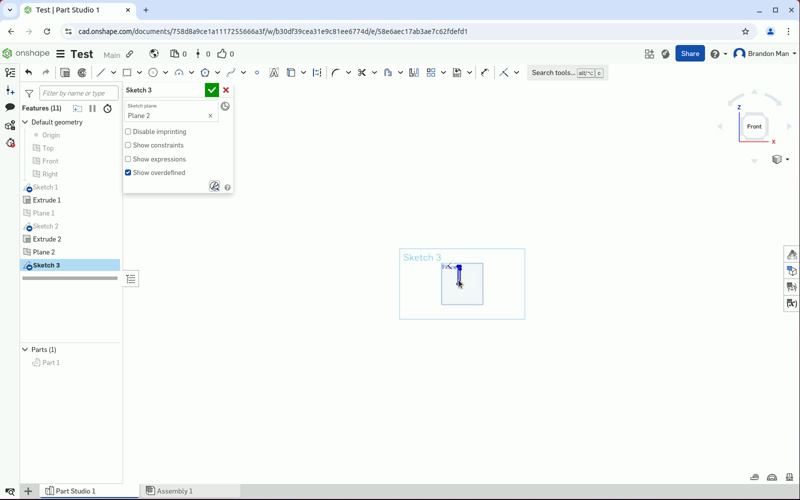
scroll(6)
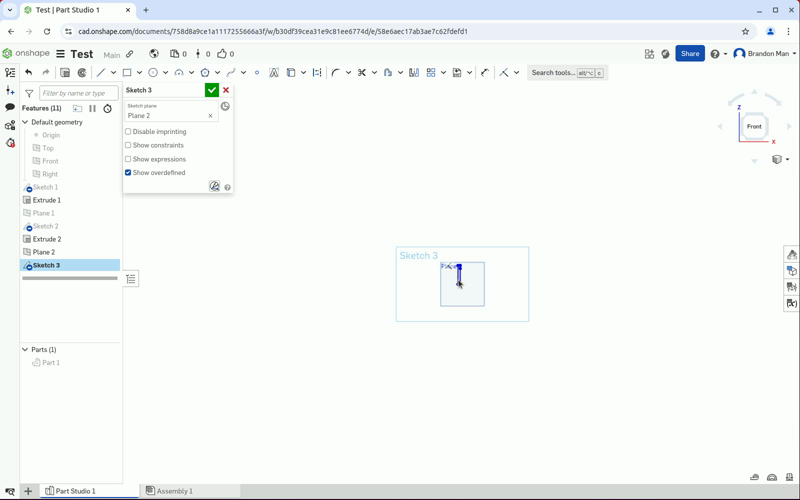
scroll(6)
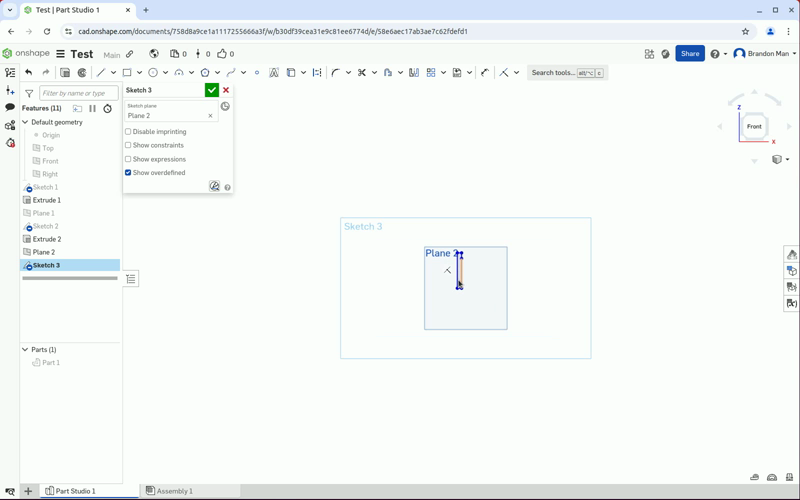
scroll(6)
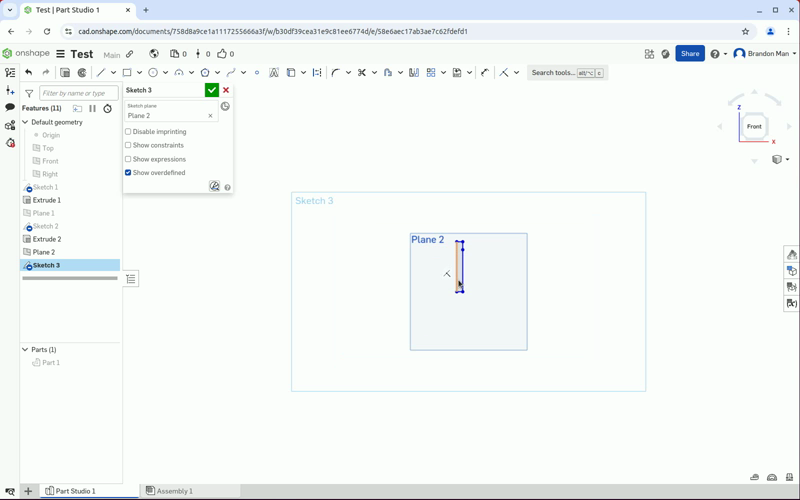
scroll(6)
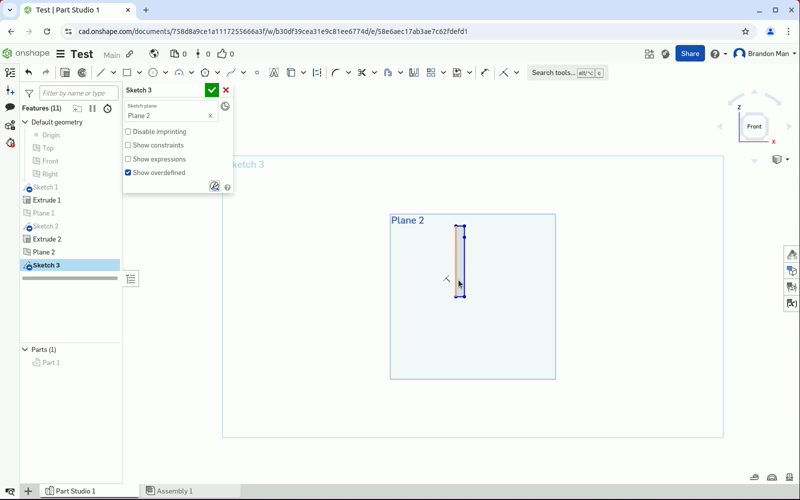
scroll(6)
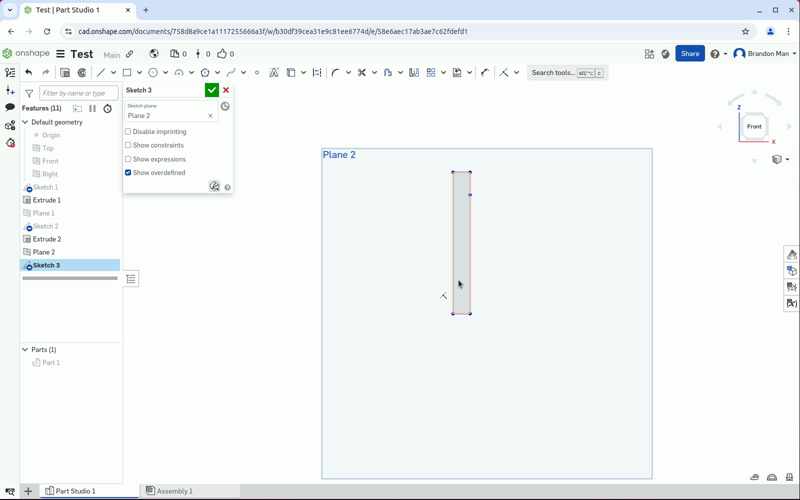
click(458, 279)
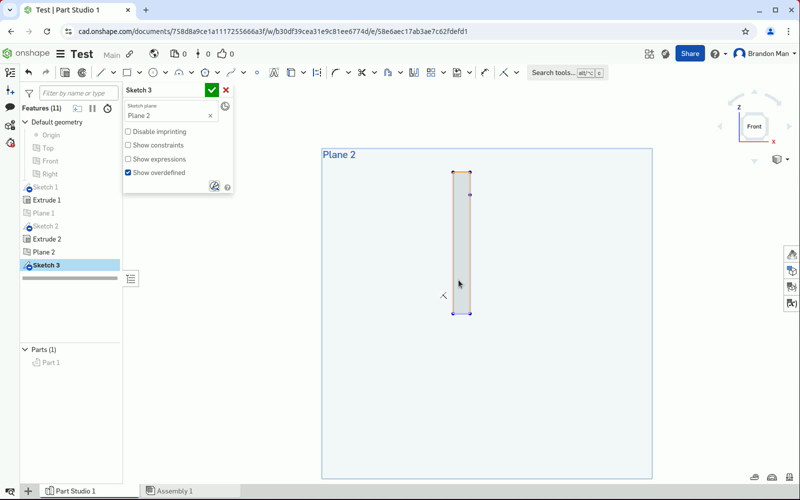
scroll(-6)
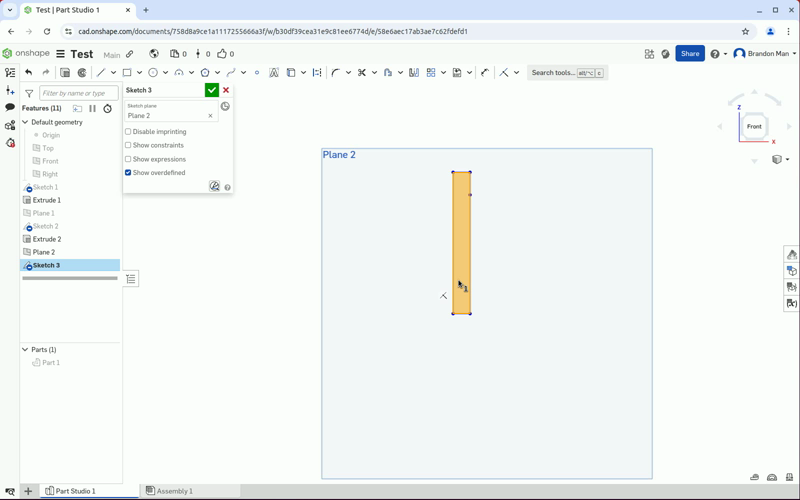
scroll(-6)
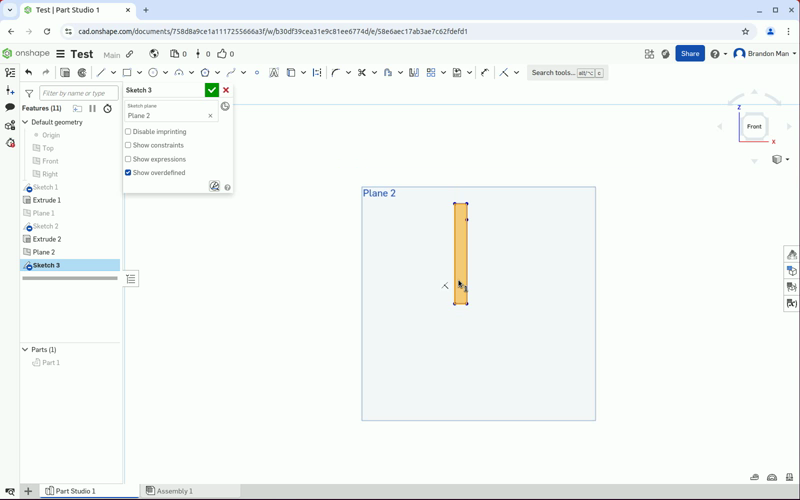
scroll(-6)
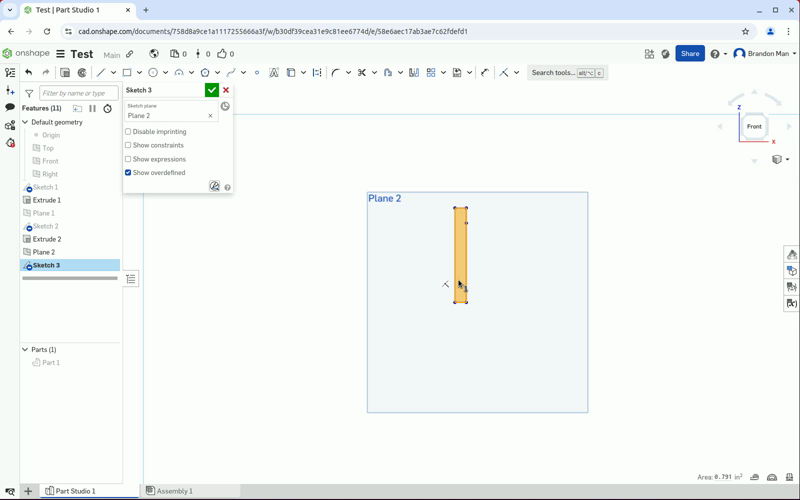
scroll(-6)
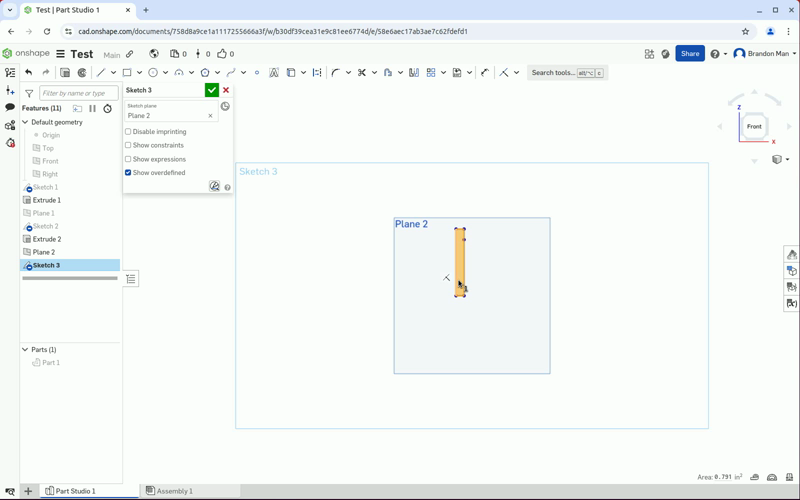
scroll(-6)
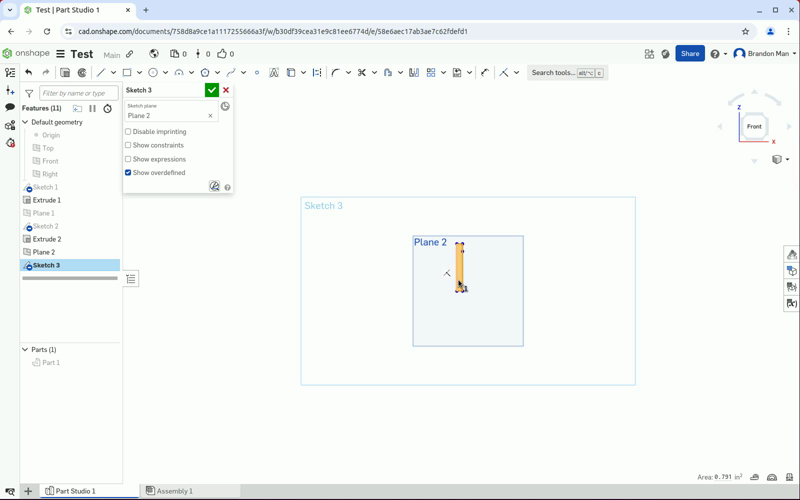
scroll(-6)
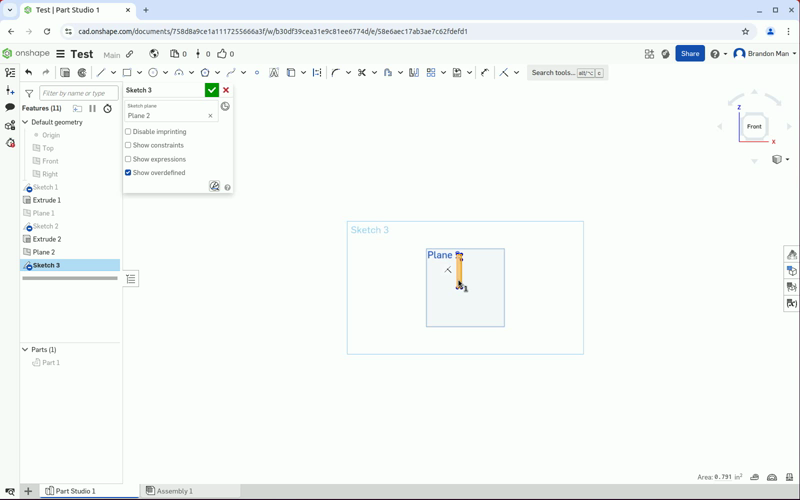
scroll(-6)
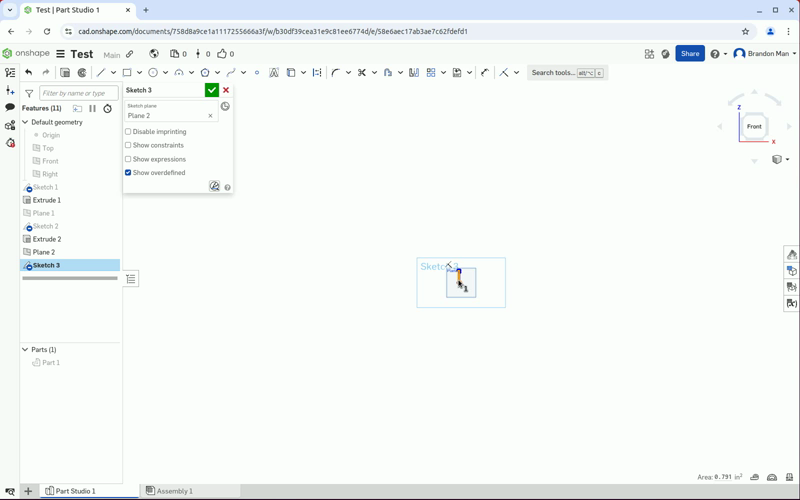
mouse_move(73, 352)
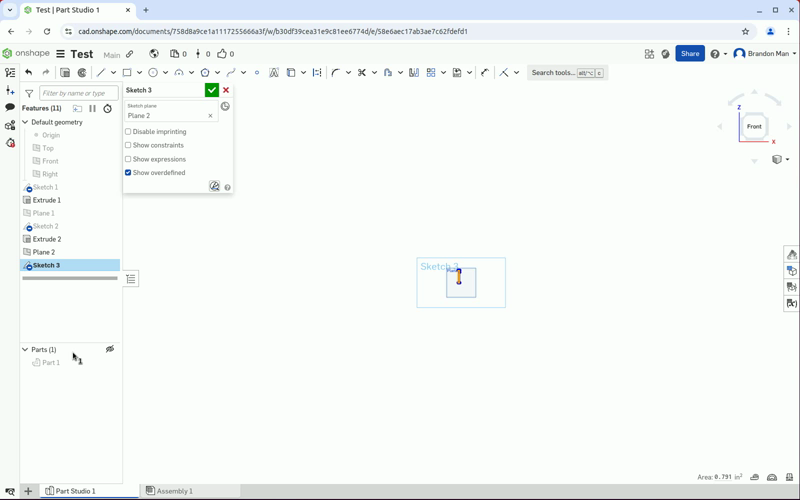
key(shift+y)
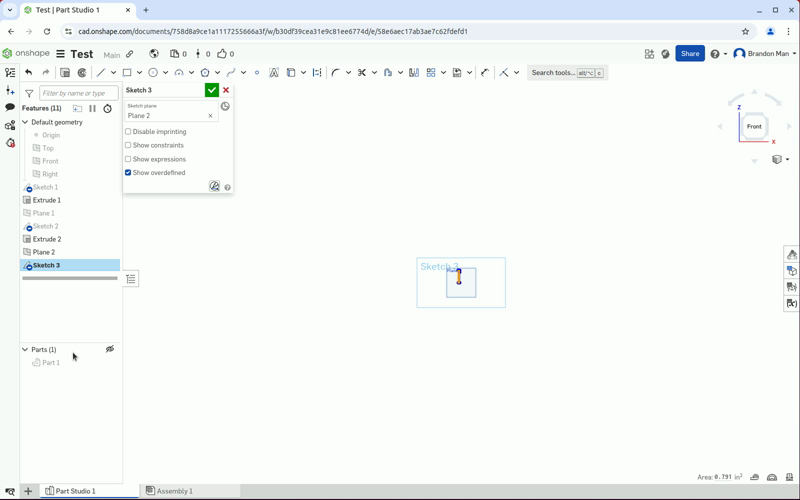
key(shift+e)
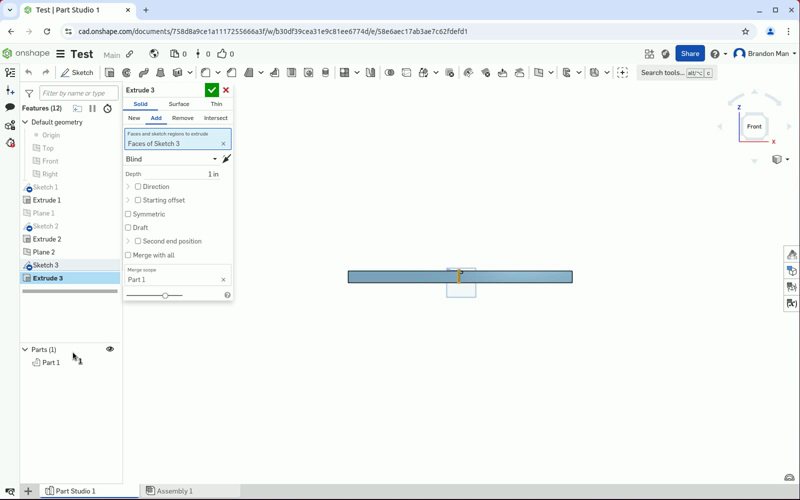
mouse_move(143, 106)
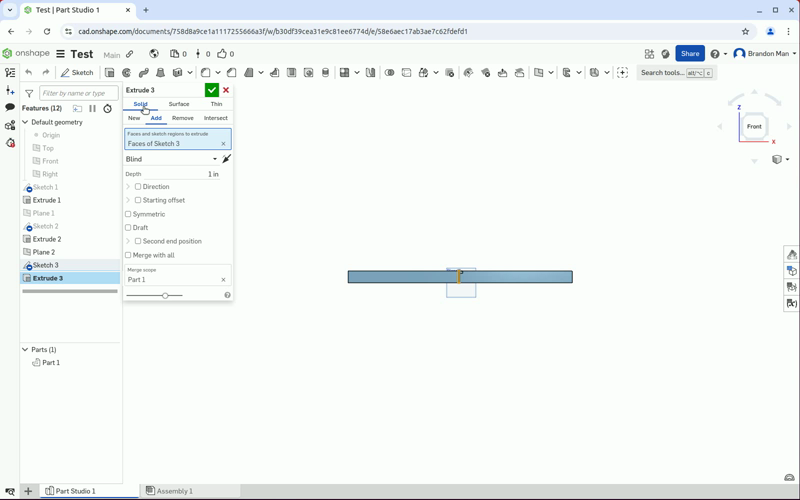
click(143, 106)
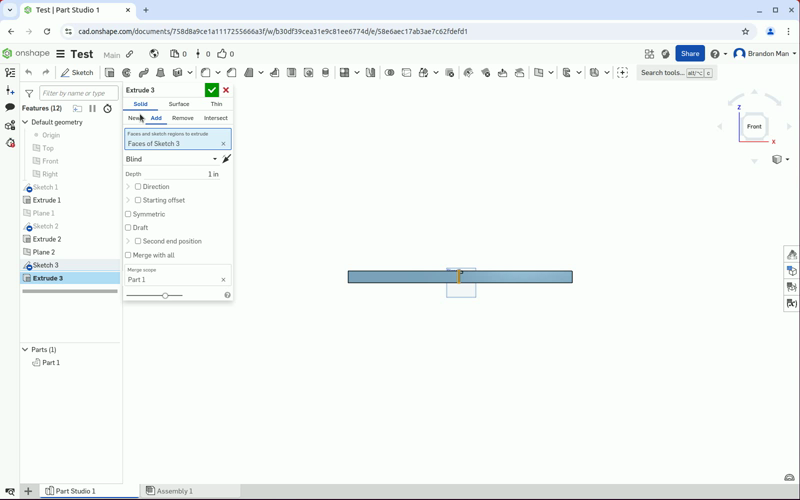
mouse_move(137, 120)
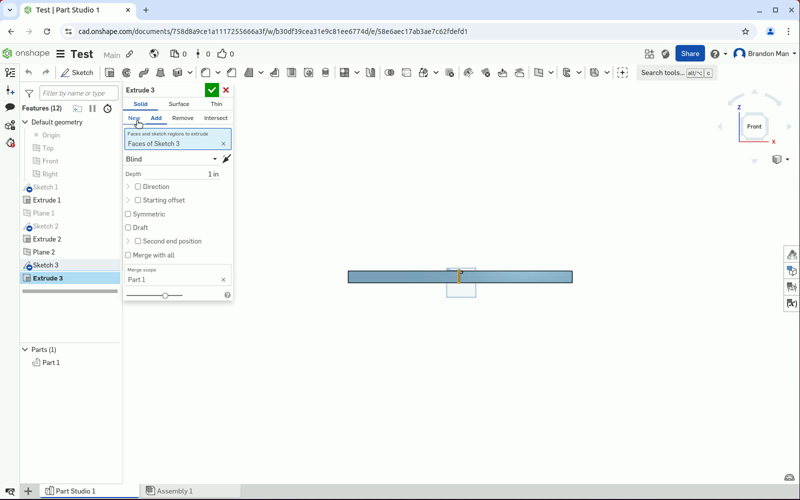
click(137, 120)
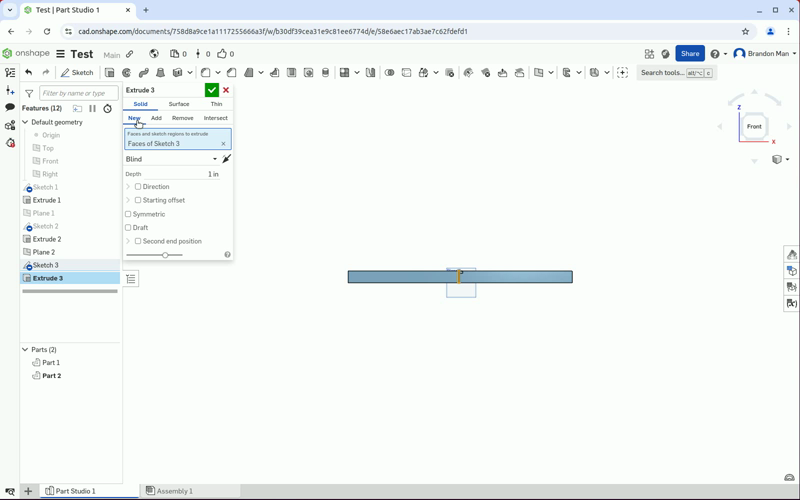
key(tab, 4)
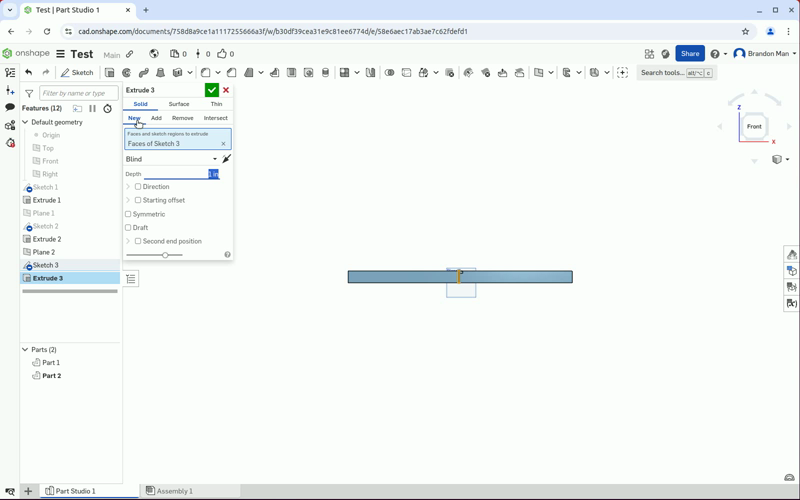
text(0.241)
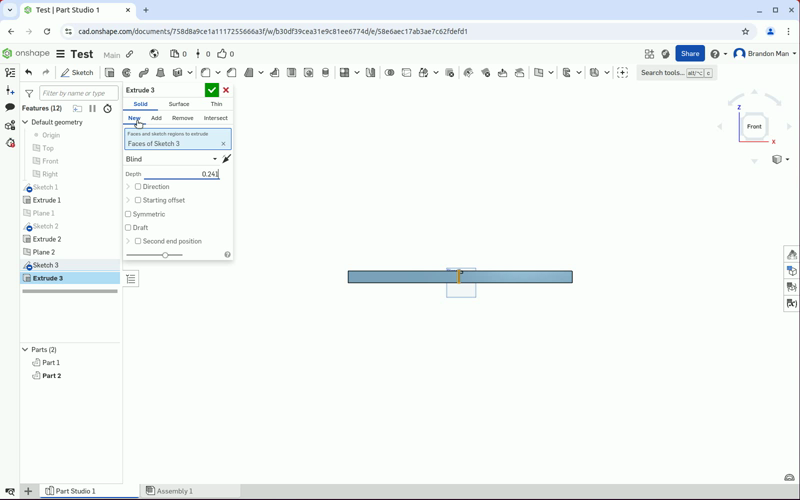
key(enter)
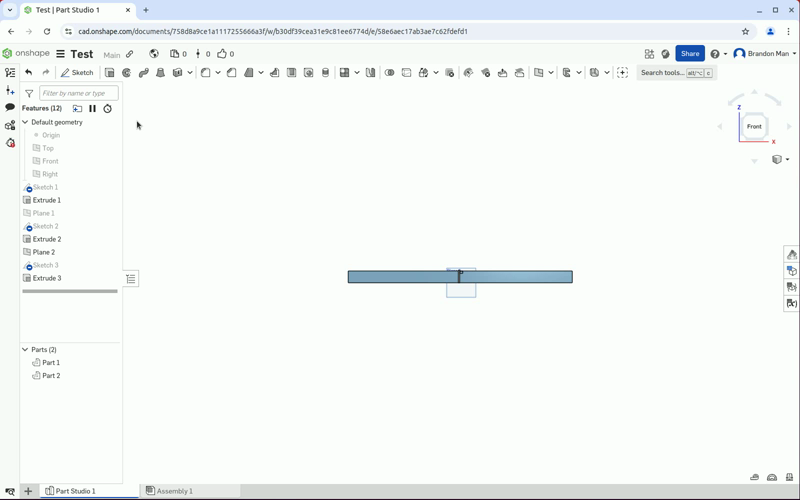
key(shift+h)
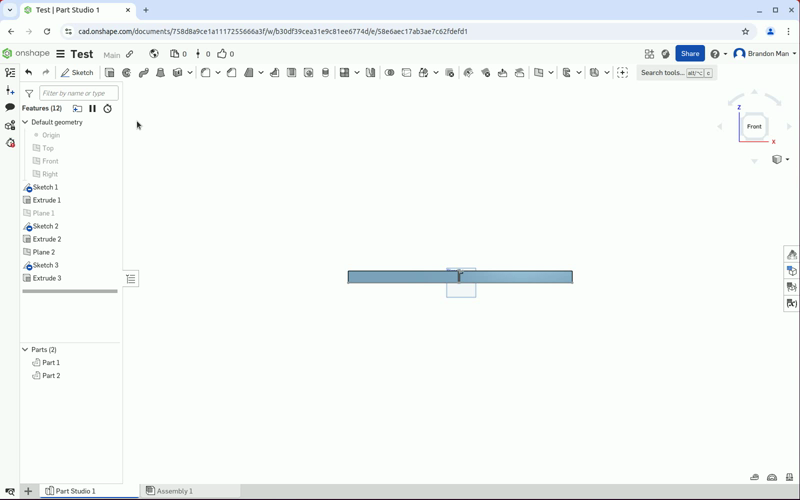
key(shift+h)
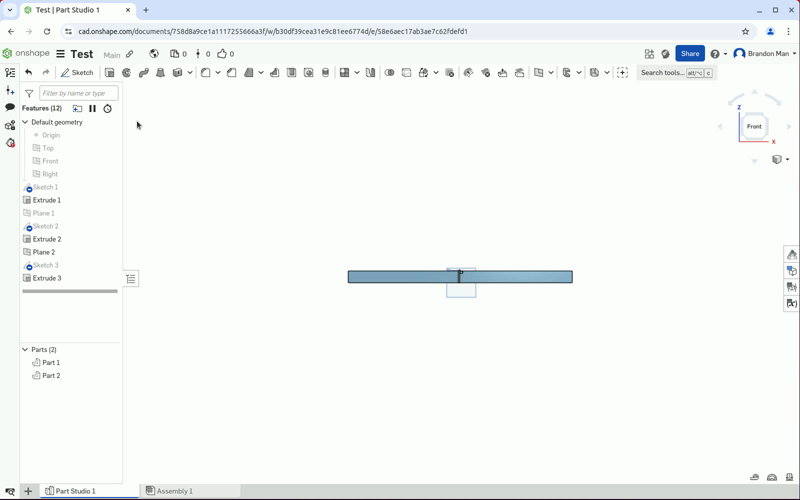
mouse_move(73, 189)
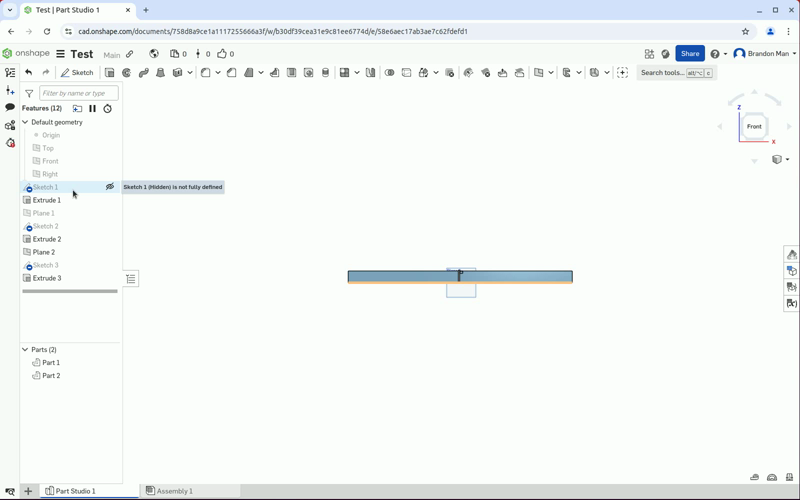
click(73, 189)
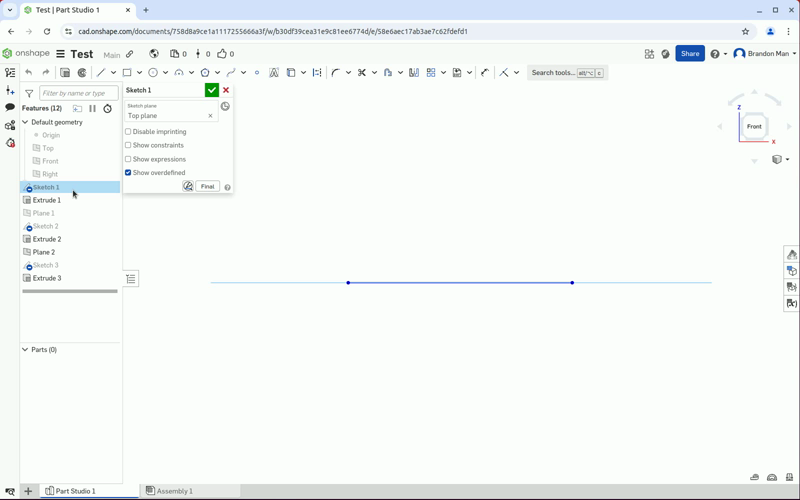
mouse_move(229, 92)
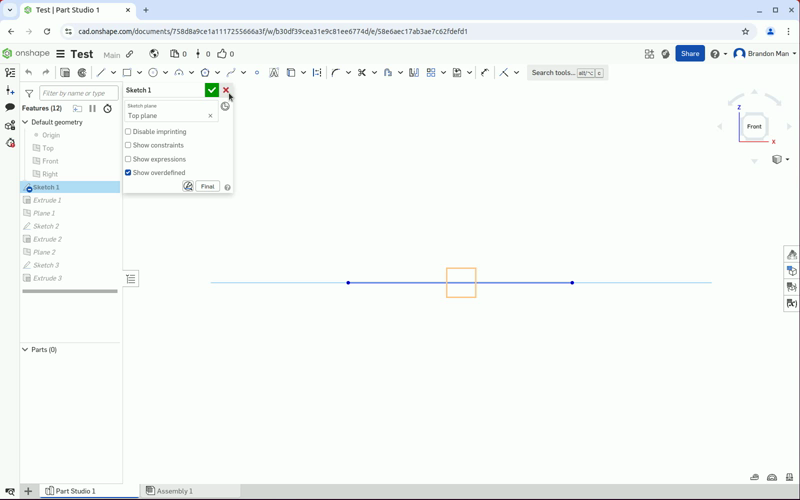
click(229, 92)
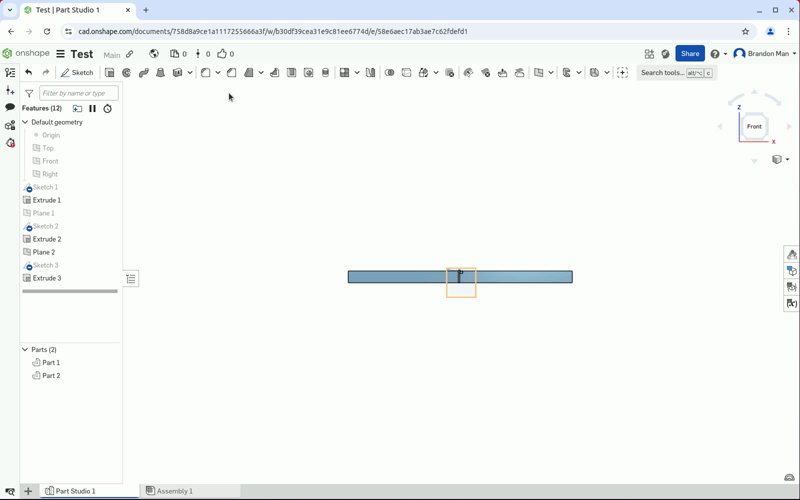
mouse_move(541, 75)
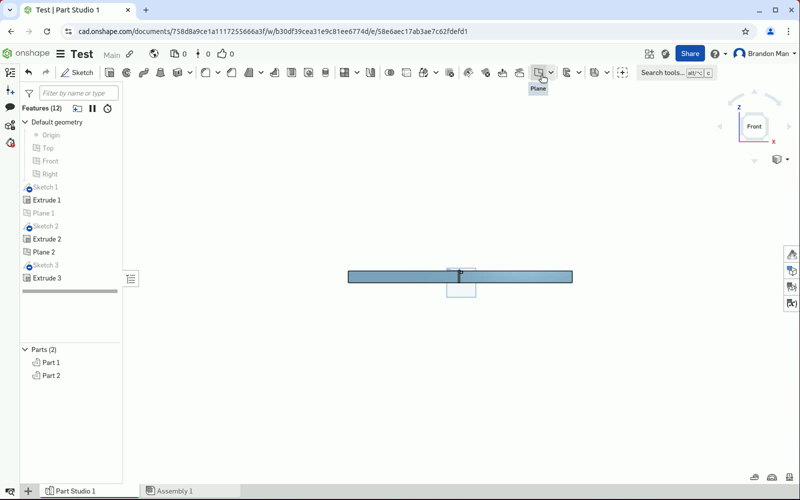
click(541, 75)
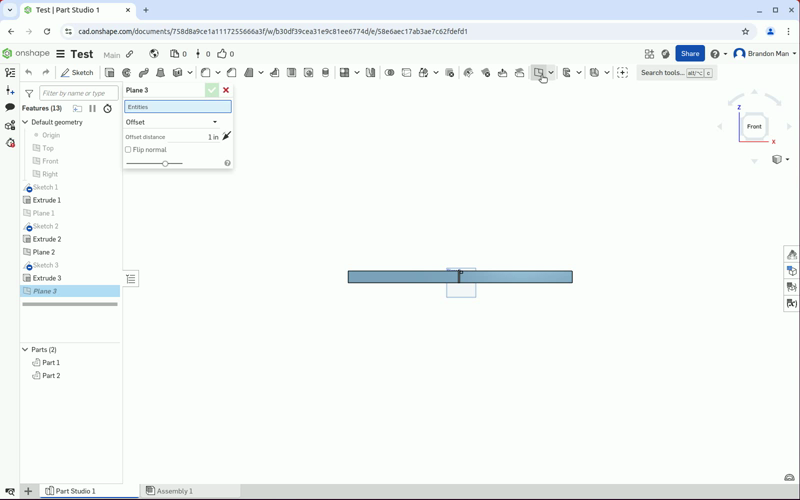
mouse_move(73, 163)
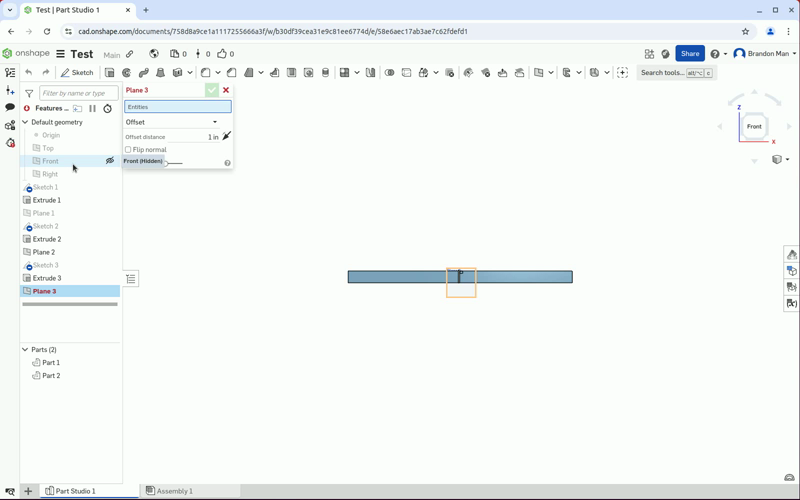
click(73, 163)
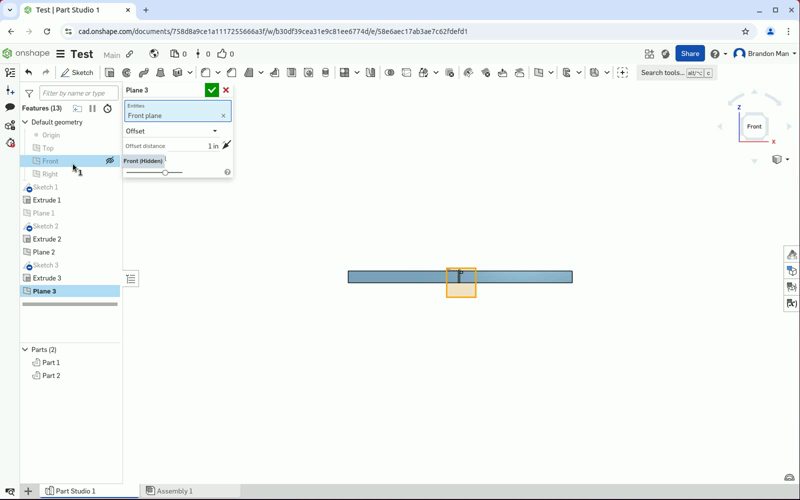
key(tab, 2)
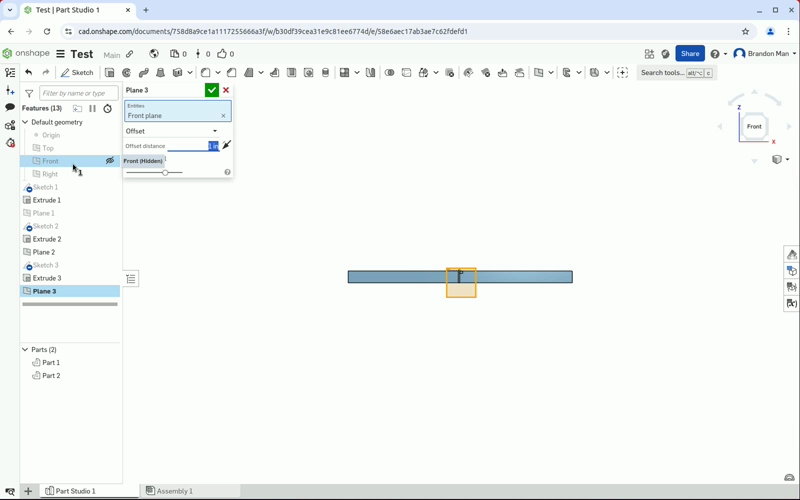
text(4.807)
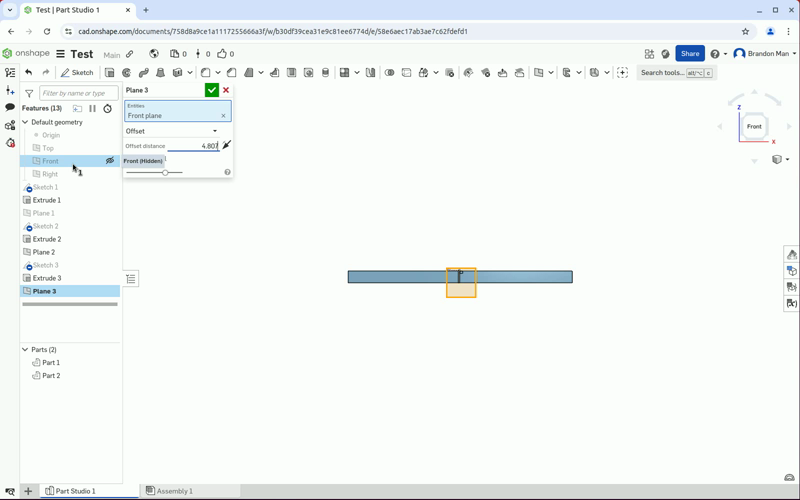
key(enter, 2)
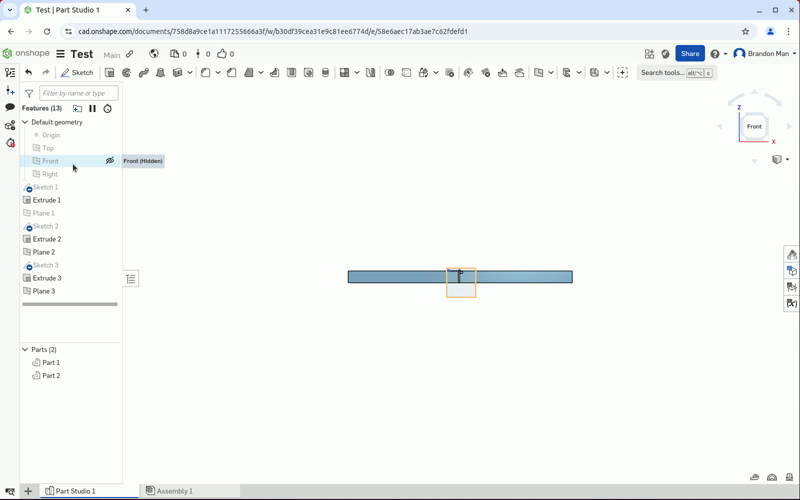
key(shift+s)
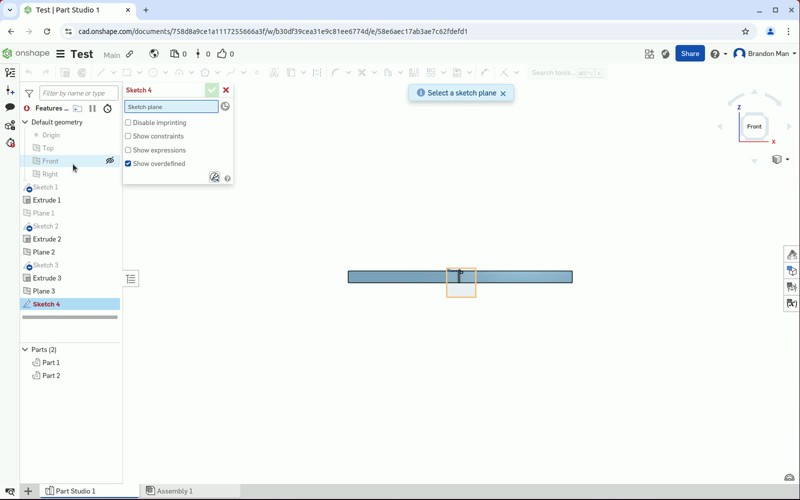
mouse_move(73, 293)
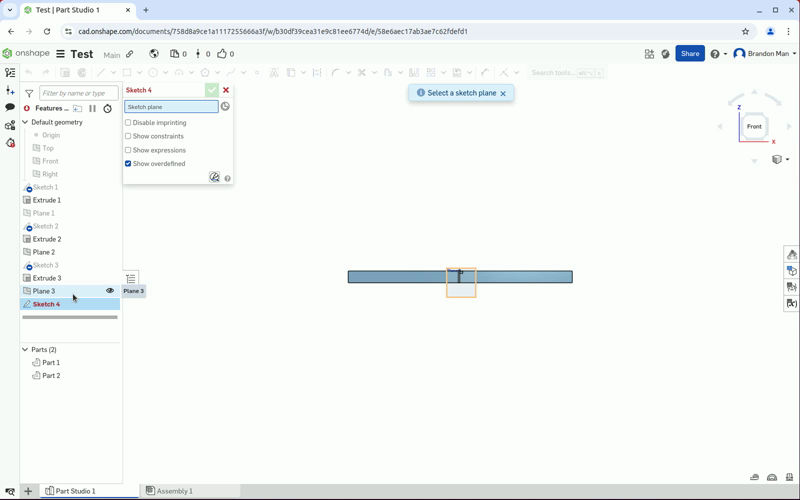
click(73, 293)
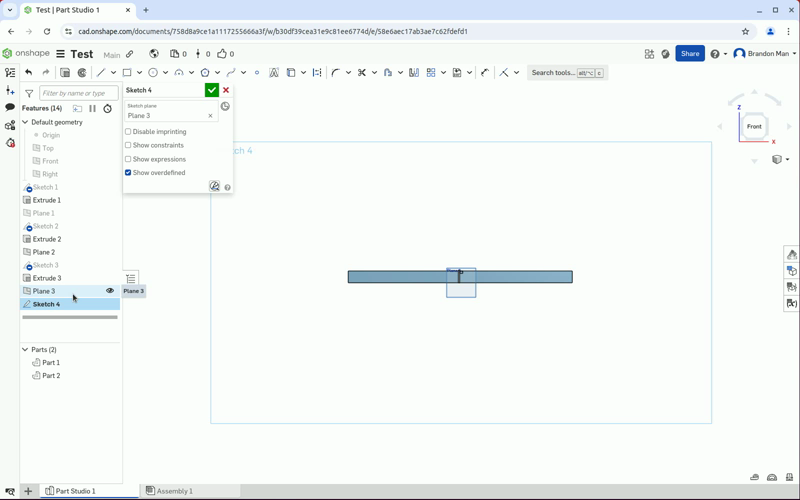
mouse_move(73, 352)
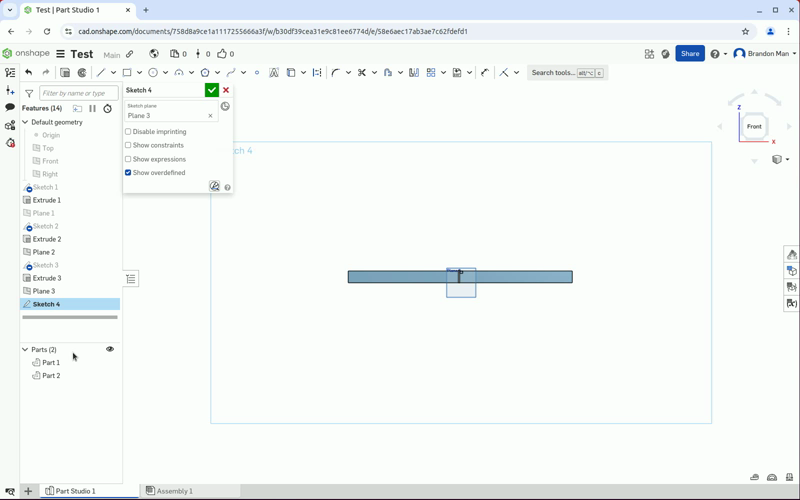
key(y)
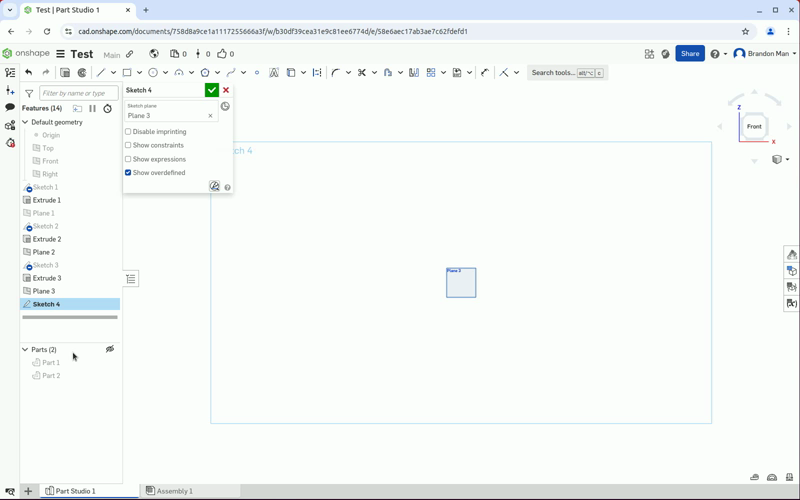
key(l)
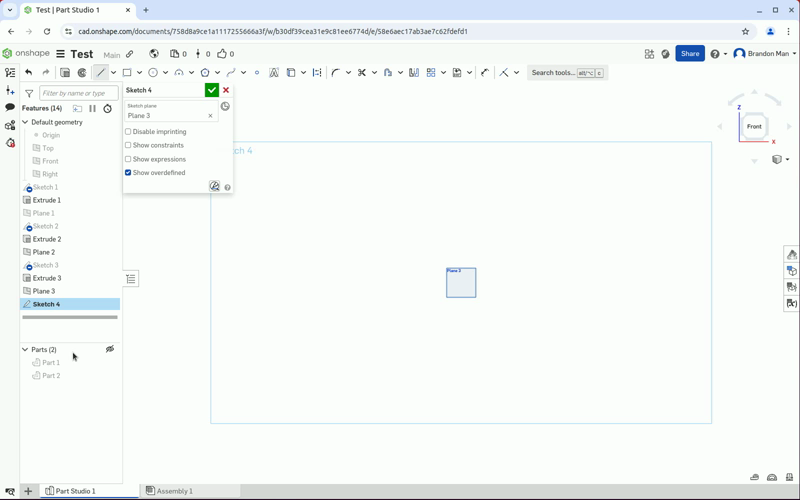
key_down(shift)
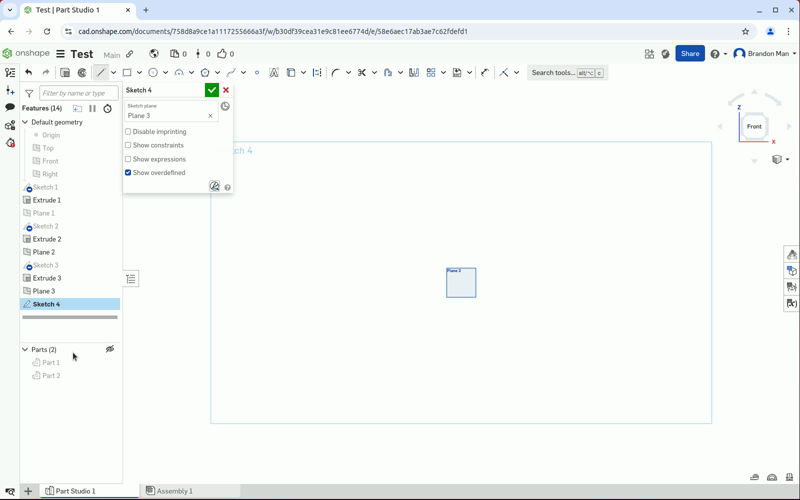
mouse_move(451, 274)
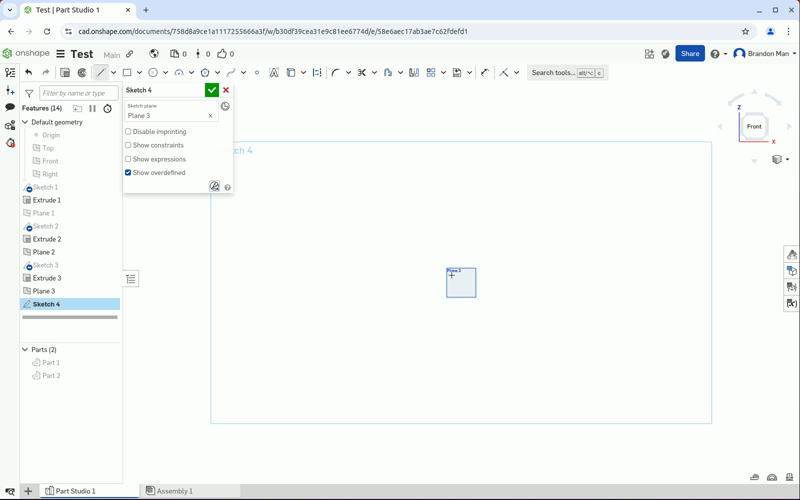
click(451, 274)
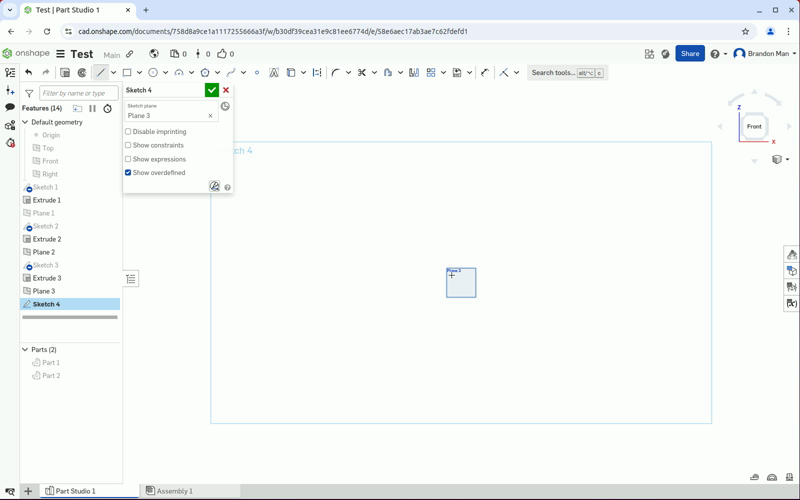
key_up(shift)
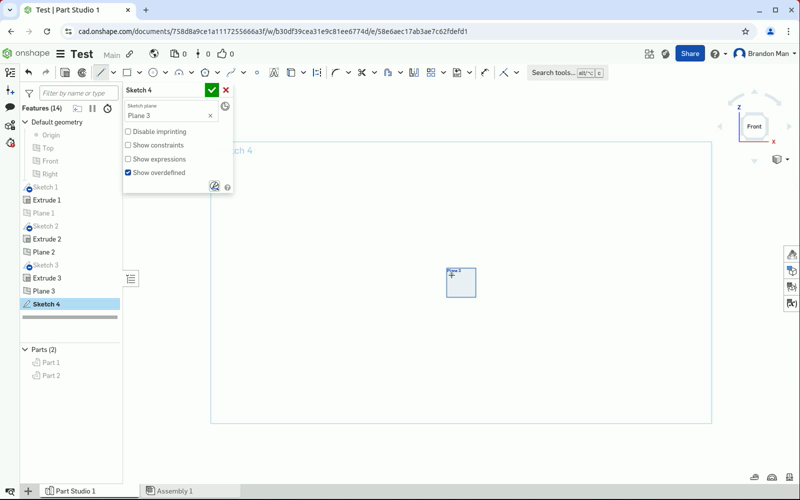
key_down(shift)
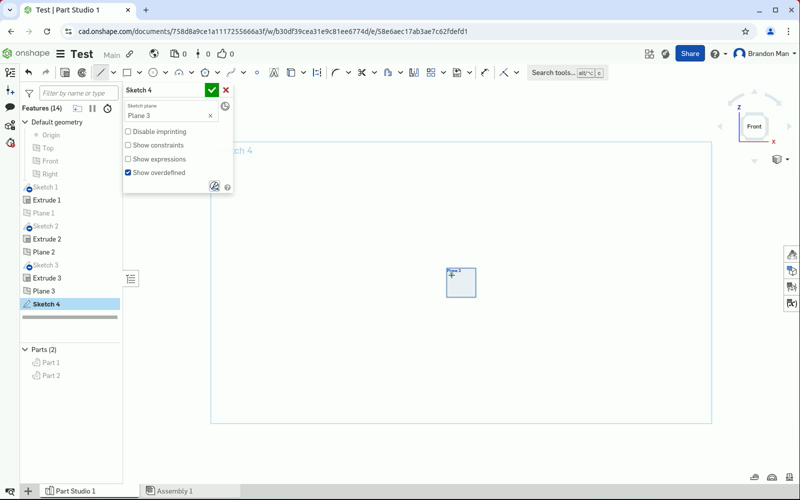
mouse_move(481, 274)
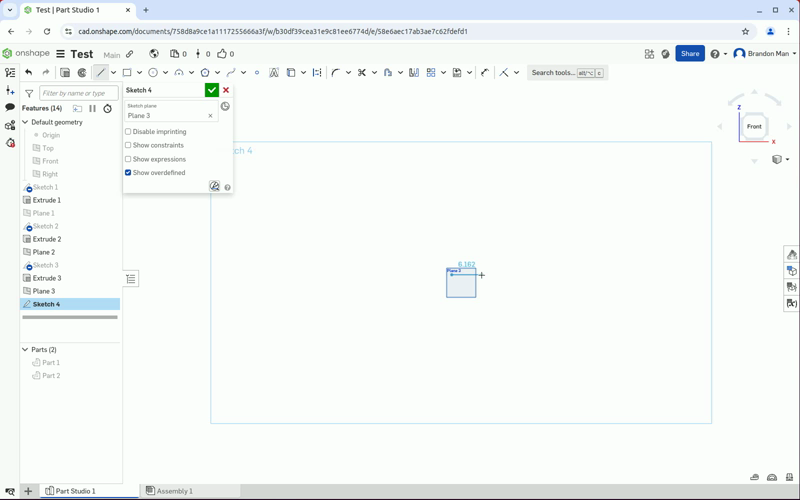
mouse_move(459, 274)
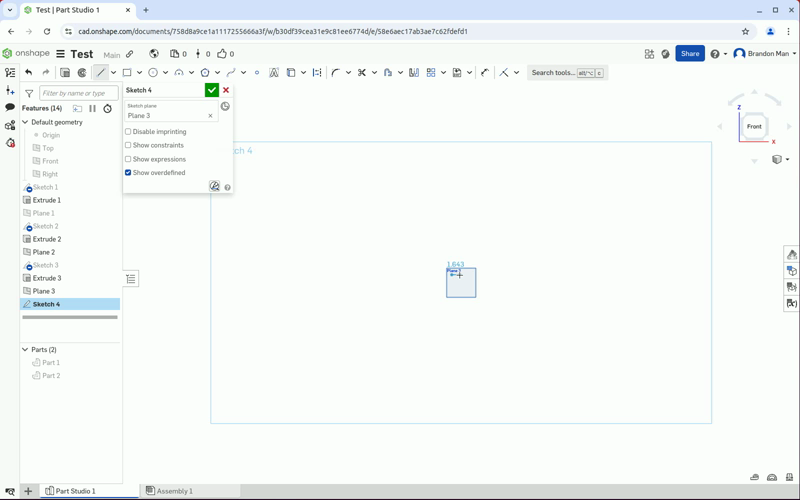
click(459, 274)
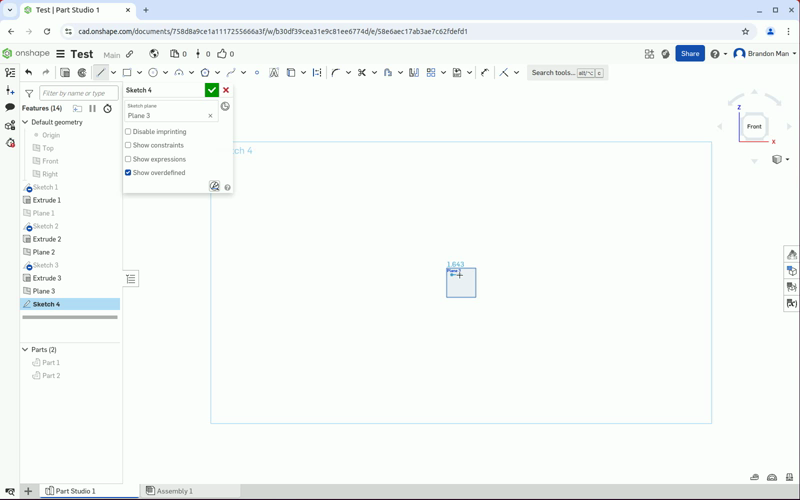
key_up(shift)
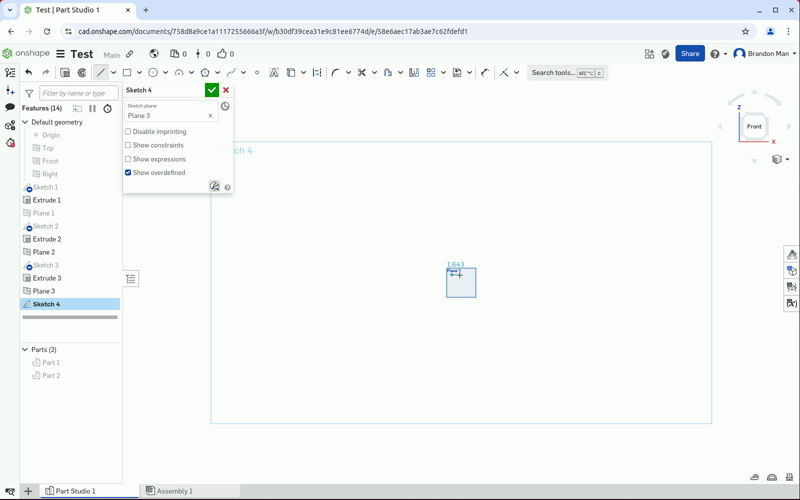
key_down(shift)
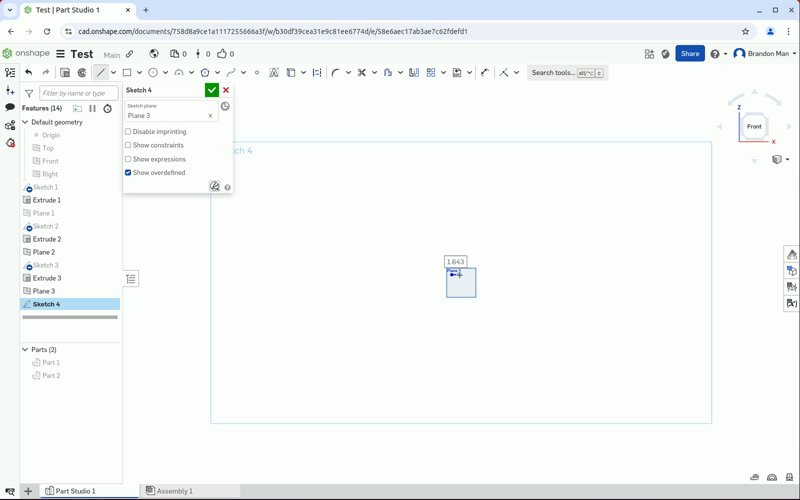
mouse_move(489, 274)
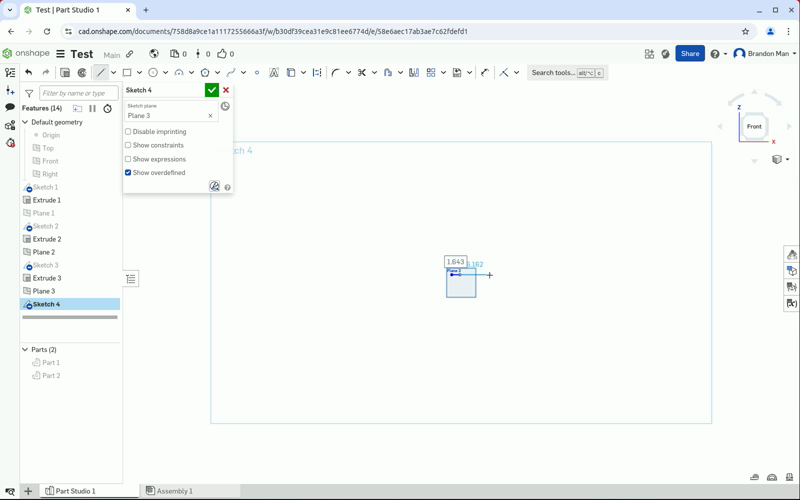
mouse_move(459, 273)
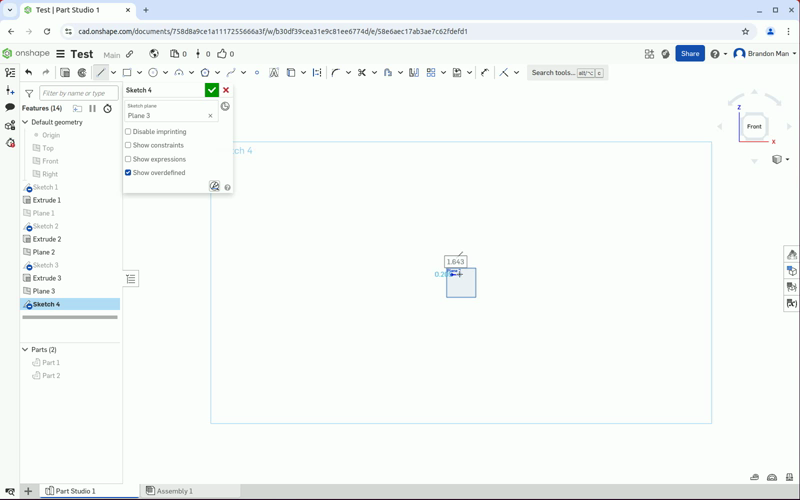
scroll(6)
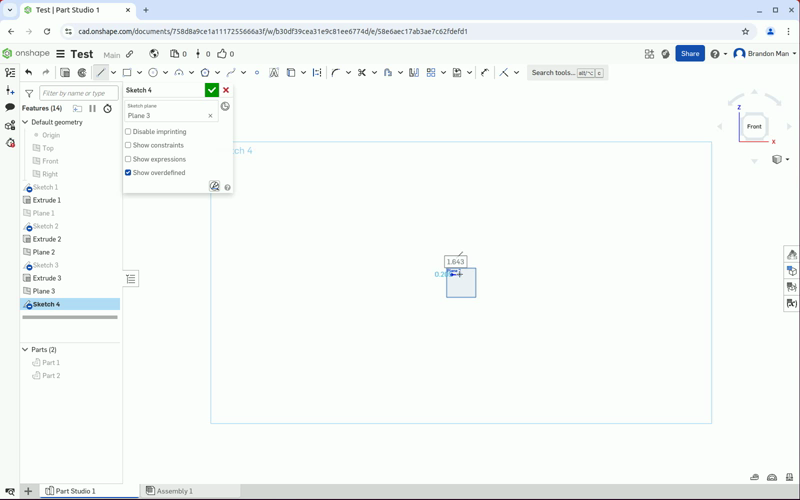
scroll(6)
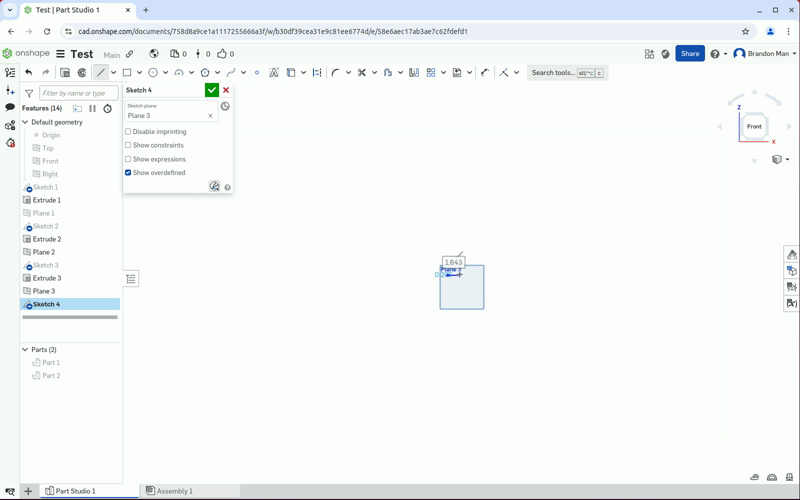
scroll(6)
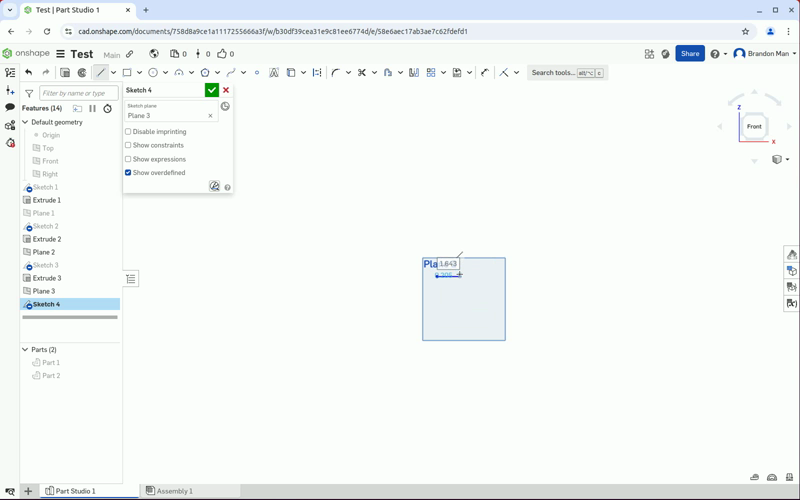
scroll(6)
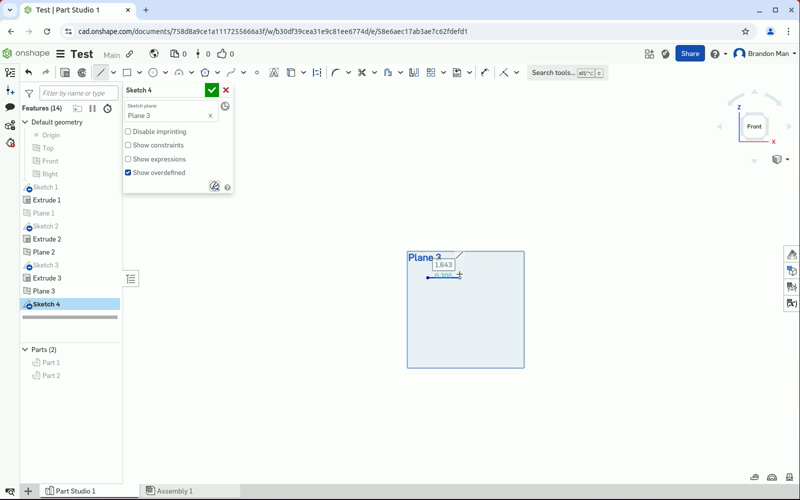
scroll(6)
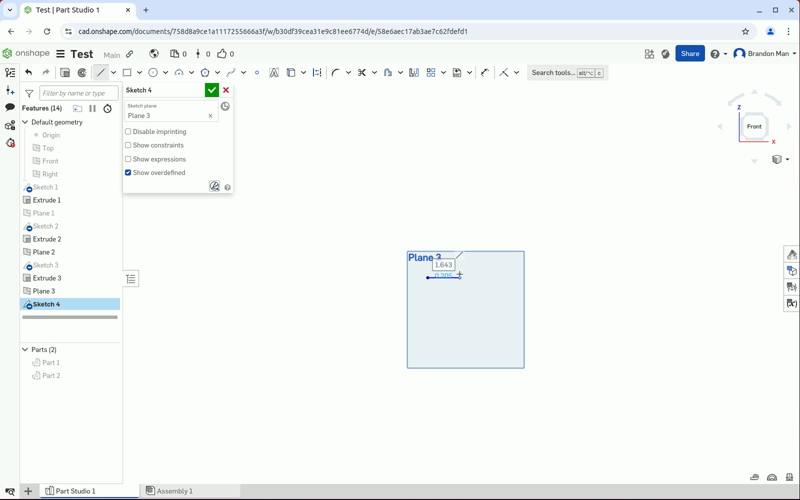
scroll(6)
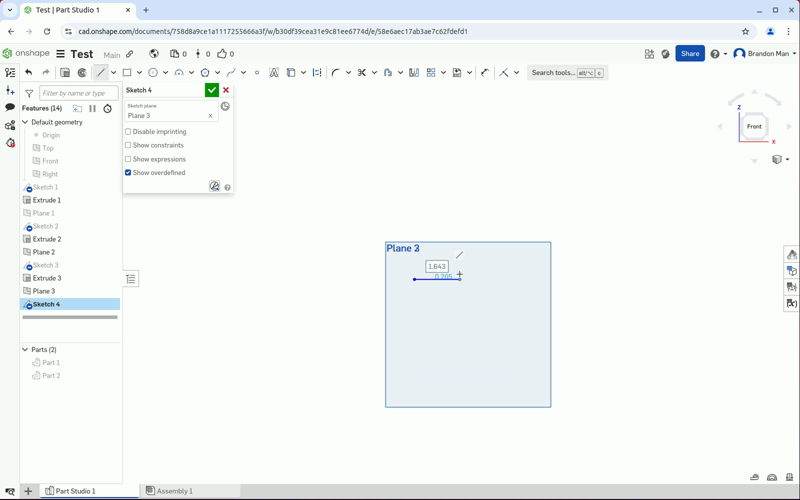
scroll(6)
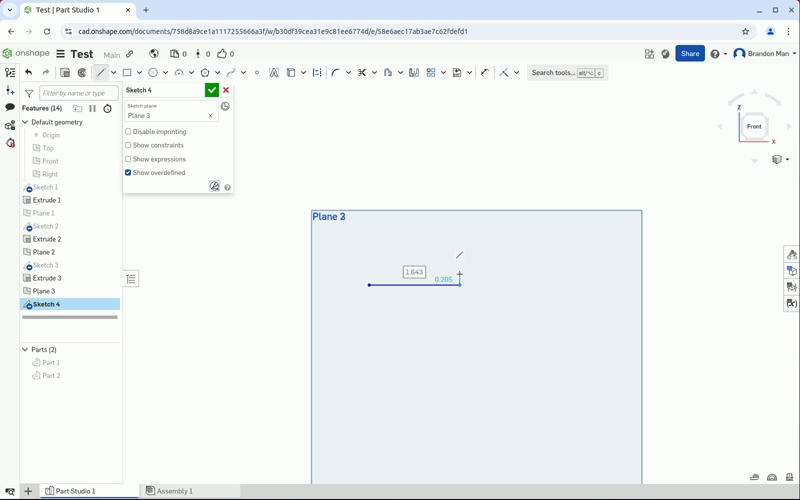
click(459, 273)
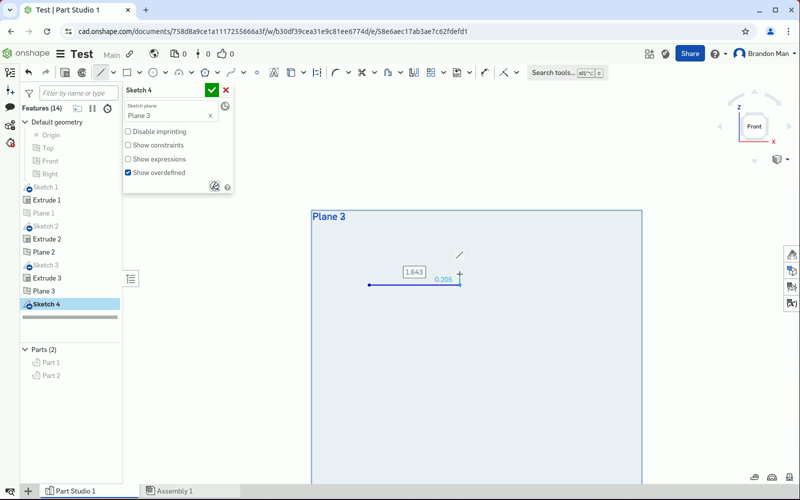
scroll(-6)
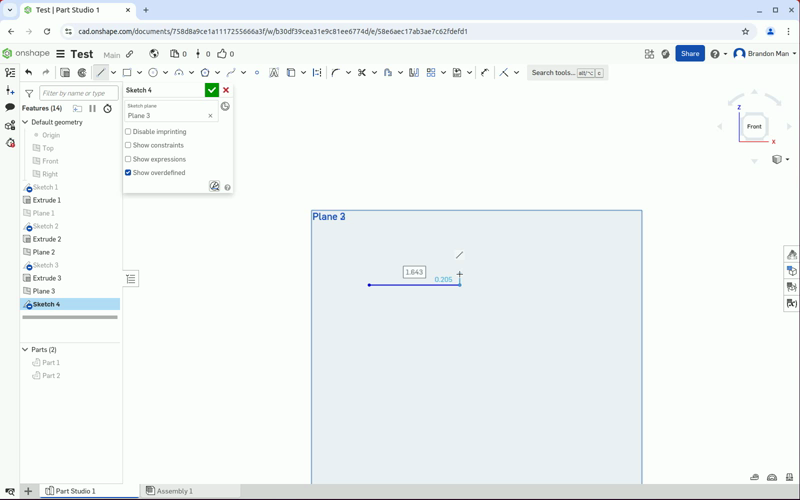
scroll(-6)
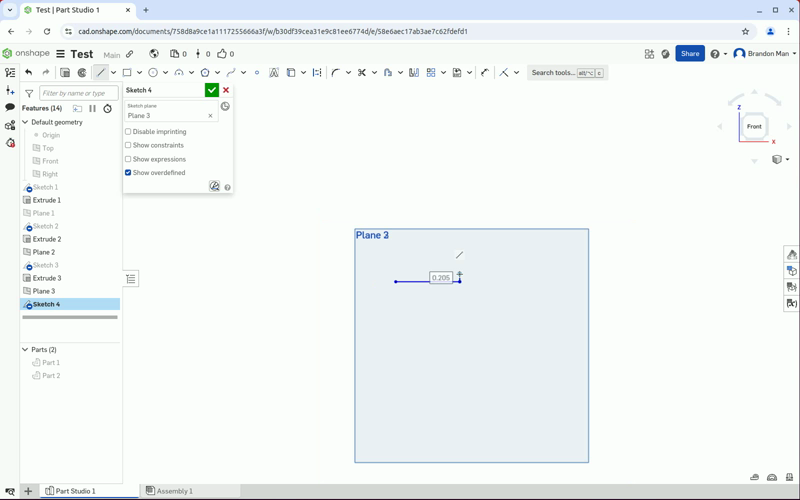
scroll(-6)
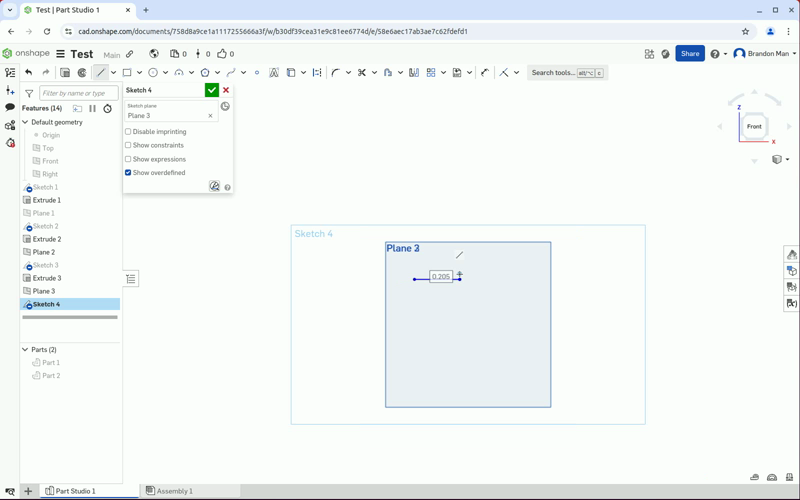
scroll(-6)
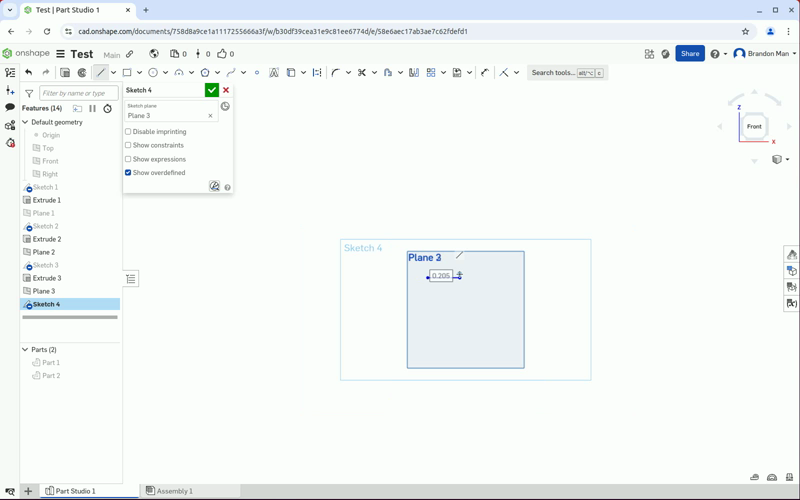
scroll(-6)
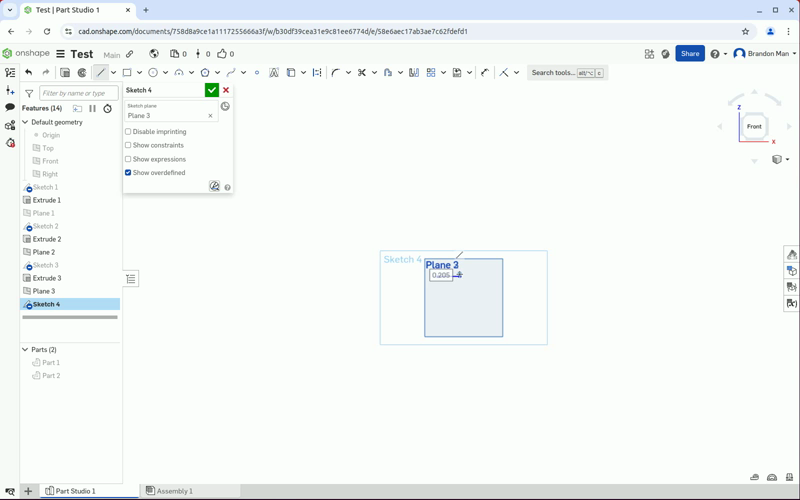
scroll(-6)
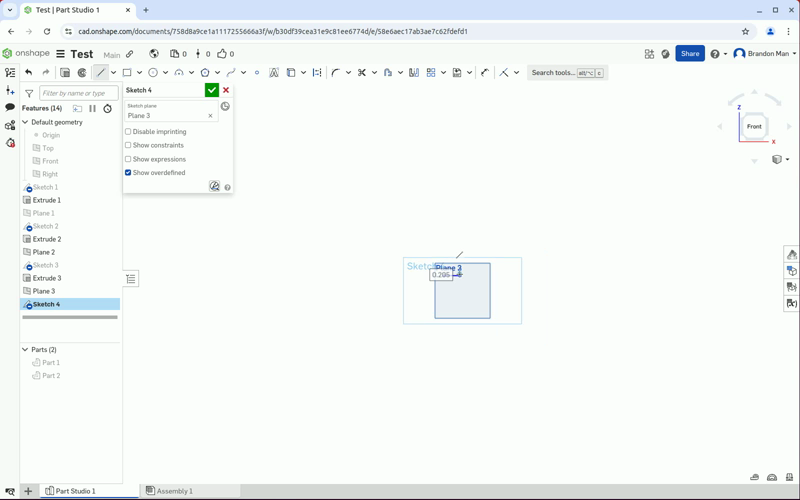
scroll(-6)
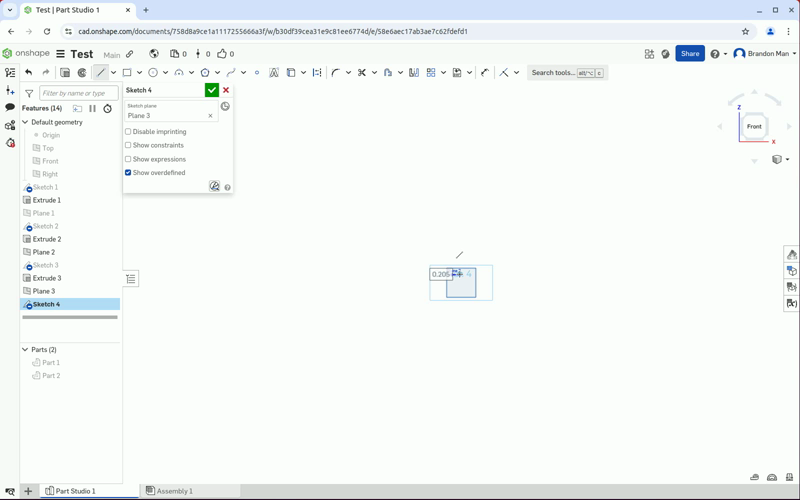
key_up(shift)
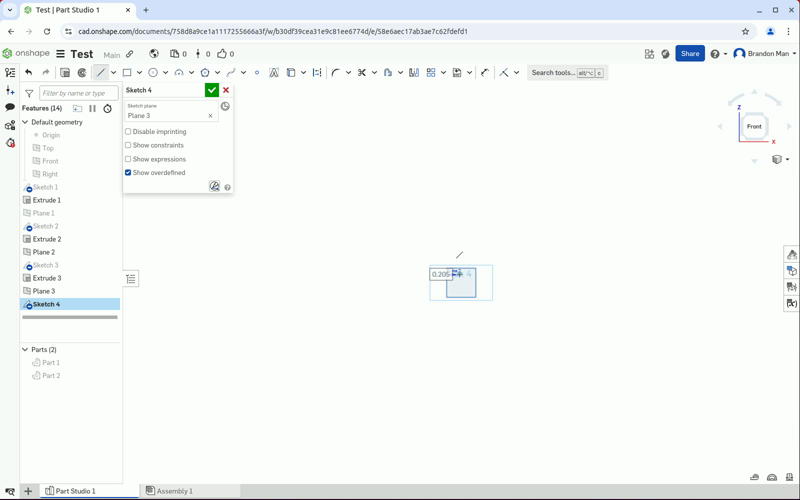
key_down(shift)
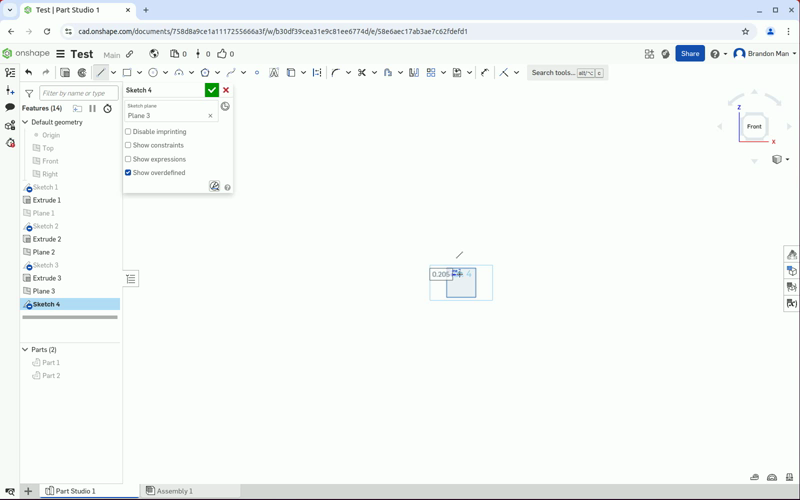
mouse_move(489, 273)
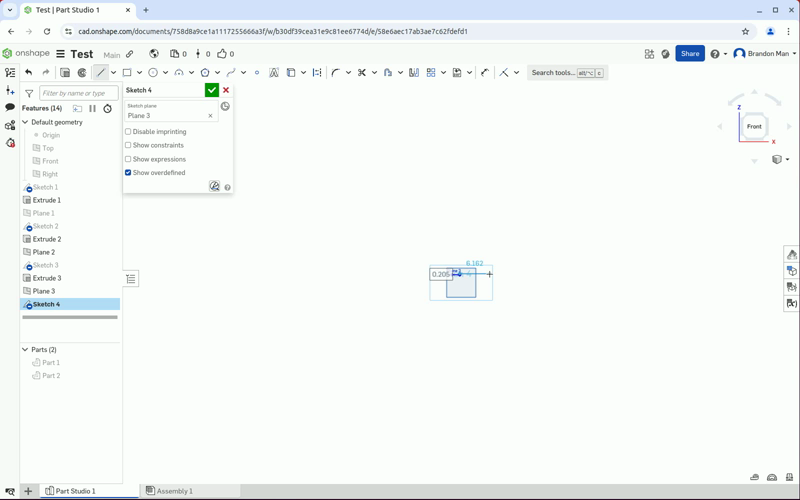
mouse_move(451, 273)
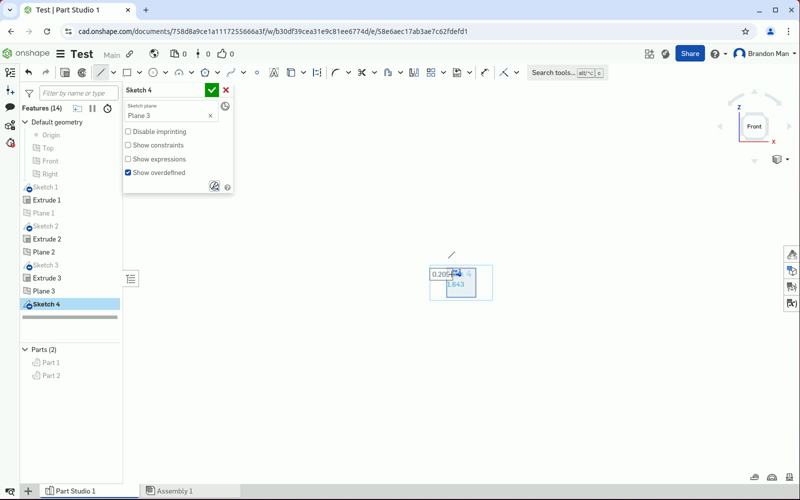
scroll(6)
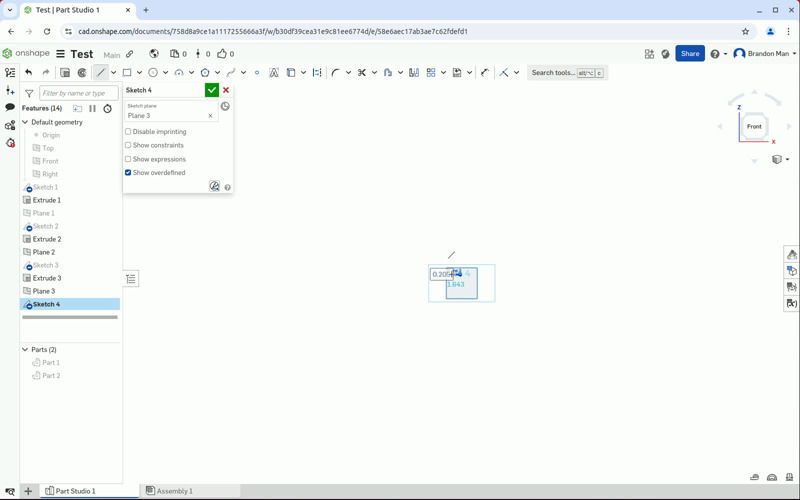
scroll(6)
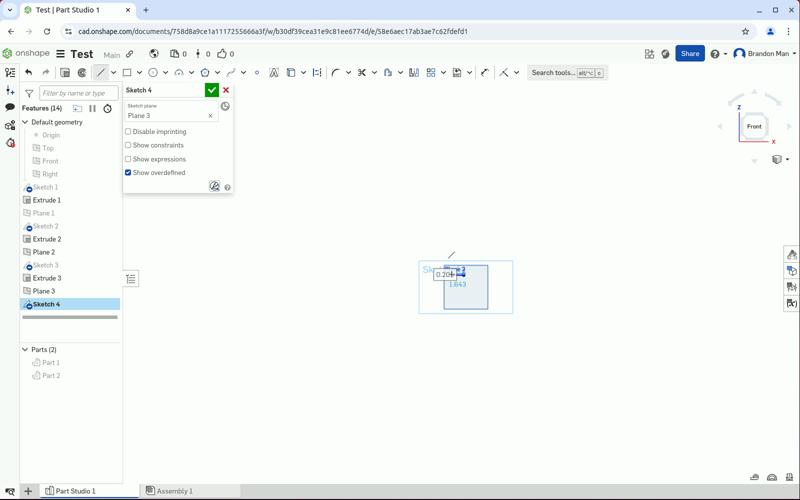
scroll(6)
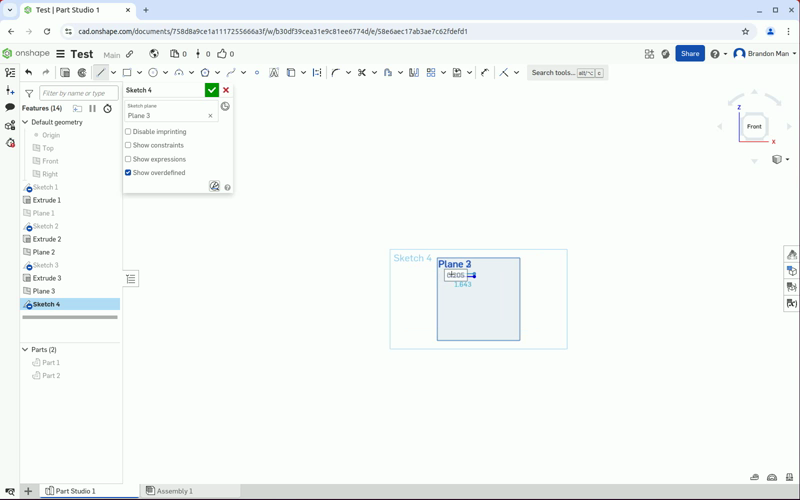
scroll(6)
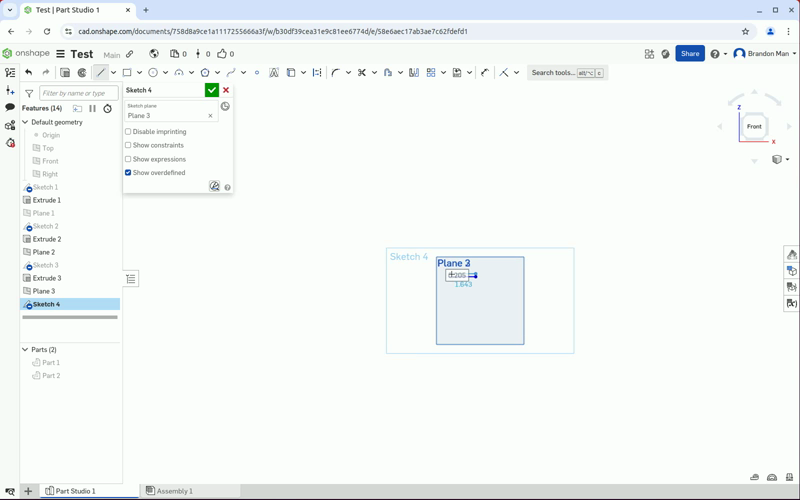
scroll(6)
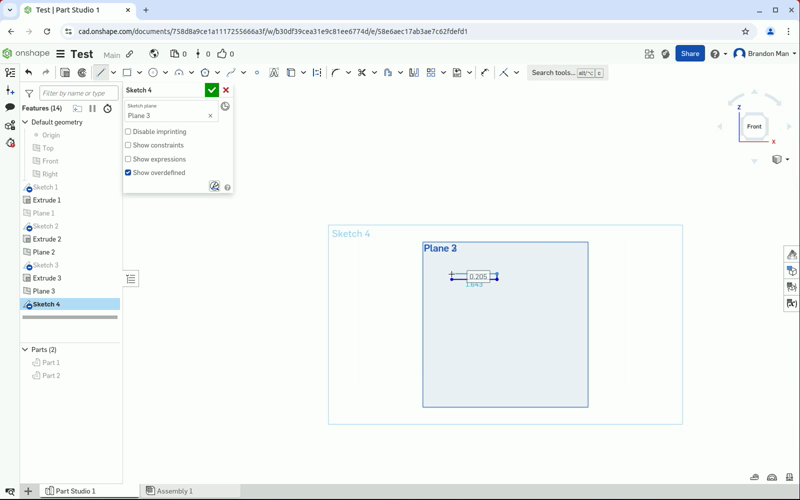
scroll(6)
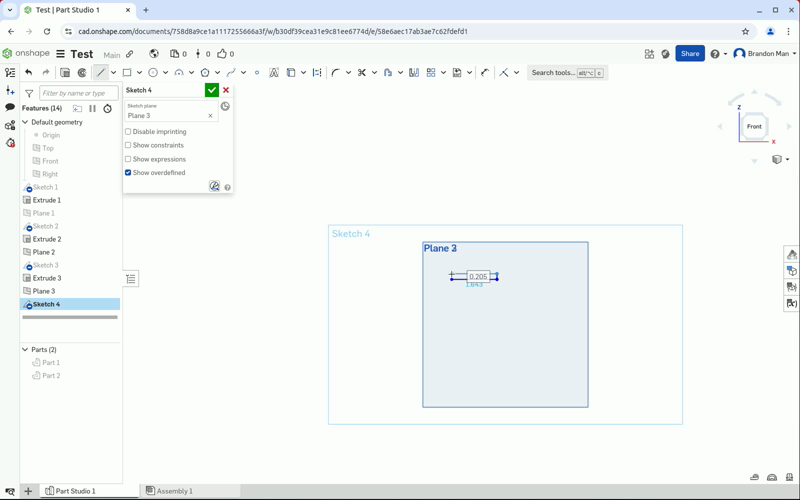
scroll(6)
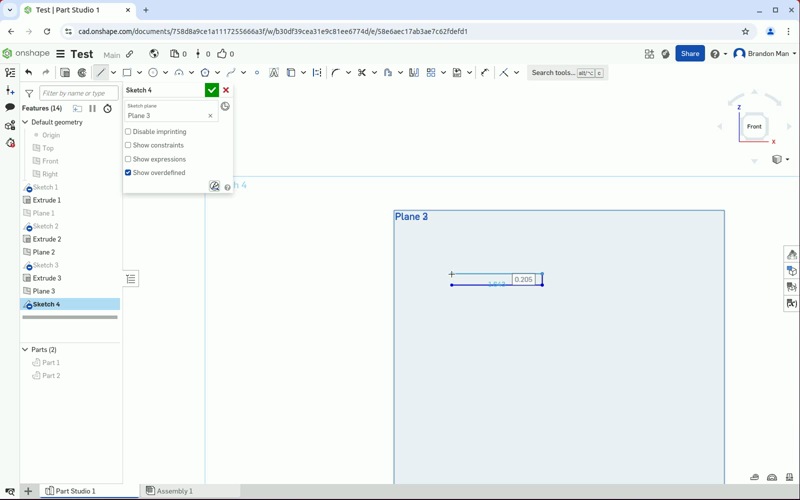
click(451, 273)
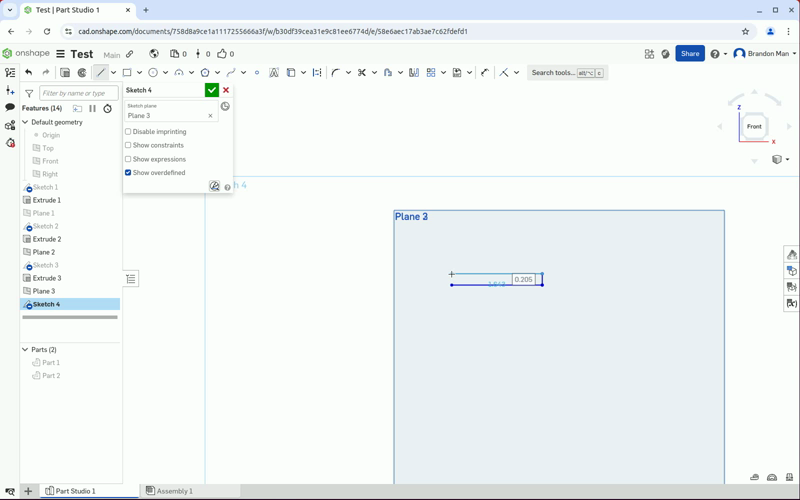
scroll(-6)
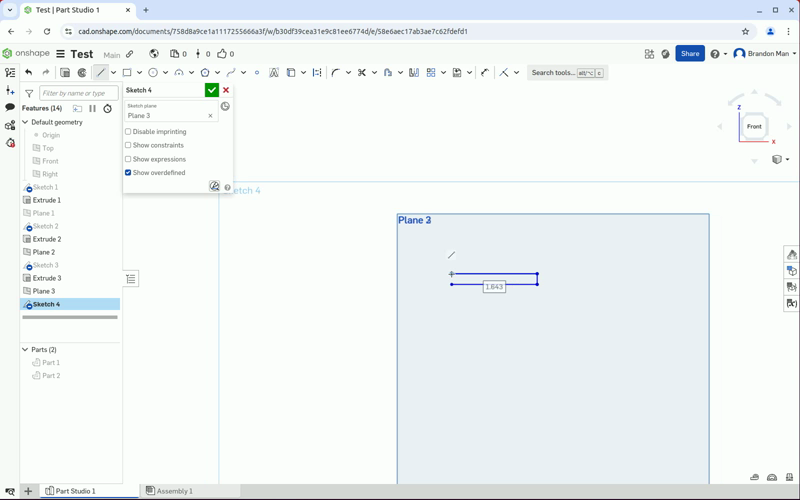
scroll(-6)
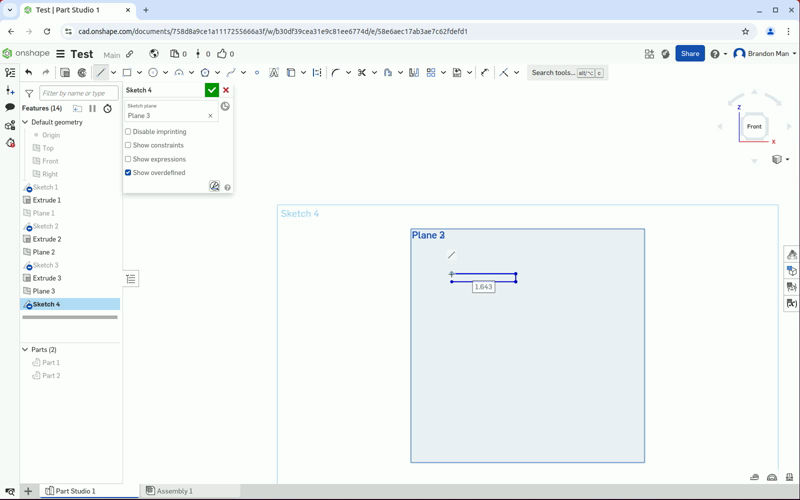
scroll(-6)
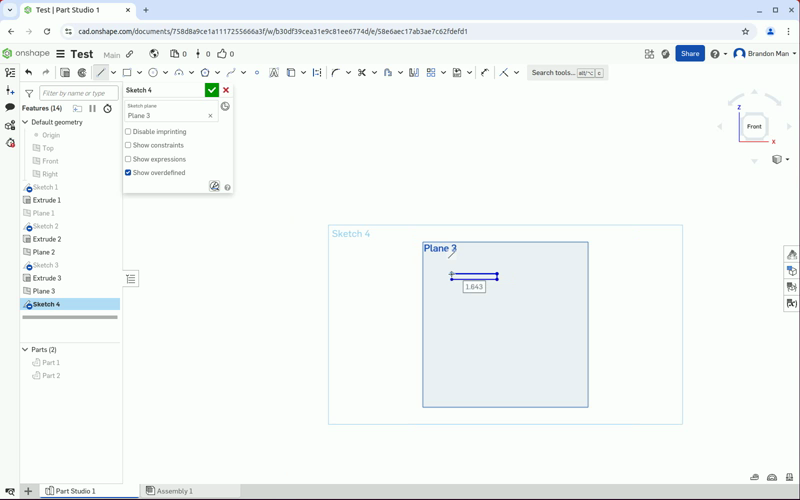
scroll(-6)
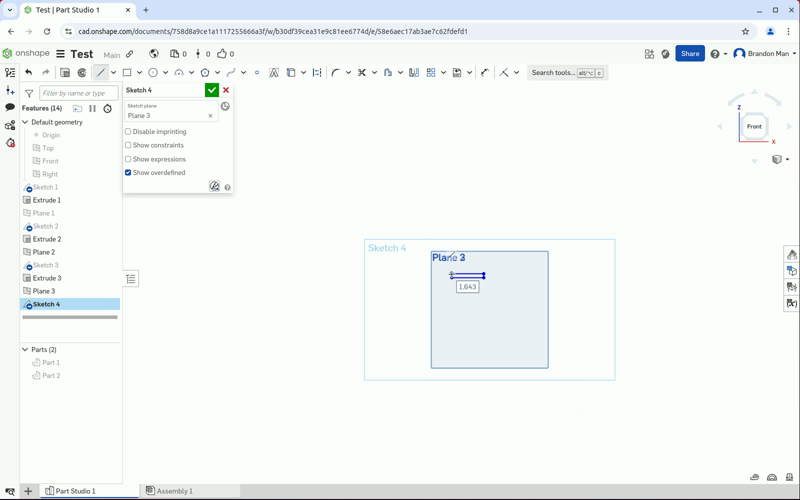
scroll(-6)
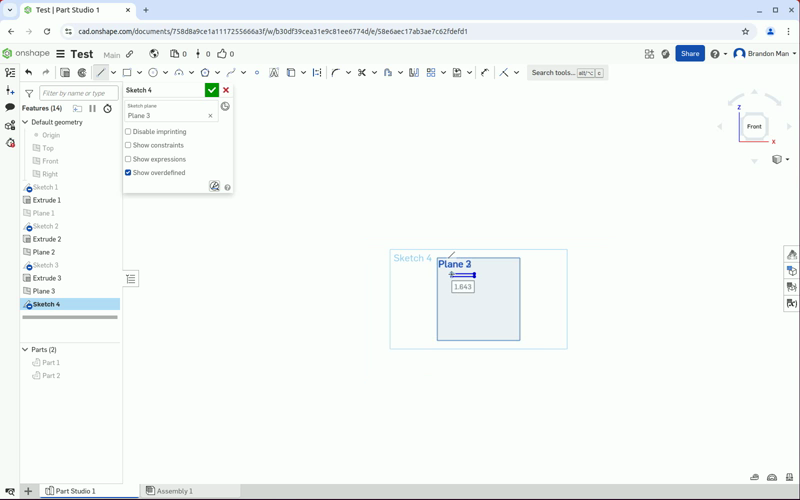
scroll(-6)
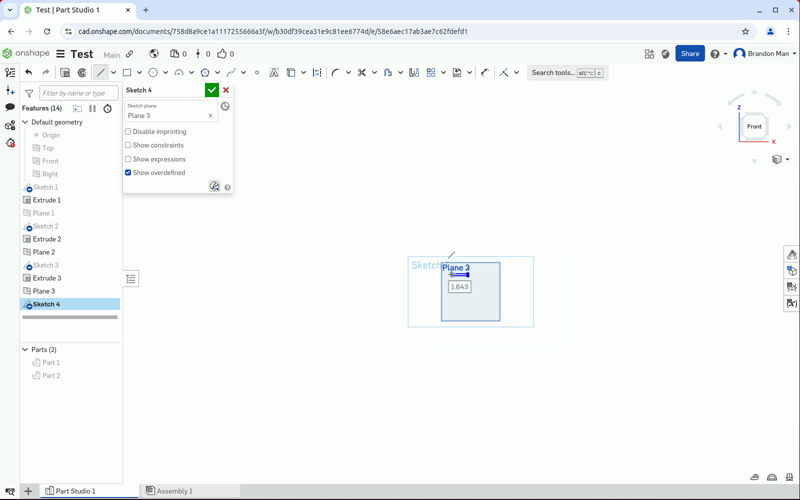
scroll(-6)
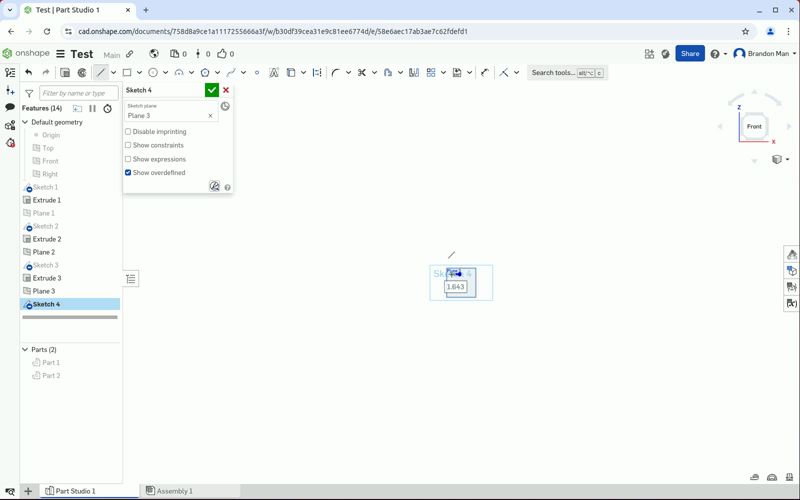
key_up(shift)
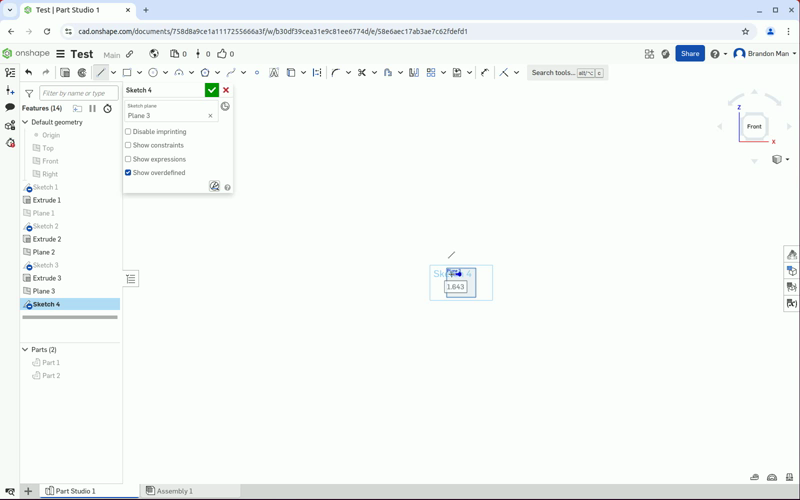
mouse_move(481, 273)
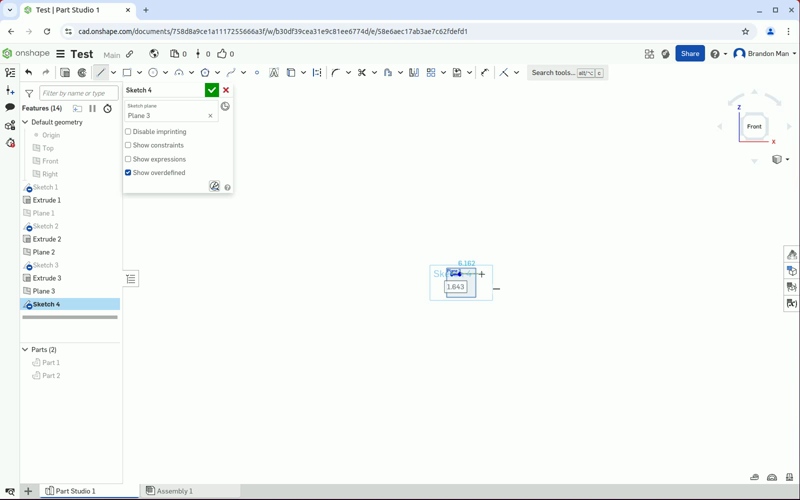
key_down(shift)
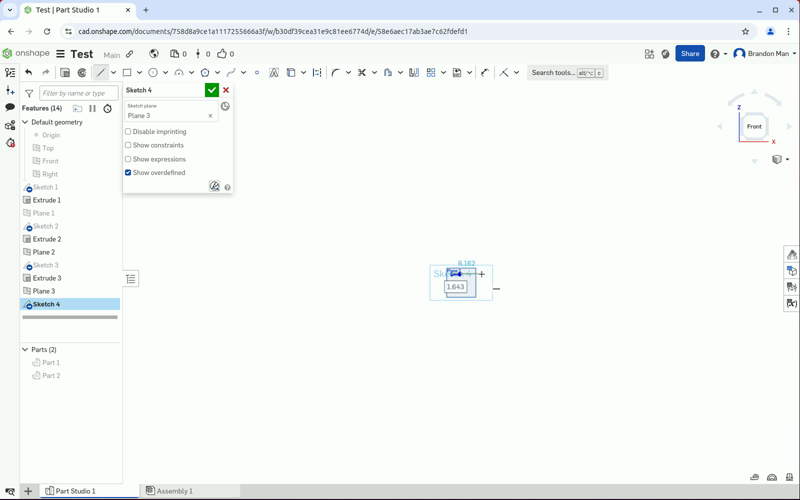
mouse_move(451, 274)
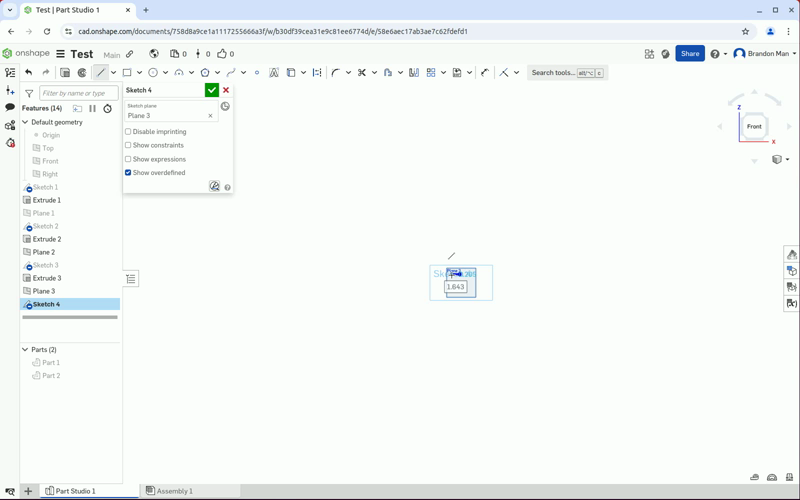
scroll(6)
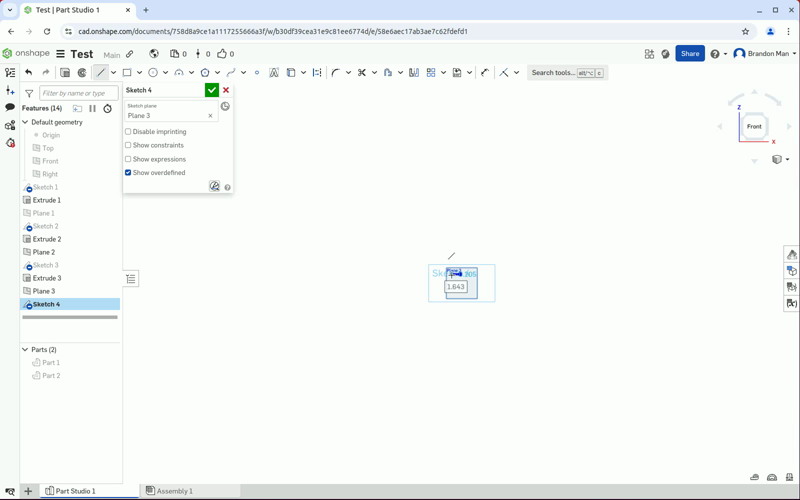
scroll(6)
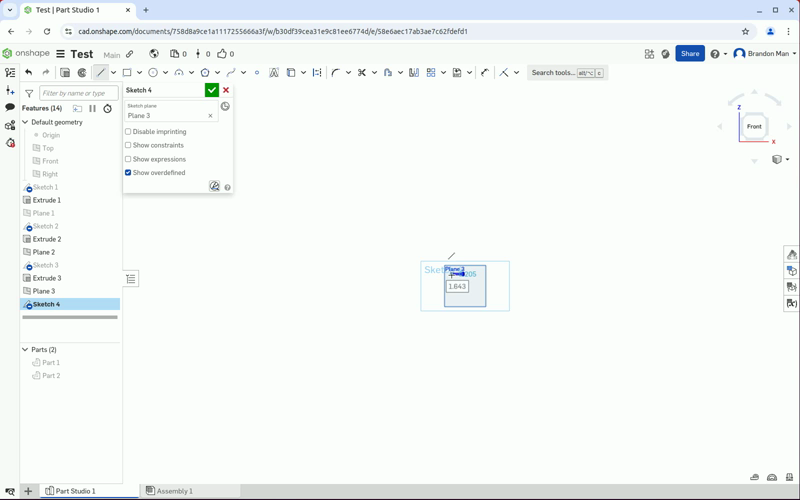
scroll(6)
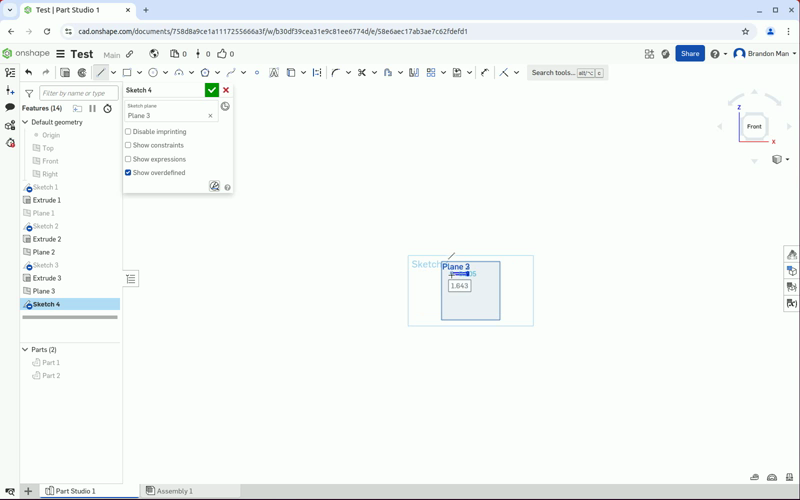
scroll(6)
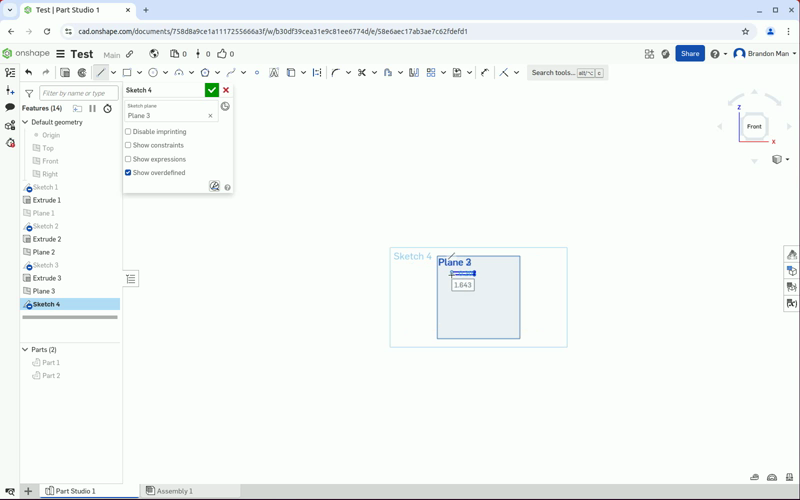
scroll(6)
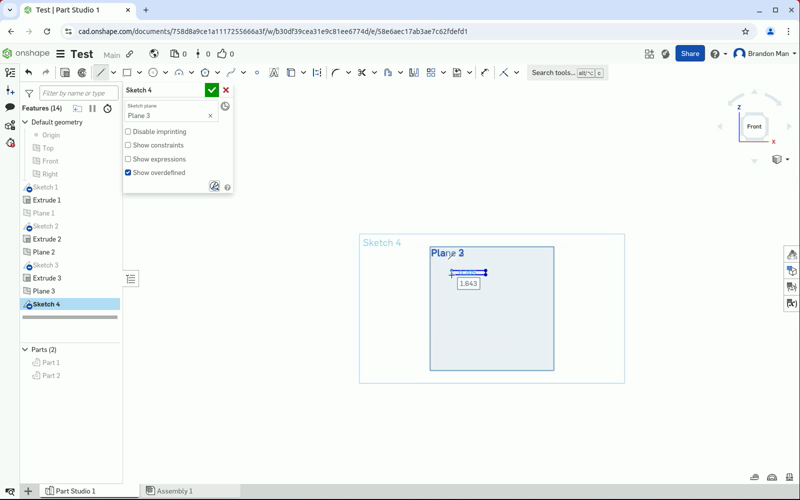
scroll(6)
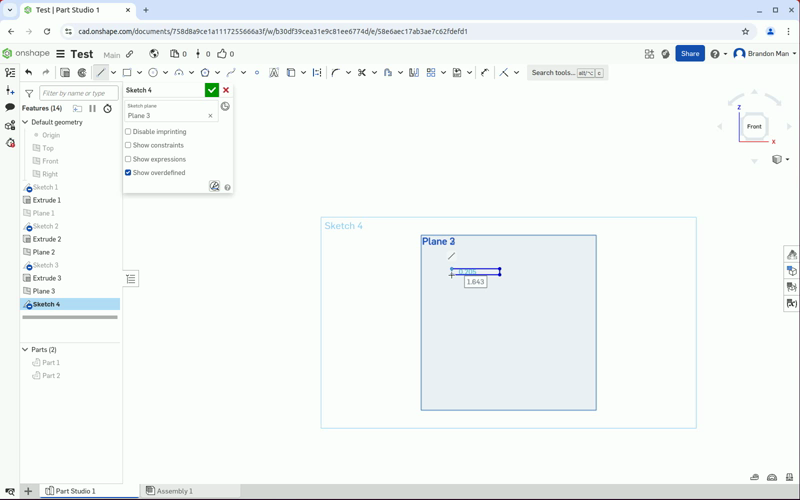
scroll(6)
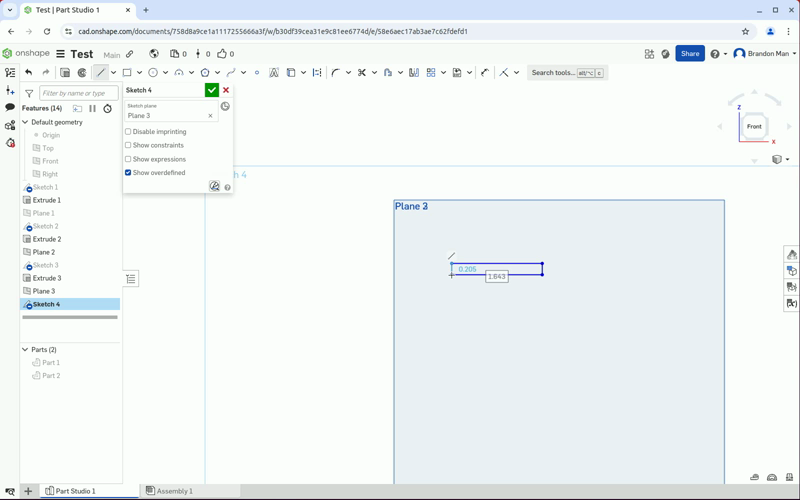
key_up(shift)
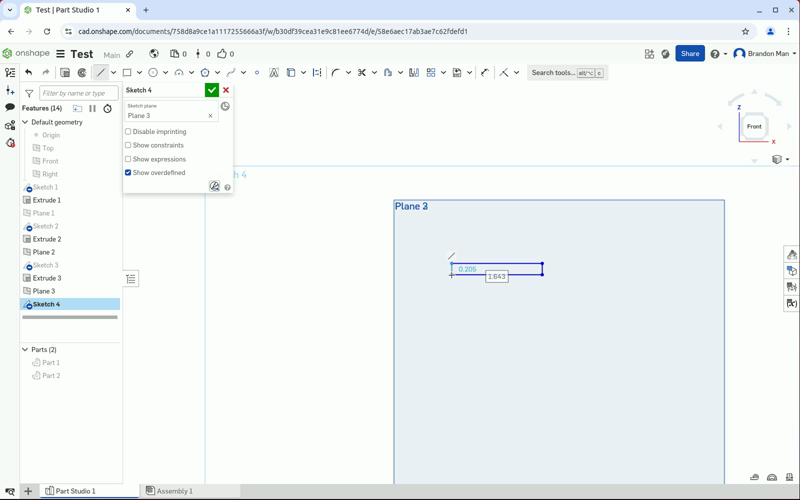
click(451, 274)
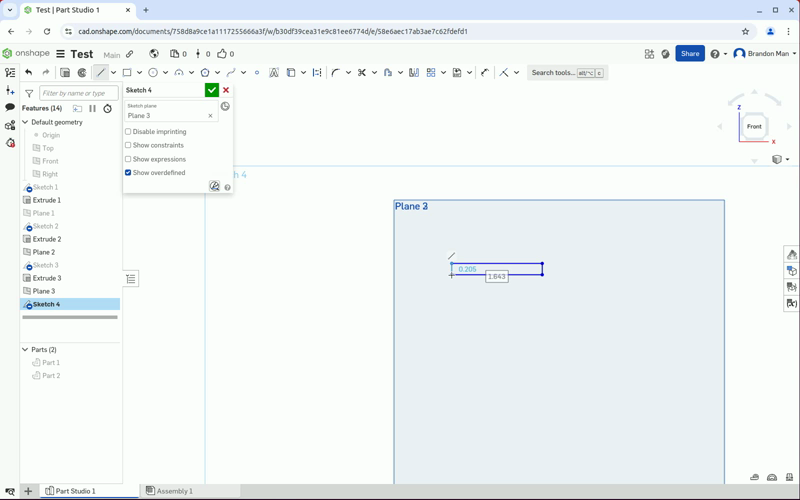
scroll(-6)
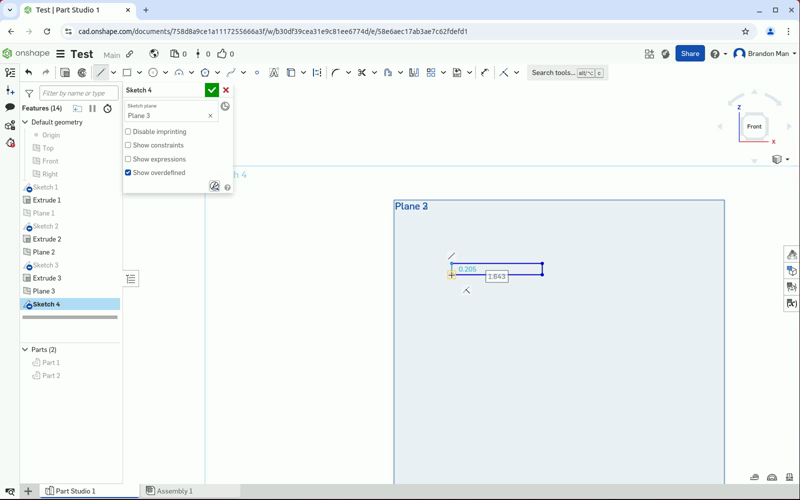
scroll(-6)
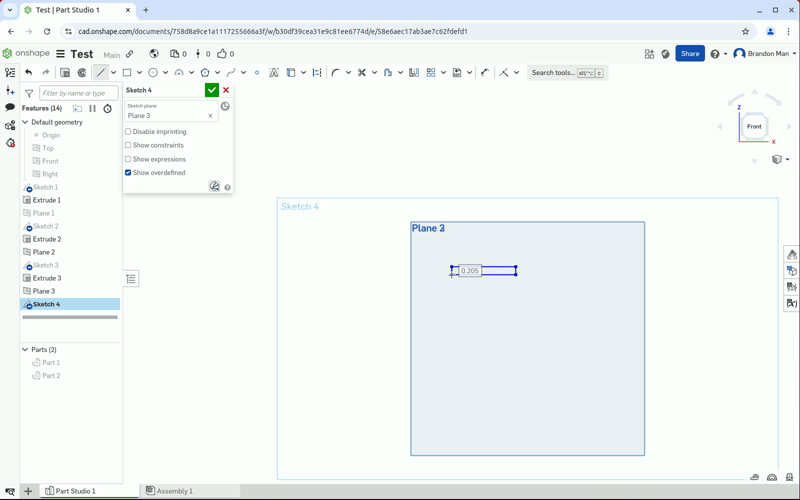
scroll(-6)
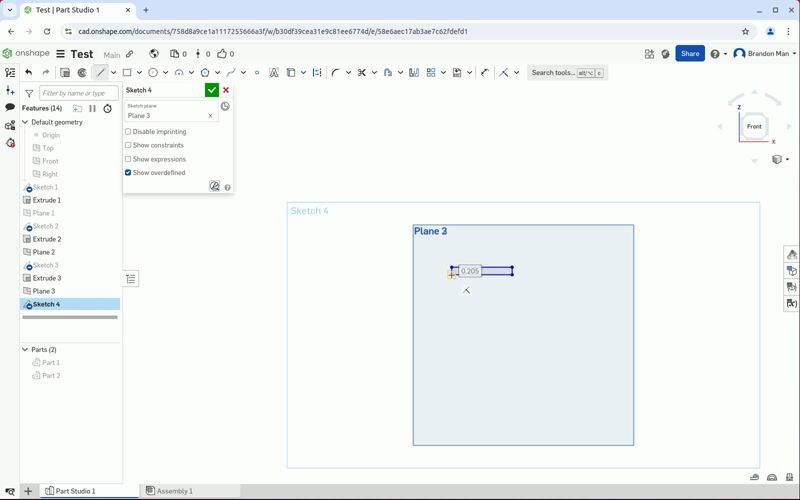
scroll(-6)
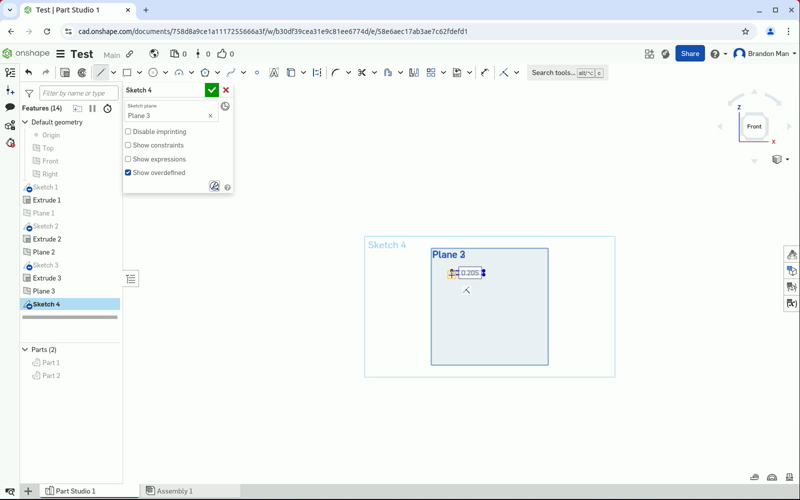
scroll(-6)
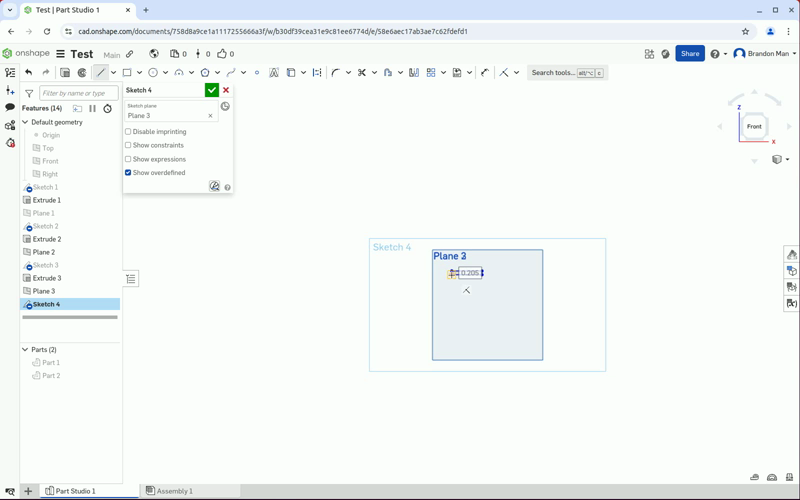
scroll(-6)
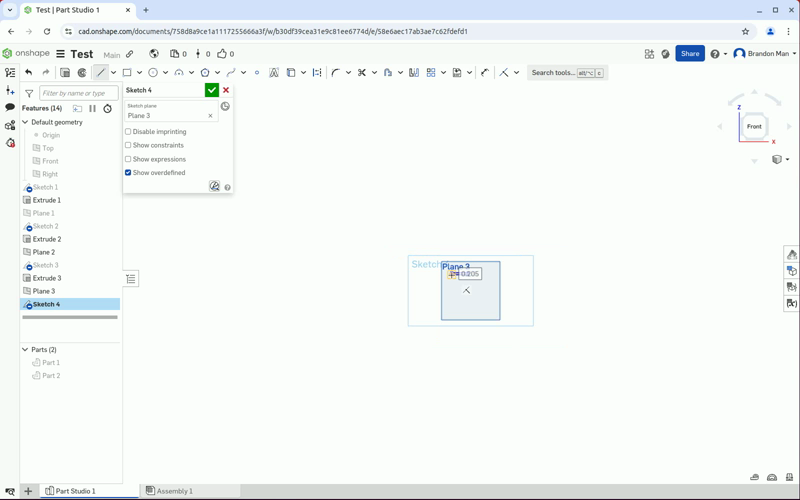
scroll(-6)
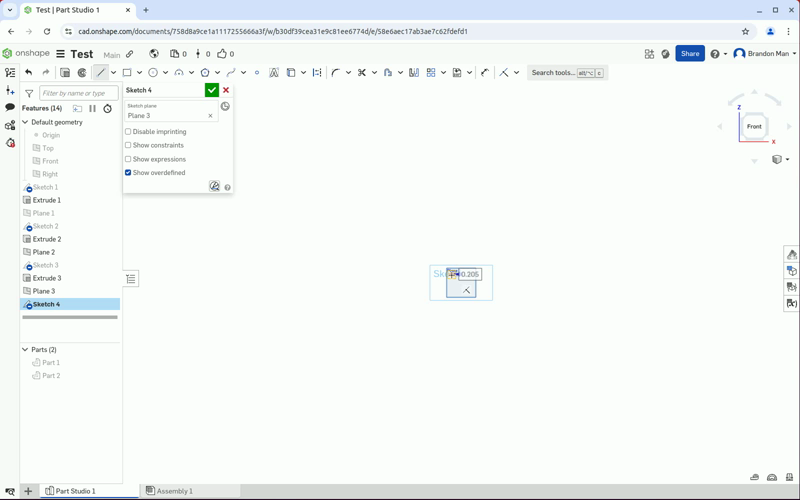
key(esc)
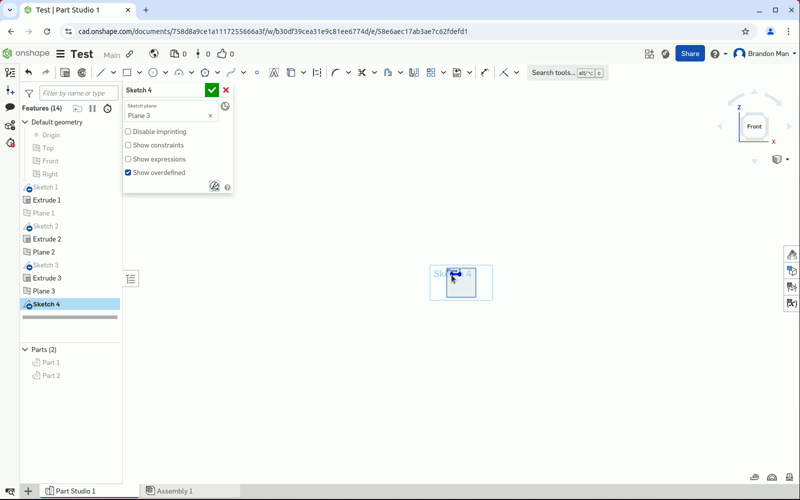
mouse_move(451, 274)
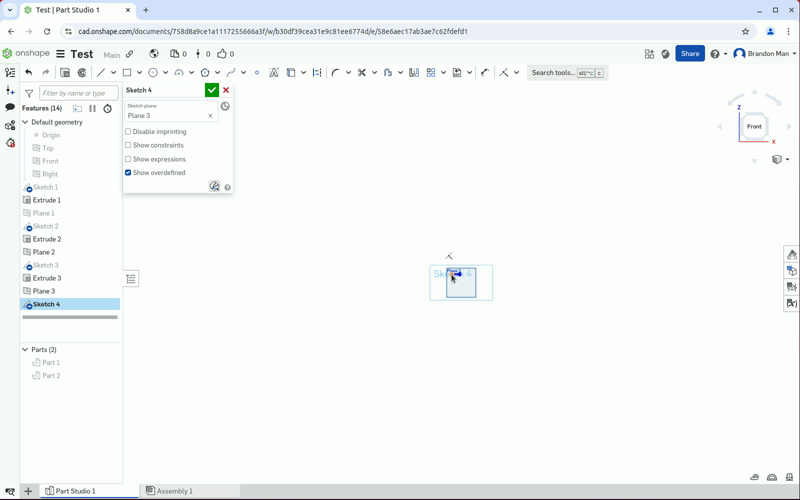
scroll(6)
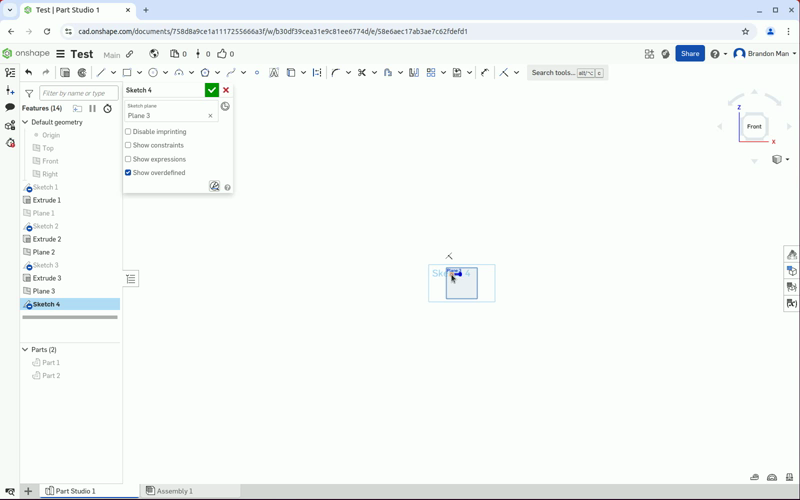
scroll(6)
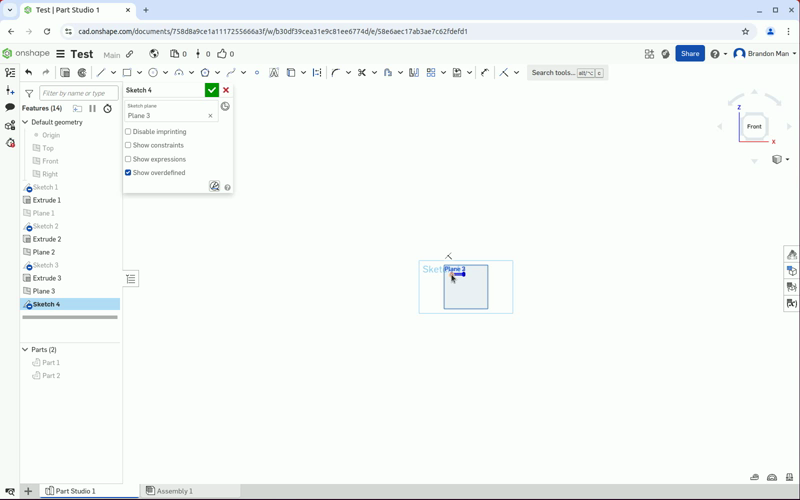
scroll(6)
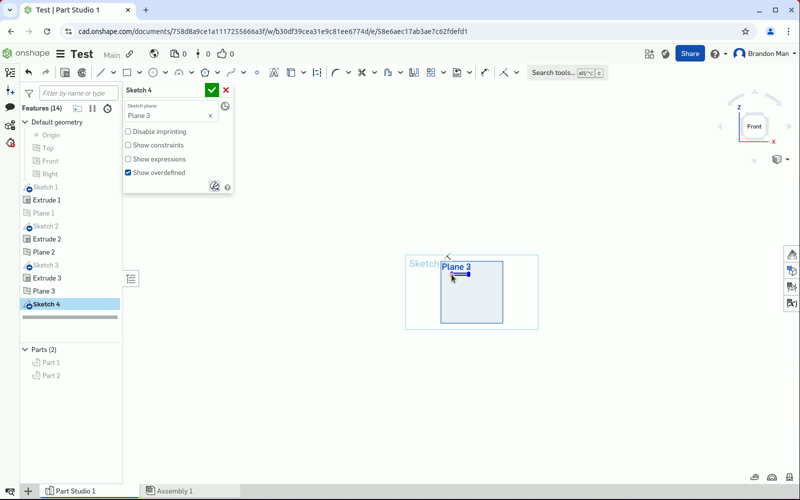
scroll(6)
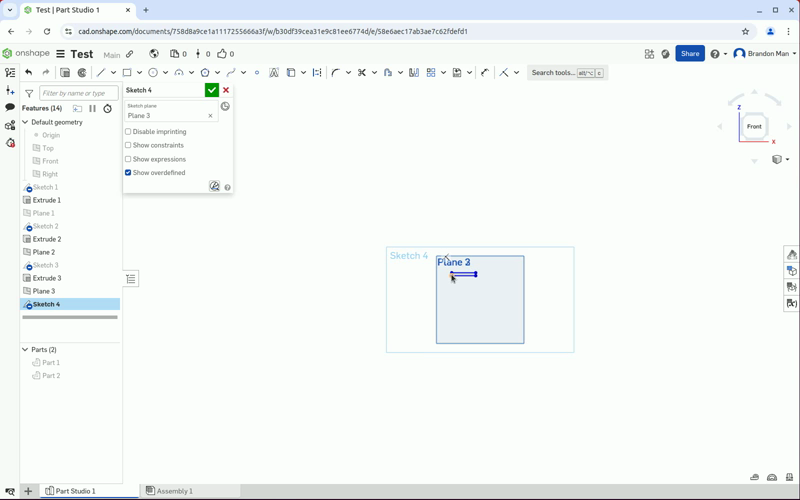
scroll(6)
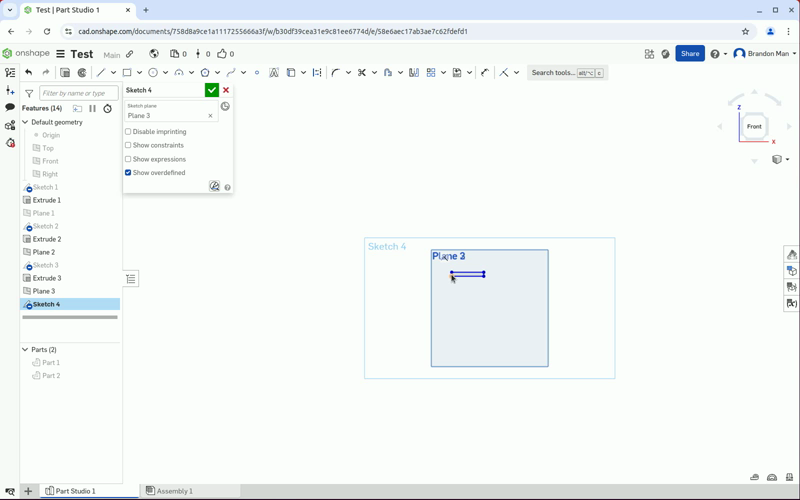
scroll(6)
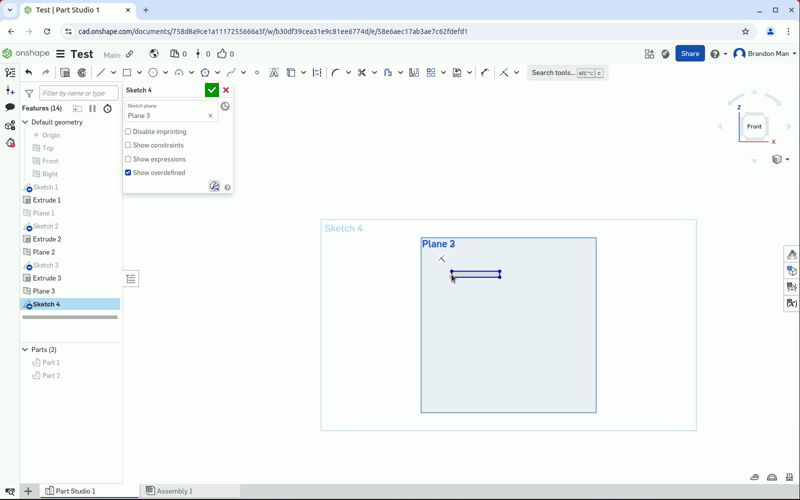
scroll(6)
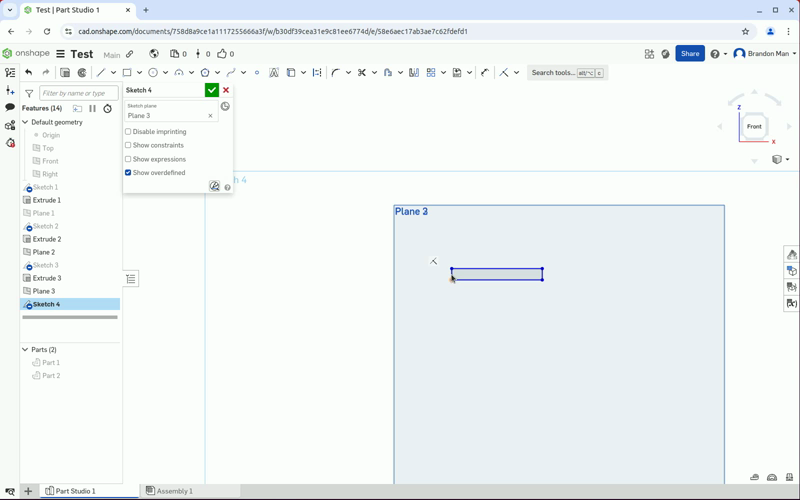
click(451, 274)
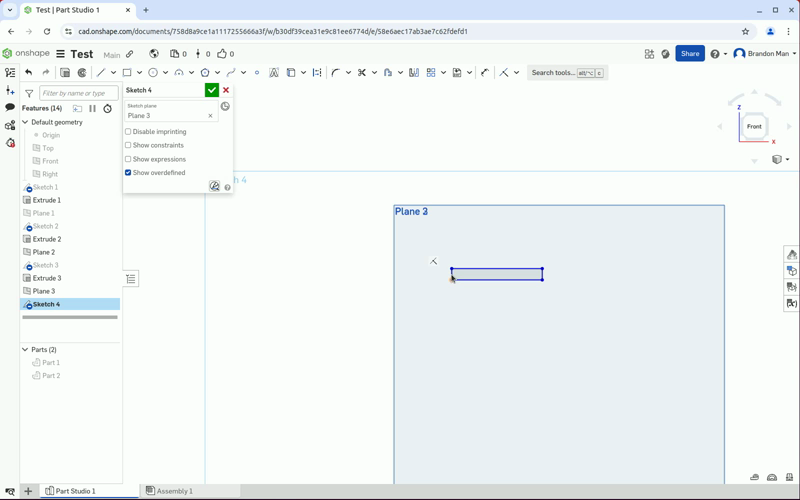
scroll(-6)
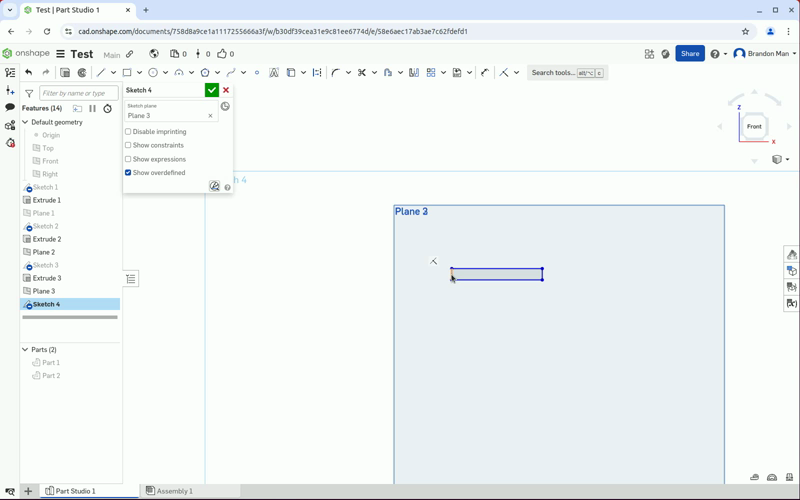
scroll(-6)
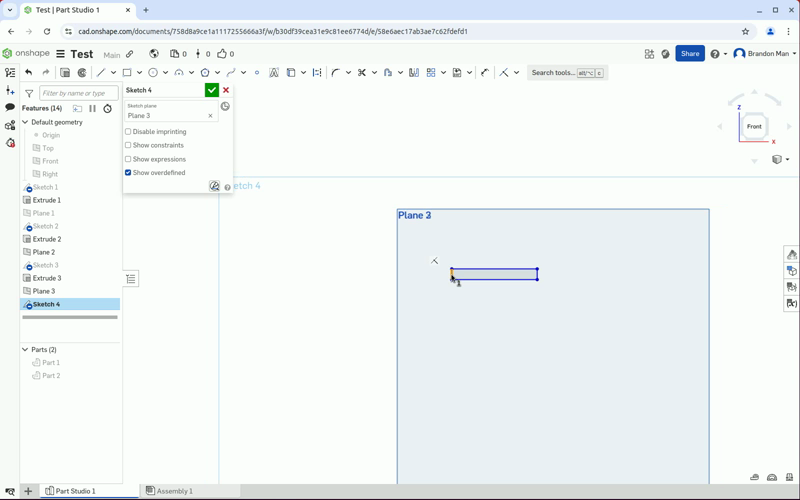
scroll(-6)
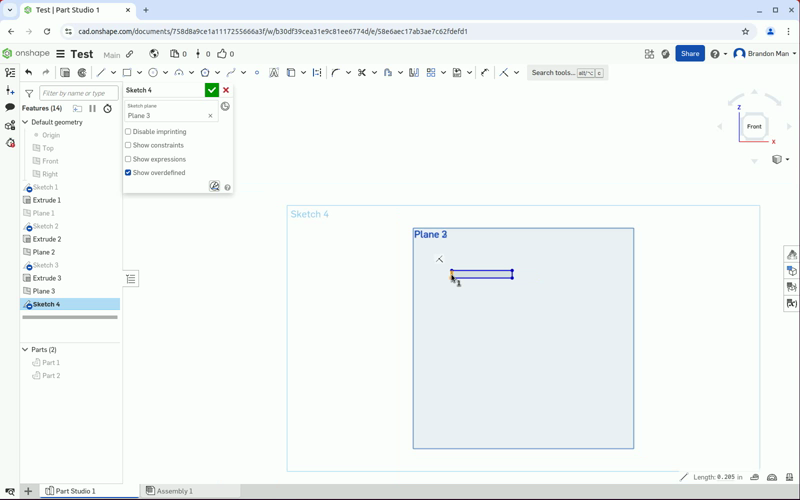
scroll(-6)
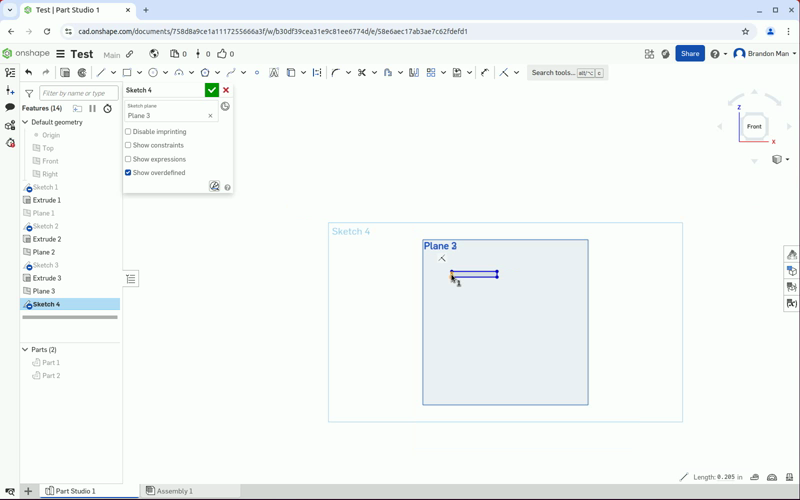
scroll(-6)
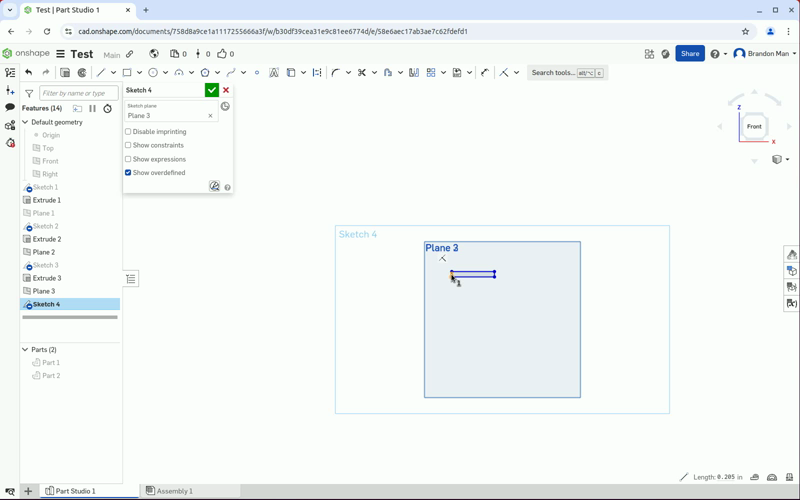
scroll(-6)
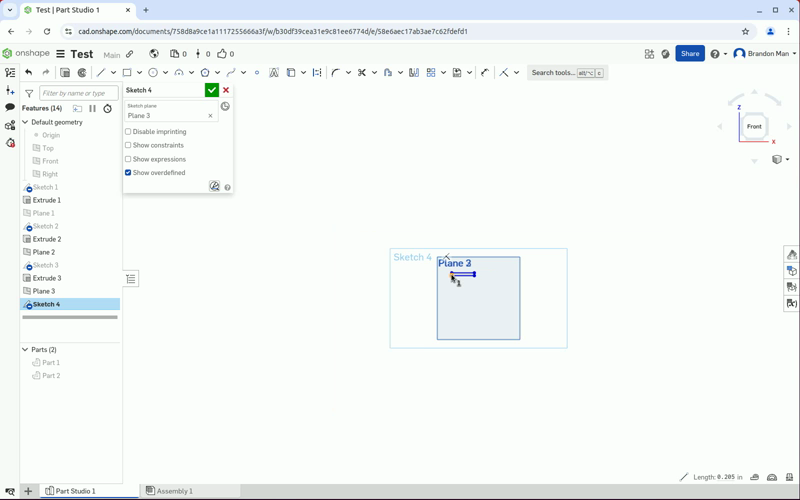
scroll(-6)
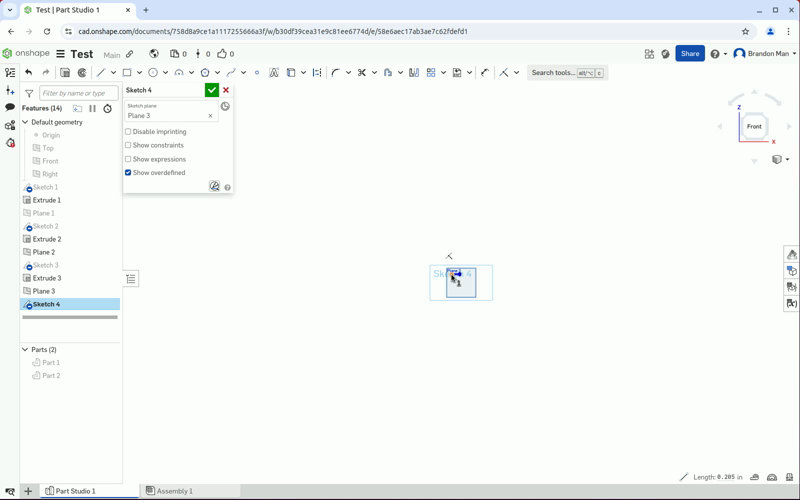
mouse_move(73, 352)
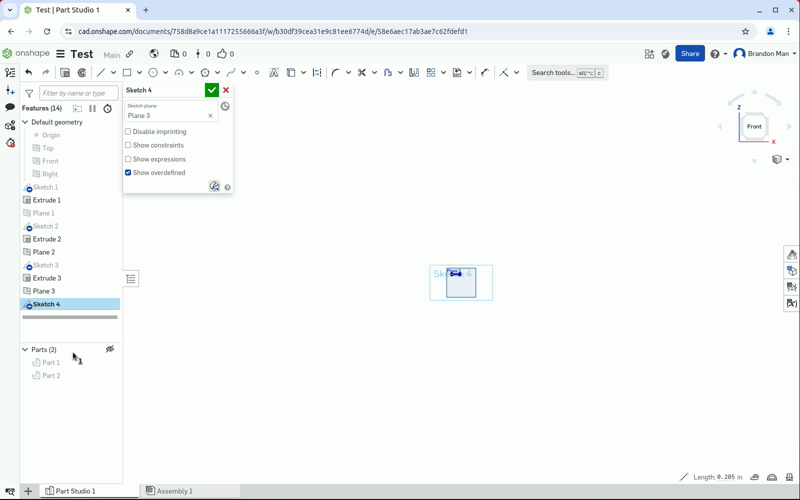
key(shift+y)
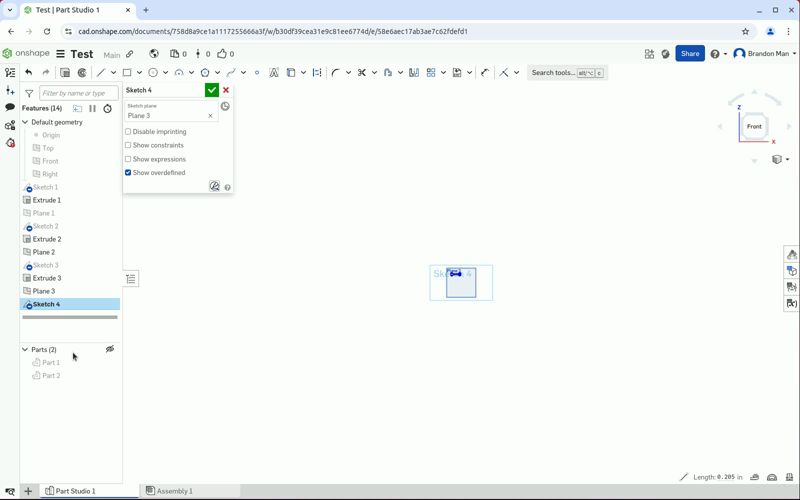
key(shift+e)
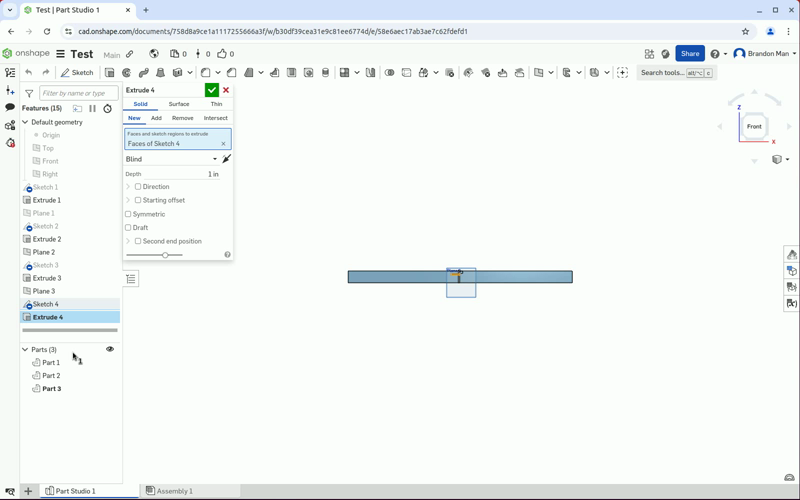
mouse_move(143, 106)
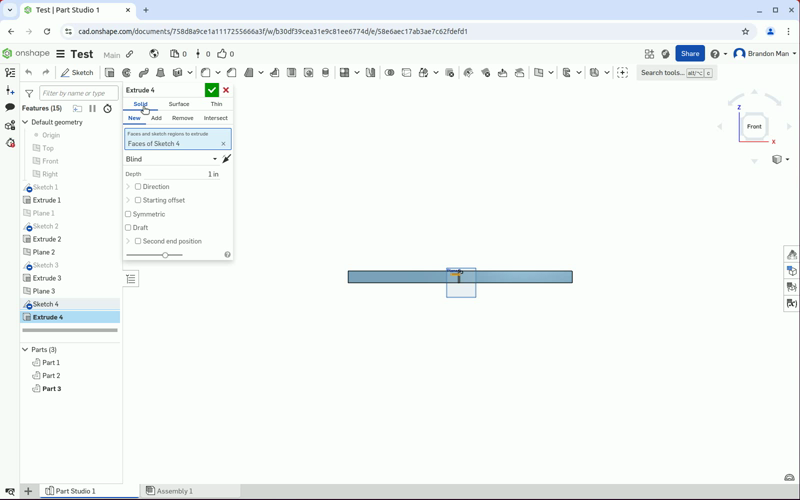
click(143, 106)
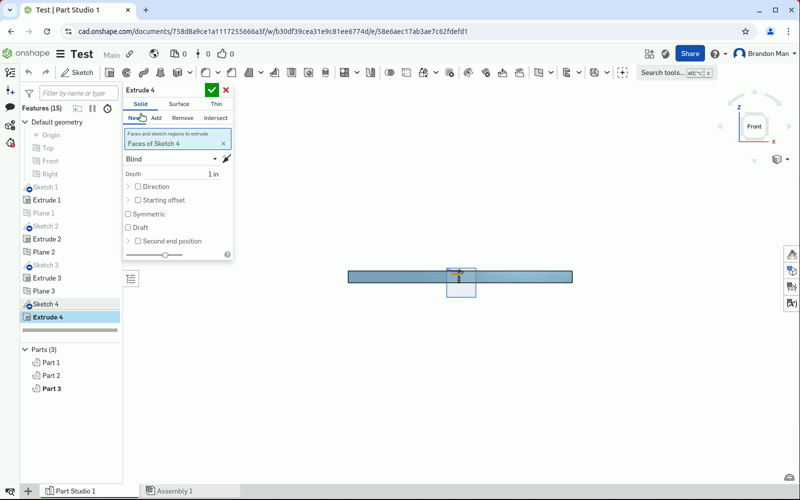
mouse_move(137, 120)
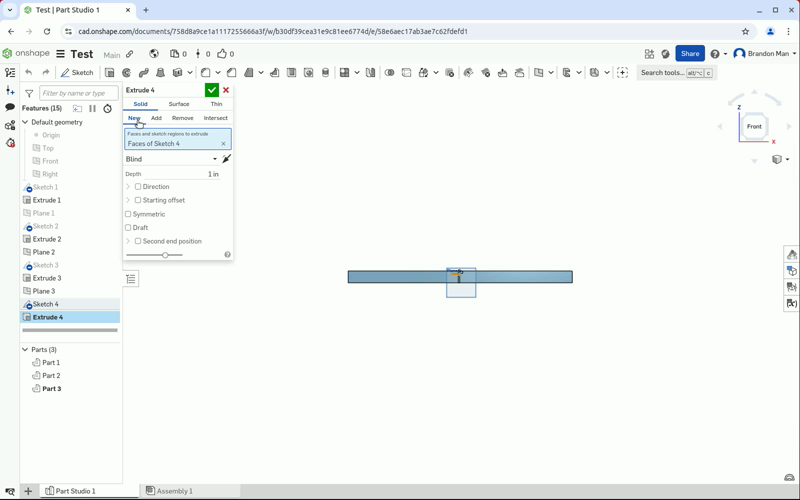
click(137, 120)
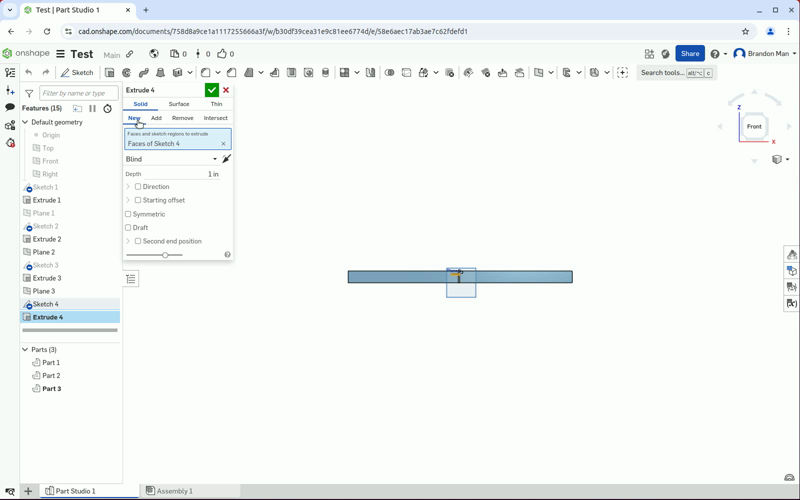
key(tab, 4)
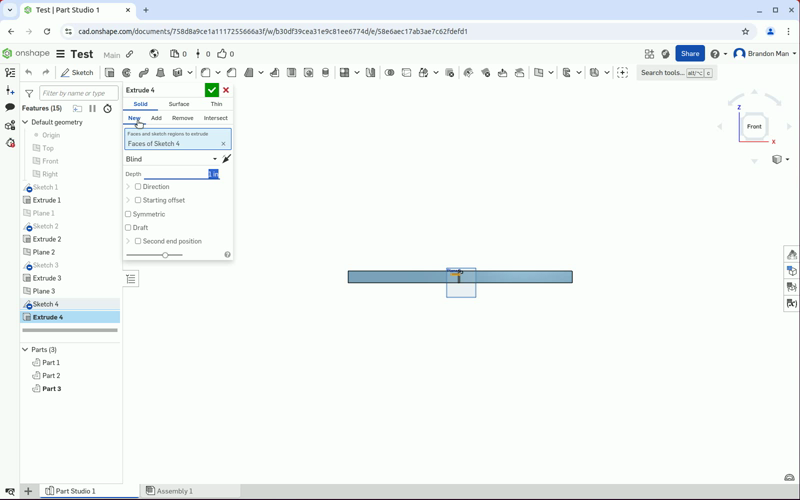
text(2.166)
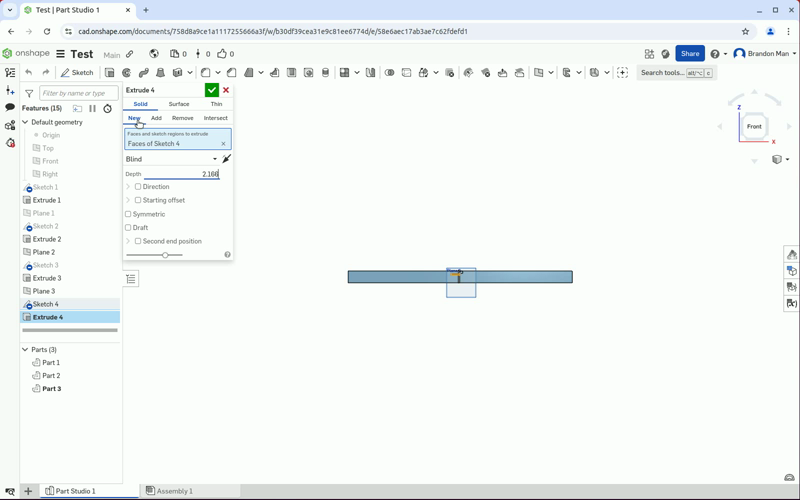
key(enter)
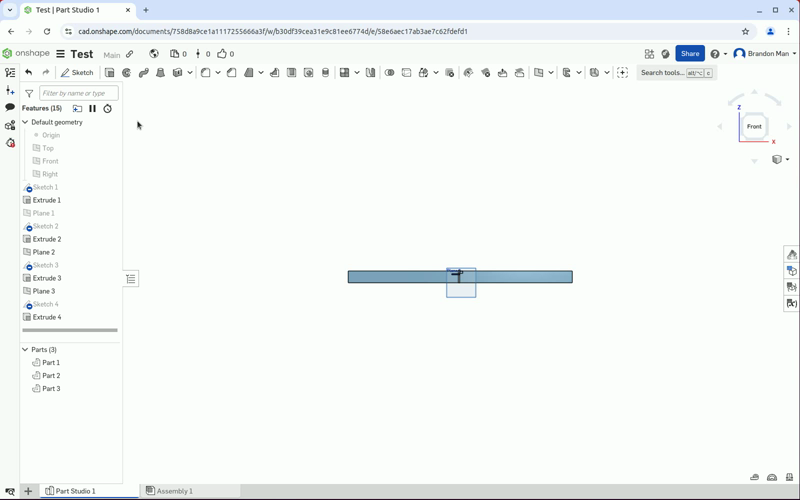
key(shift+h)
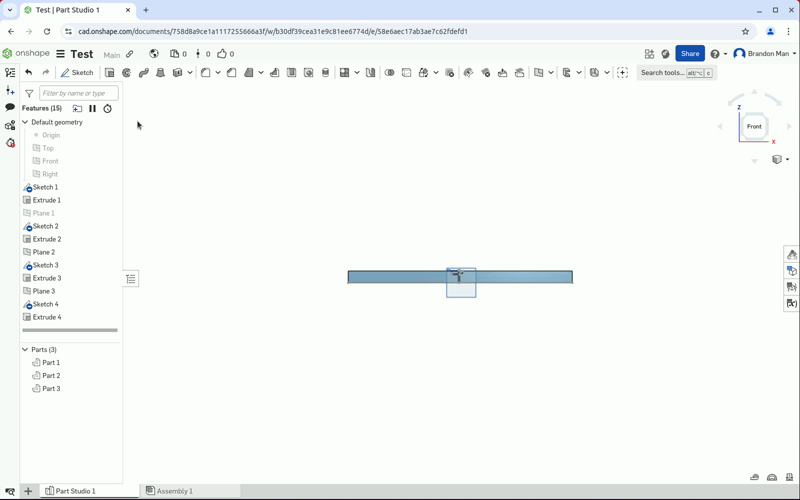
key(shift+h)
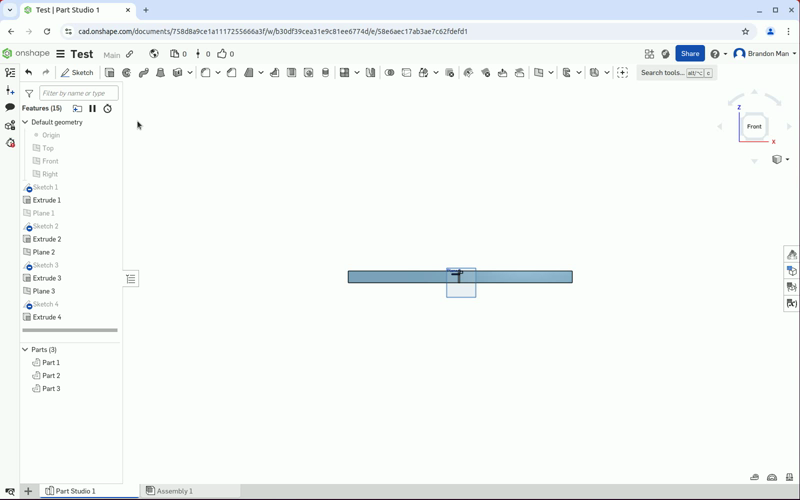
mouse_move(73, 189)
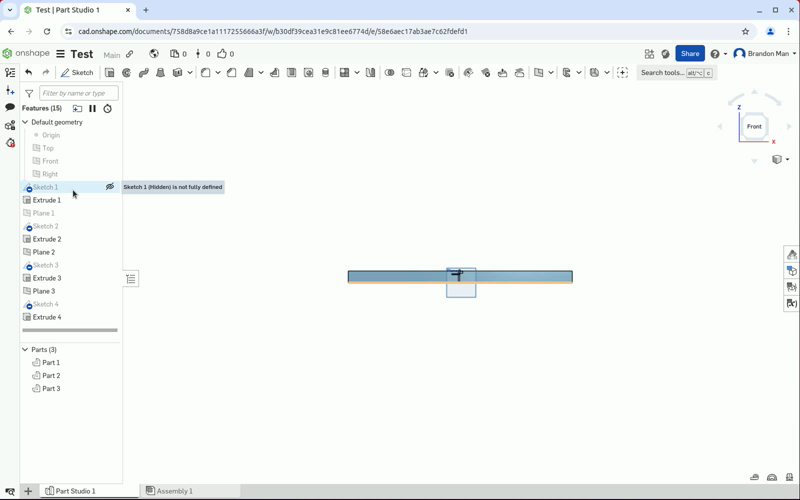
click(73, 189)
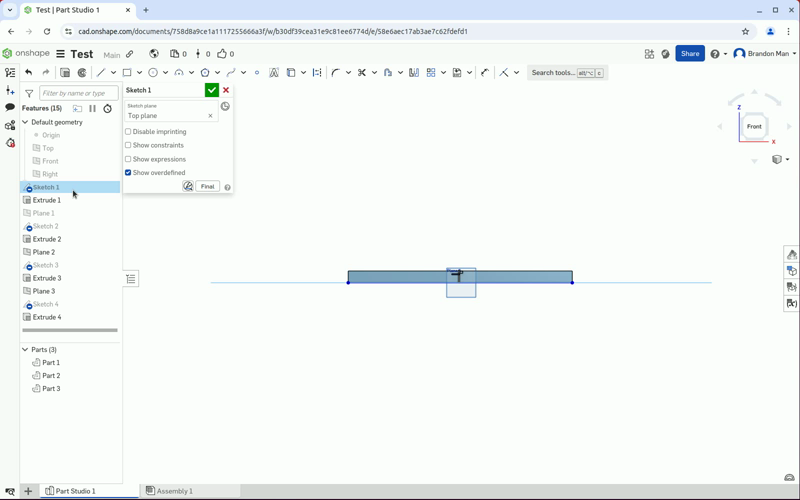
mouse_move(229, 92)
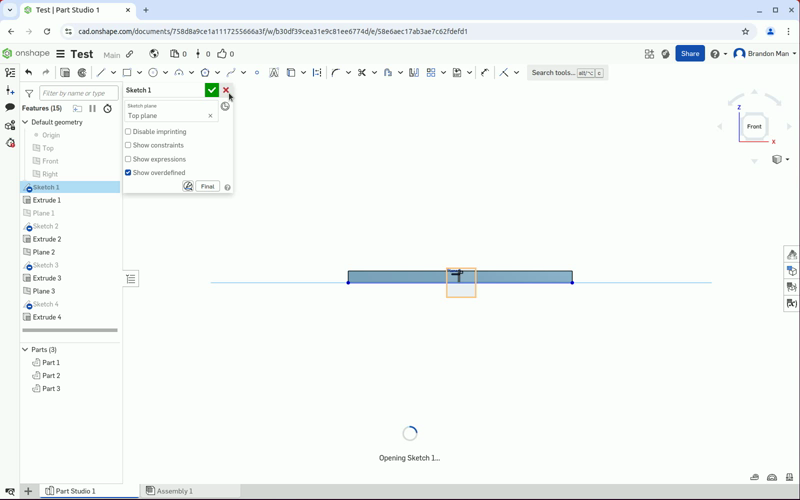
click(229, 92)
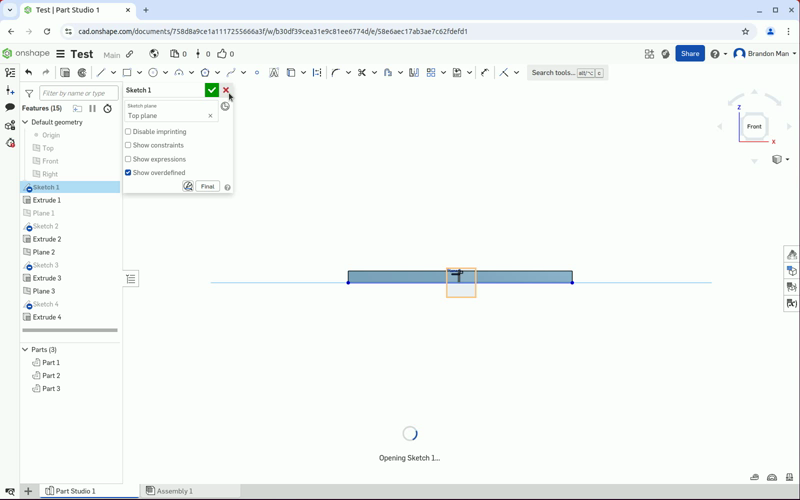
key(shift+s)
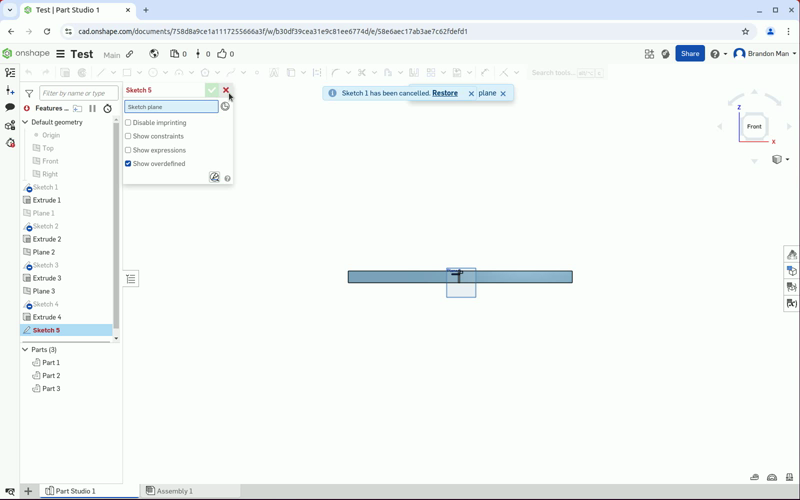
mouse_move(69, 293)
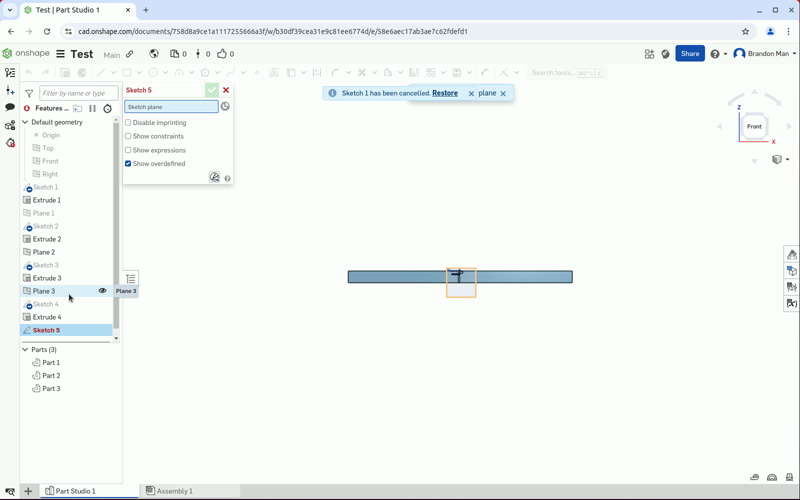
click(69, 293)
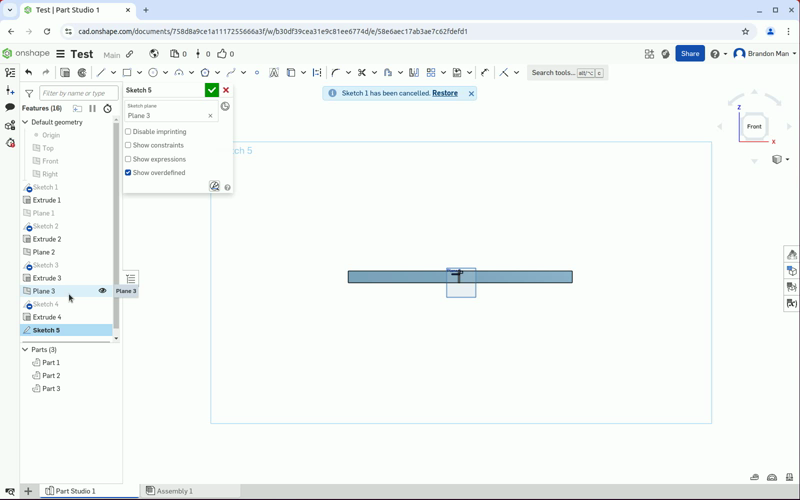
mouse_move(73, 352)
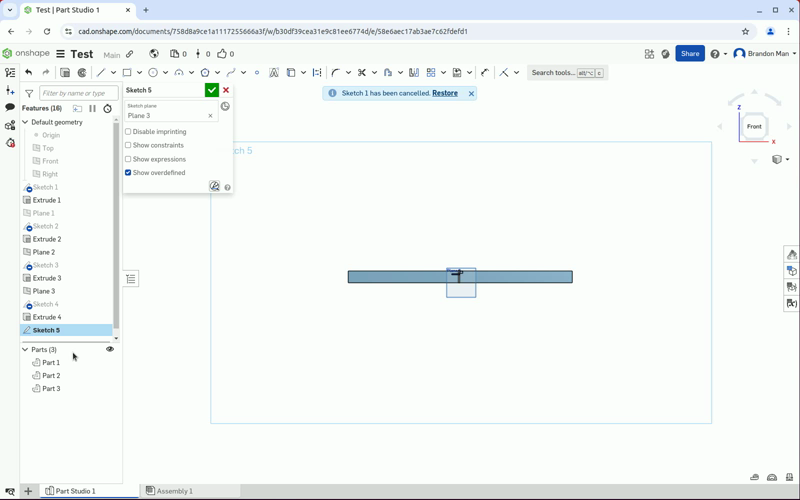
key(y)
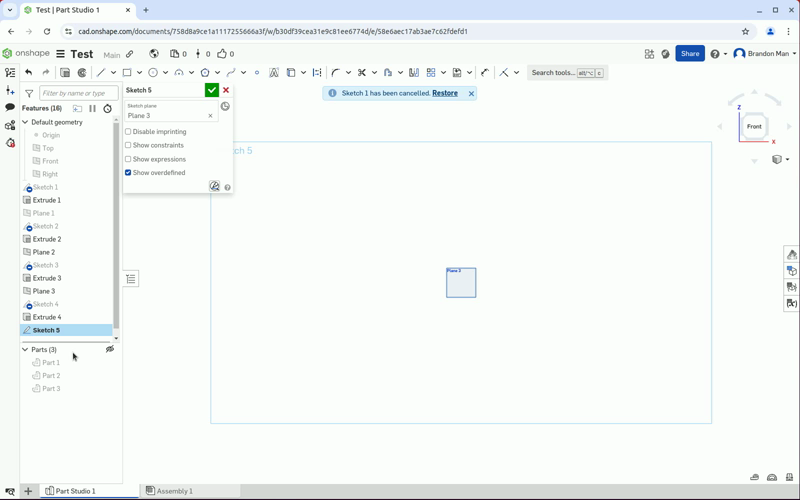
key(l)
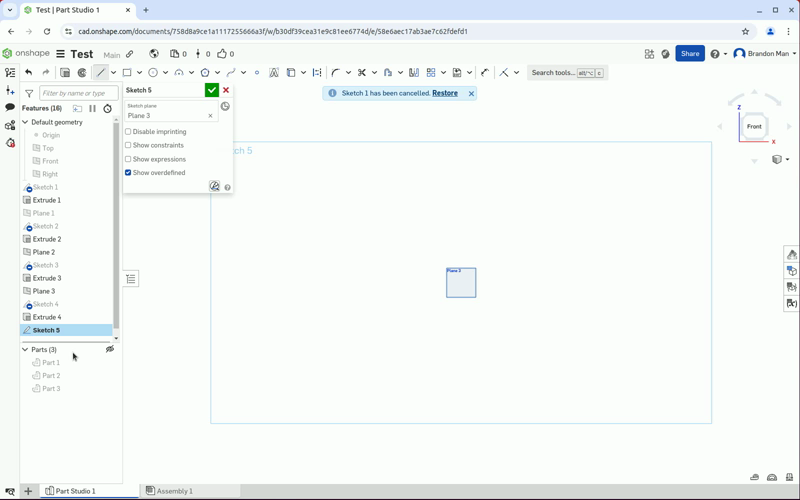
key_down(shift)
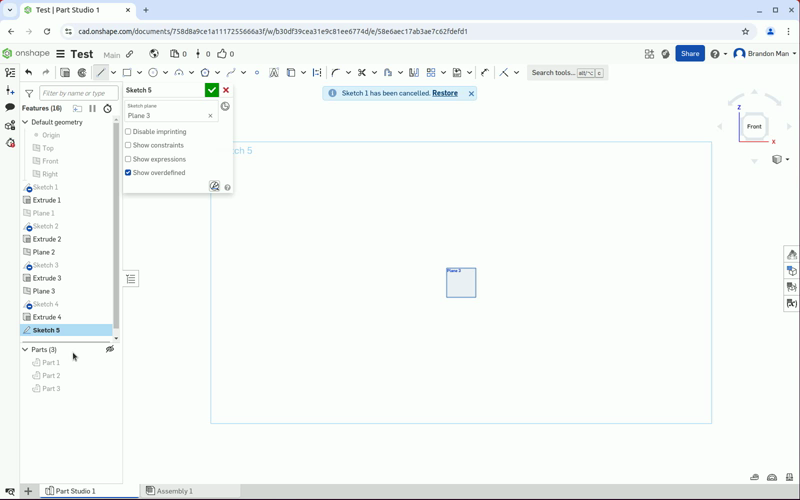
mouse_move(458, 274)
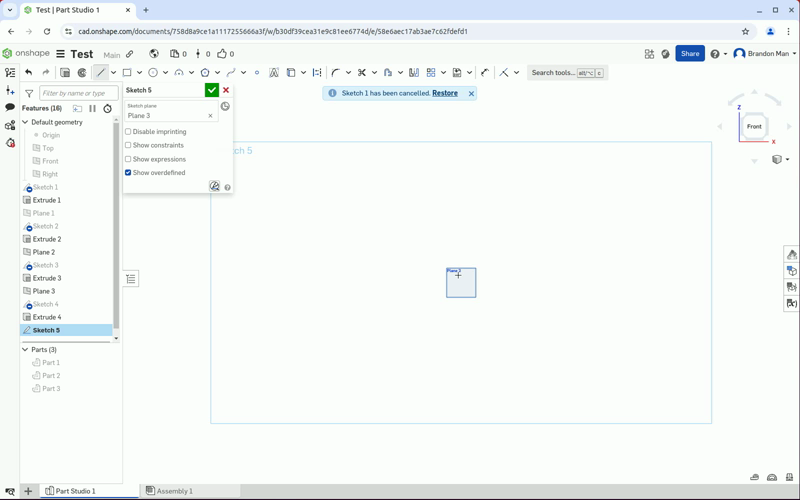
click(458, 274)
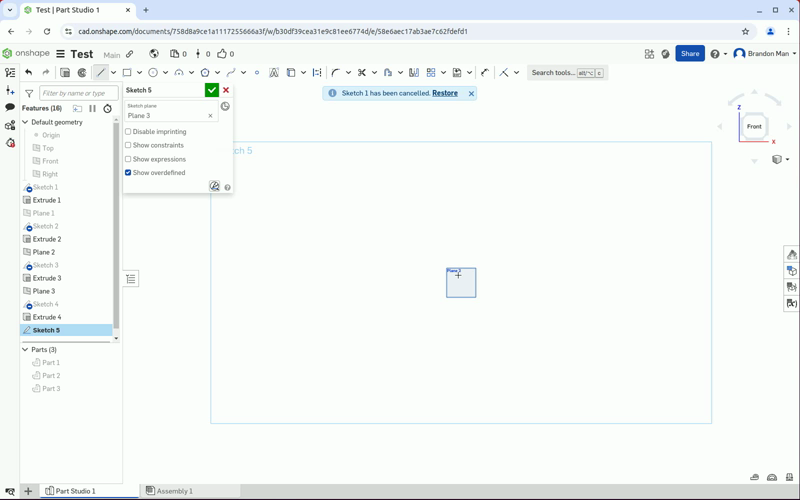
key_up(shift)
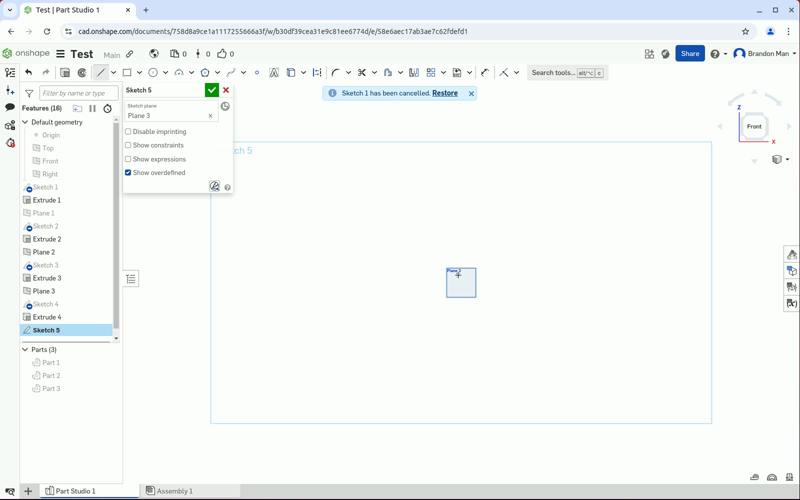
key_down(shift)
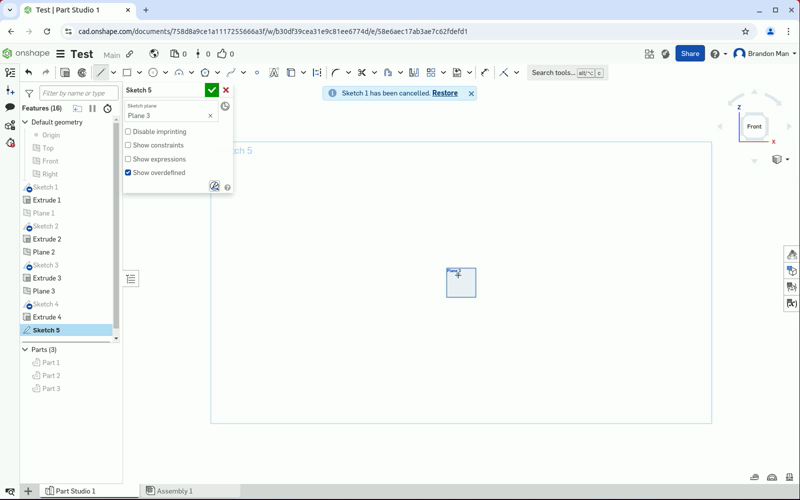
mouse_move(488, 274)
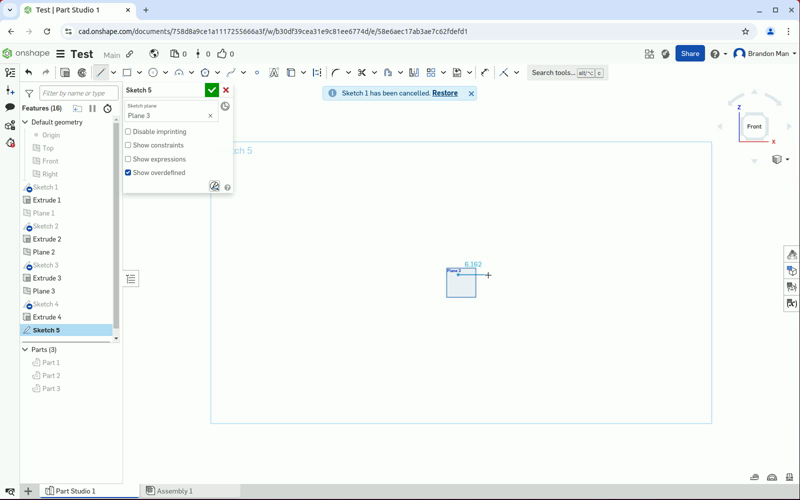
mouse_move(460, 274)
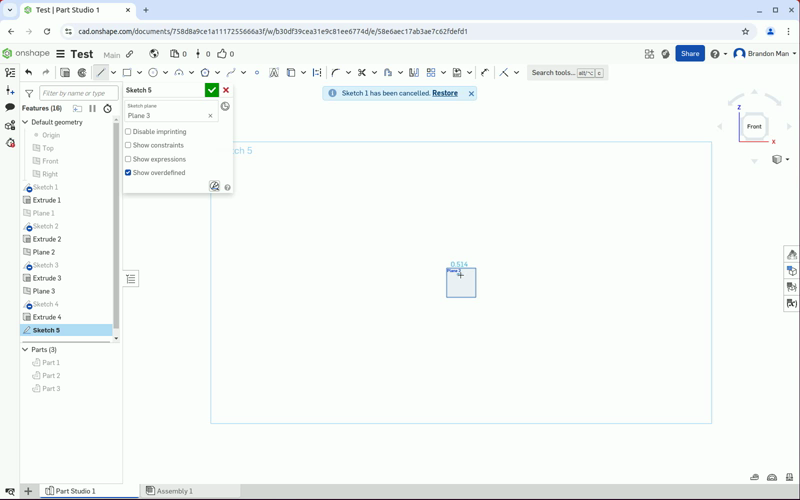
scroll(6)
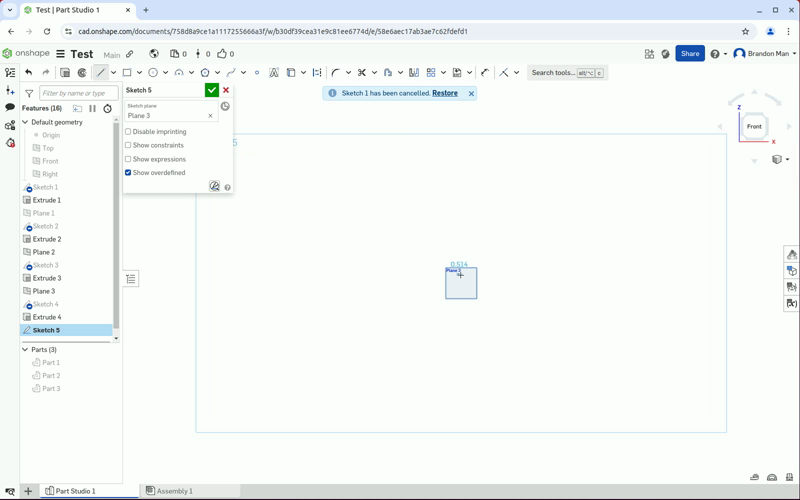
scroll(6)
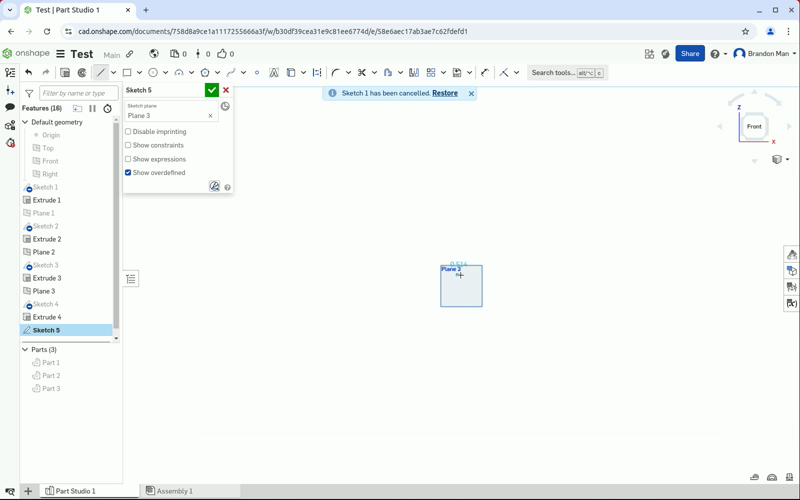
scroll(6)
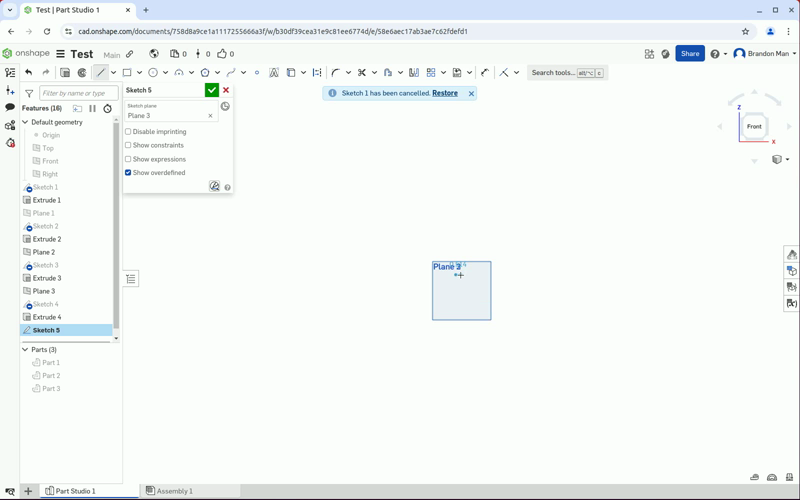
scroll(6)
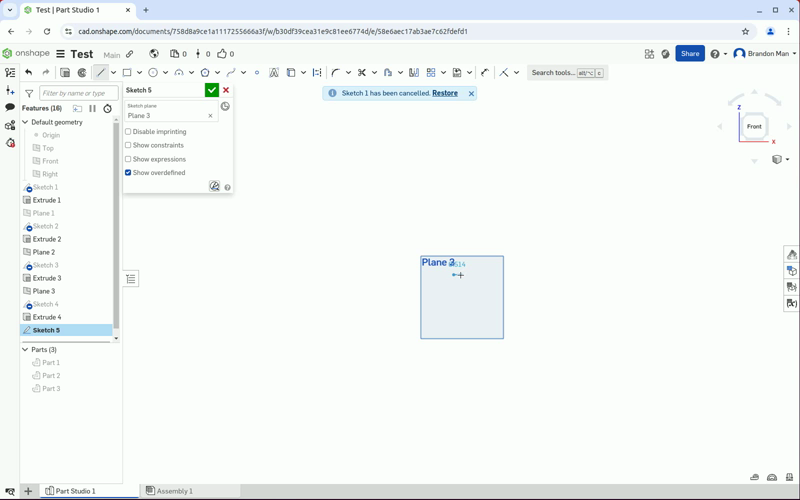
scroll(6)
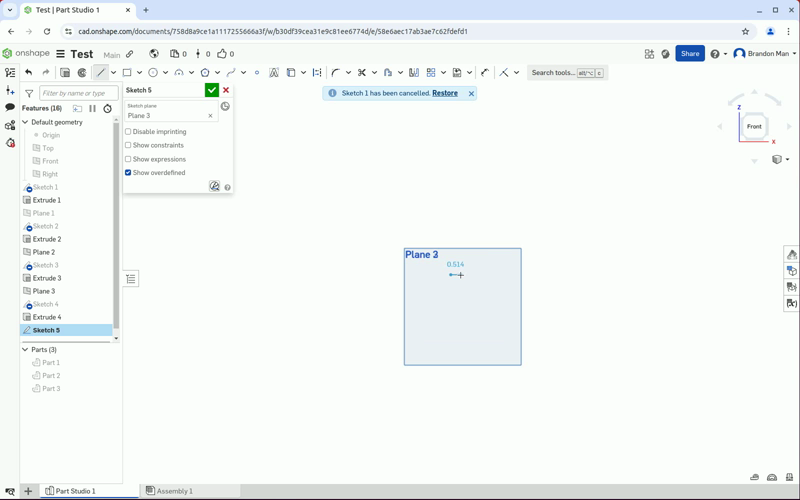
scroll(6)
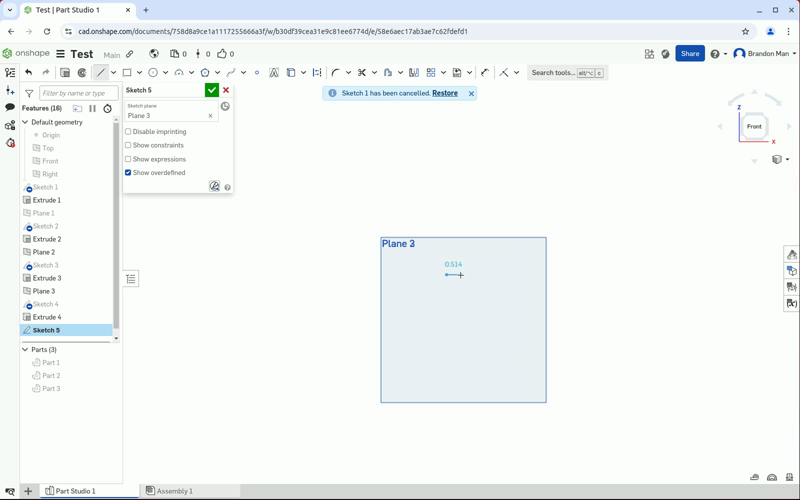
scroll(6)
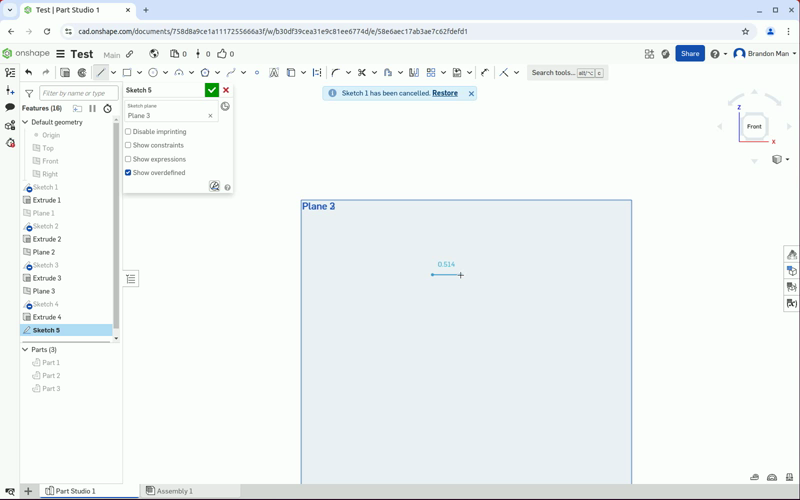
click(460, 274)
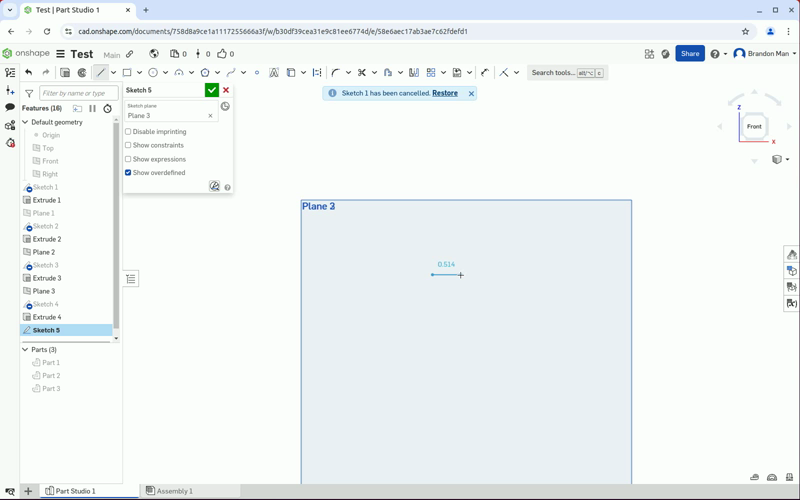
scroll(-6)
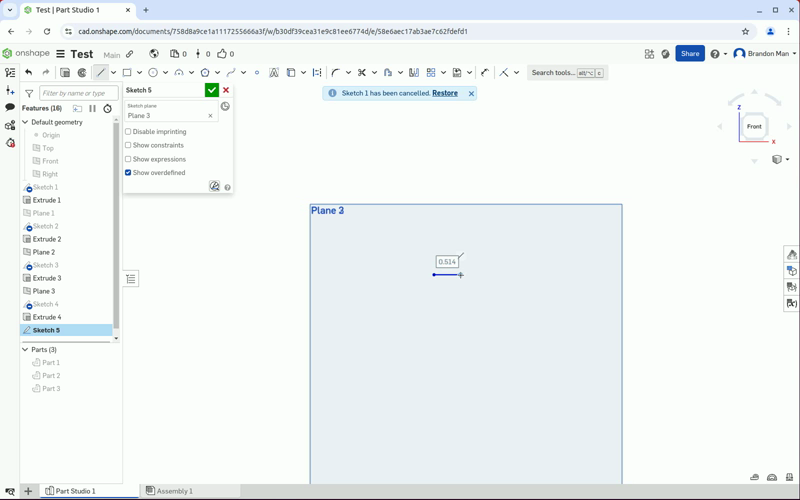
scroll(-6)
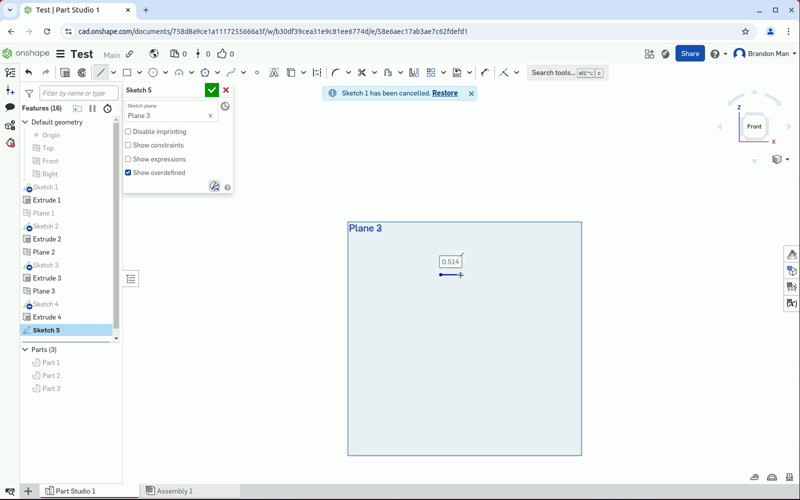
scroll(-6)
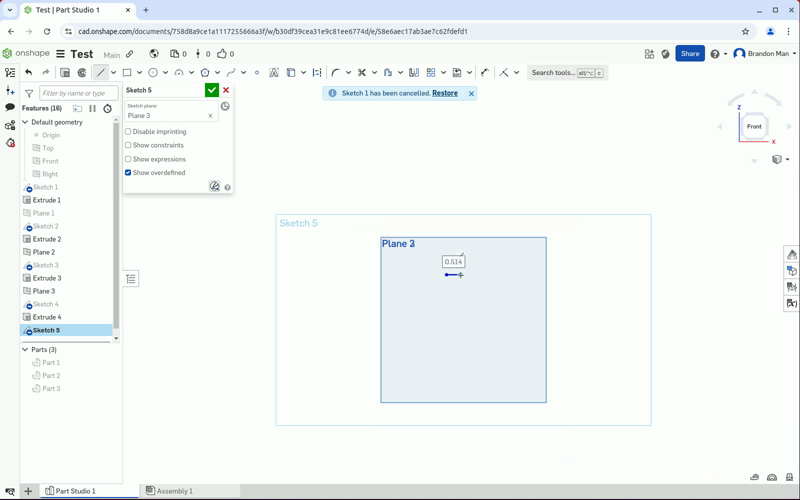
scroll(-6)
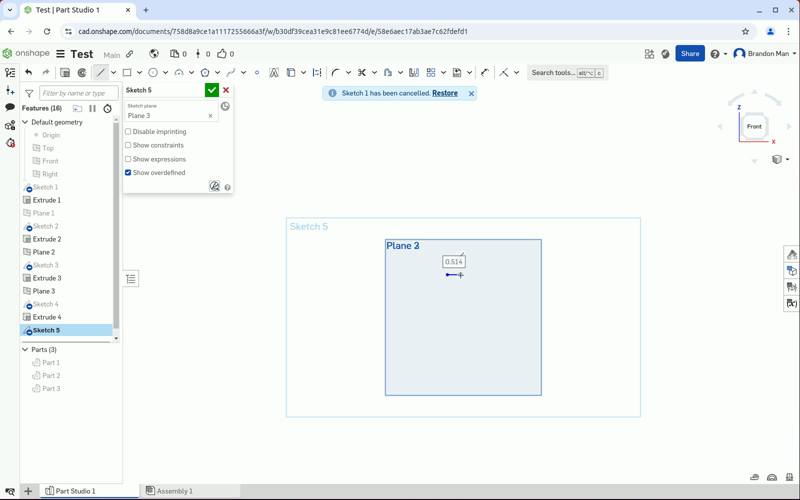
scroll(-6)
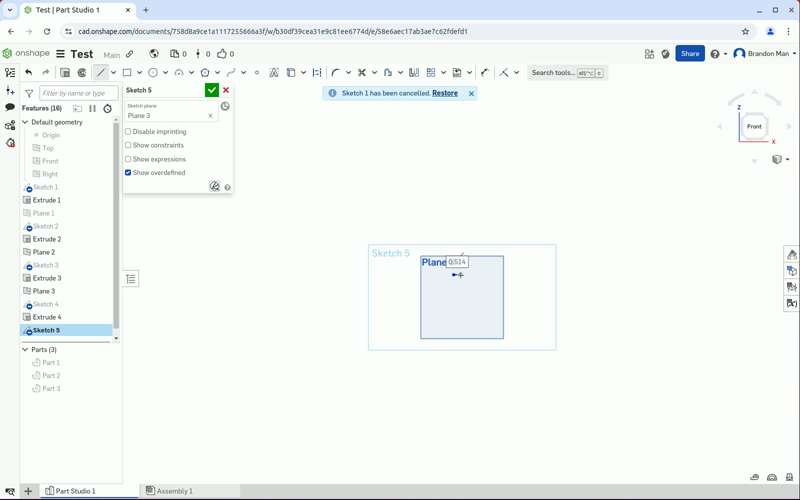
scroll(-6)
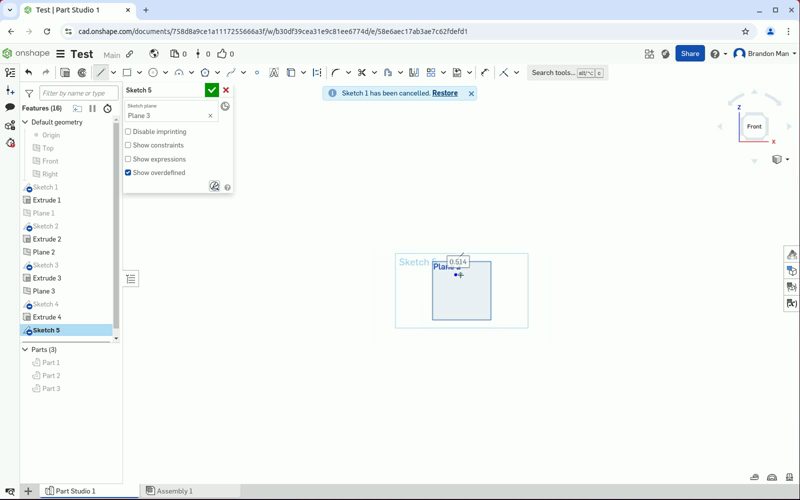
scroll(-6)
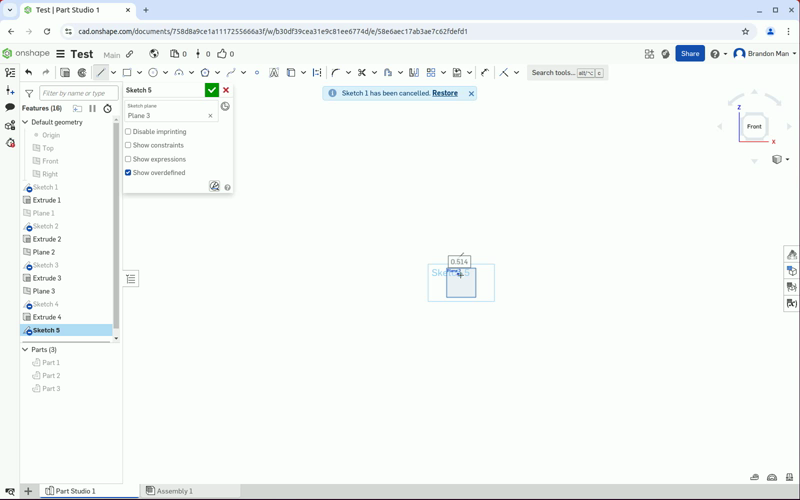
key_up(shift)
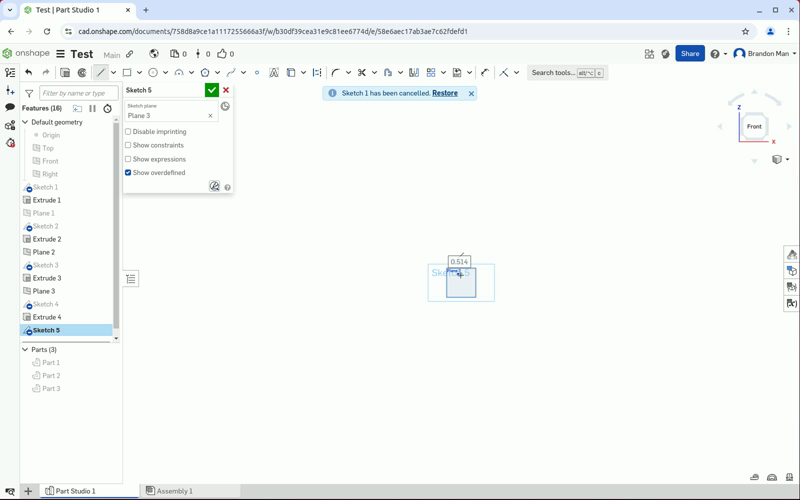
key_down(shift)
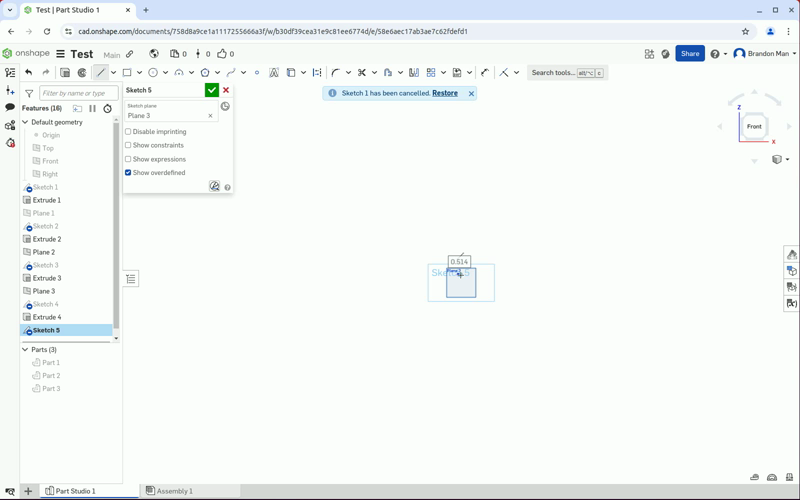
mouse_move(490, 274)
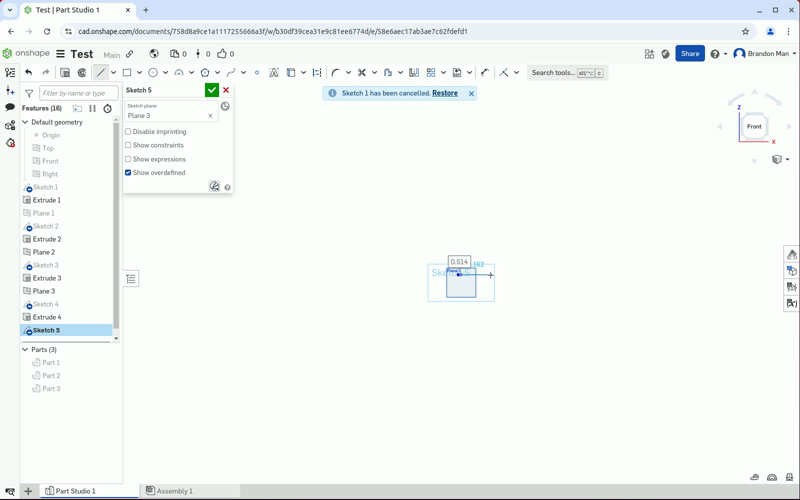
mouse_move(460, 273)
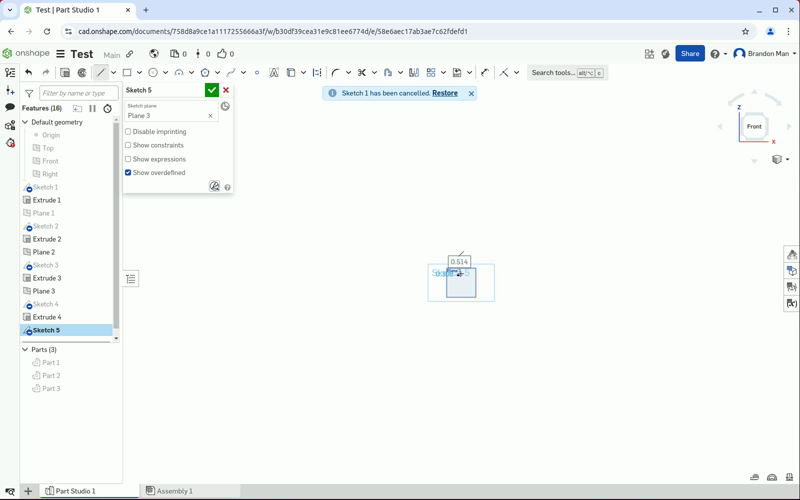
scroll(6)
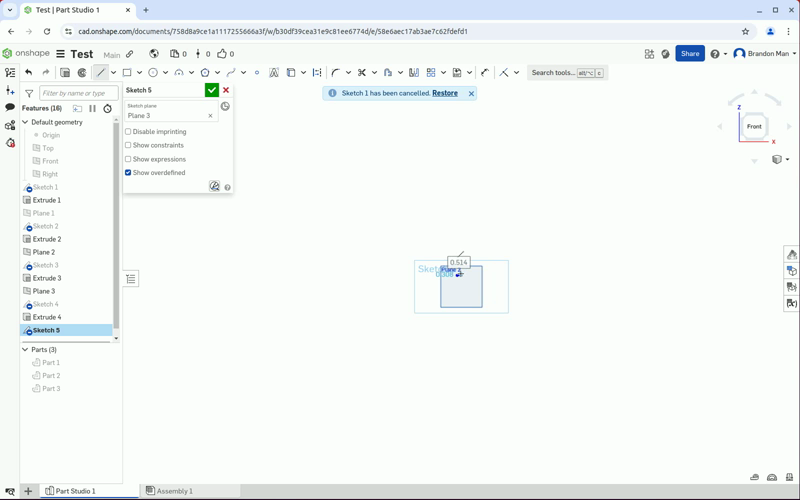
scroll(6)
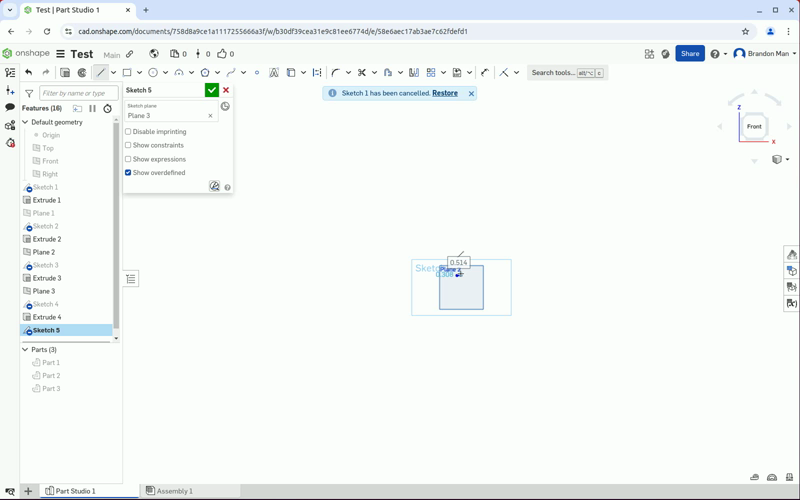
scroll(6)
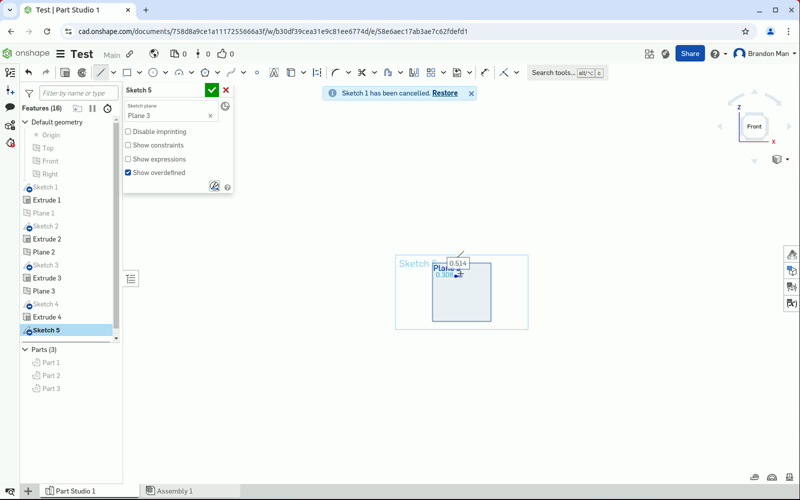
scroll(6)
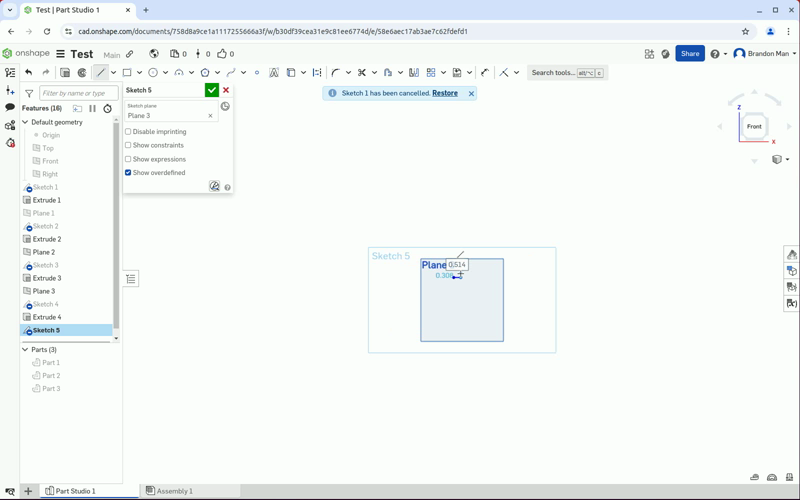
scroll(6)
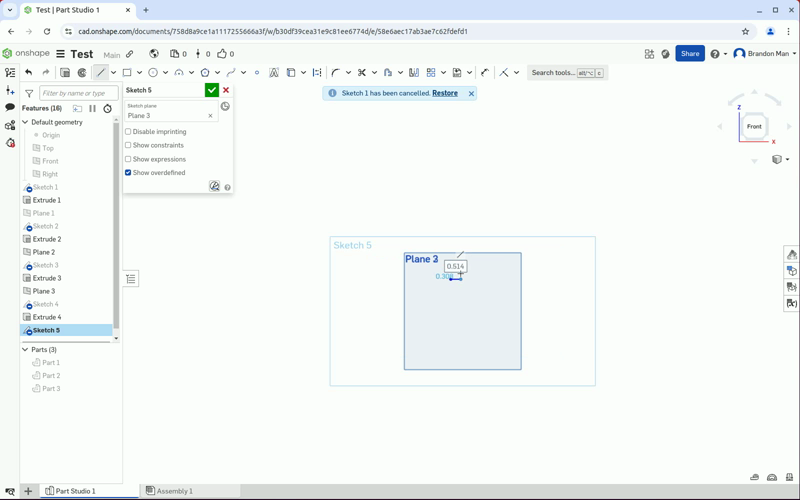
scroll(6)
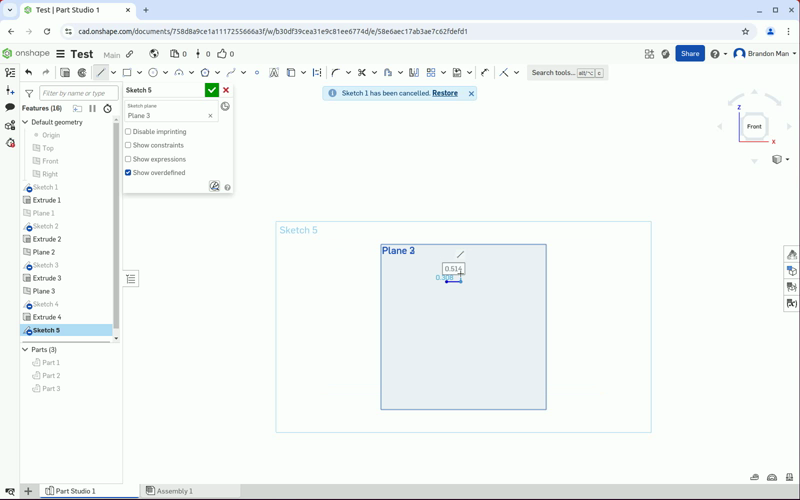
scroll(6)
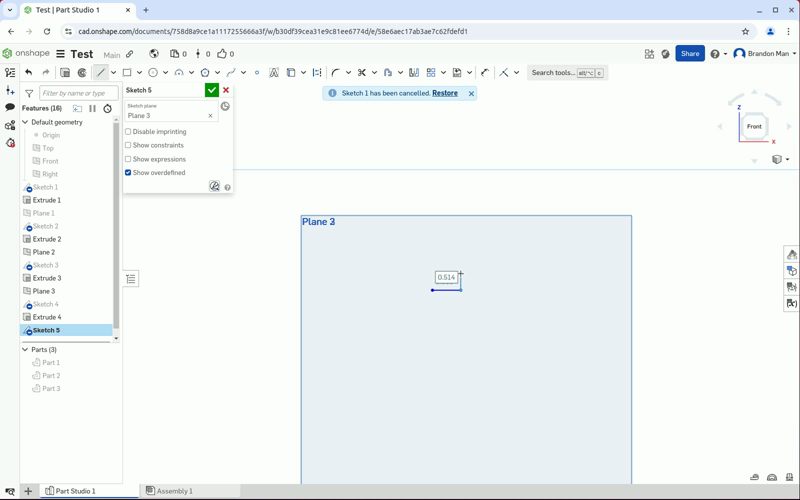
click(460, 273)
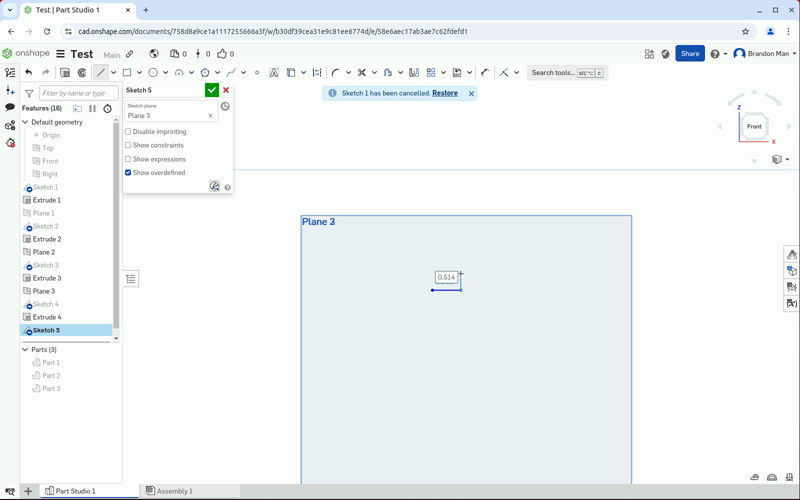
scroll(-6)
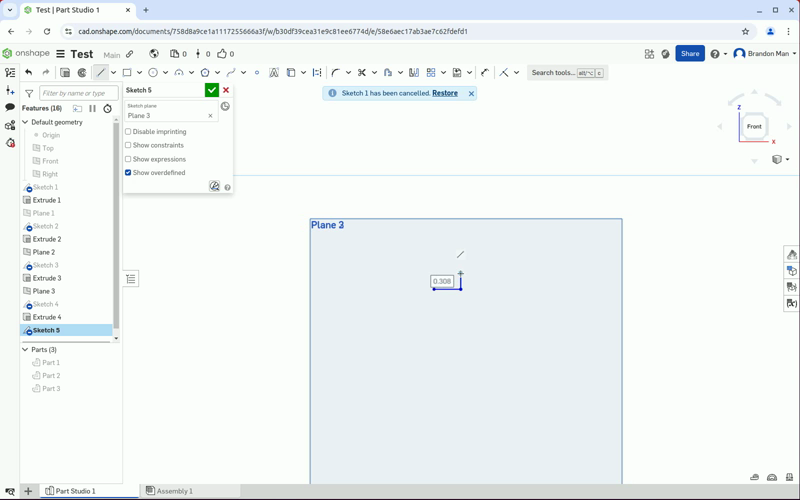
scroll(-6)
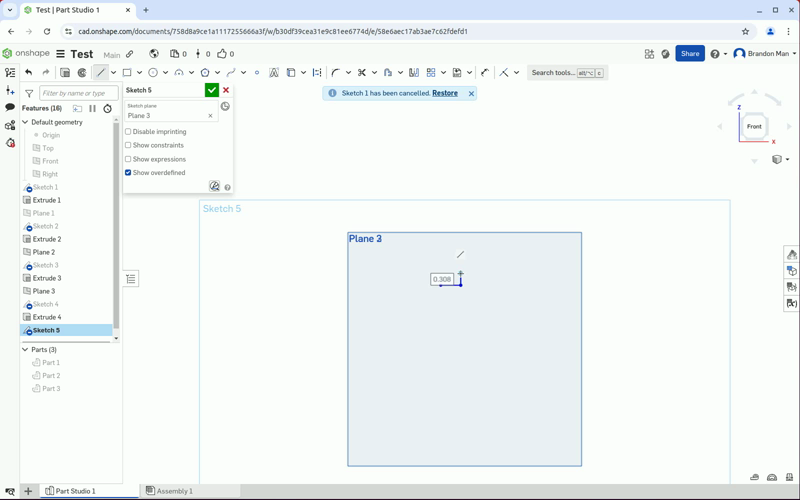
scroll(-6)
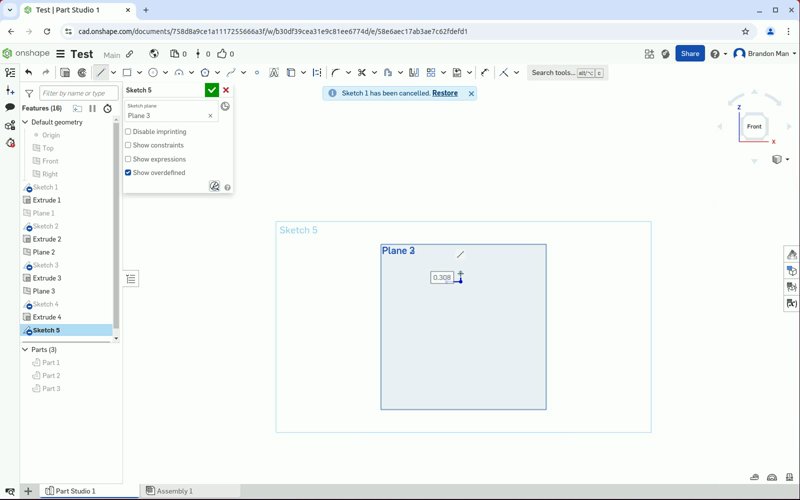
scroll(-6)
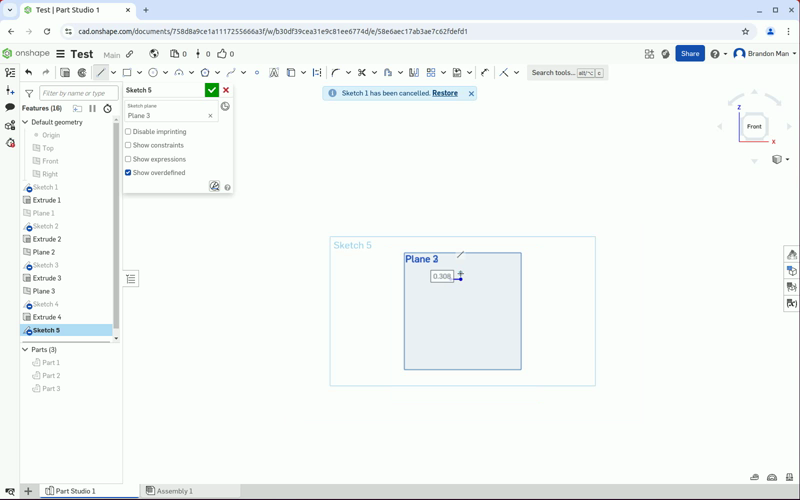
scroll(-6)
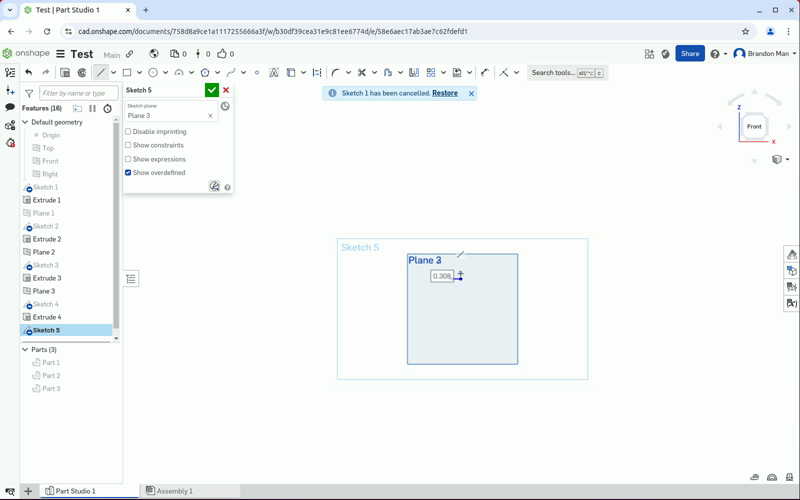
scroll(-6)
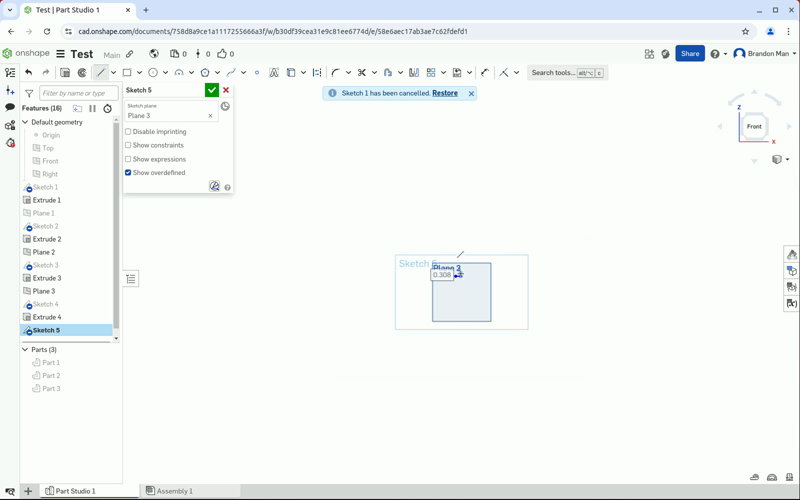
scroll(-6)
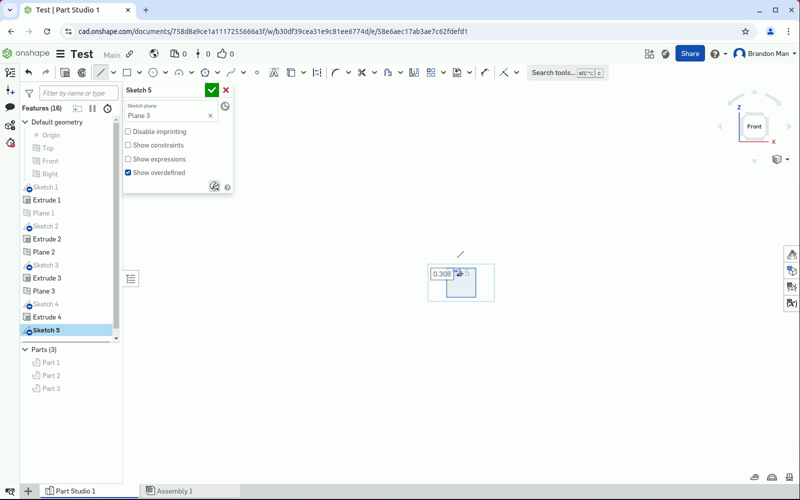
key_up(shift)
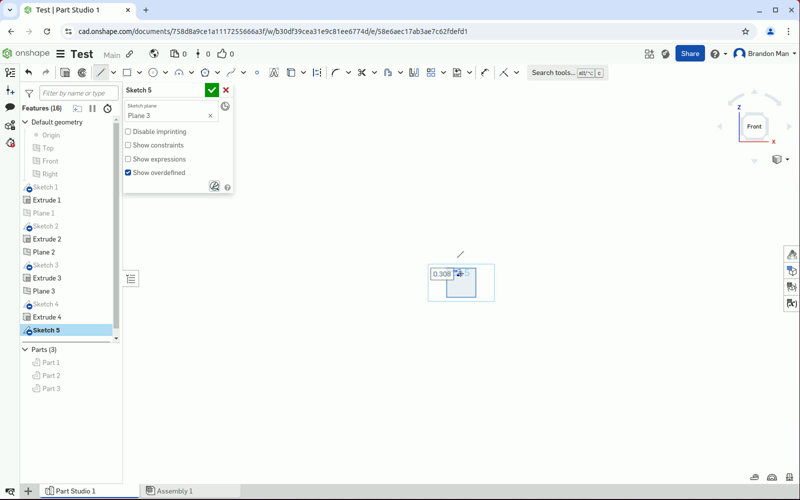
key_down(shift)
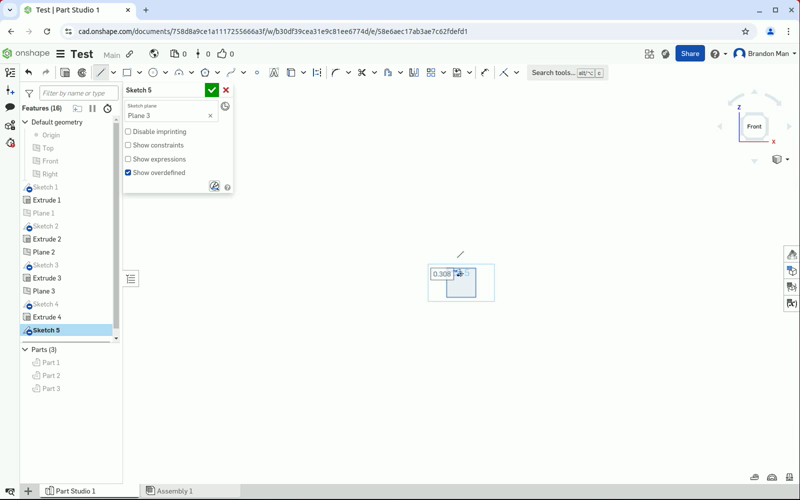
mouse_move(490, 273)
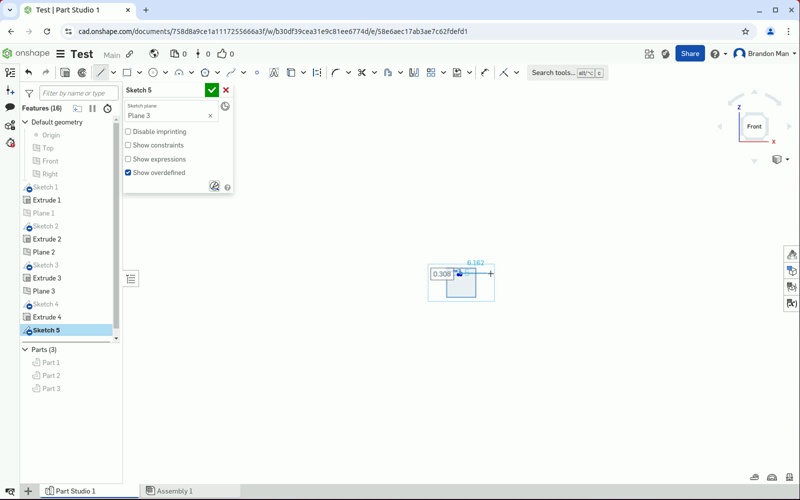
mouse_move(458, 273)
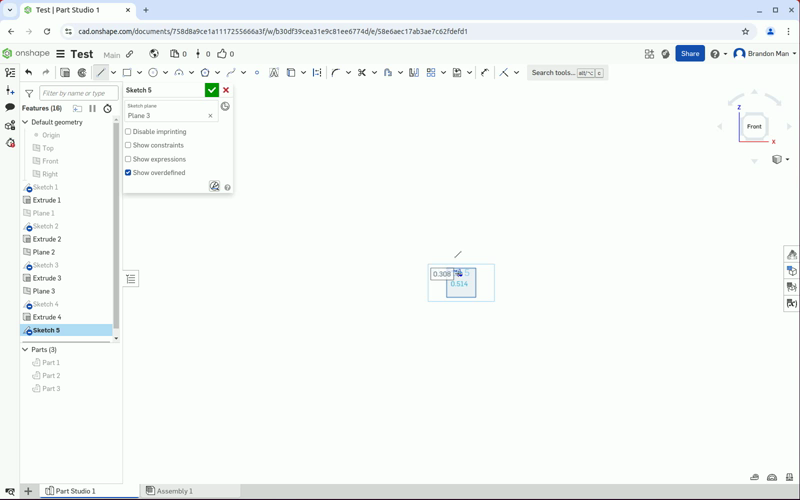
scroll(6)
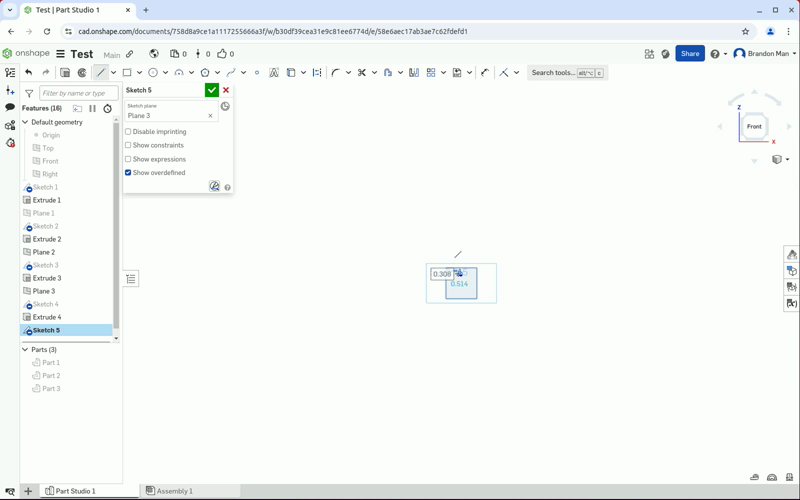
scroll(6)
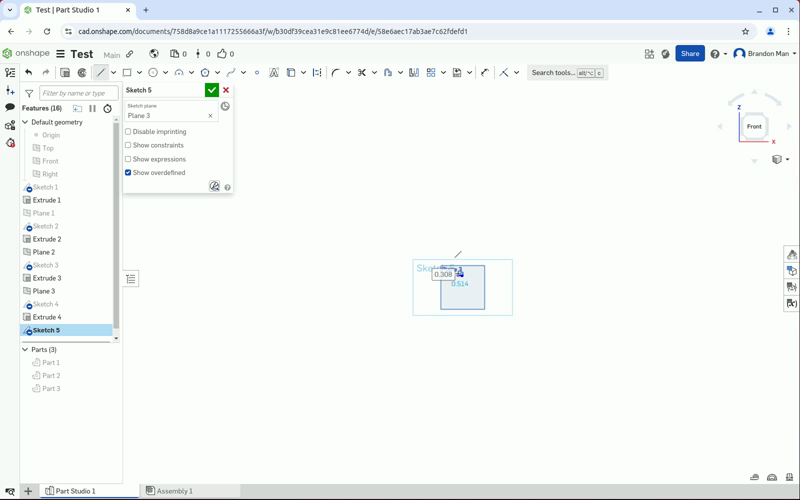
scroll(6)
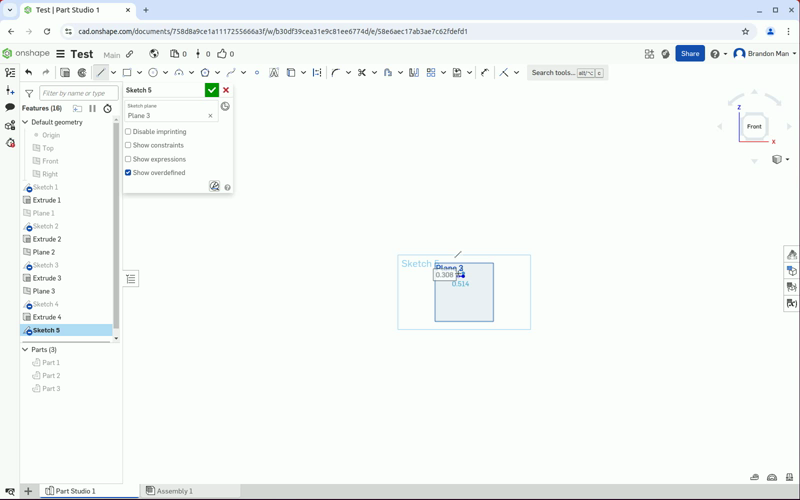
scroll(6)
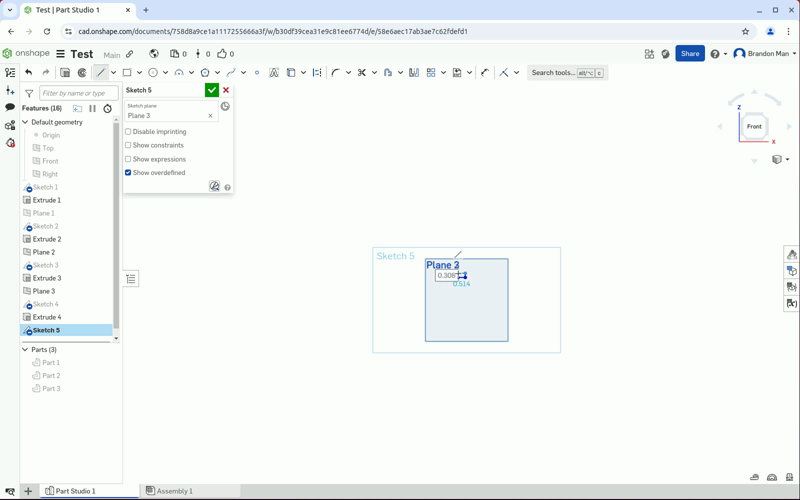
scroll(6)
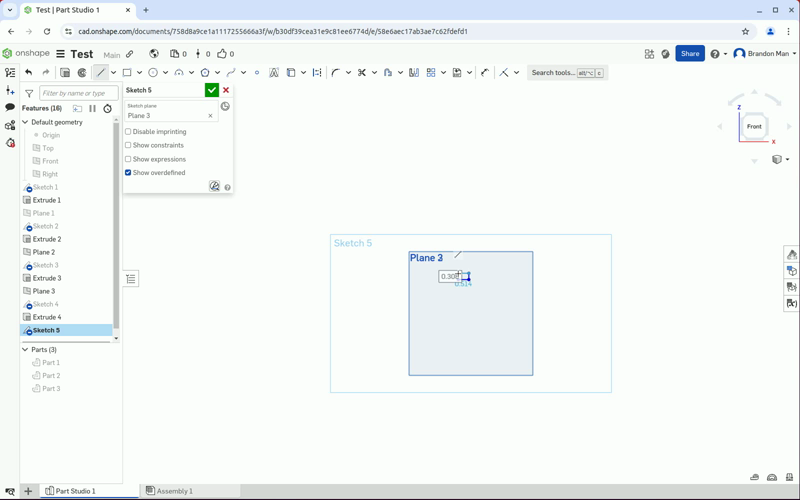
scroll(6)
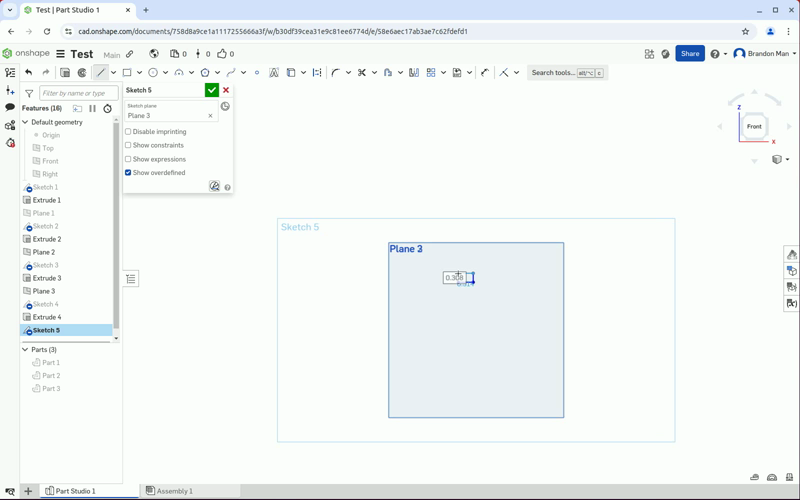
scroll(6)
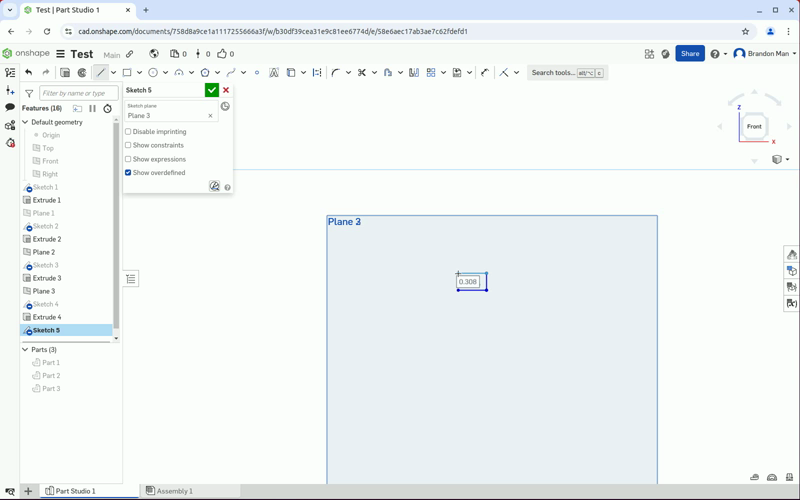
click(458, 273)
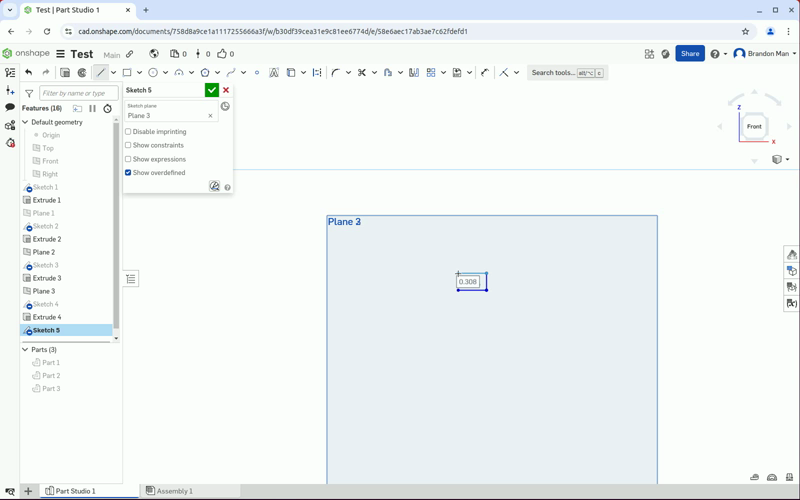
scroll(-6)
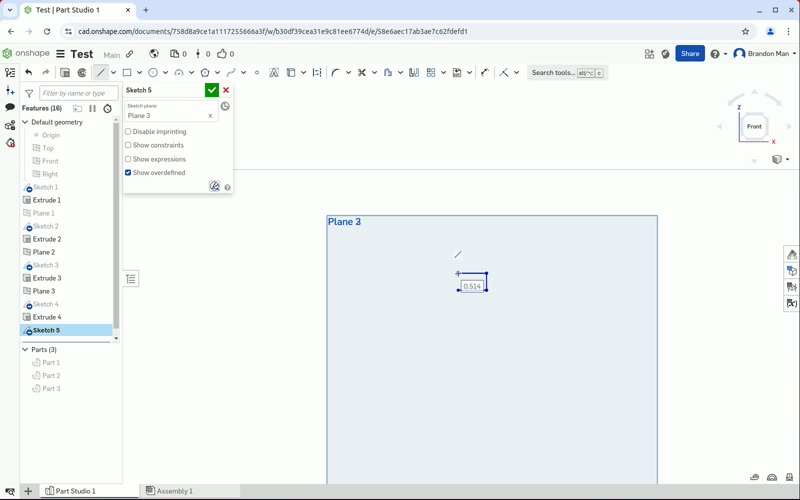
scroll(-6)
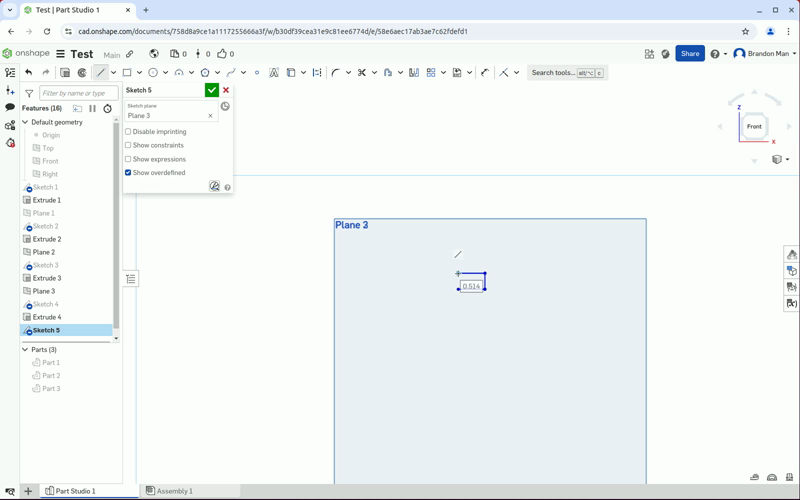
scroll(-6)
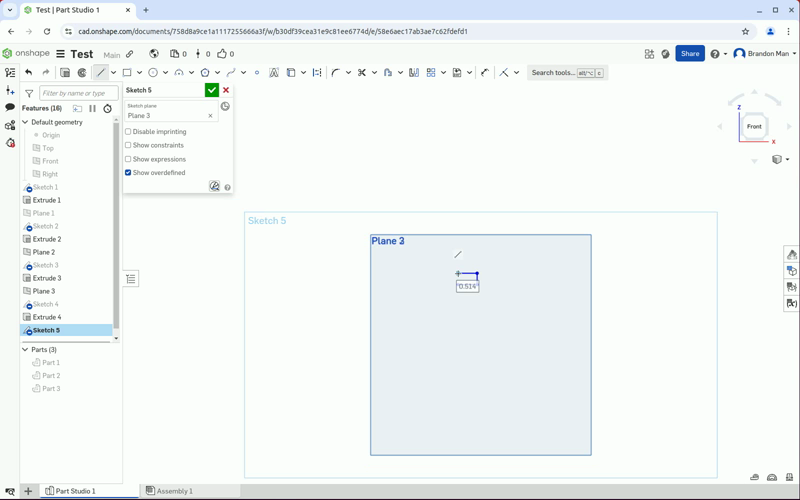
scroll(-6)
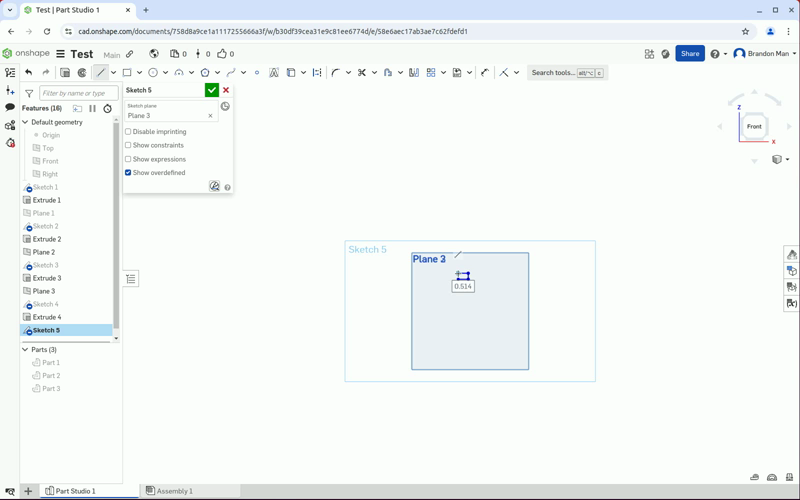
scroll(-6)
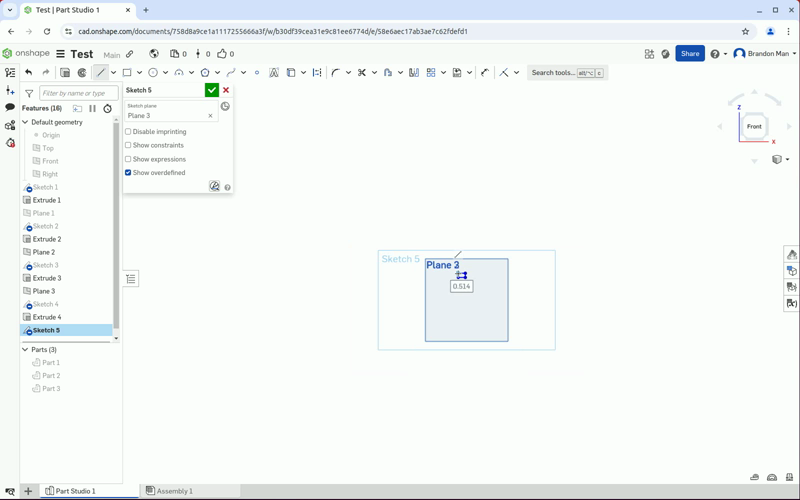
scroll(-6)
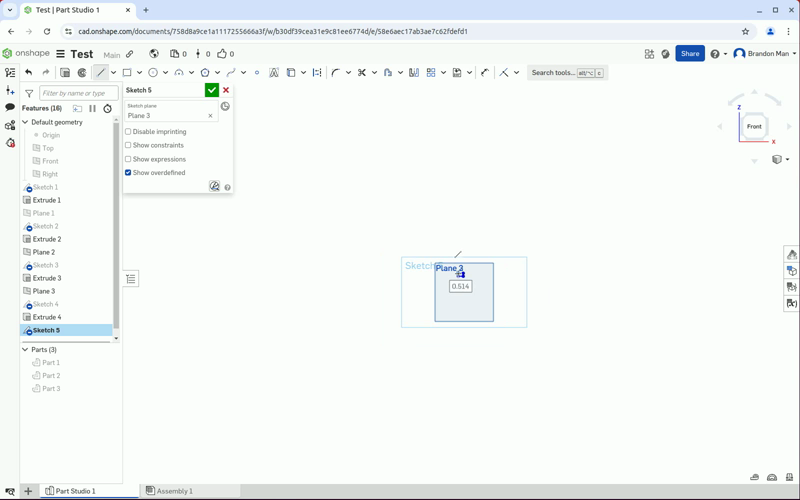
scroll(-6)
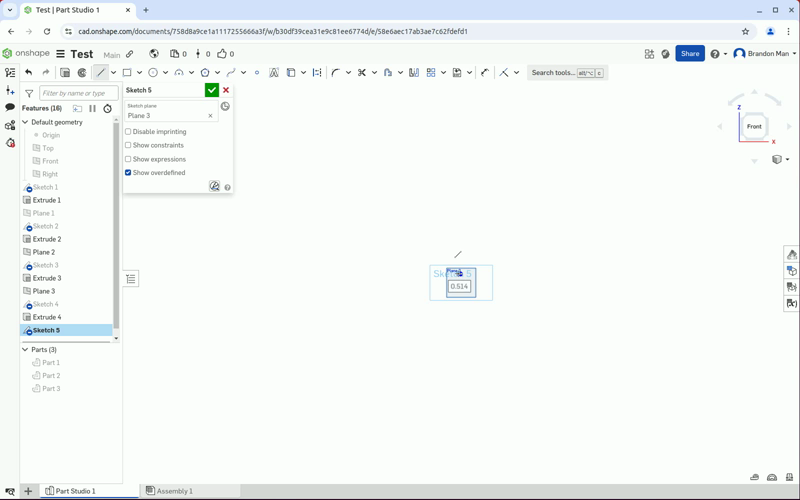
key_up(shift)
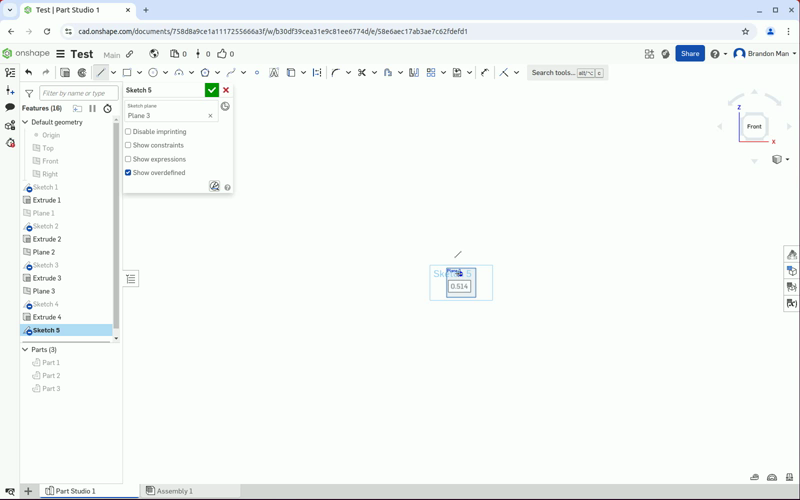
mouse_move(488, 273)
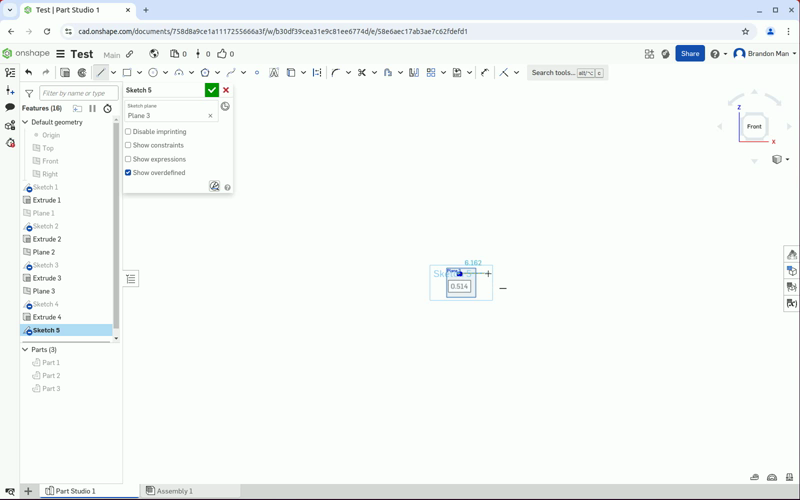
key_down(shift)
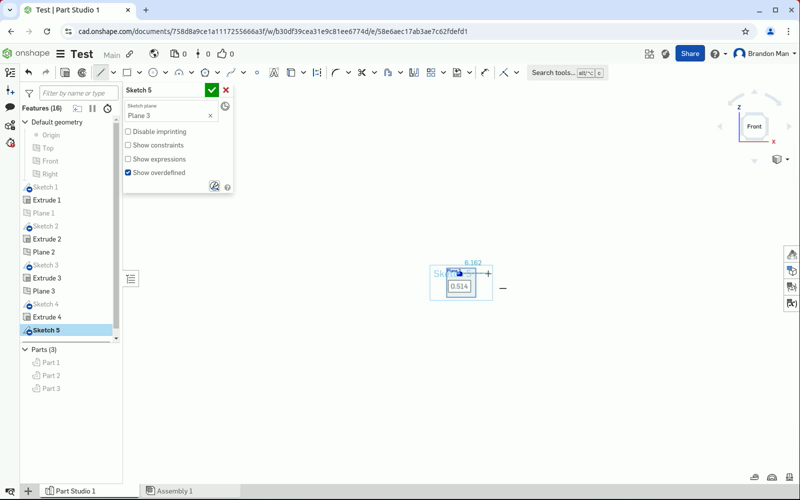
mouse_move(458, 274)
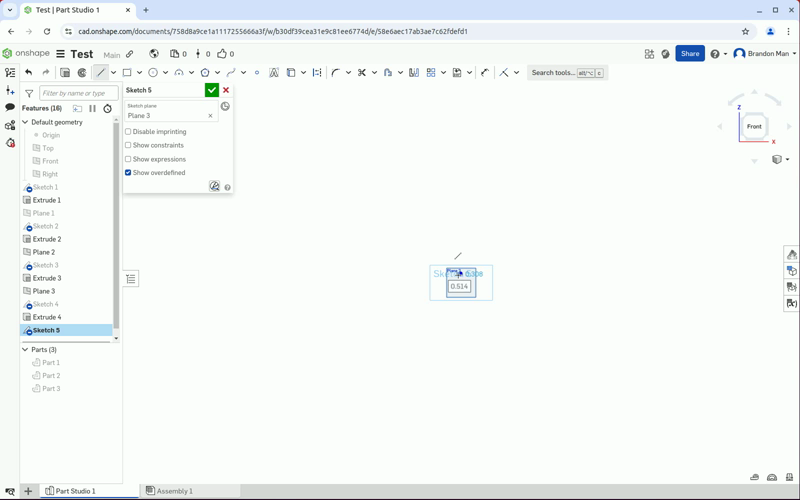
scroll(6)
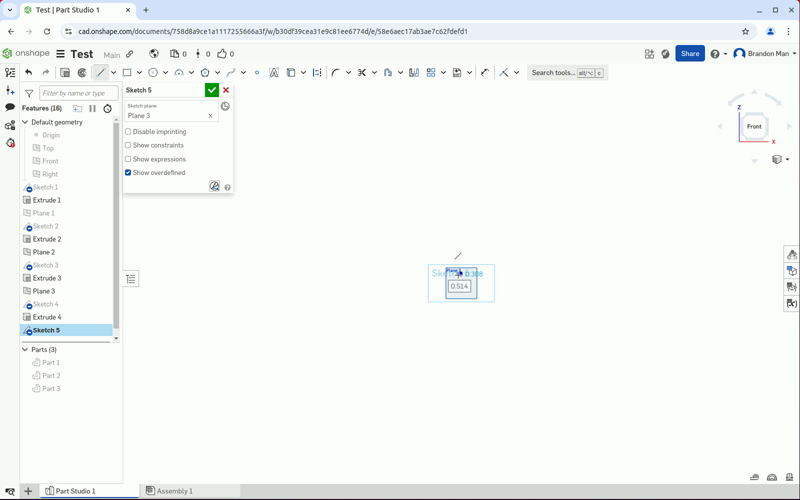
scroll(6)
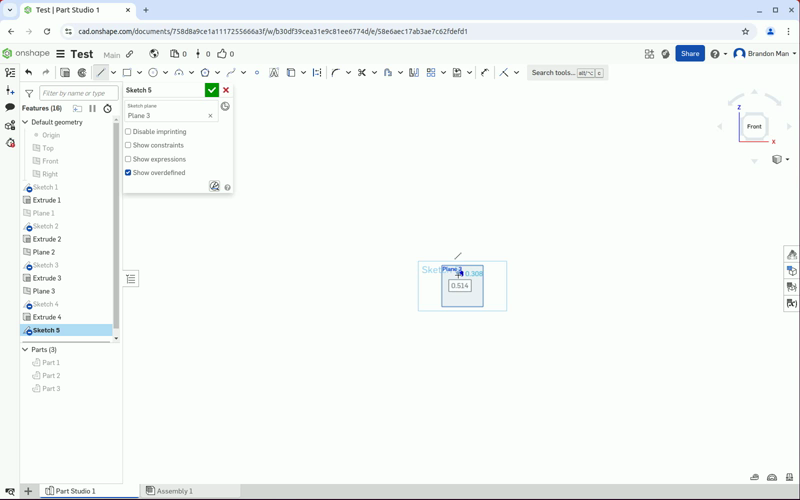
scroll(6)
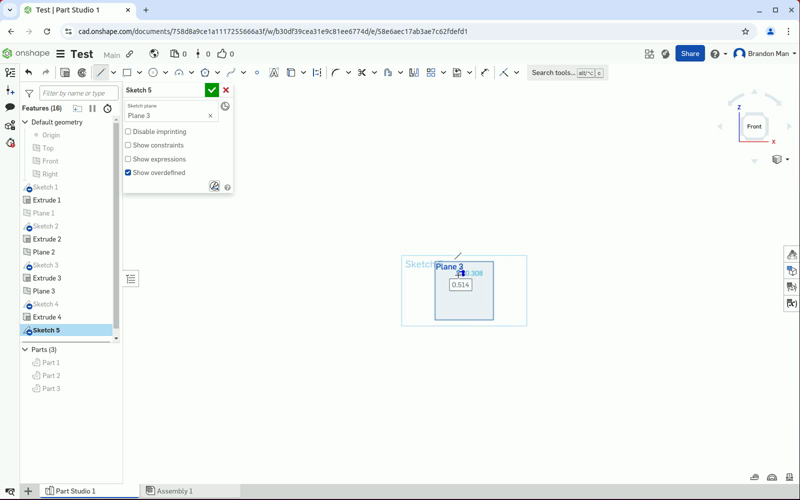
scroll(6)
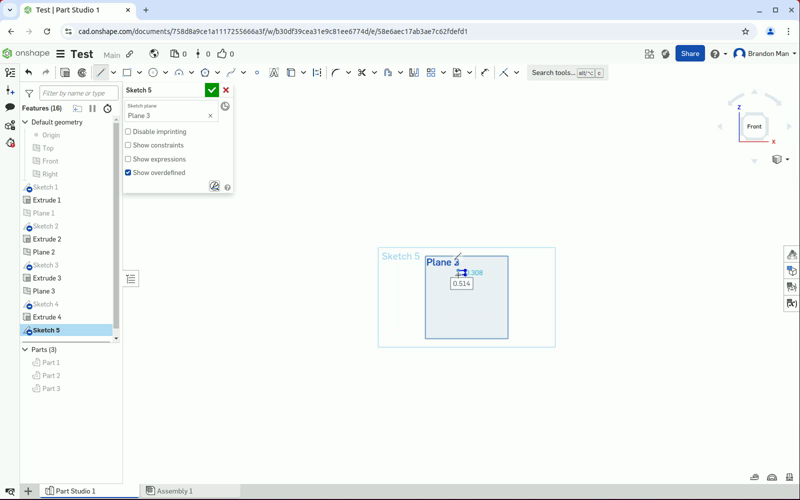
scroll(6)
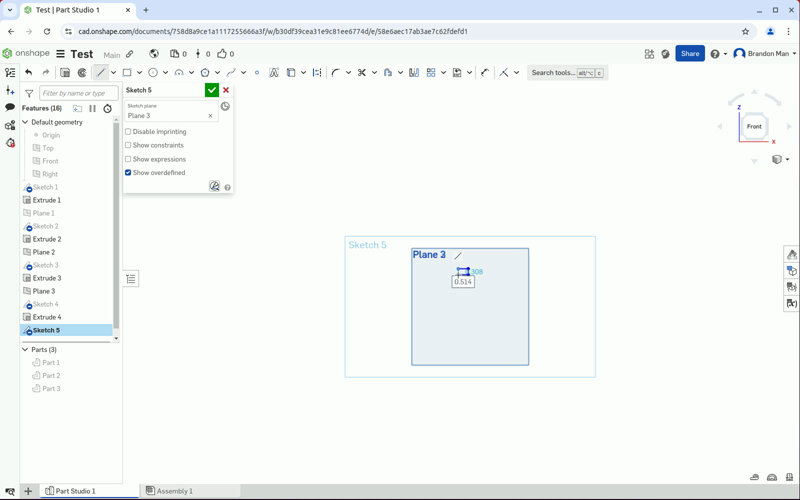
scroll(6)
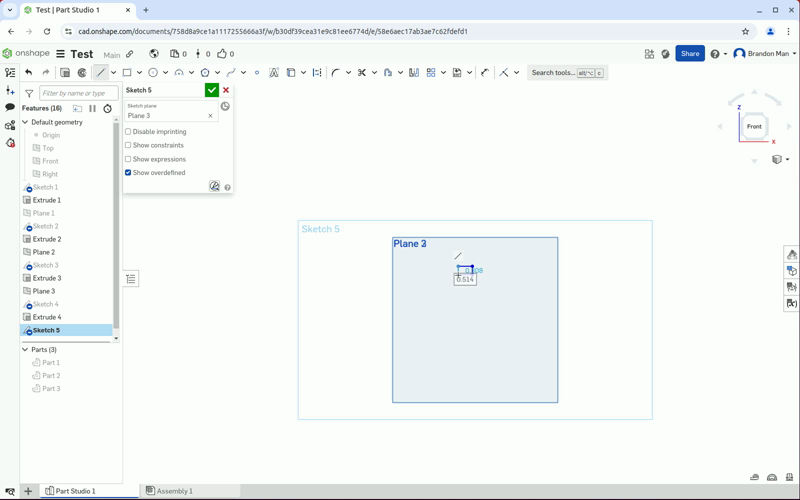
scroll(6)
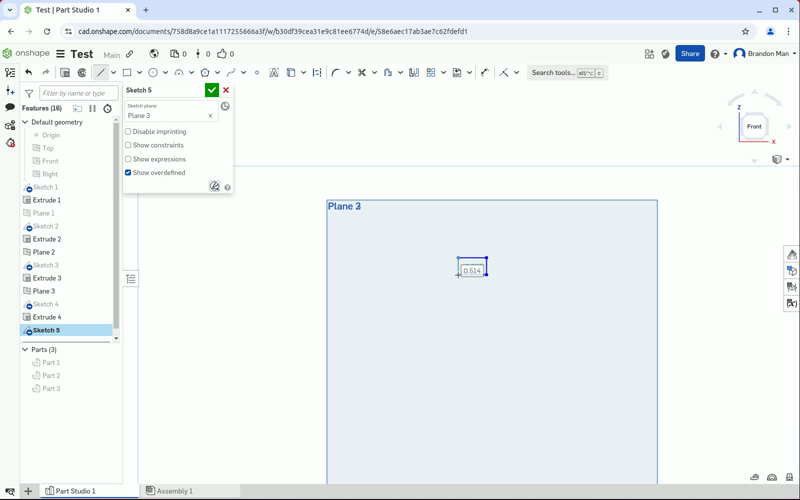
key_up(shift)
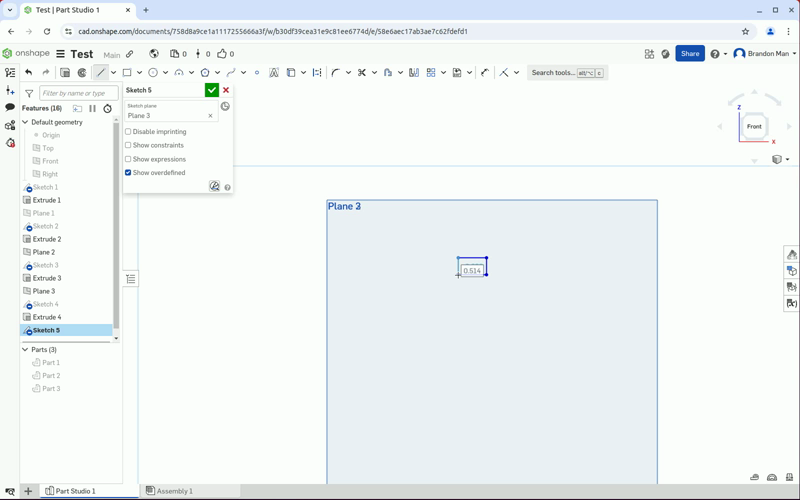
click(458, 274)
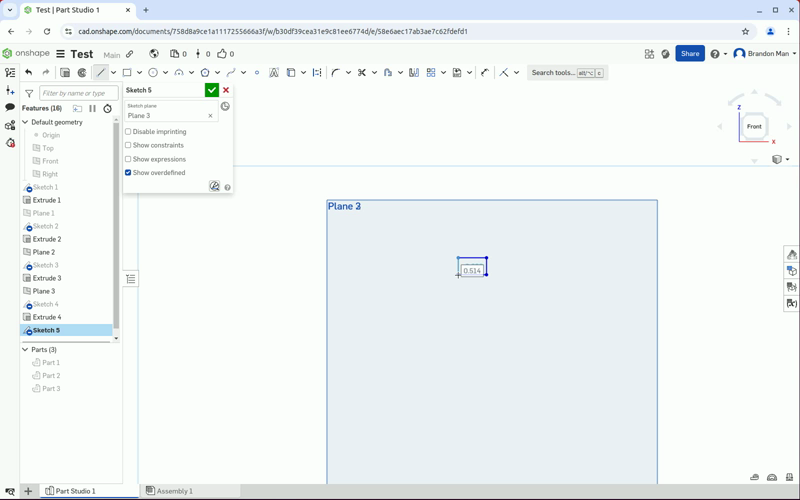
scroll(-6)
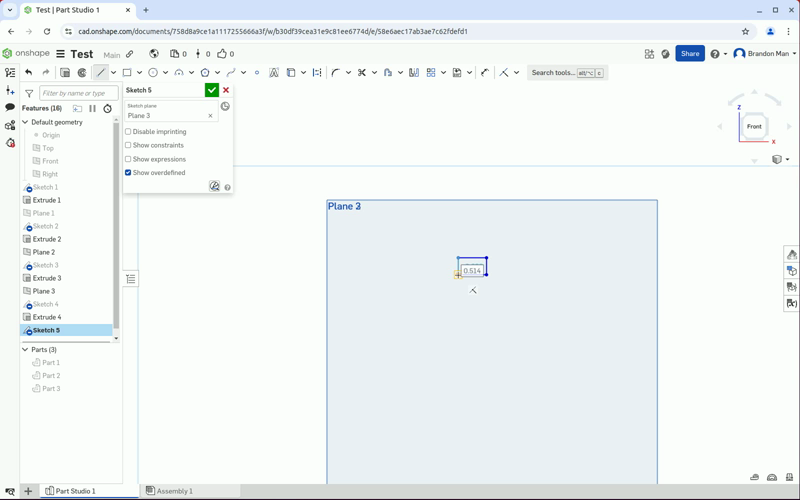
scroll(-6)
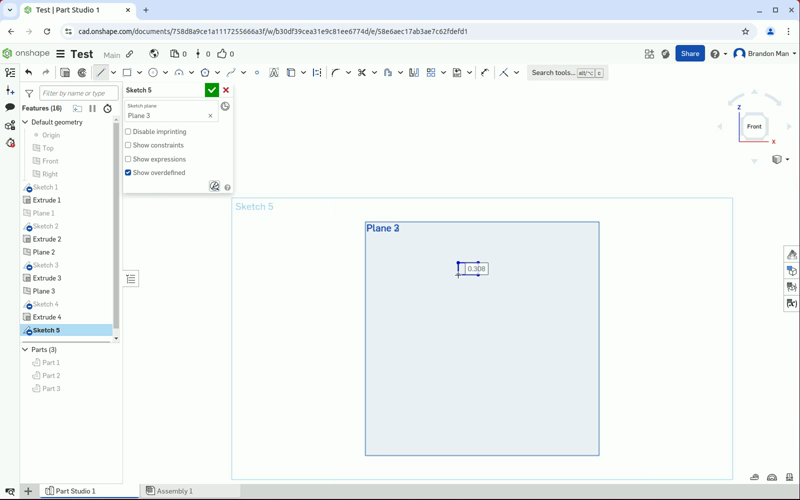
scroll(-6)
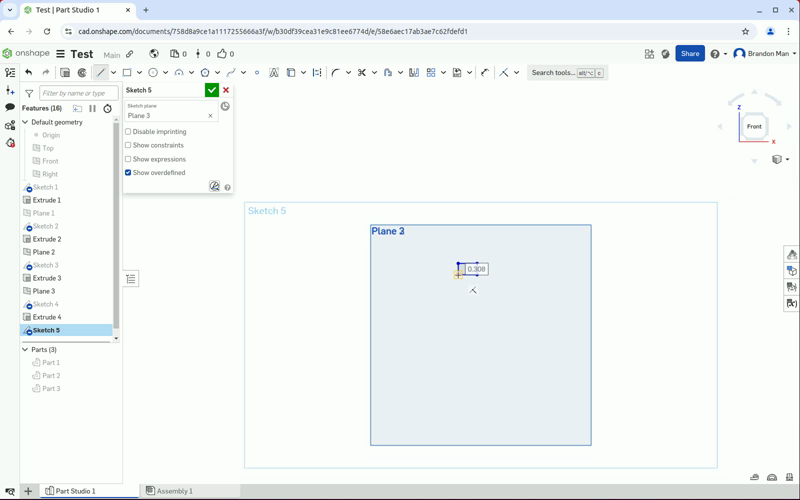
scroll(-6)
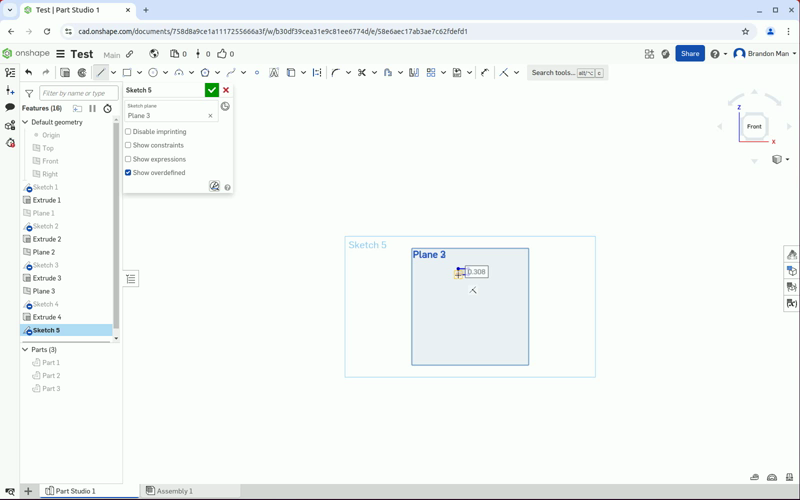
scroll(-6)
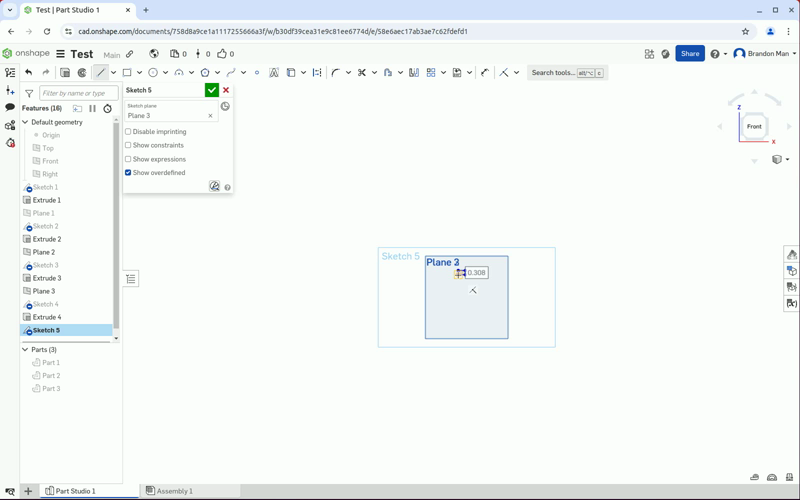
scroll(-6)
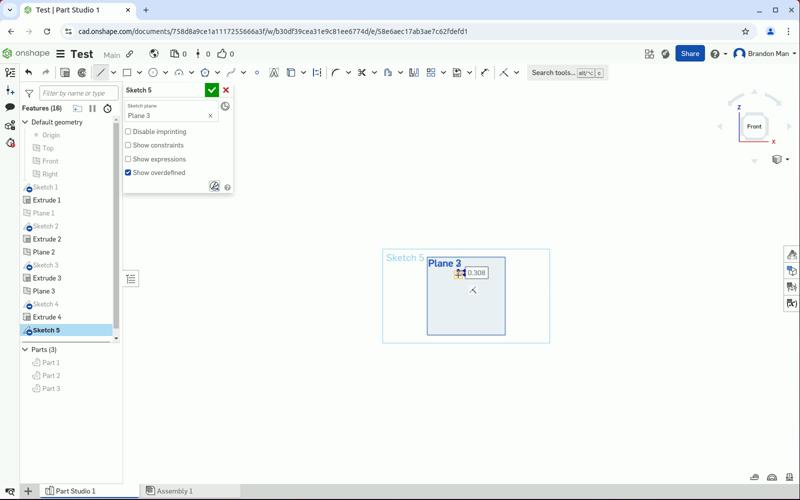
scroll(-6)
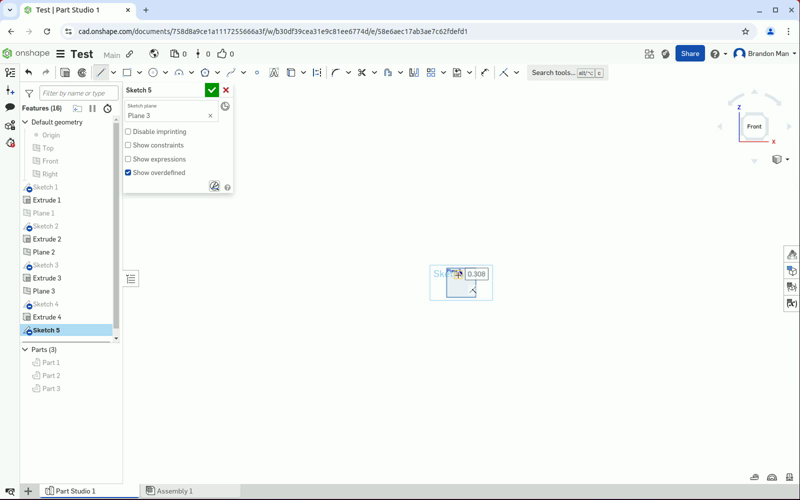
key(esc)
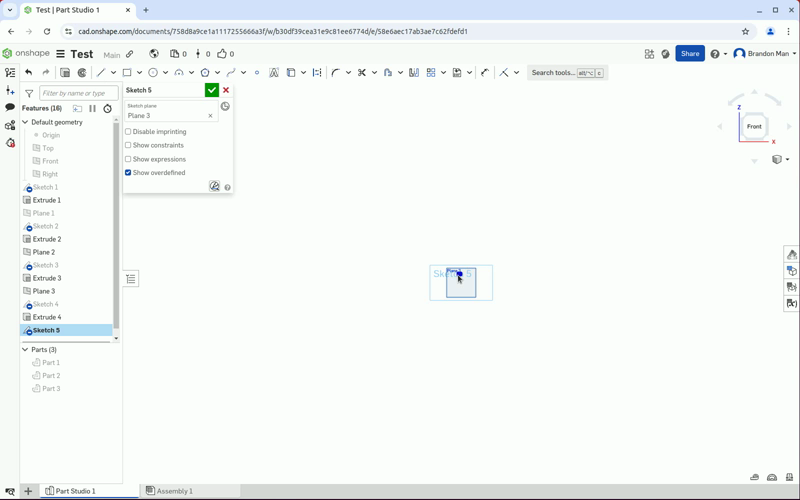
mouse_move(460, 273)
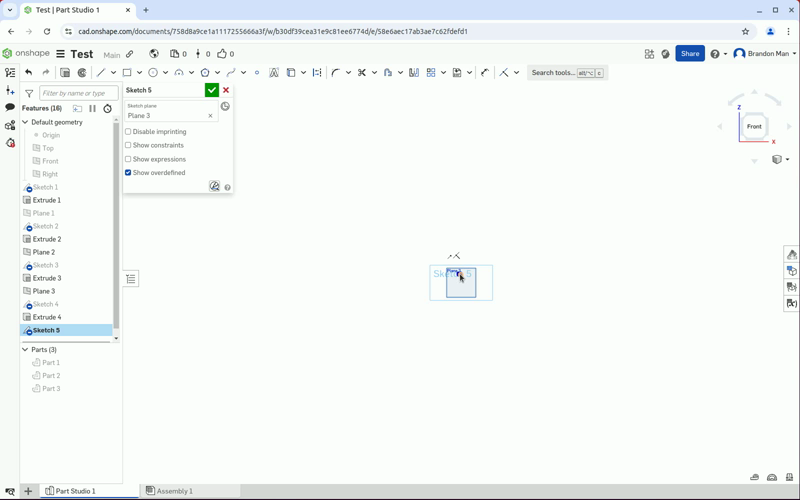
scroll(6)
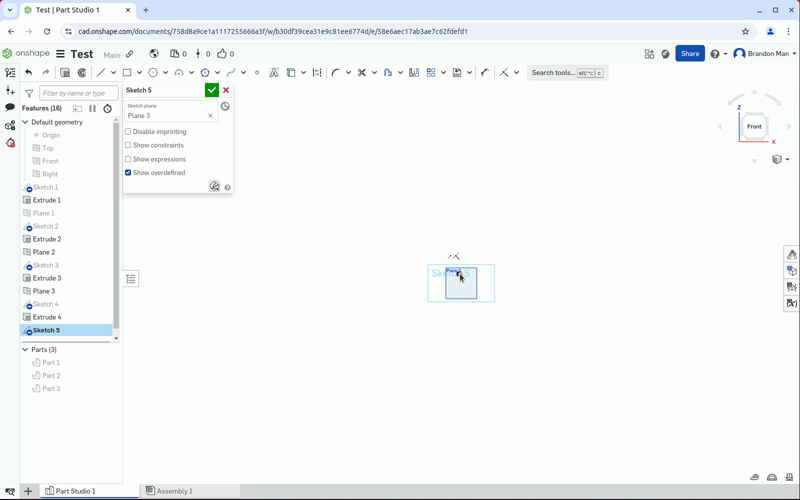
scroll(6)
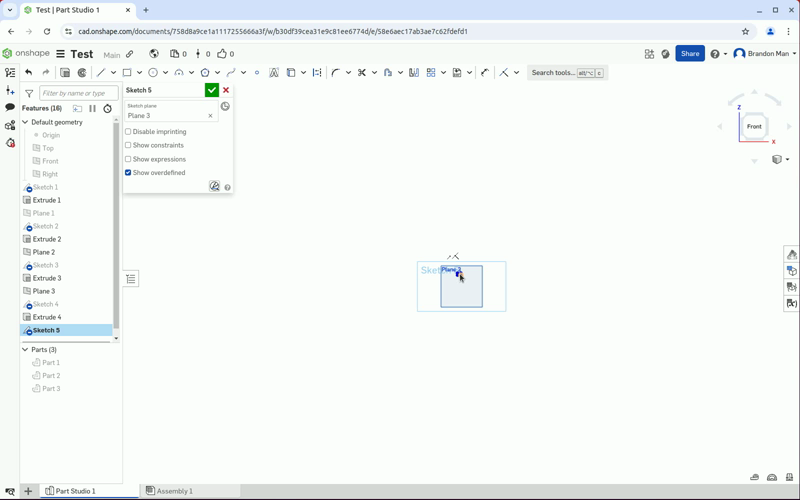
scroll(6)
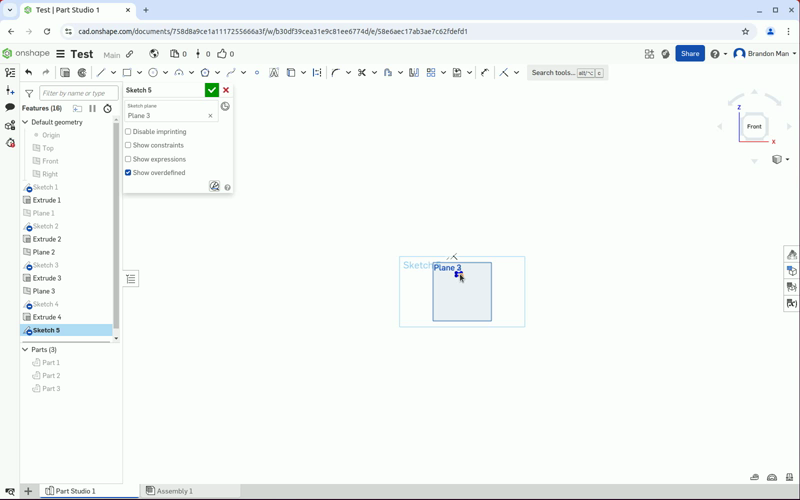
scroll(6)
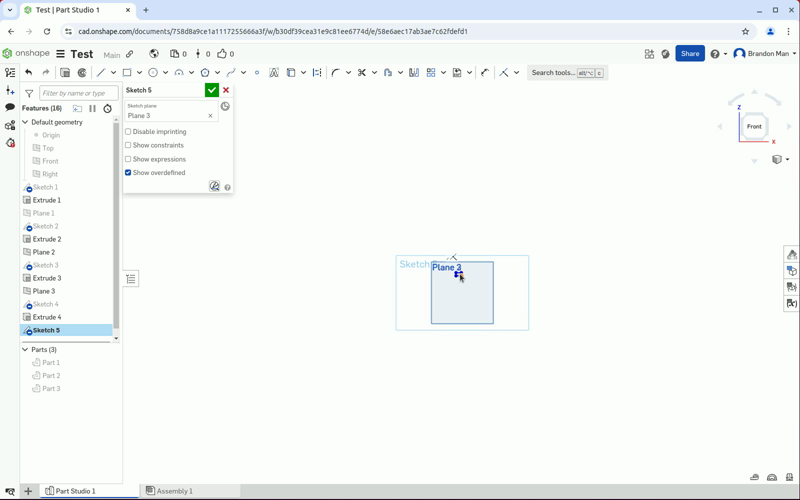
scroll(6)
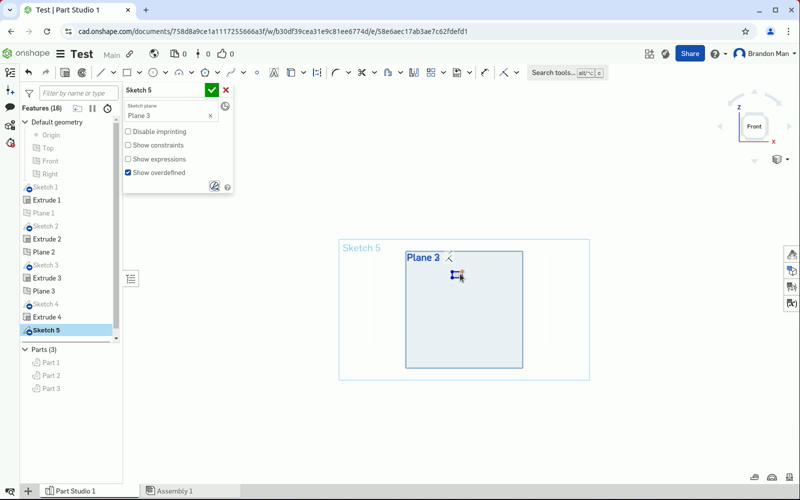
scroll(6)
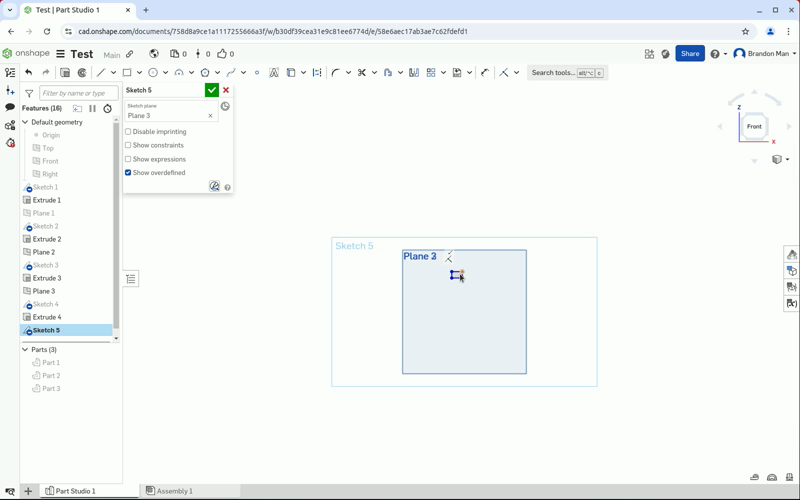
scroll(6)
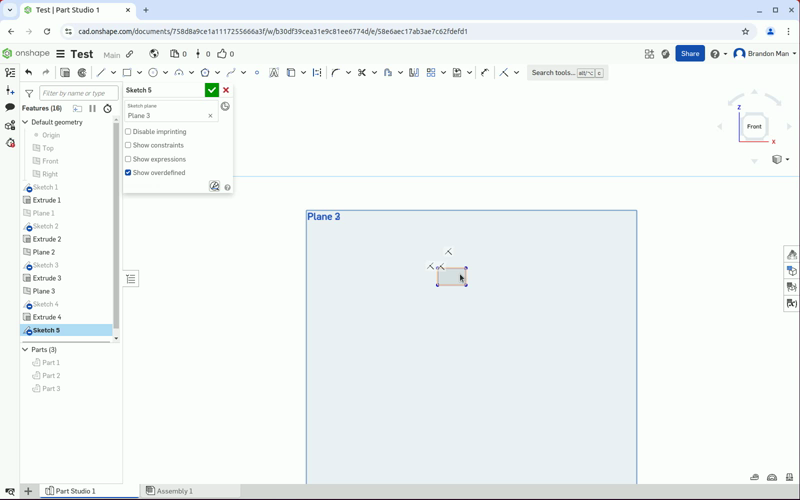
click(460, 273)
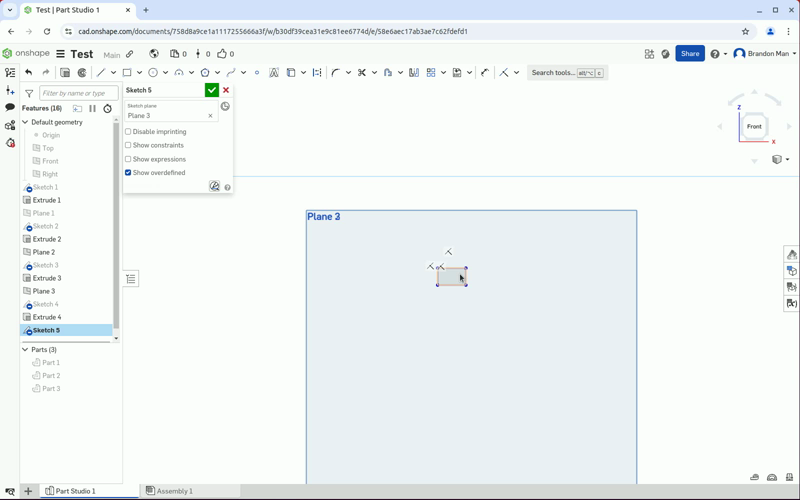
scroll(-6)
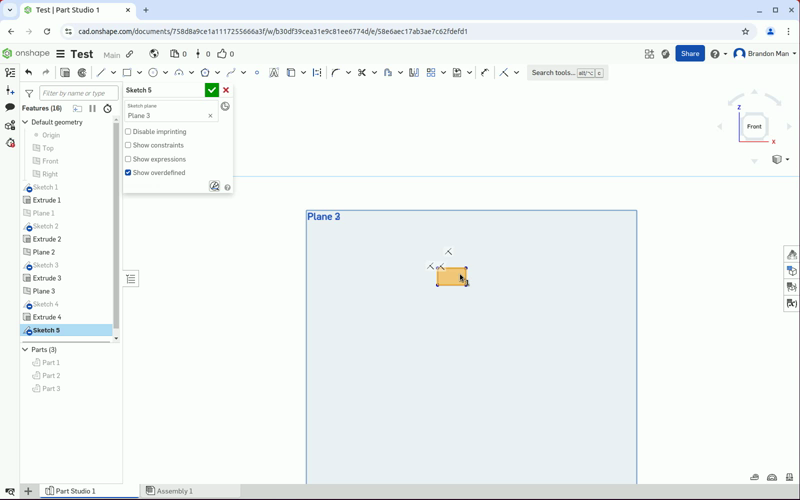
scroll(-6)
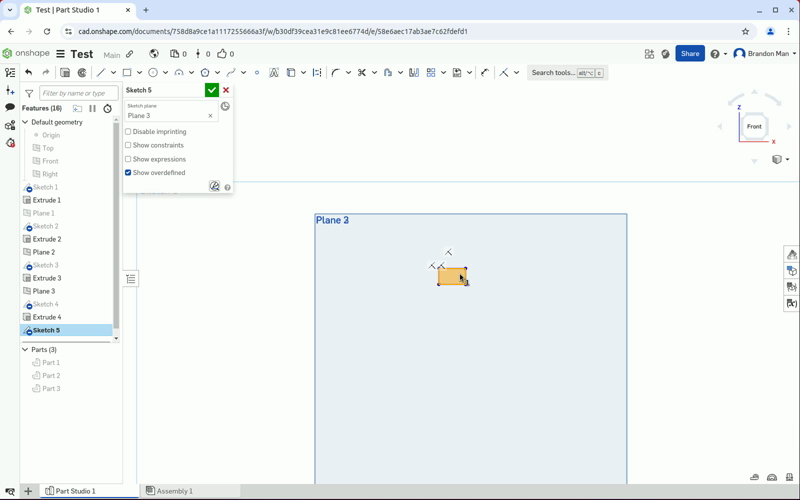
scroll(-6)
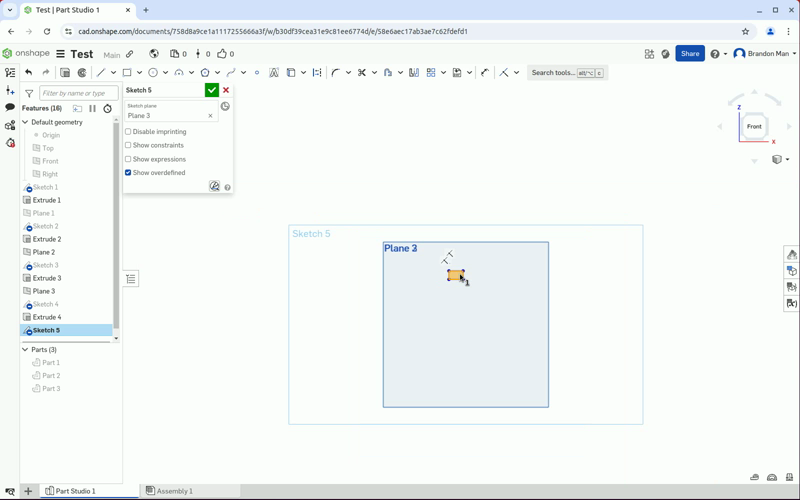
scroll(-6)
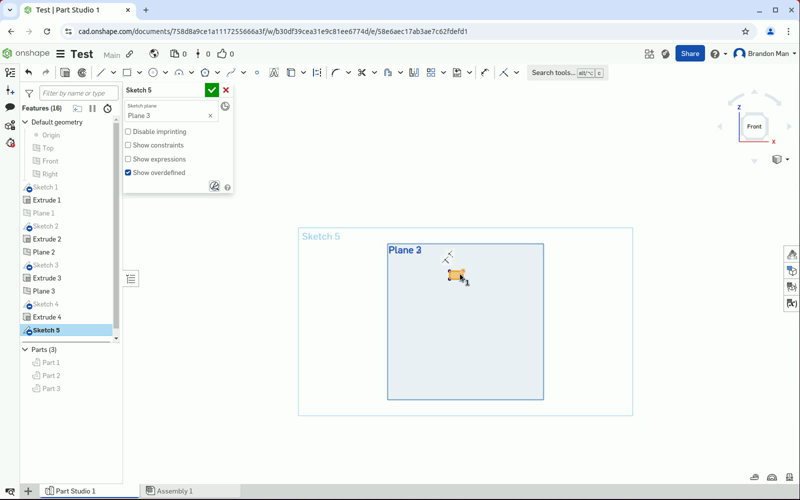
scroll(-6)
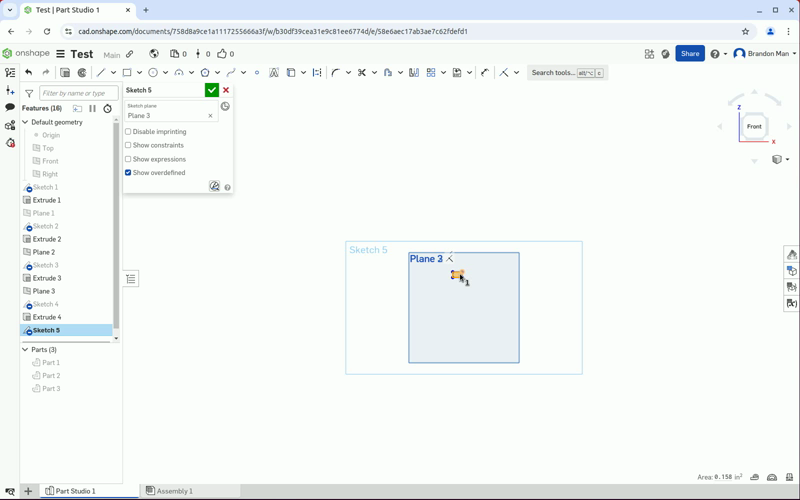
scroll(-6)
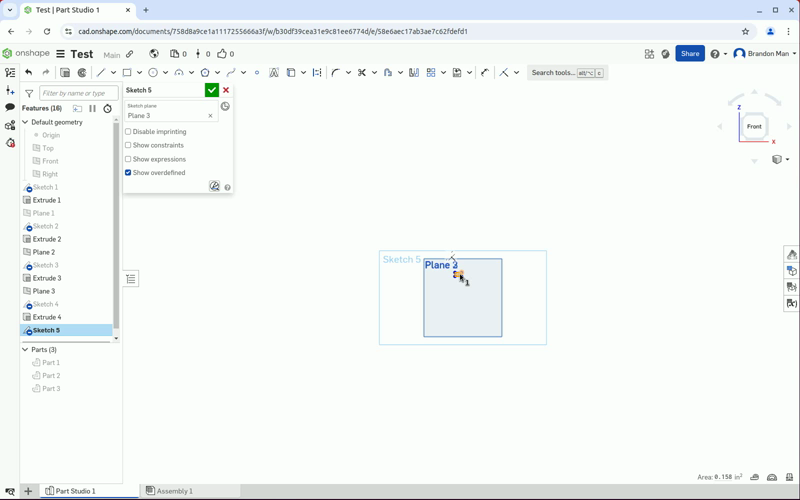
scroll(-6)
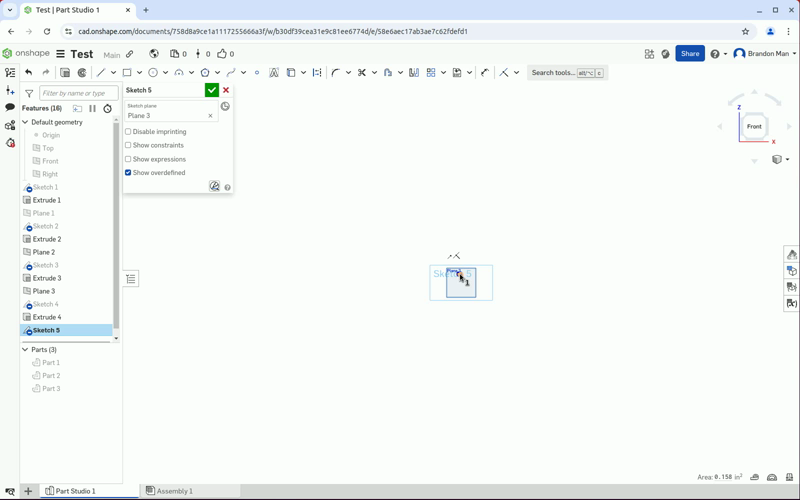
mouse_move(73, 352)
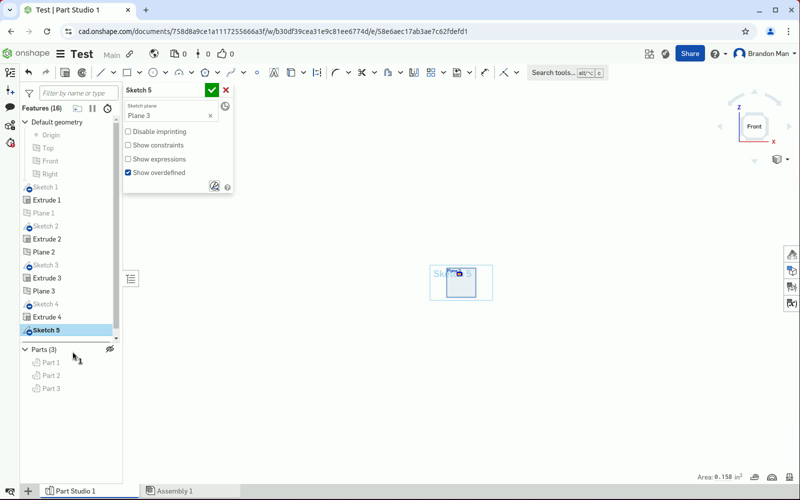
key(shift+y)
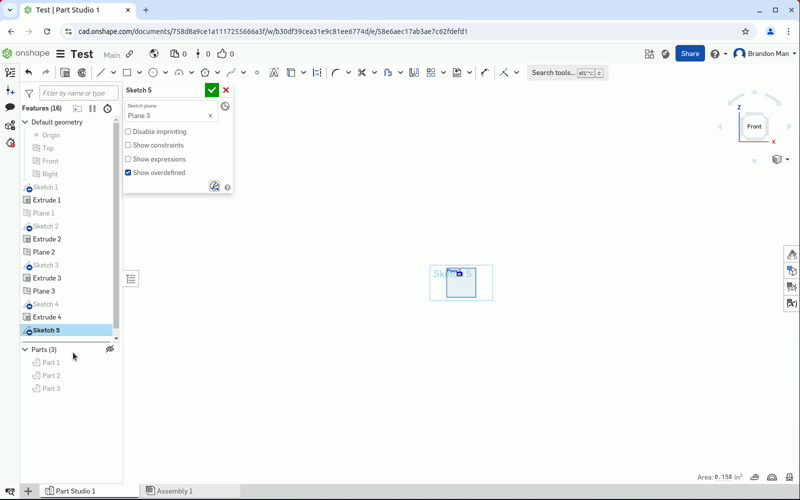
key(shift+e)
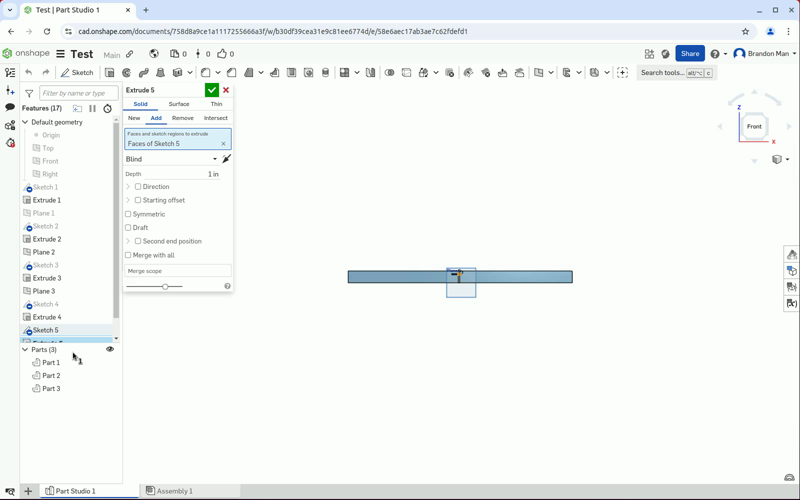
mouse_move(143, 106)
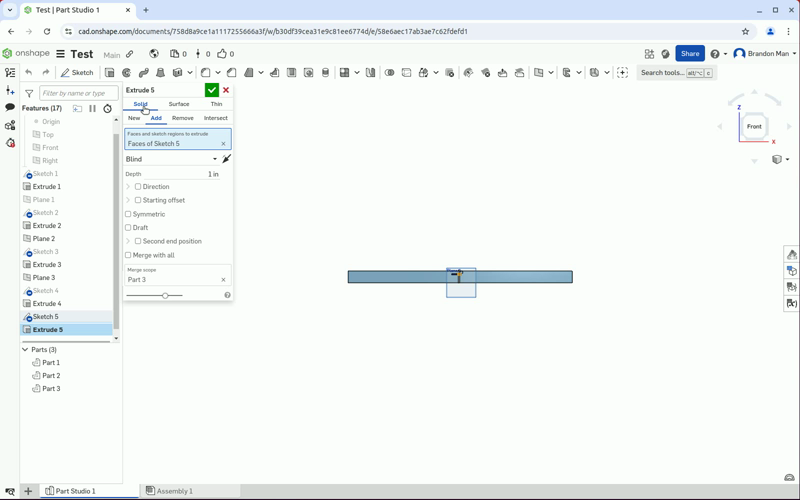
click(143, 106)
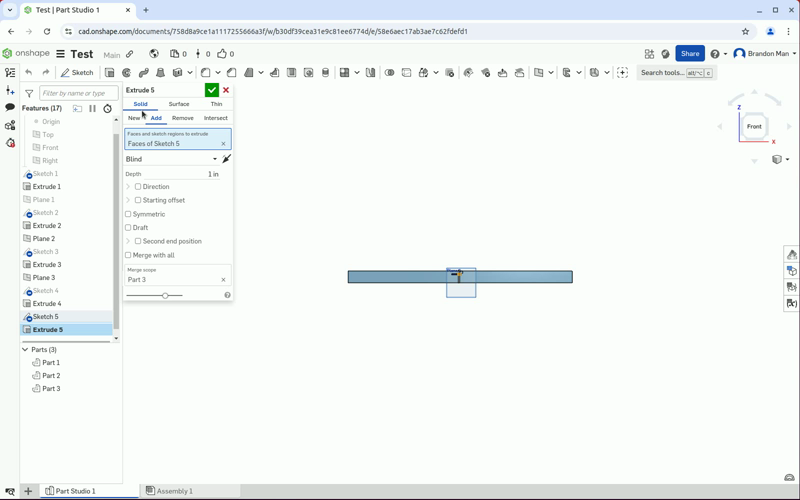
mouse_move(137, 120)
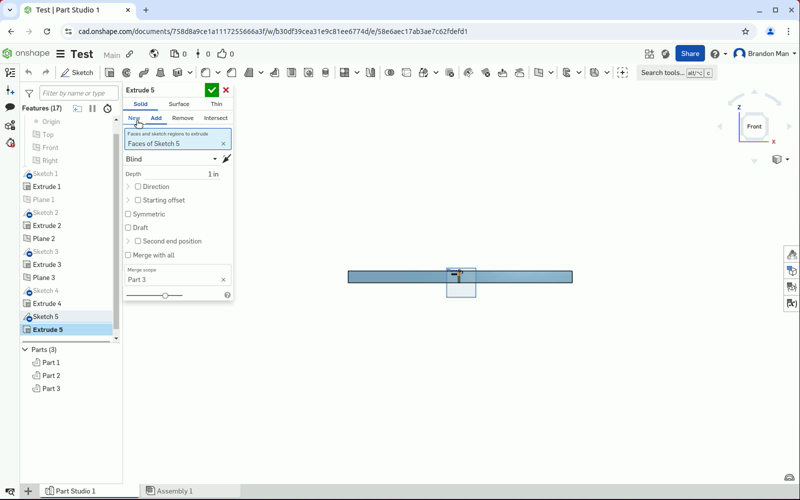
click(137, 120)
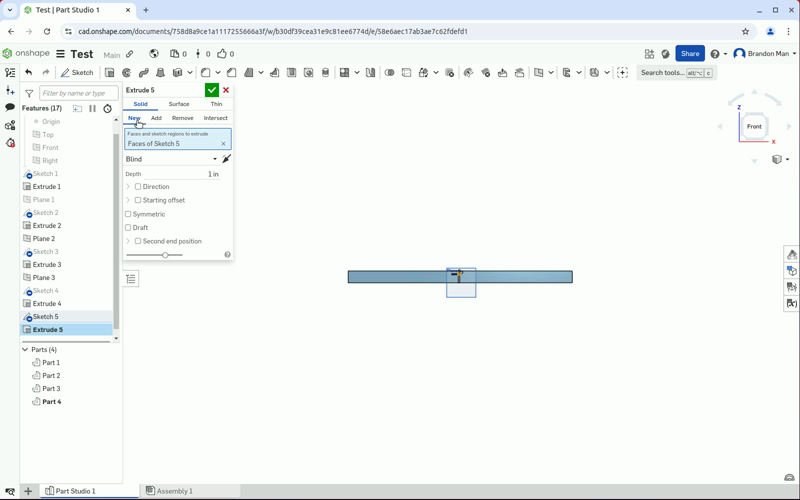
key(tab, 4)
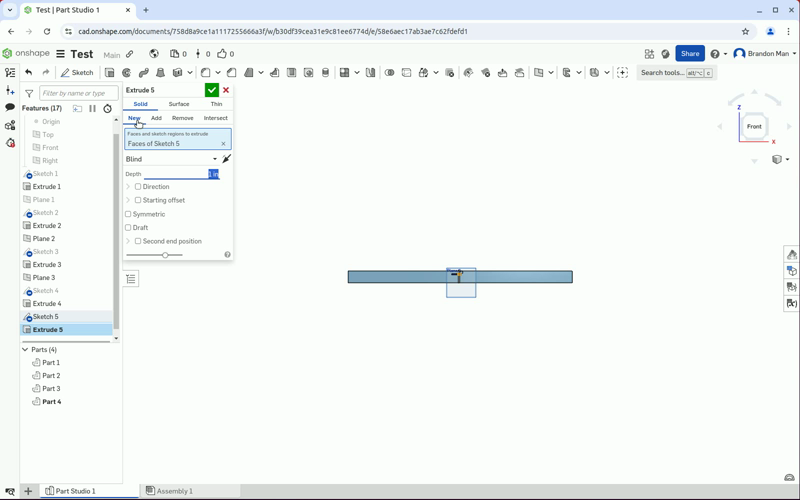
text(2.166)
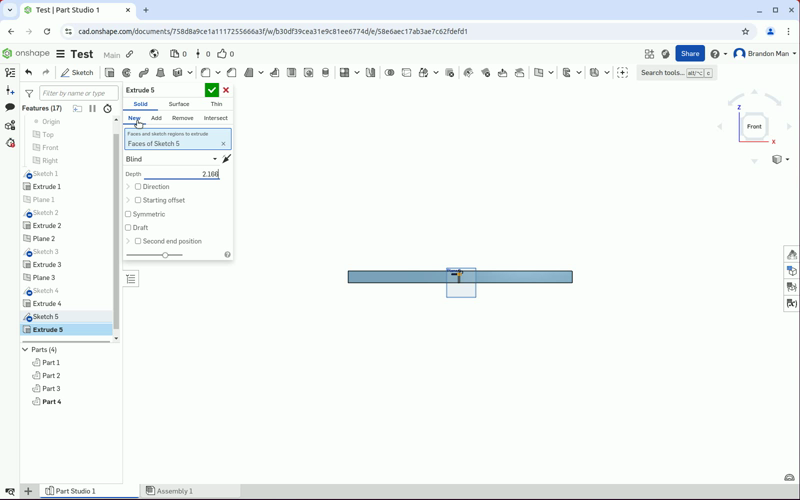
key(enter)
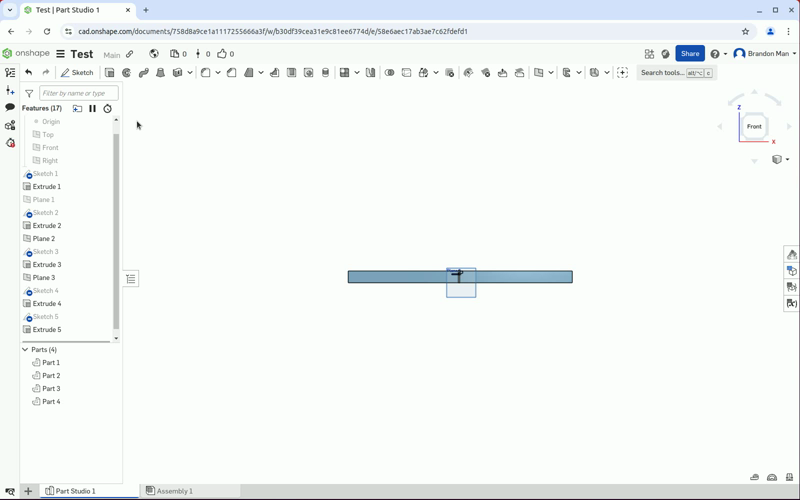
key(shift+h)
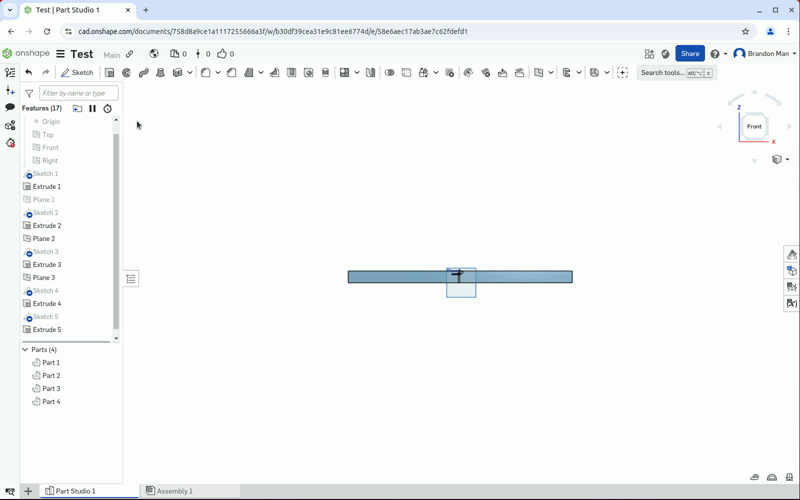
key(shift+h)
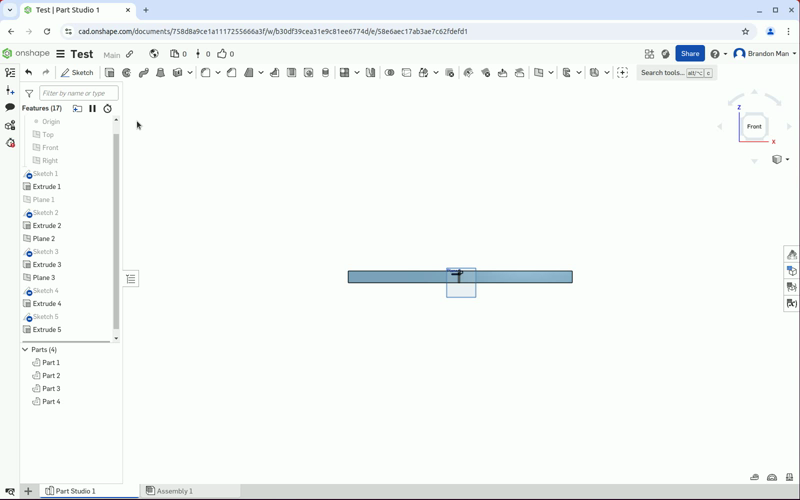
mouse_move(69, 176)
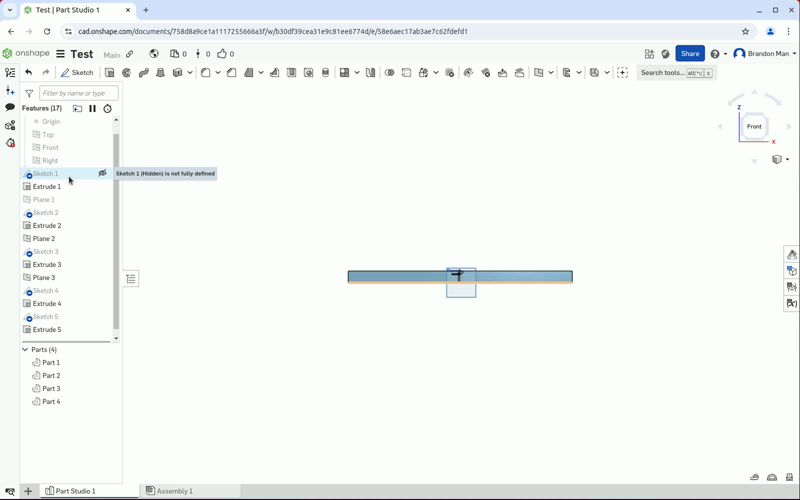
click(69, 176)
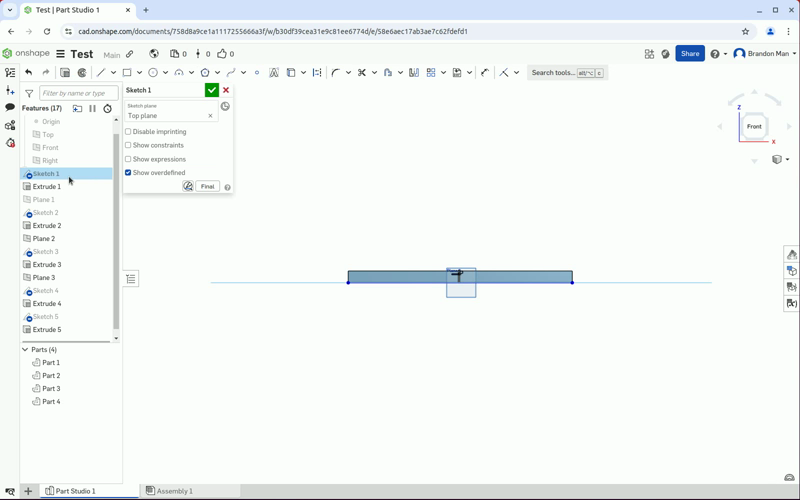
mouse_move(229, 92)
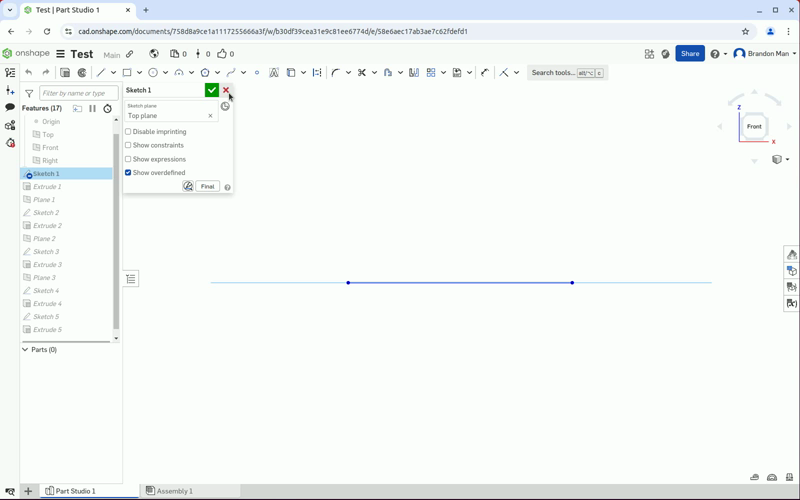
click(229, 92)
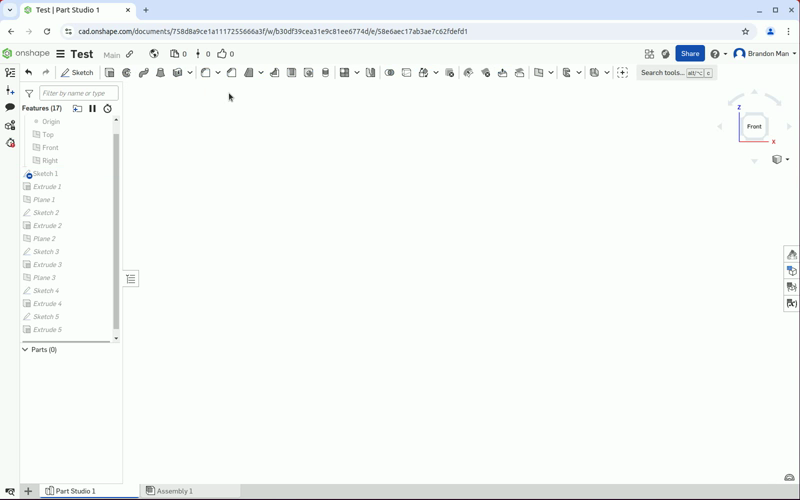
key(shift+s)
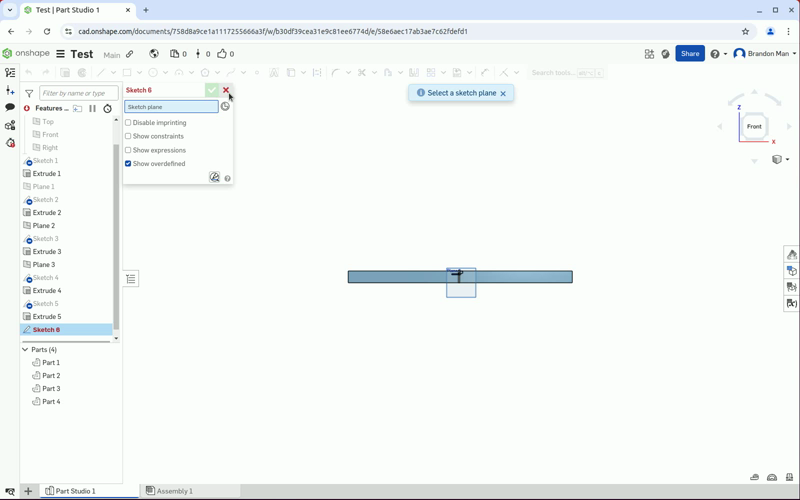
mouse_move(69, 228)
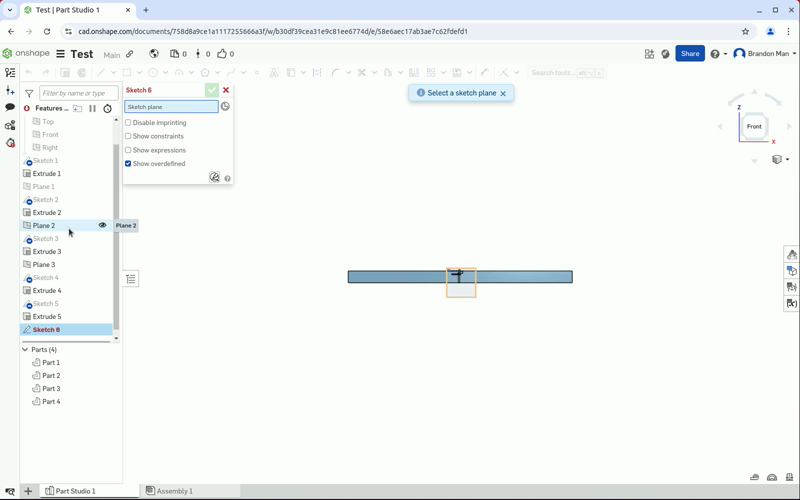
click(69, 228)
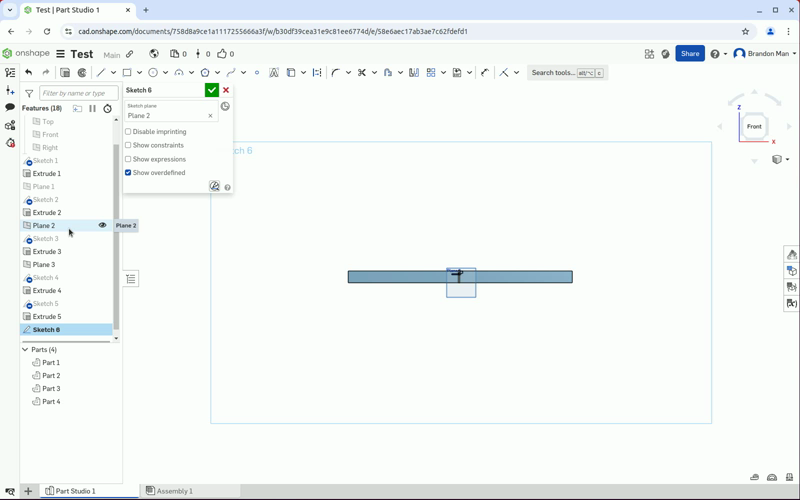
mouse_move(73, 352)
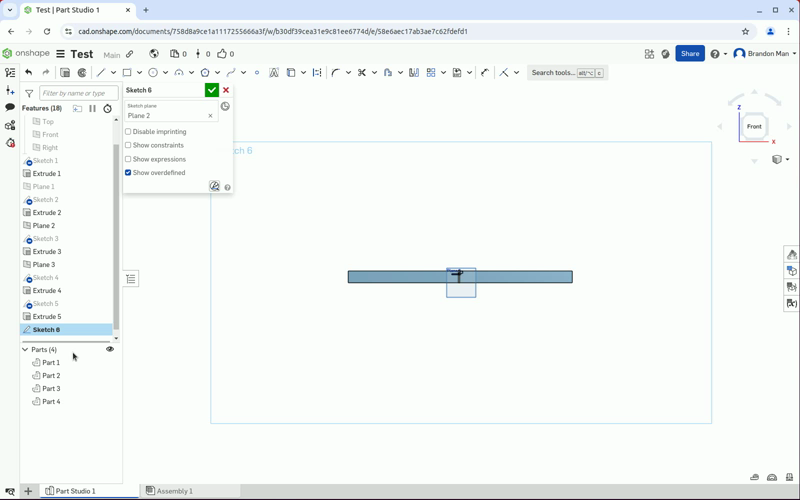
key(y)
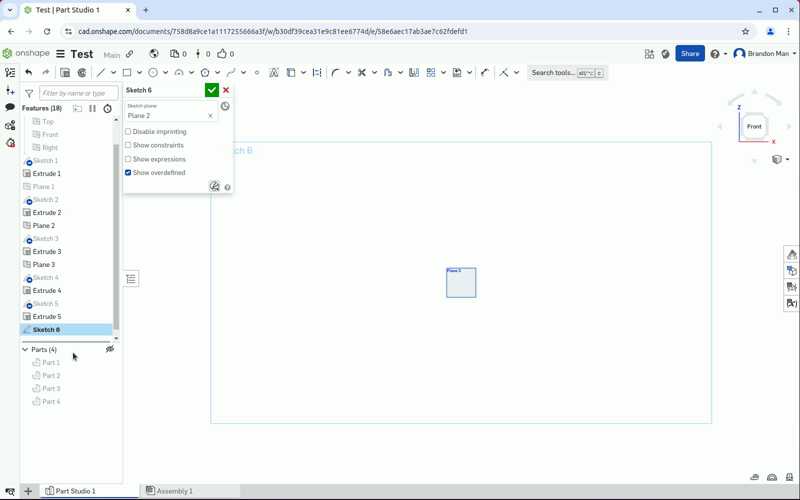
key(l)
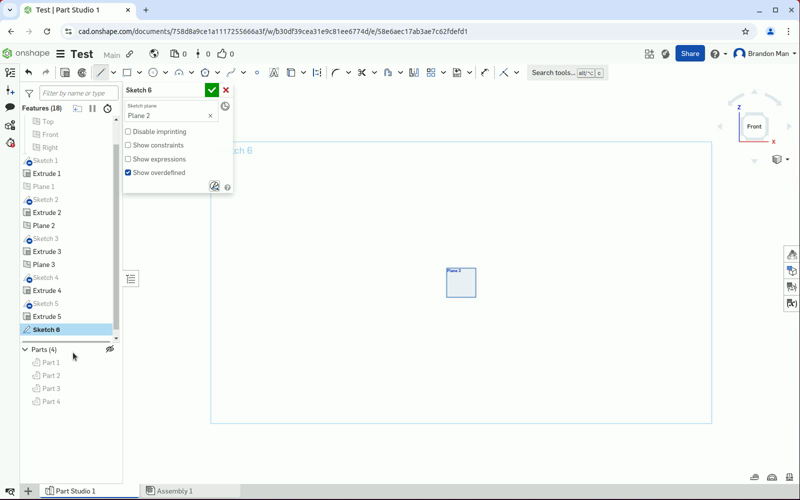
key_down(shift)
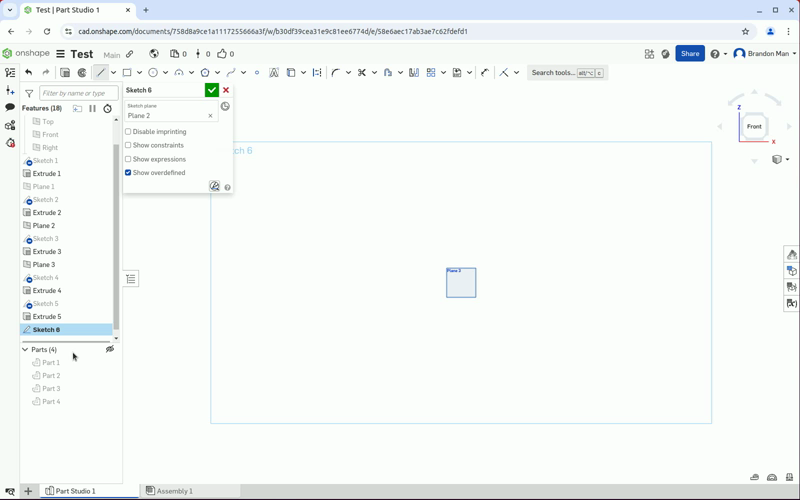
mouse_move(451, 282)
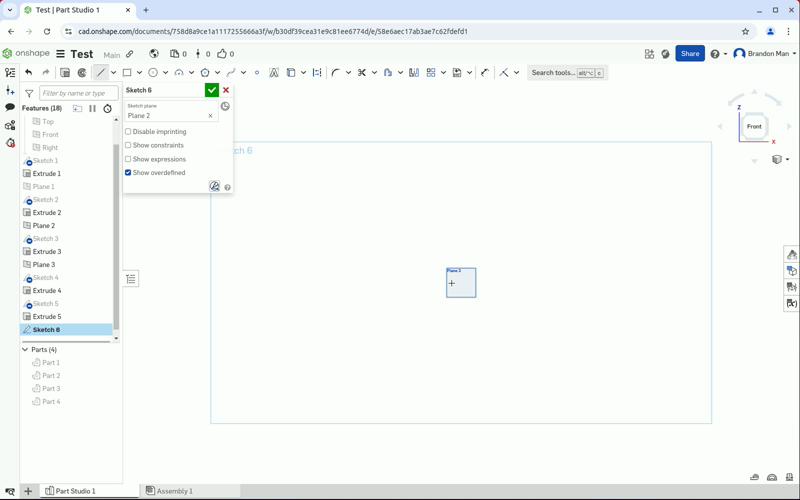
click(451, 282)
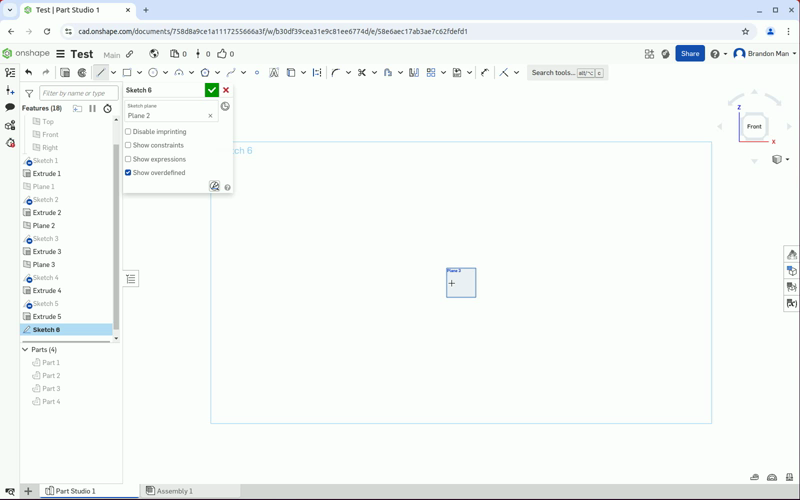
key_up(shift)
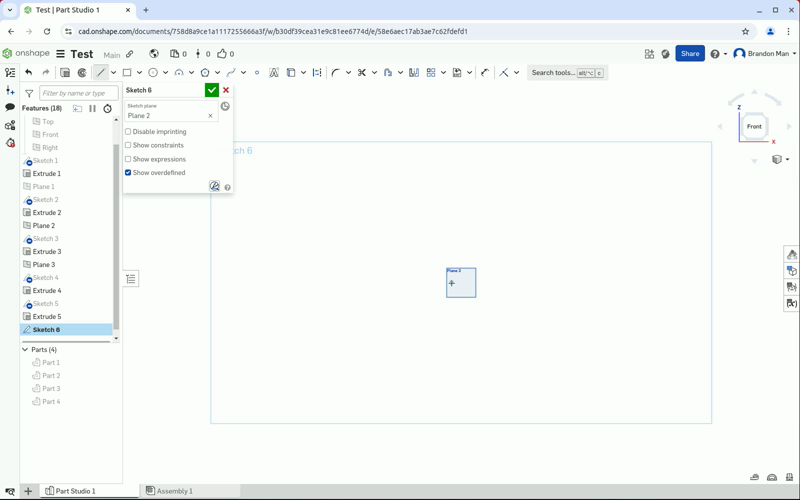
key_down(shift)
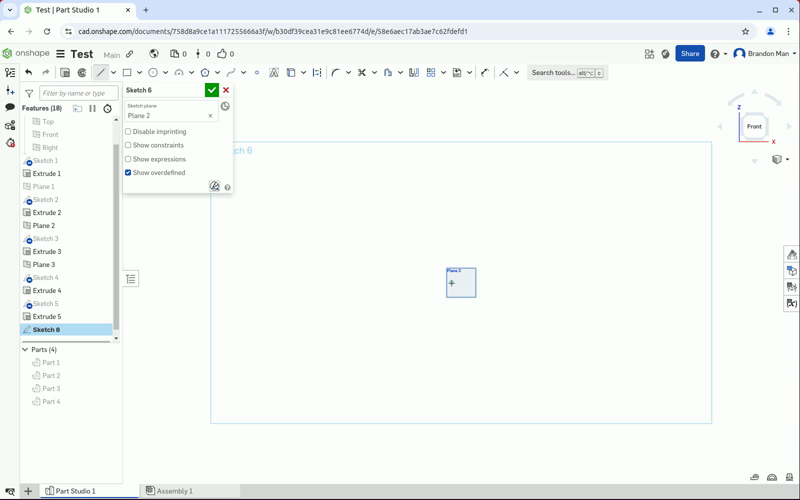
mouse_move(481, 282)
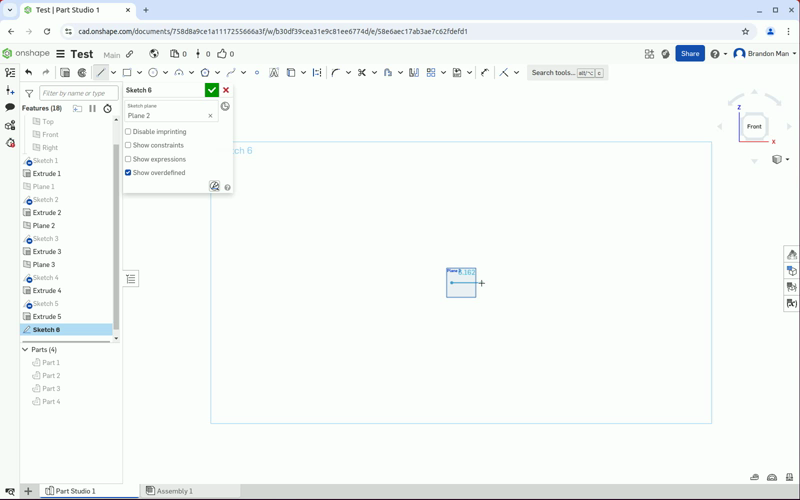
mouse_move(452, 282)
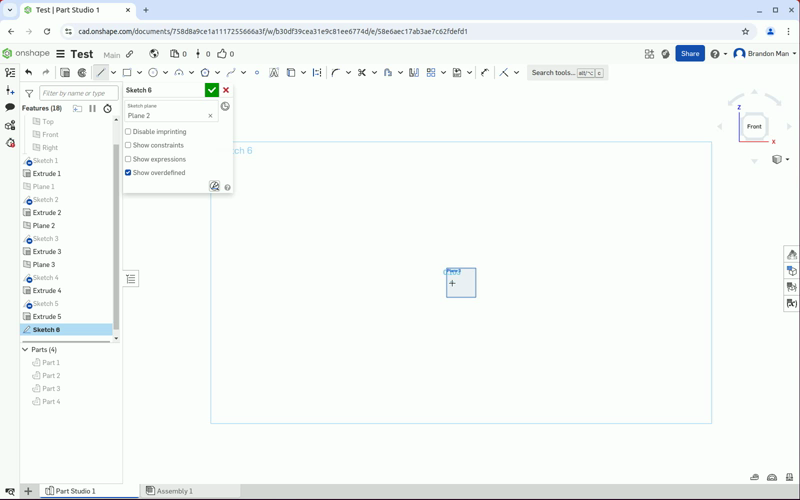
scroll(6)
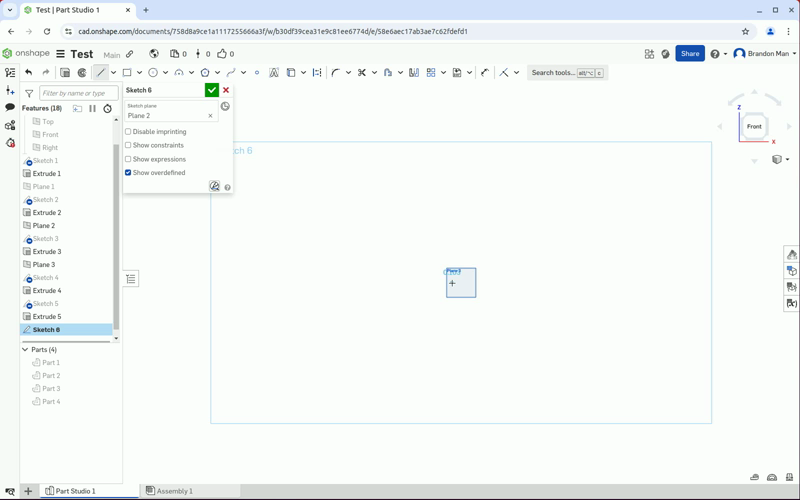
scroll(6)
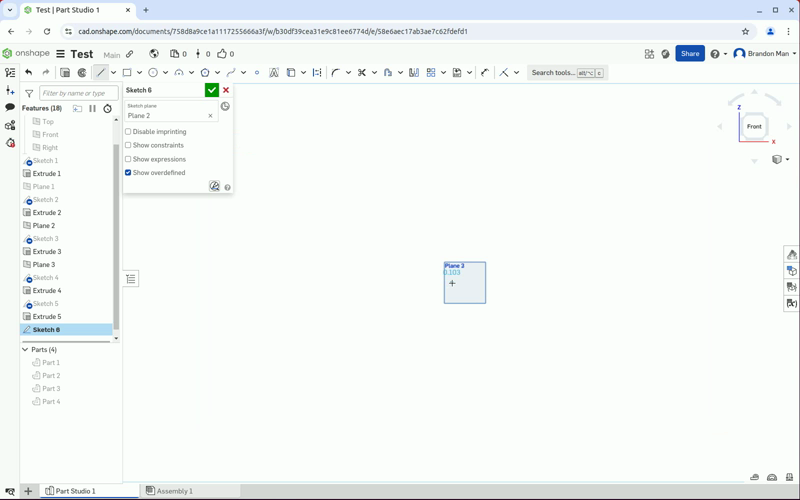
scroll(6)
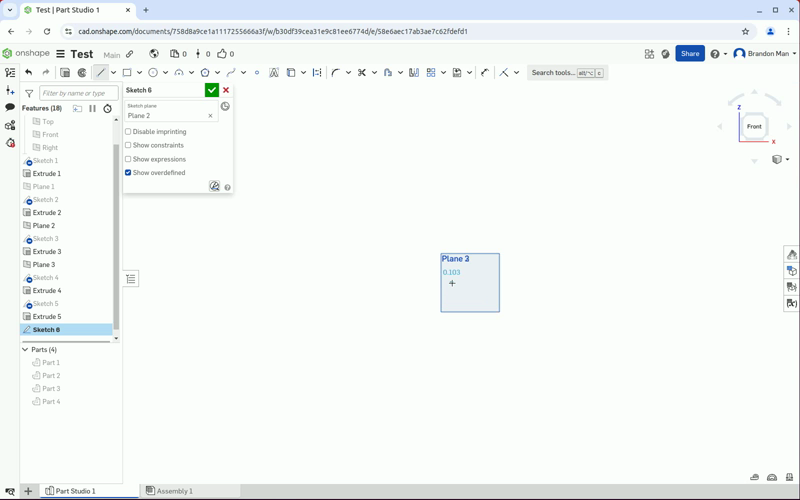
scroll(6)
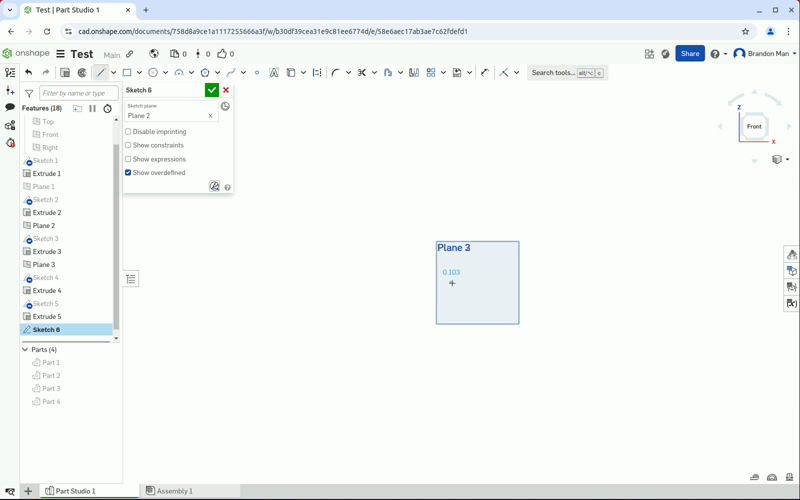
scroll(6)
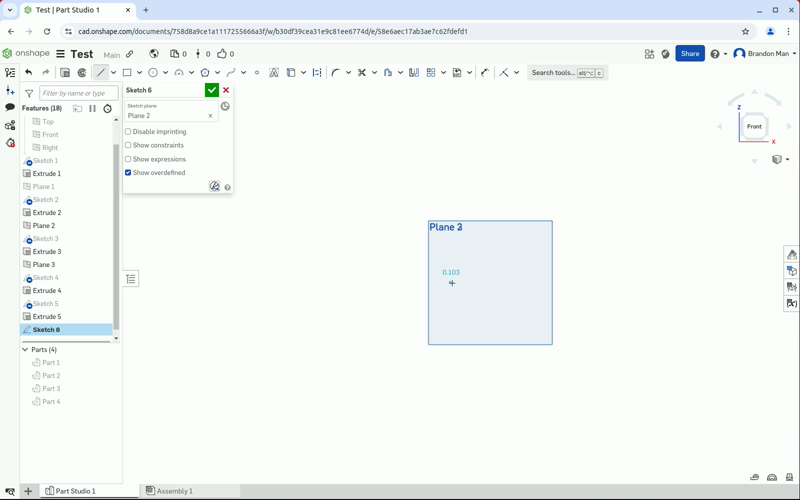
scroll(6)
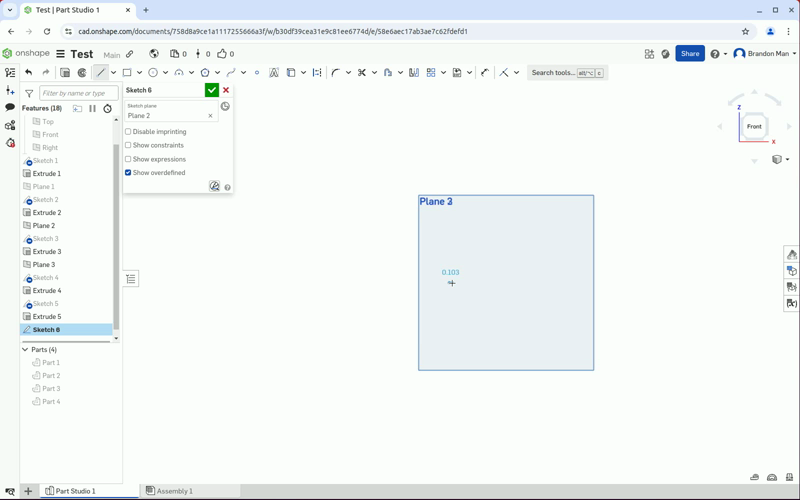
scroll(6)
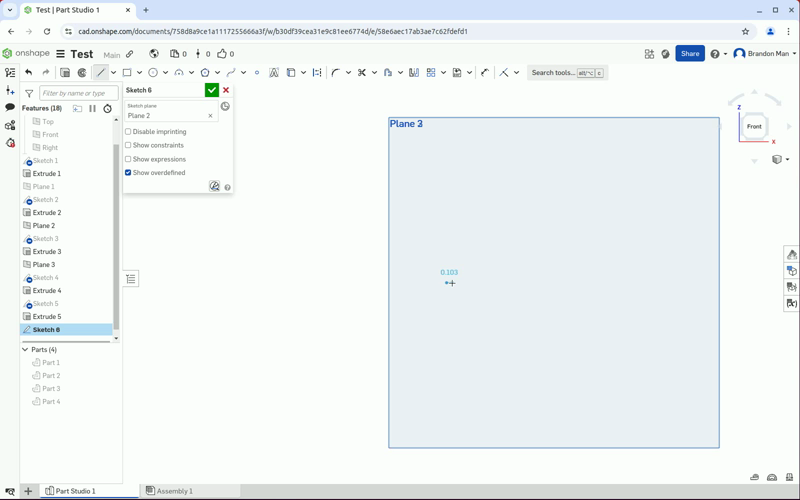
click(452, 282)
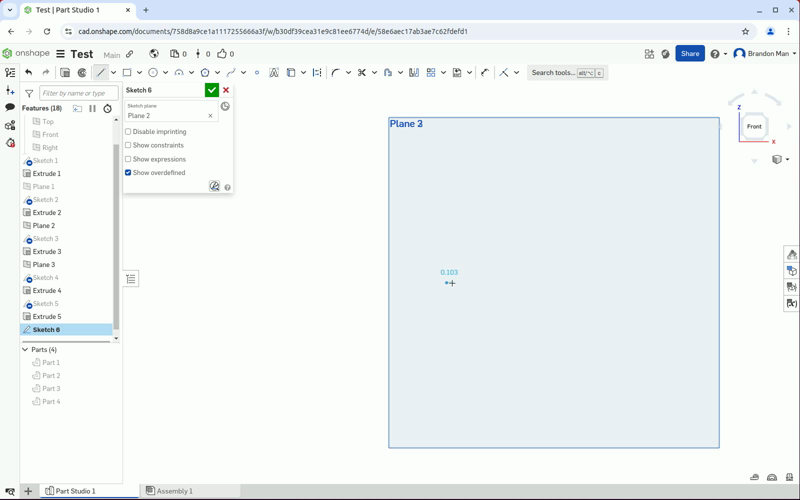
scroll(-6)
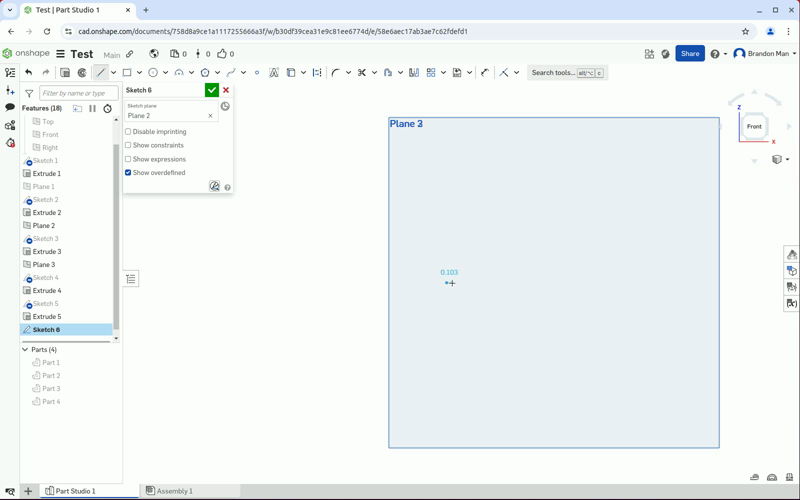
scroll(-6)
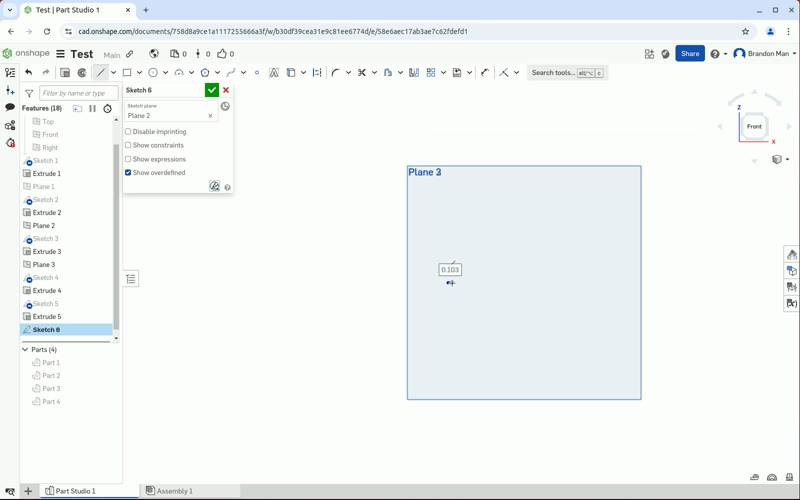
scroll(-6)
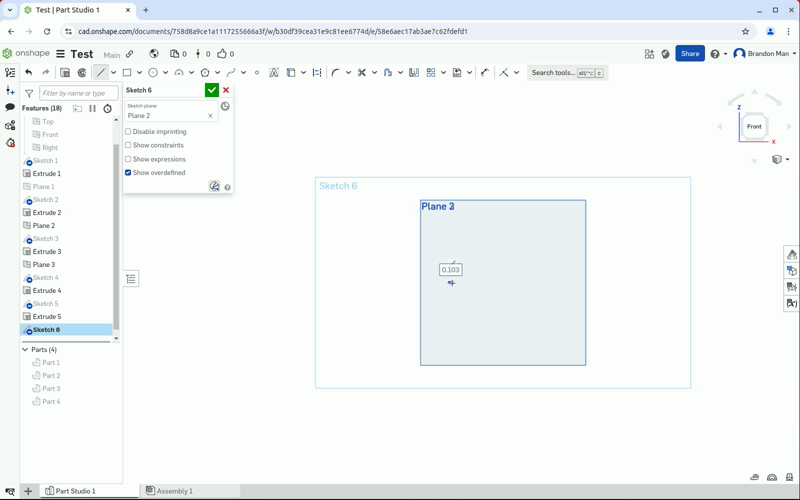
scroll(-6)
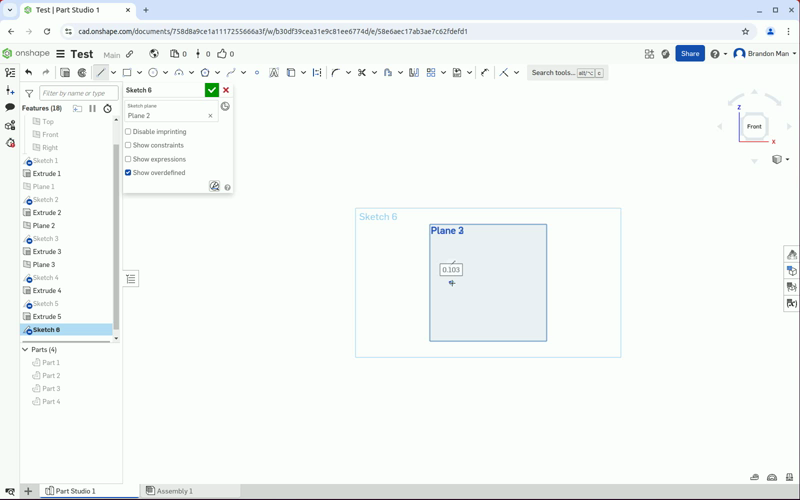
scroll(-6)
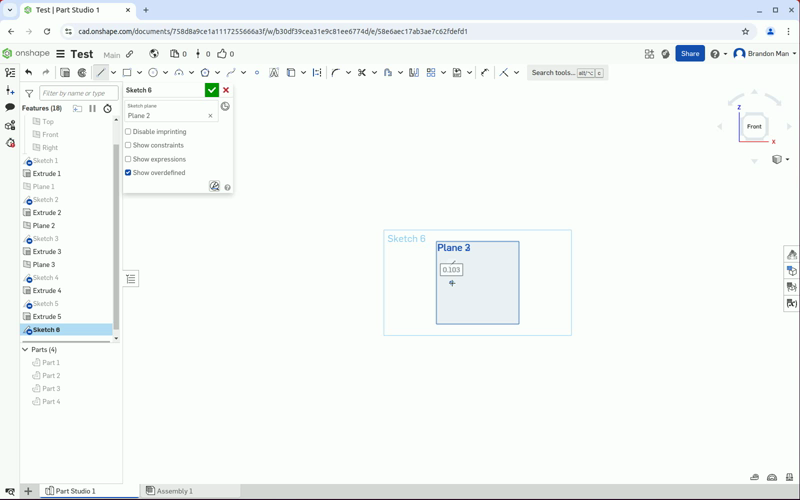
scroll(-6)
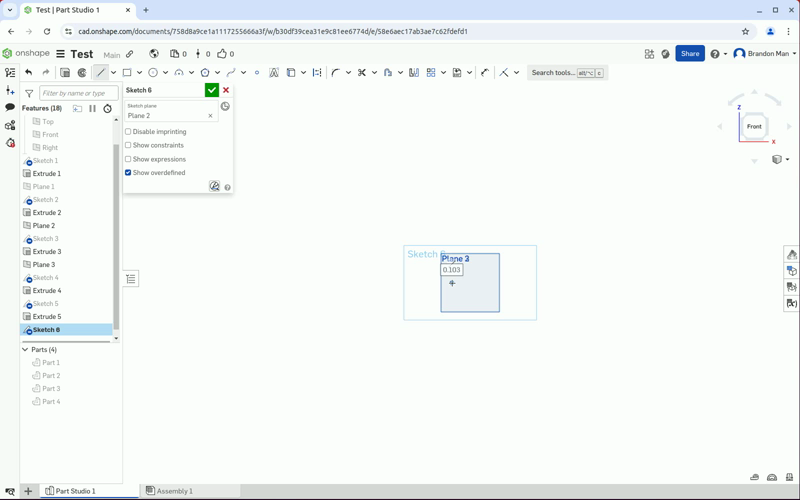
scroll(-6)
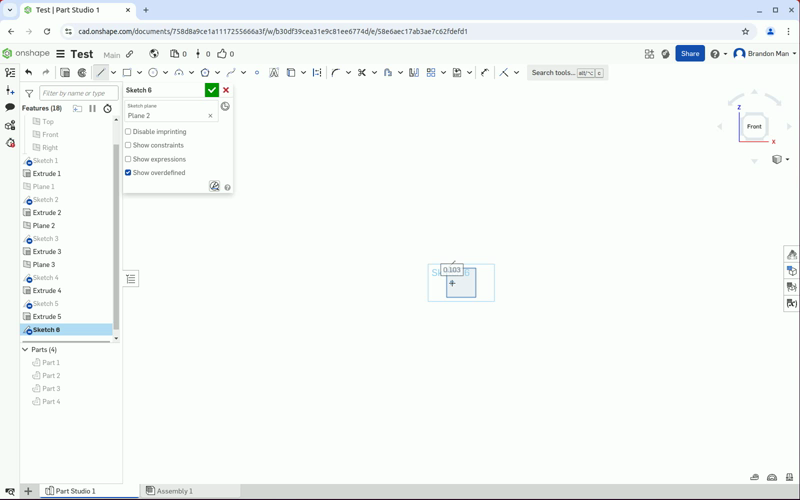
key_up(shift)
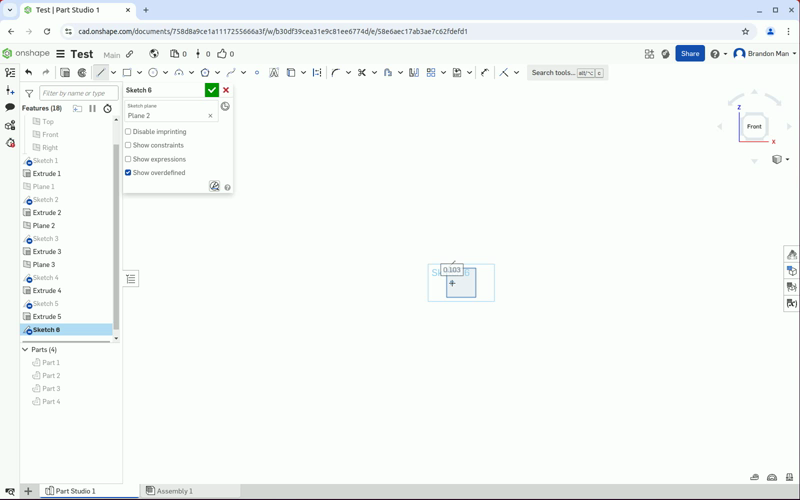
key_down(shift)
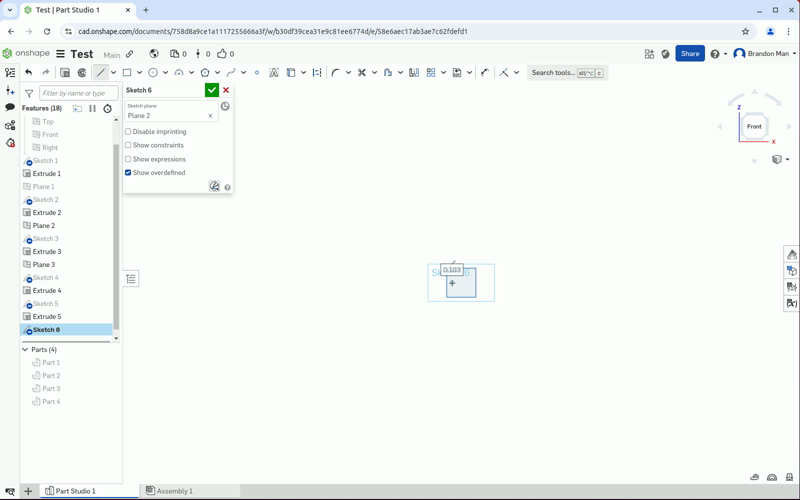
mouse_move(482, 282)
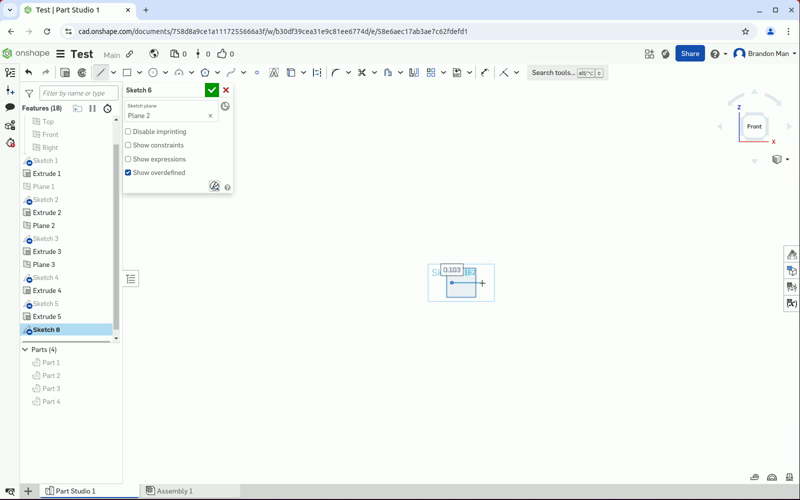
mouse_move(452, 270)
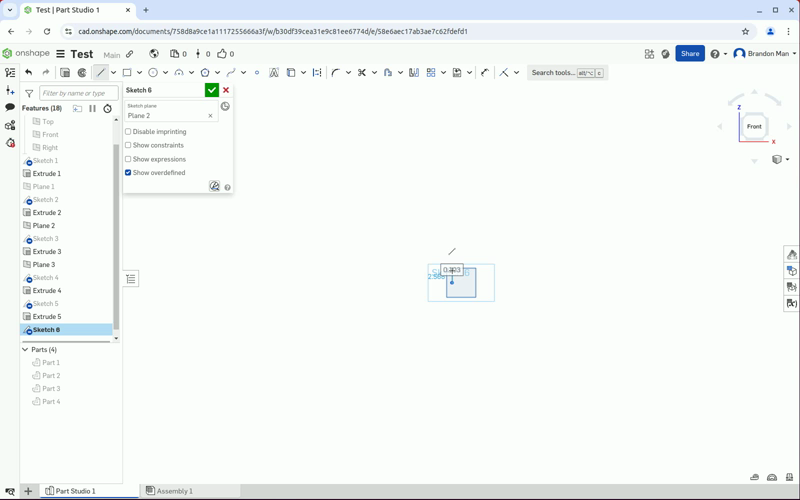
click(452, 270)
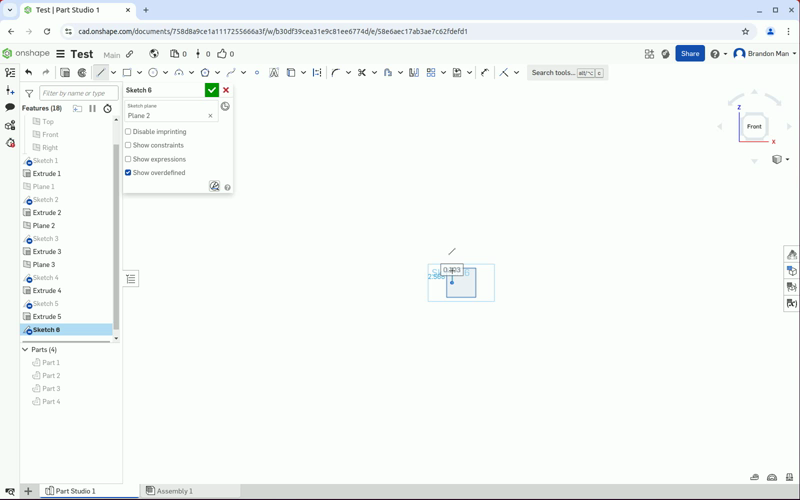
key_up(shift)
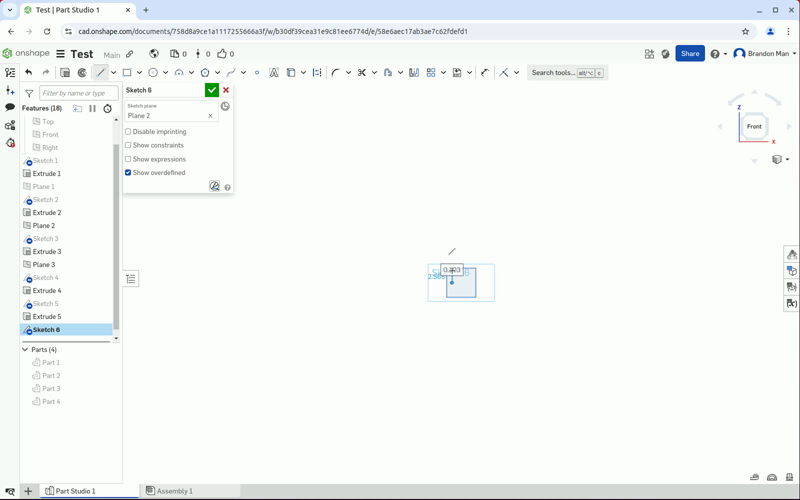
key_down(shift)
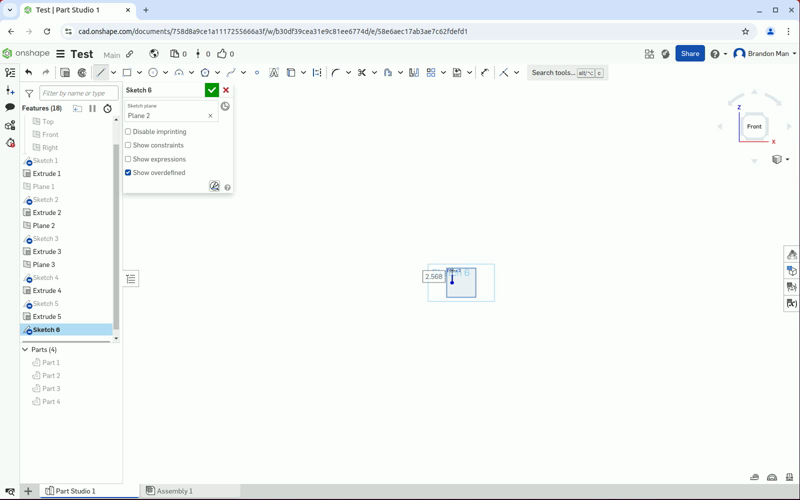
mouse_move(482, 270)
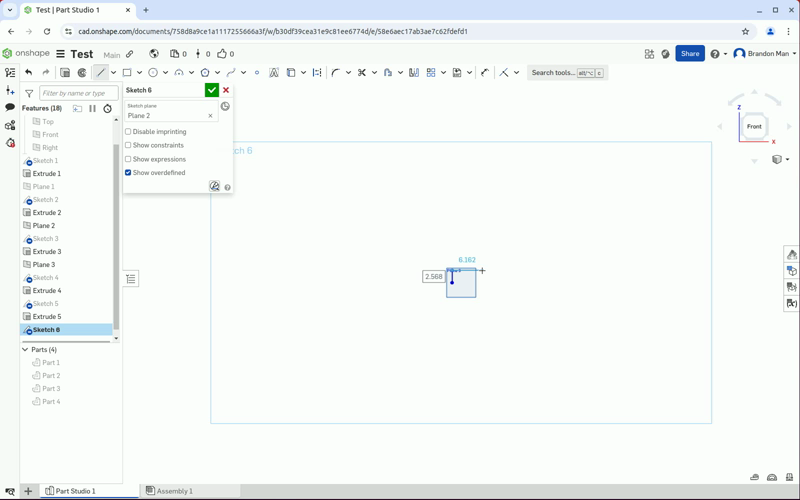
mouse_move(451, 270)
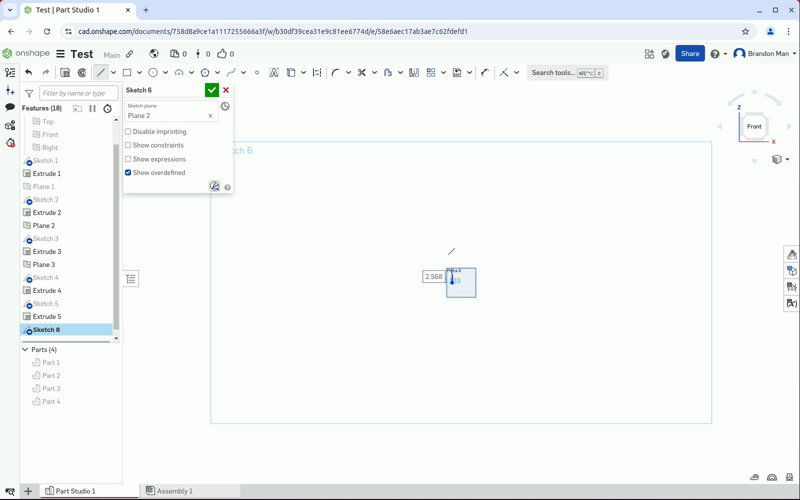
scroll(6)
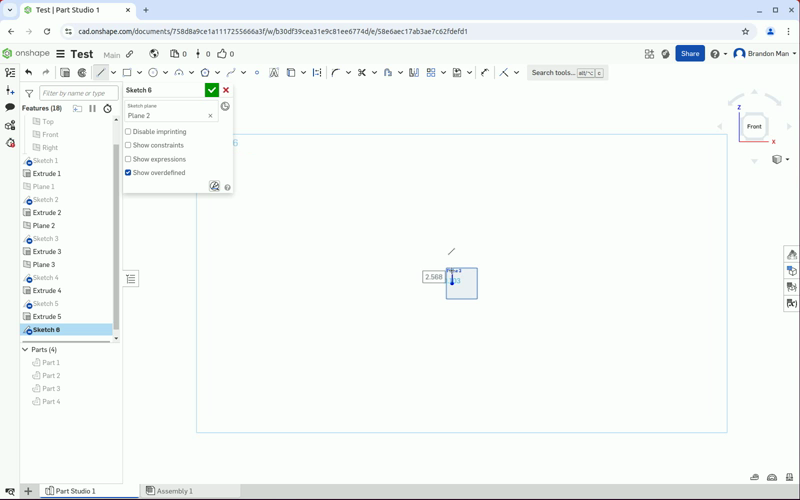
scroll(6)
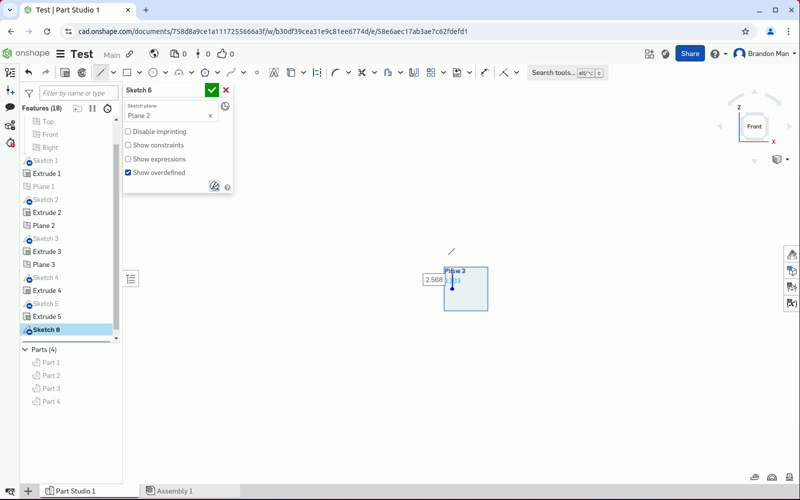
scroll(6)
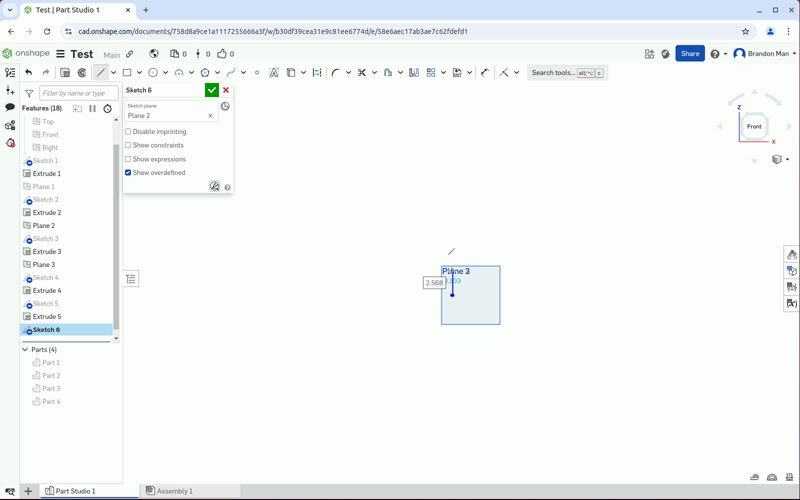
scroll(6)
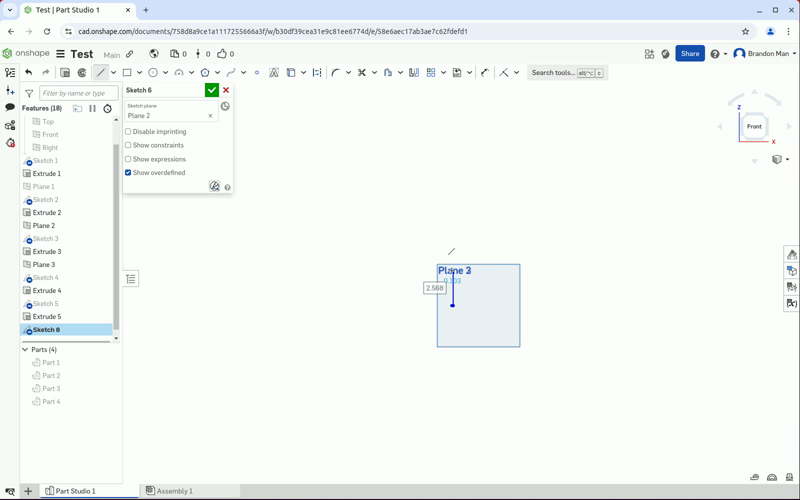
scroll(6)
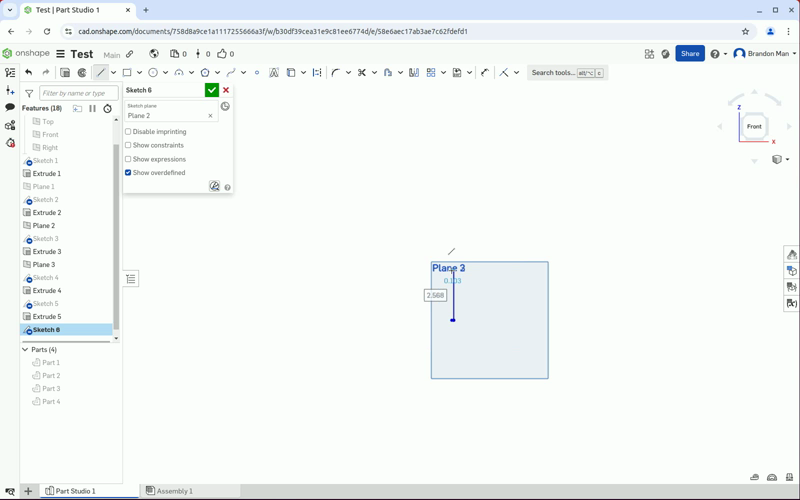
scroll(6)
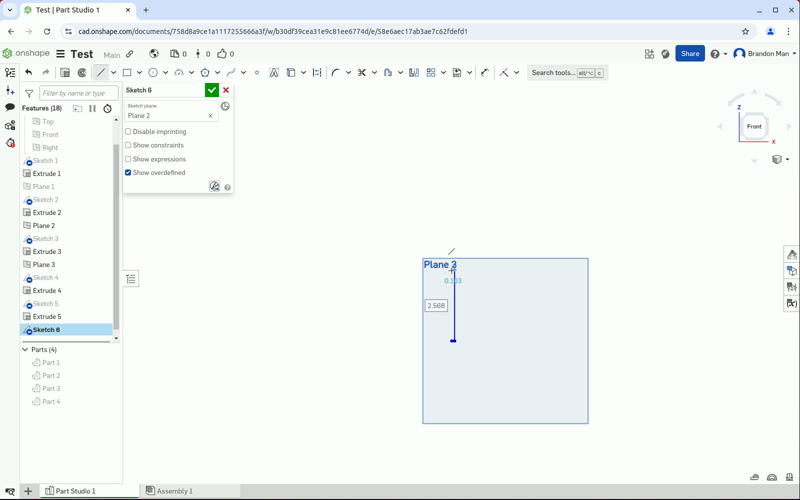
scroll(6)
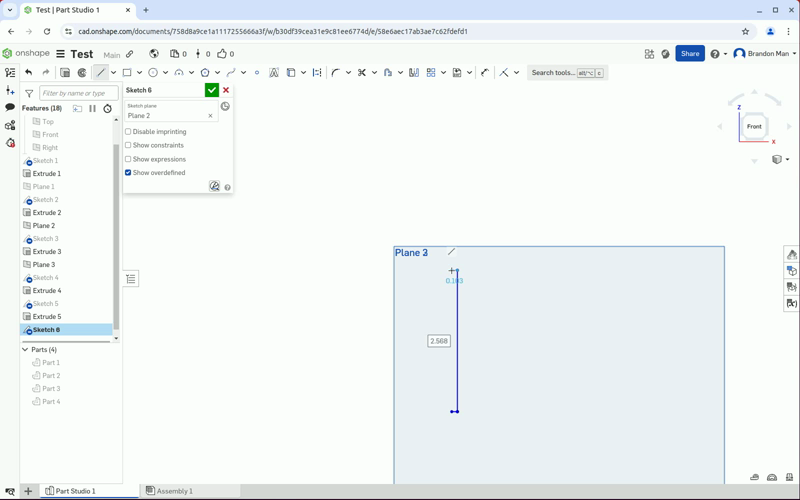
click(451, 270)
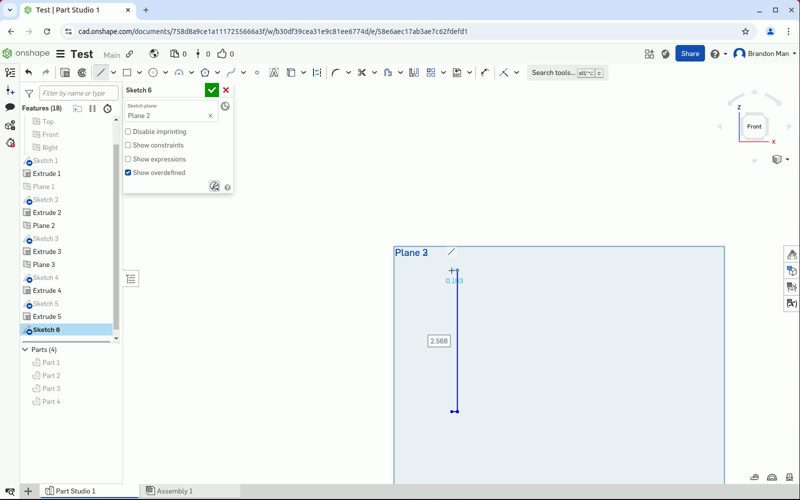
scroll(-6)
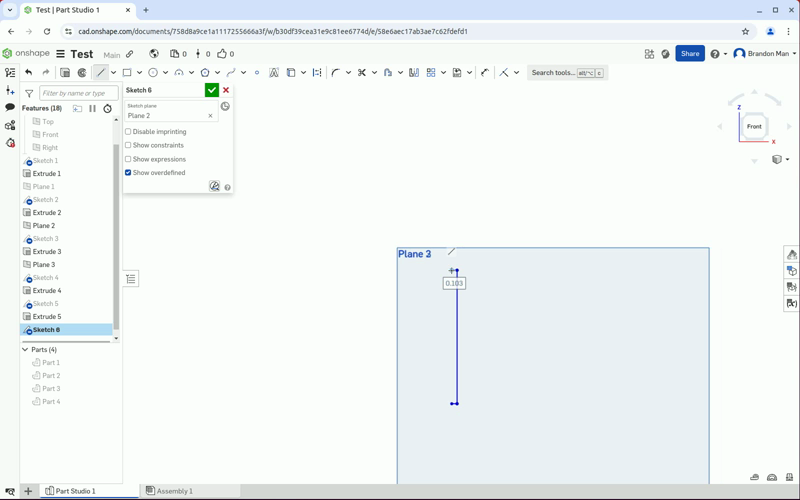
scroll(-6)
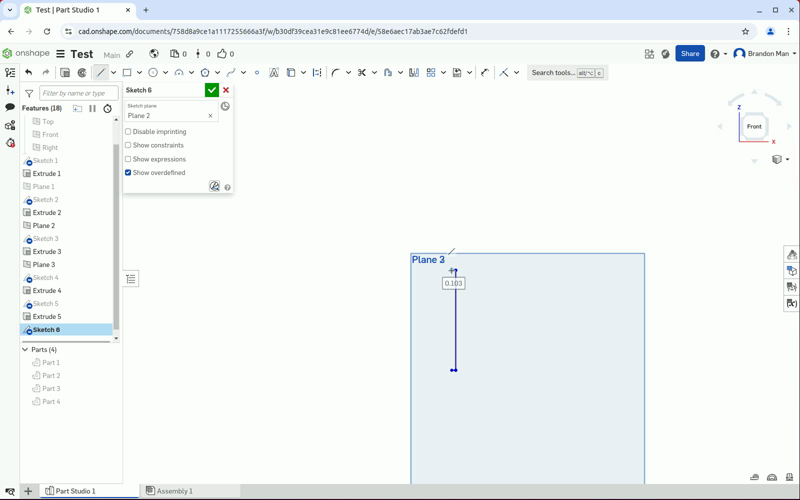
scroll(-6)
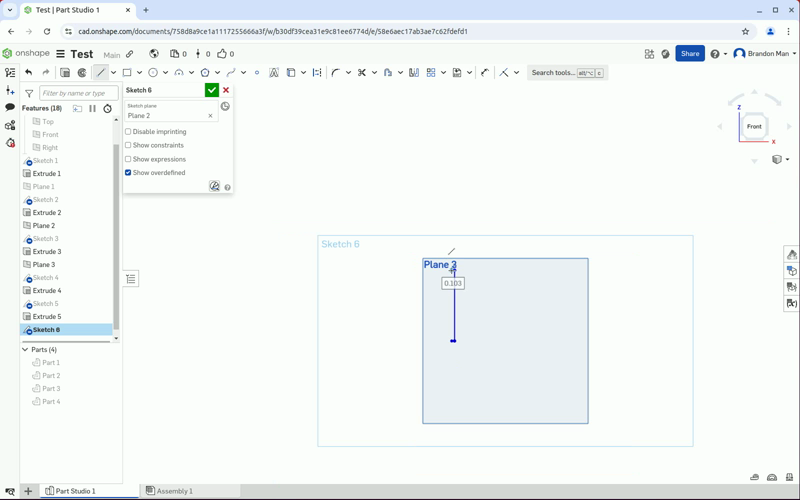
scroll(-6)
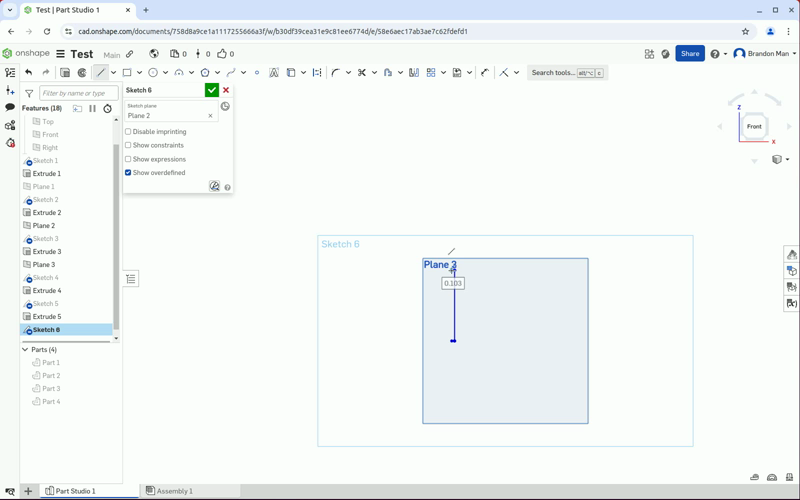
scroll(-6)
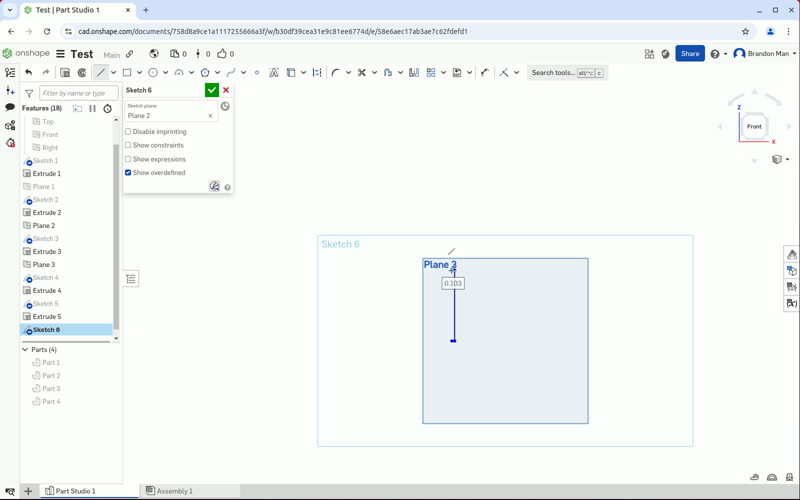
scroll(-6)
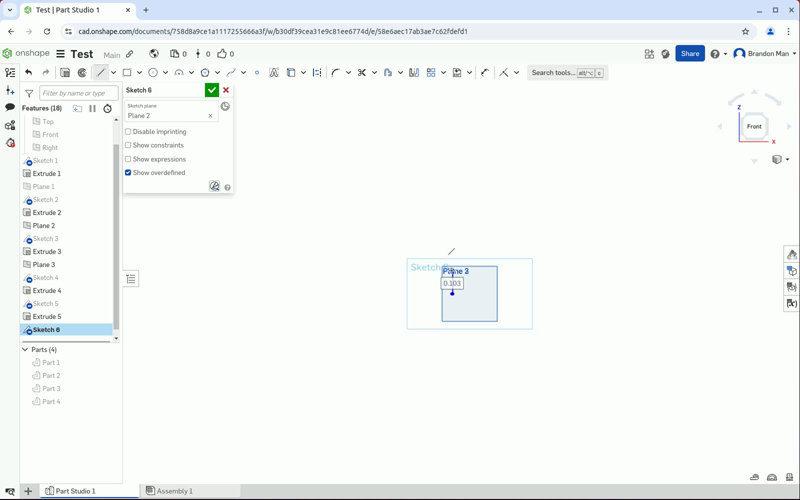
scroll(-6)
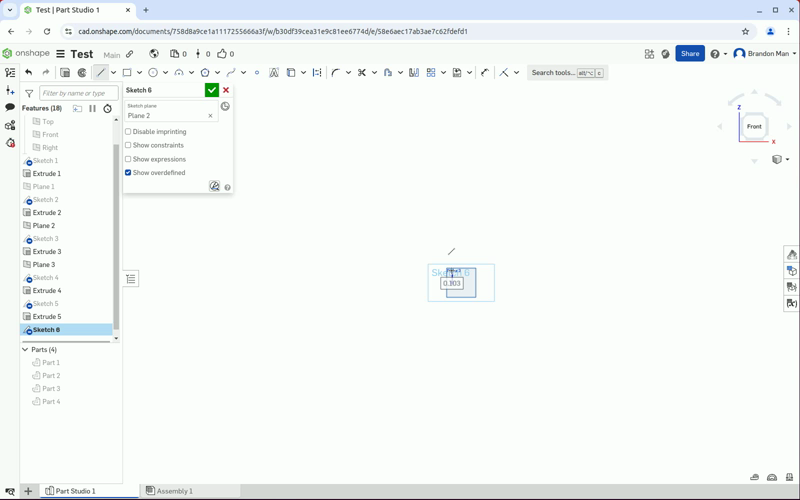
key_up(shift)
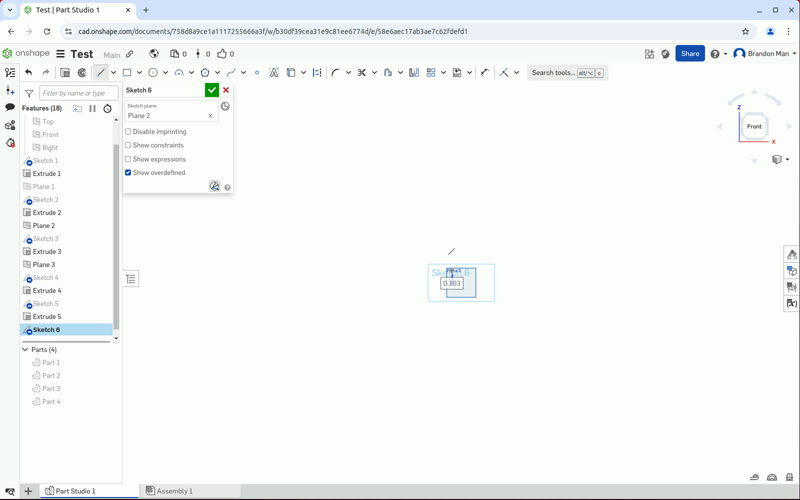
mouse_move(481, 270)
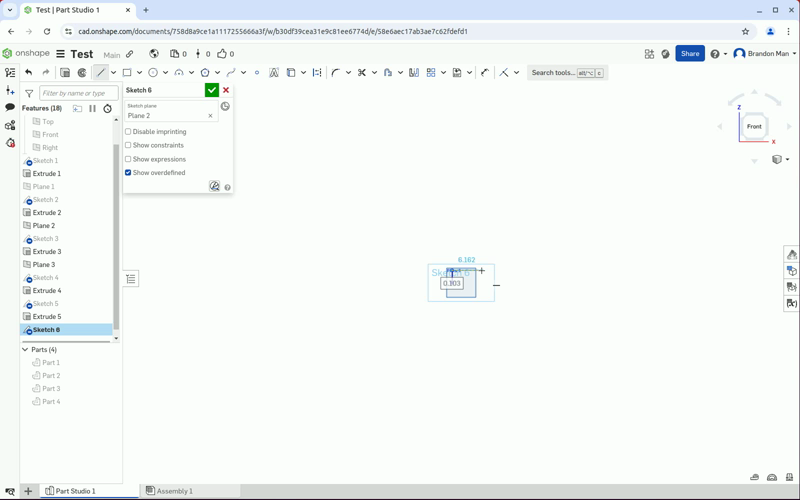
key_down(shift)
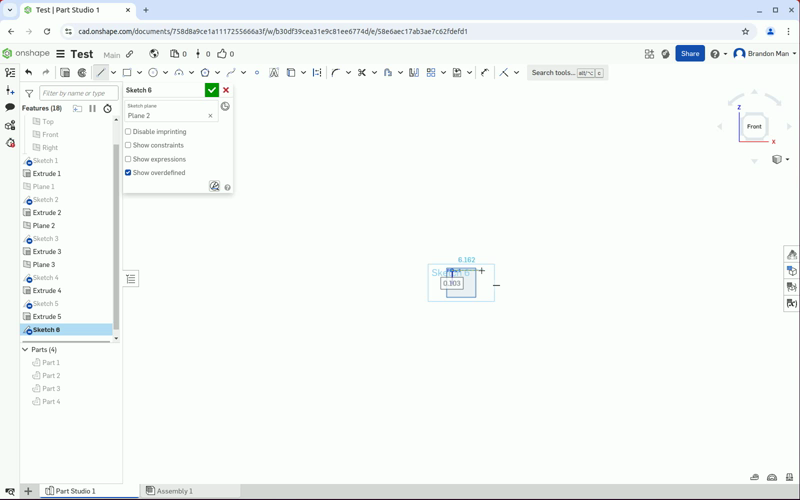
mouse_move(451, 282)
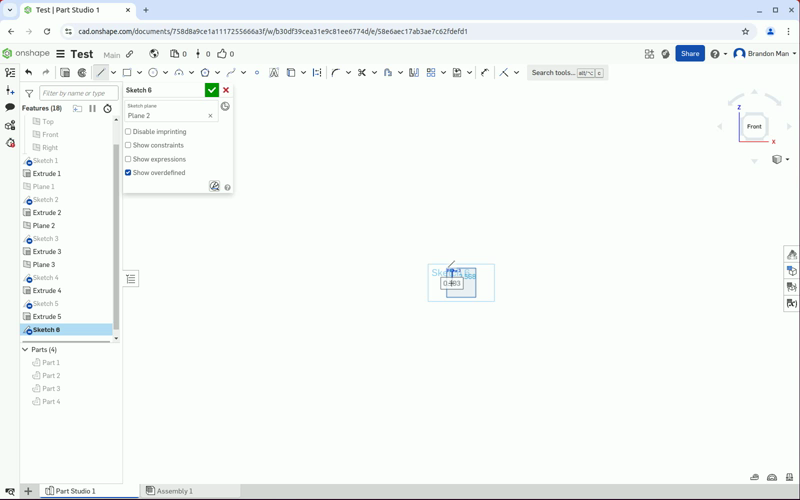
scroll(6)
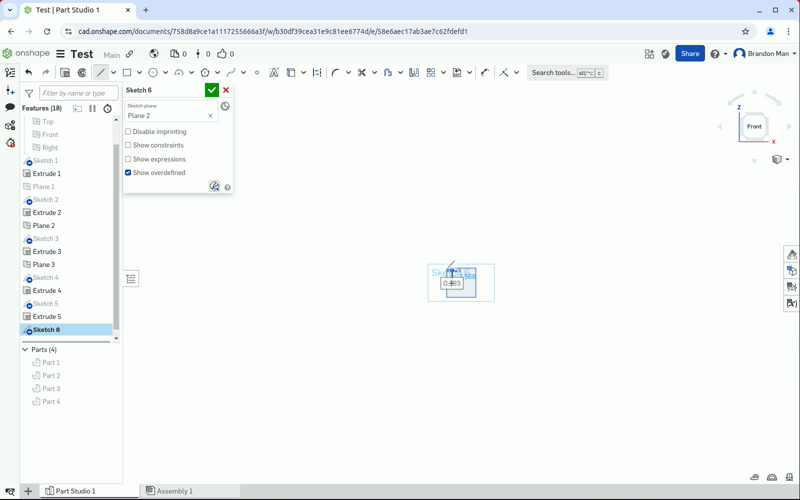
scroll(6)
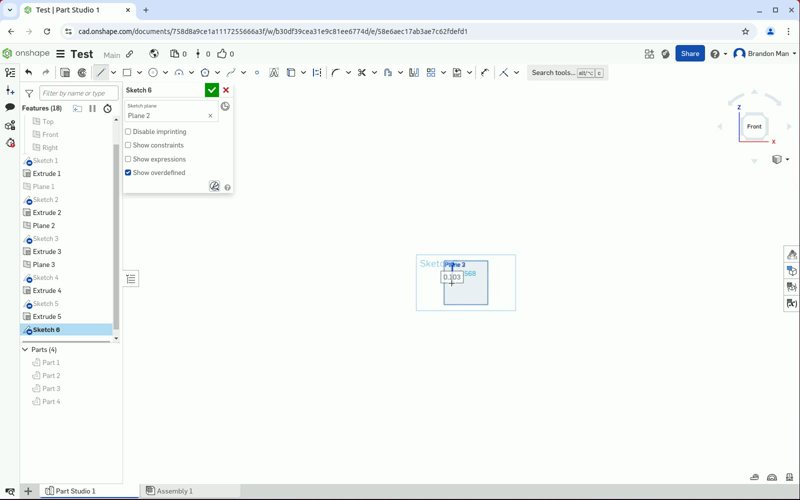
scroll(6)
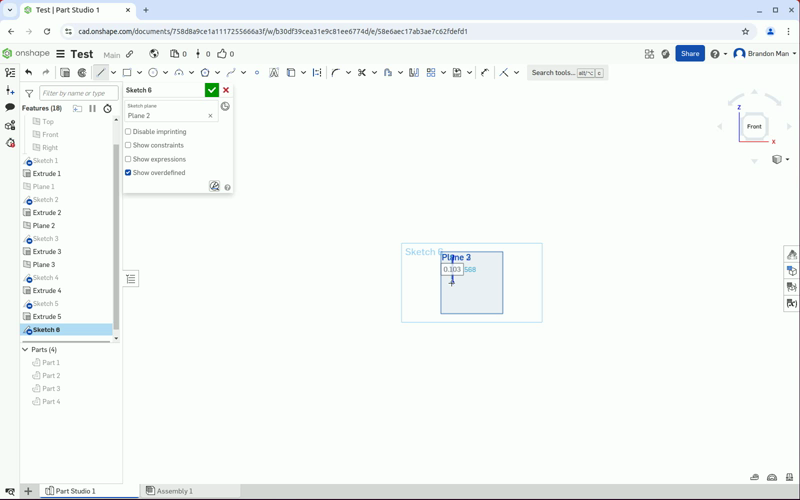
scroll(6)
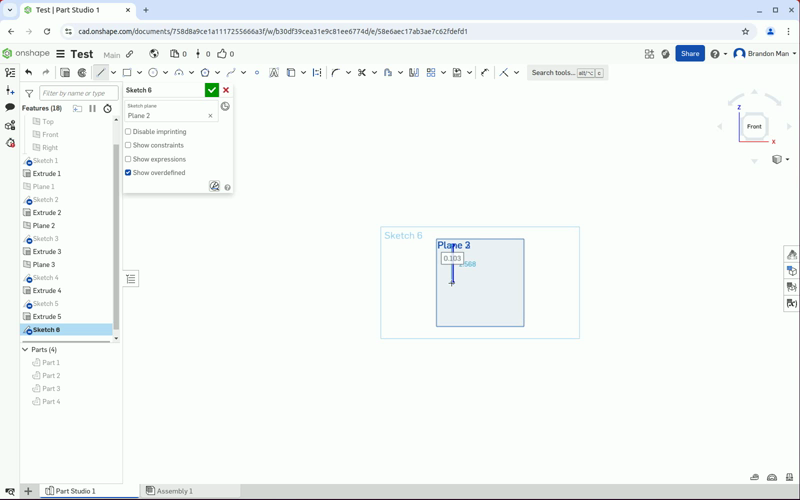
scroll(6)
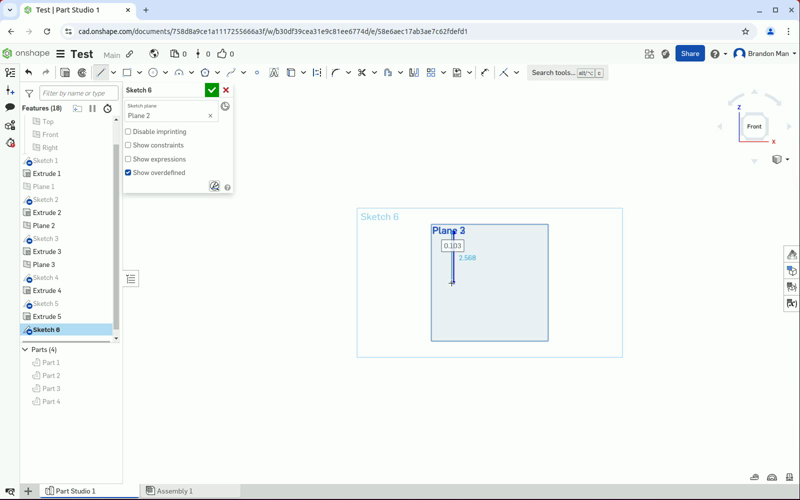
scroll(6)
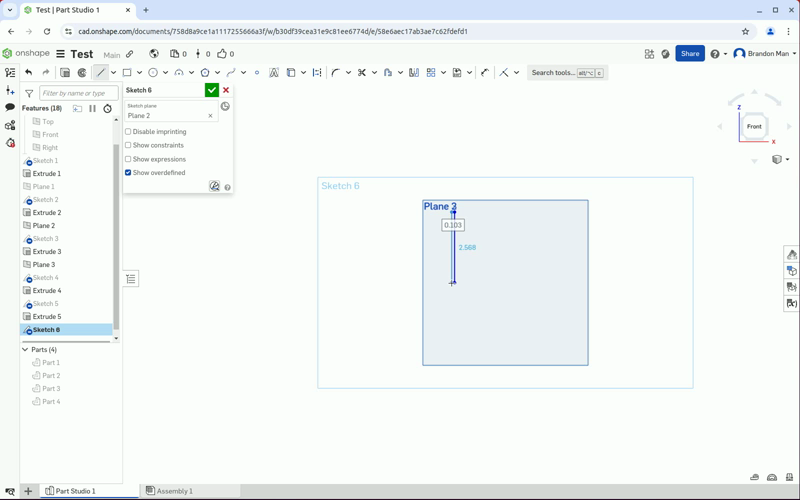
scroll(6)
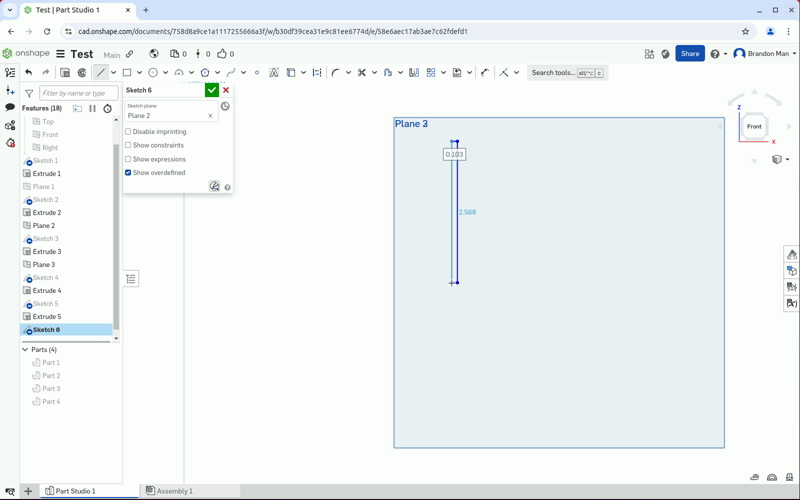
key_up(shift)
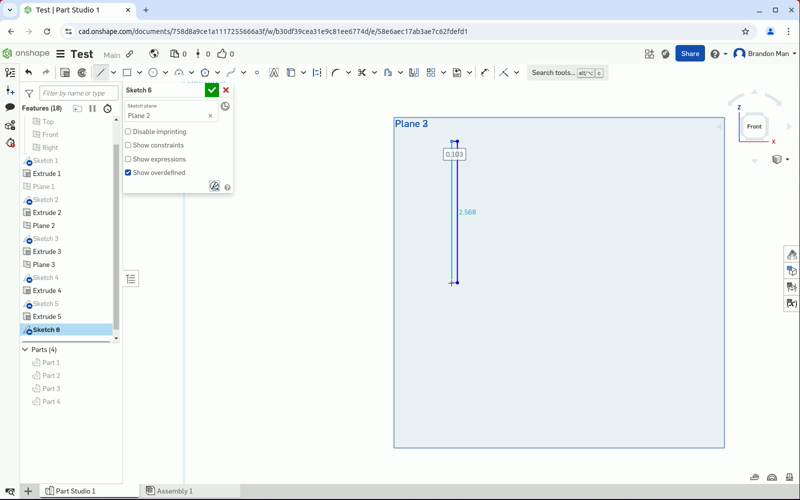
click(451, 282)
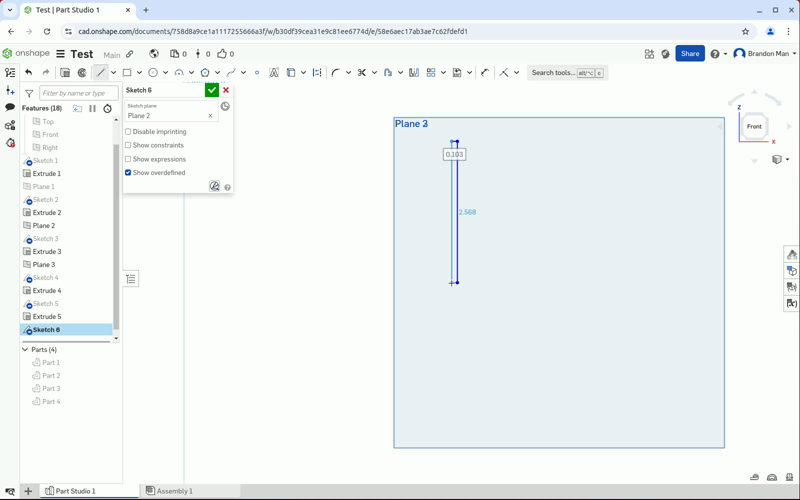
scroll(-6)
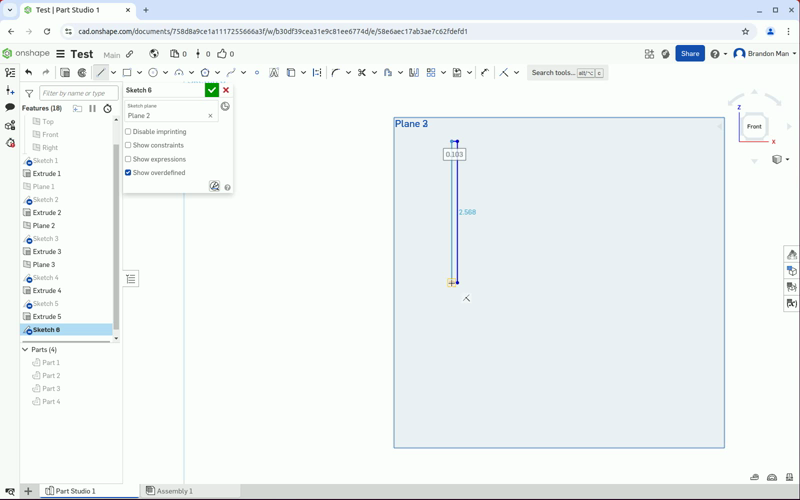
scroll(-6)
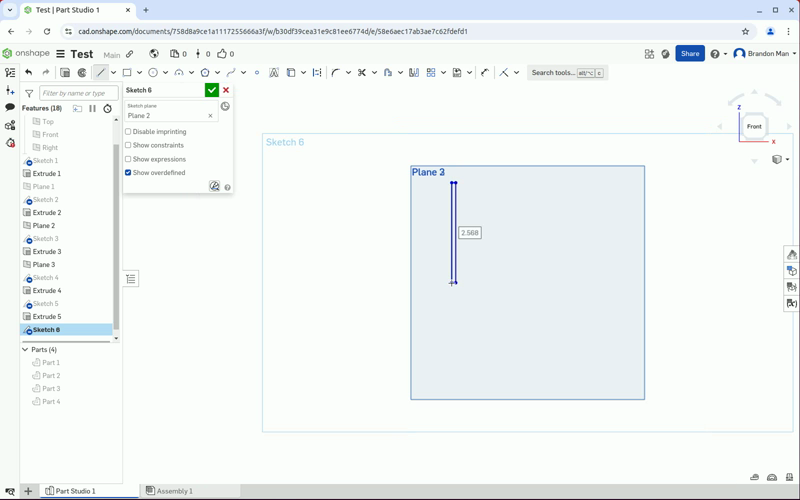
scroll(-6)
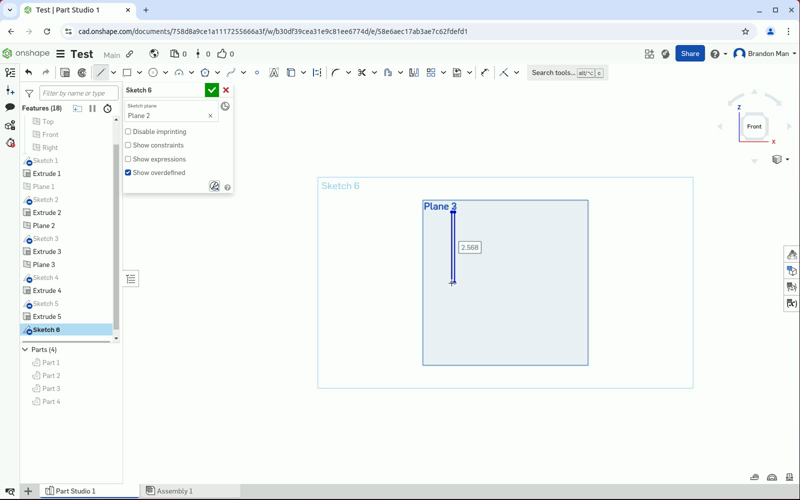
scroll(-6)
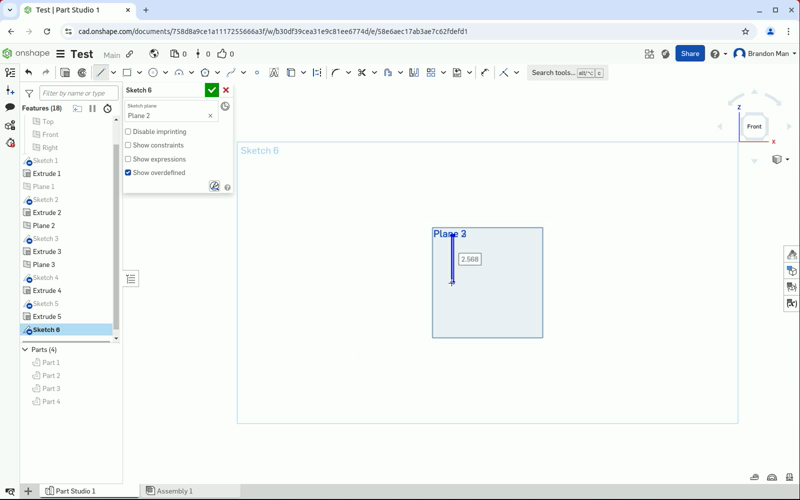
scroll(-6)
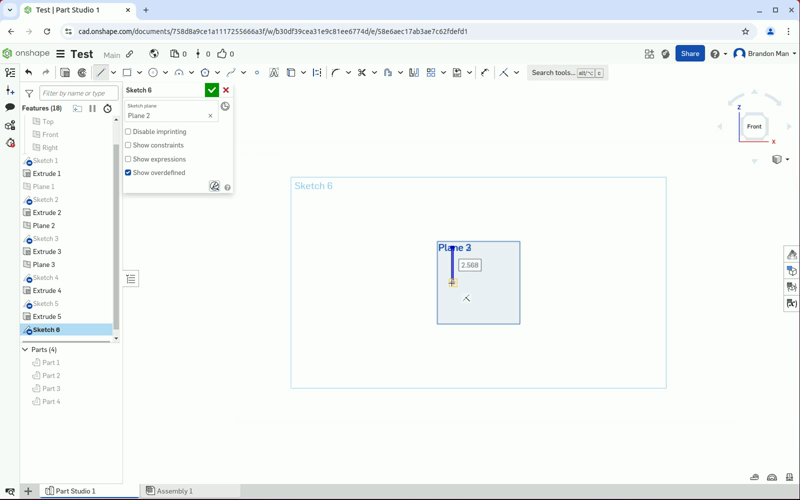
scroll(-6)
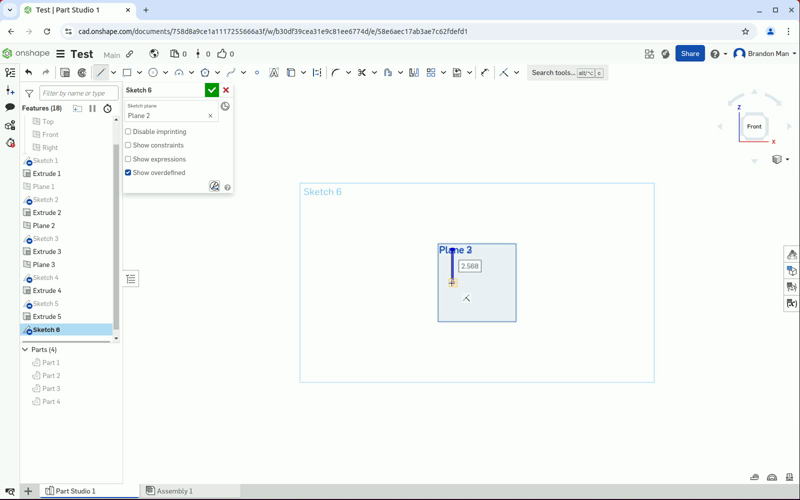
scroll(-6)
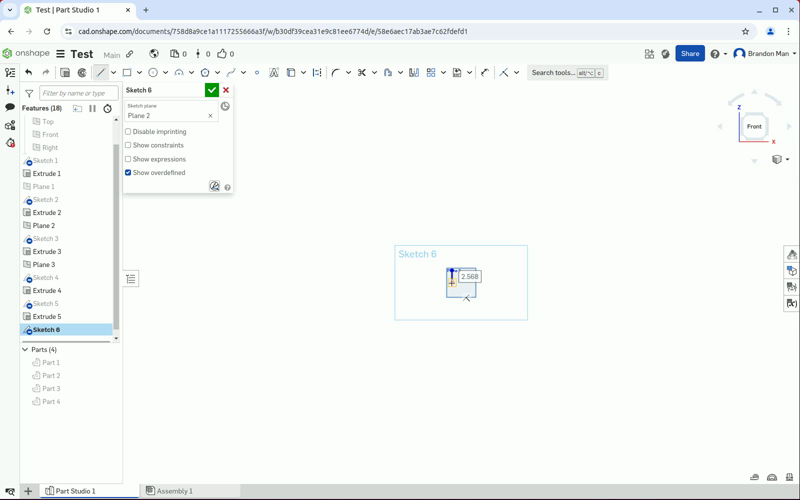
key(esc)
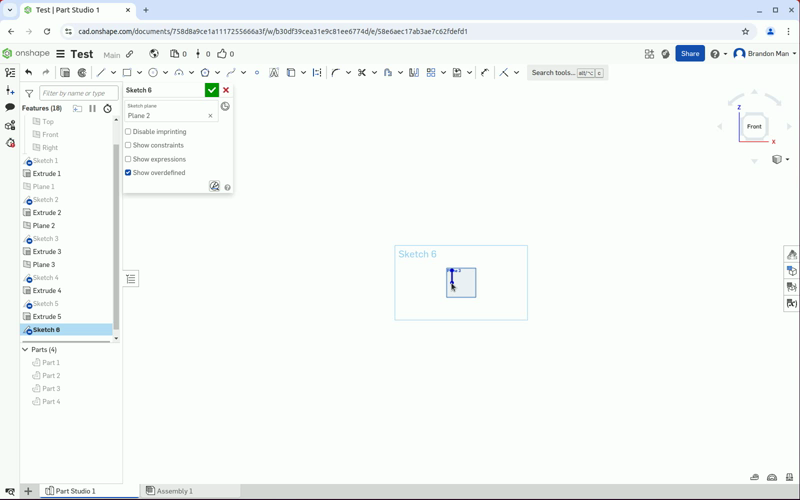
mouse_move(451, 274)
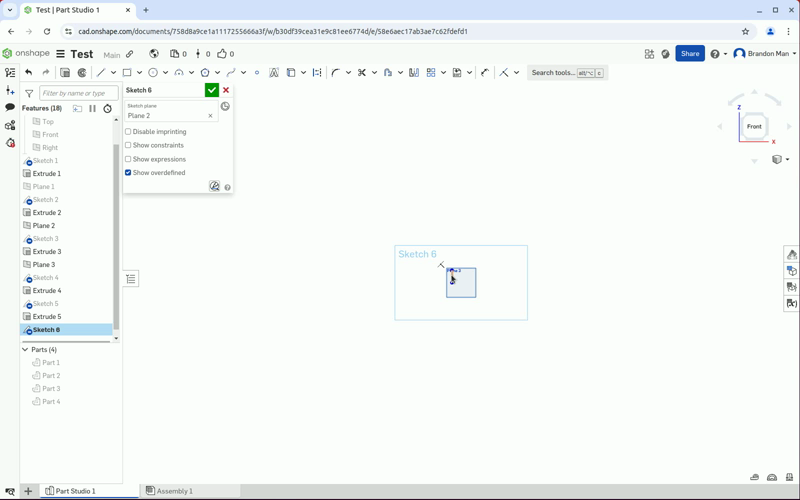
scroll(6)
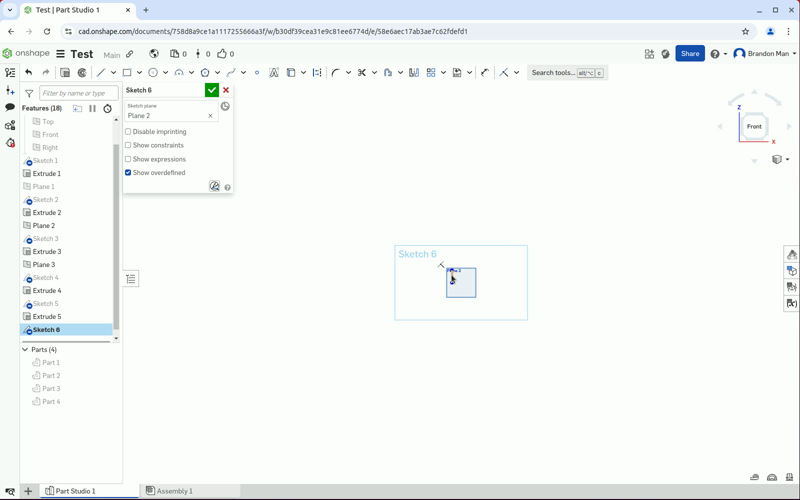
scroll(6)
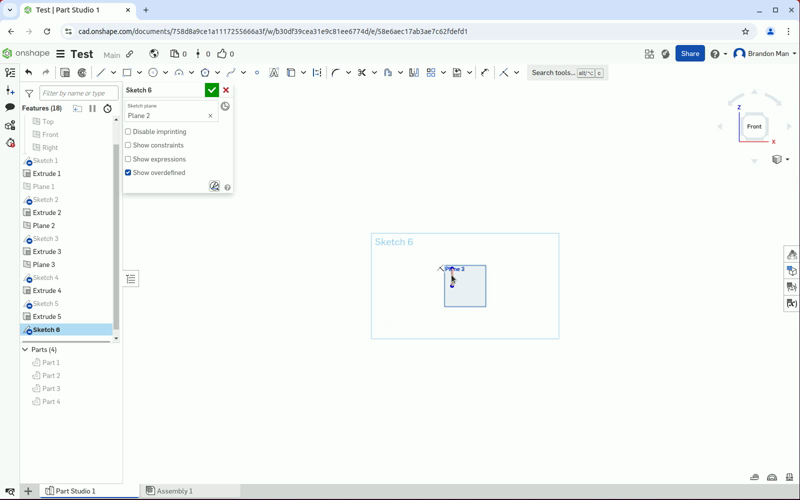
scroll(6)
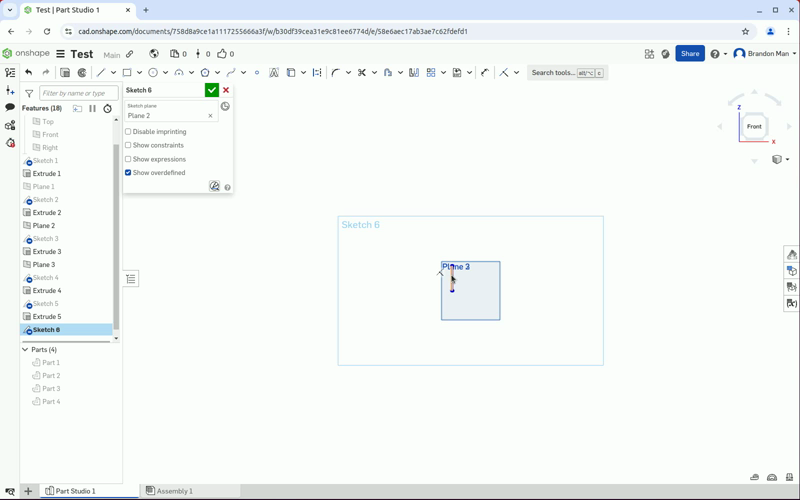
scroll(6)
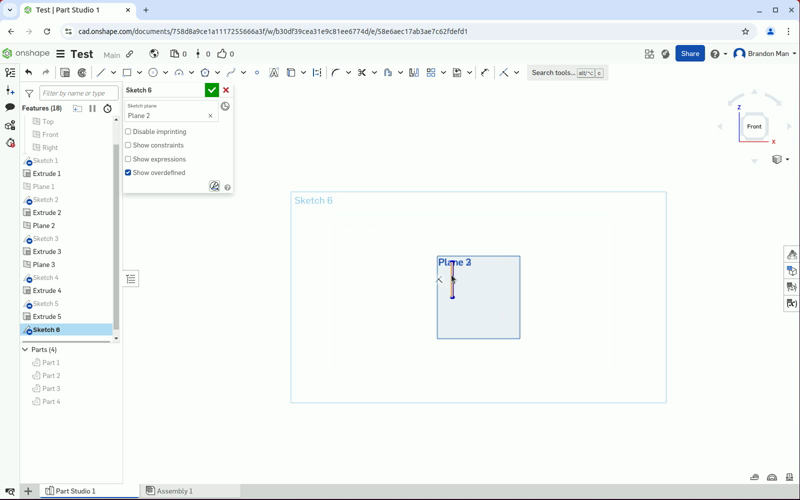
scroll(6)
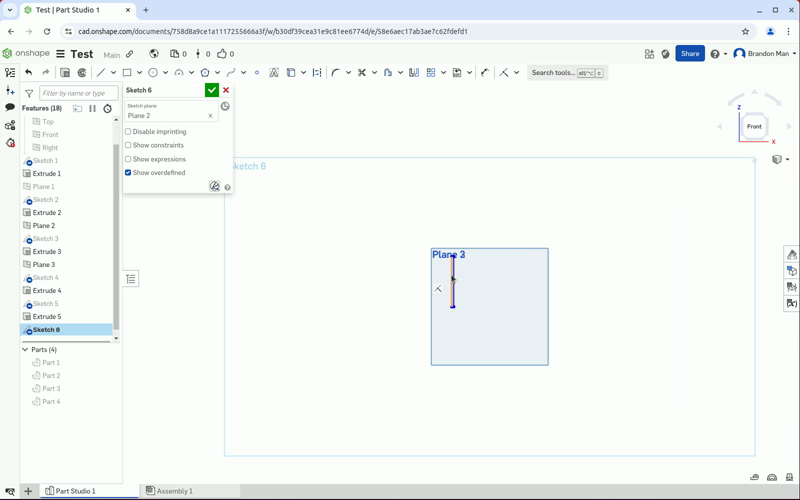
scroll(6)
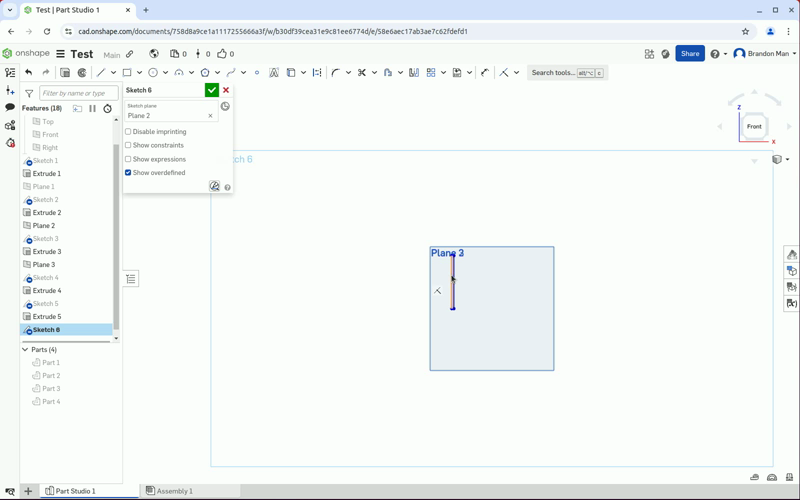
scroll(6)
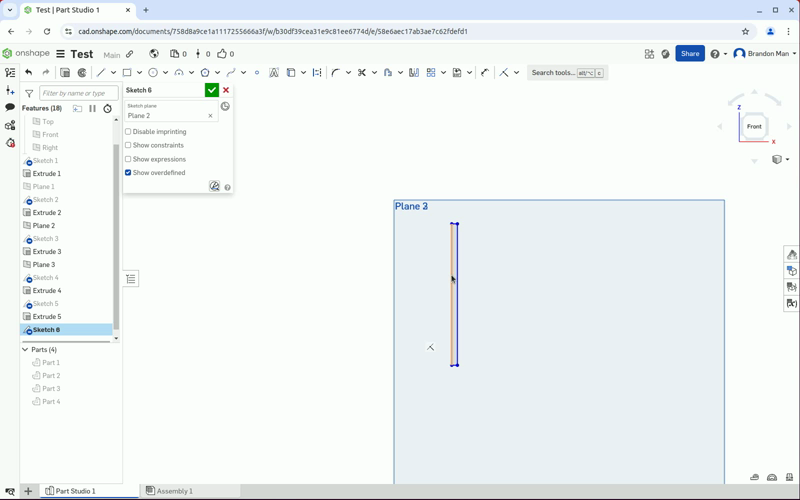
click(451, 274)
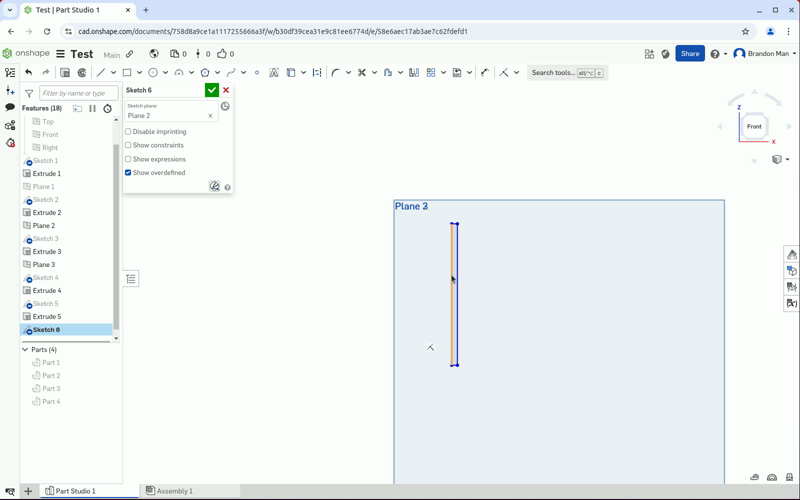
scroll(-6)
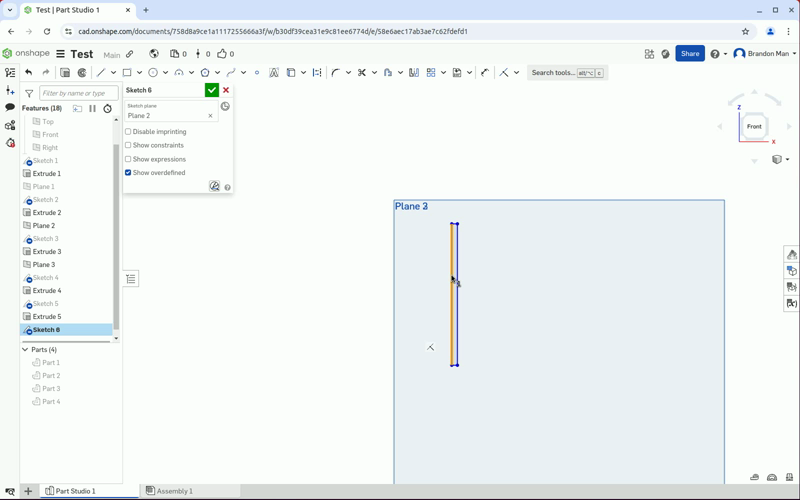
scroll(-6)
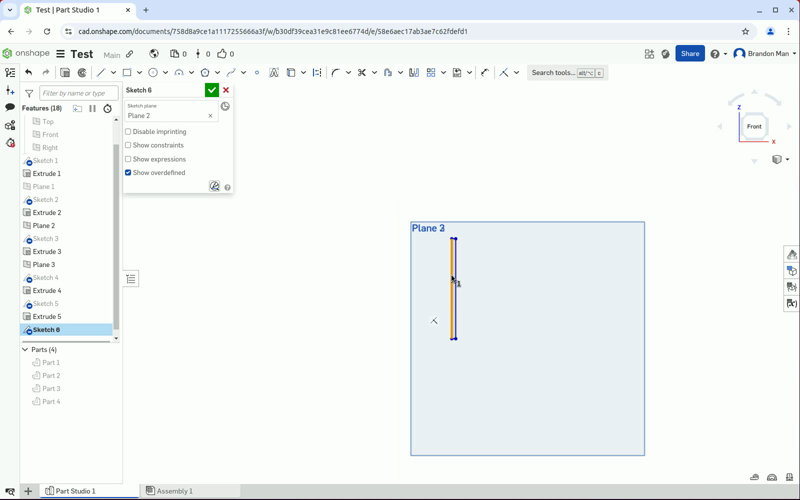
scroll(-6)
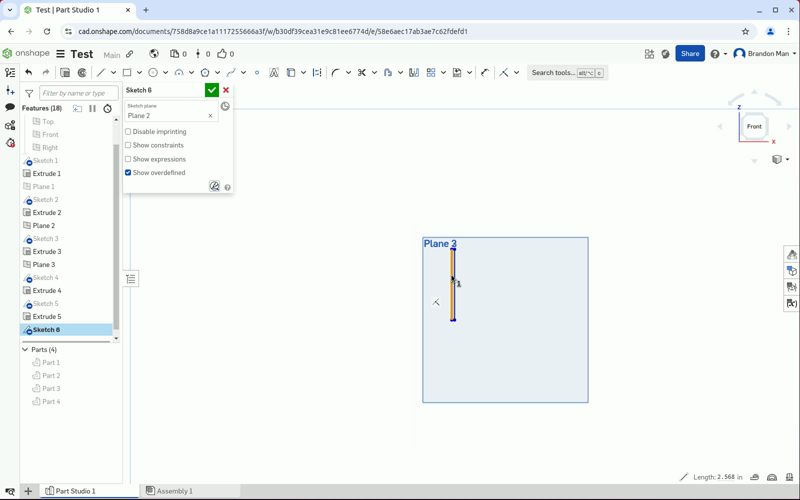
scroll(-6)
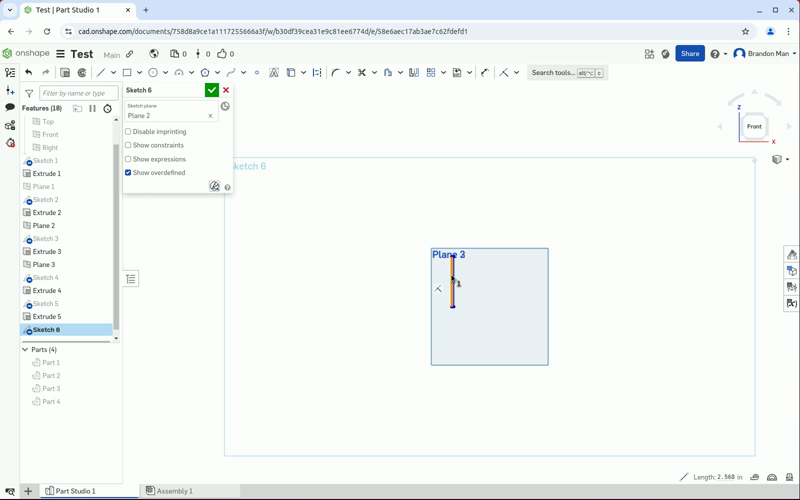
scroll(-6)
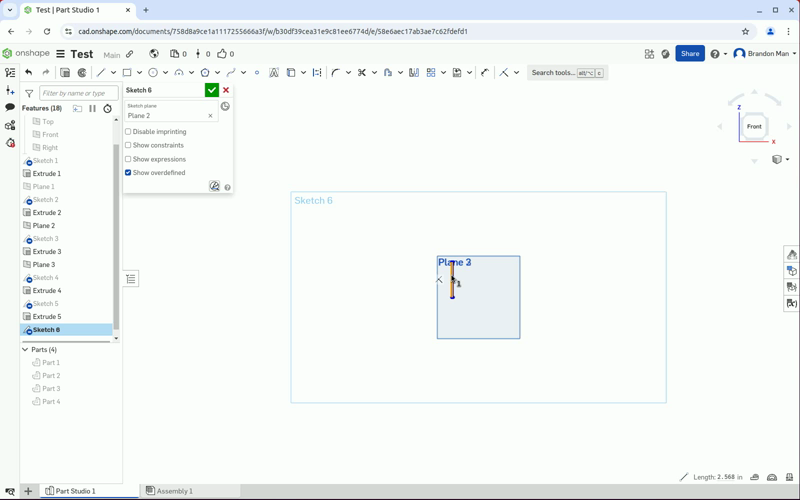
scroll(-6)
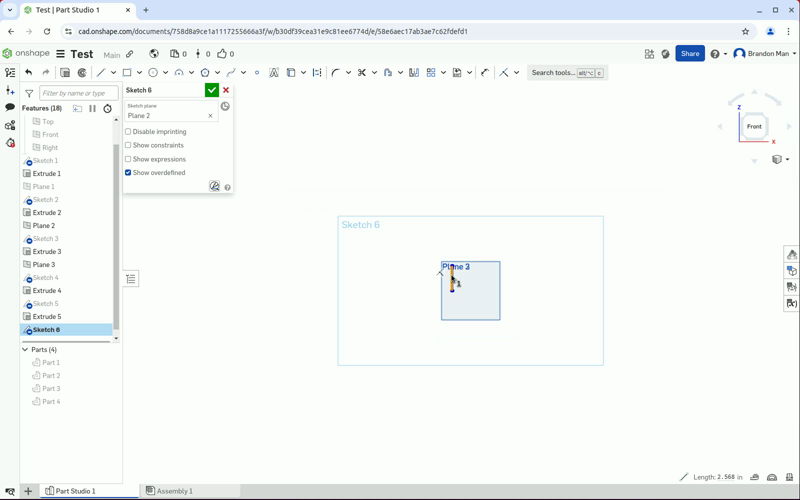
scroll(-6)
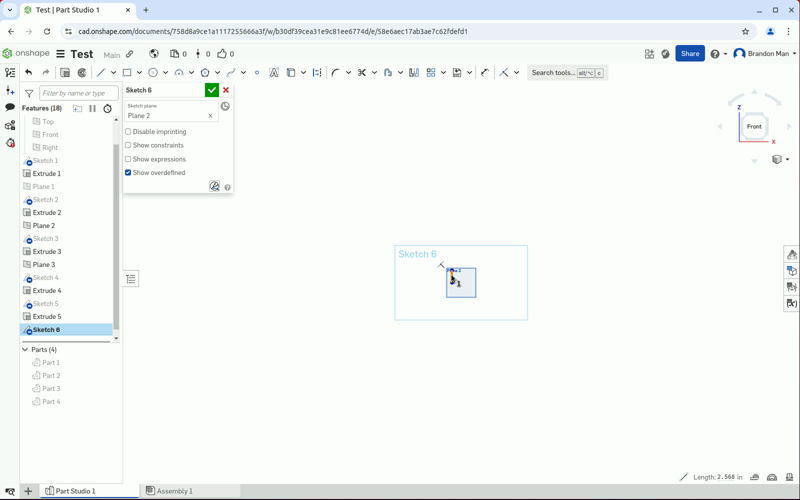
mouse_move(73, 352)
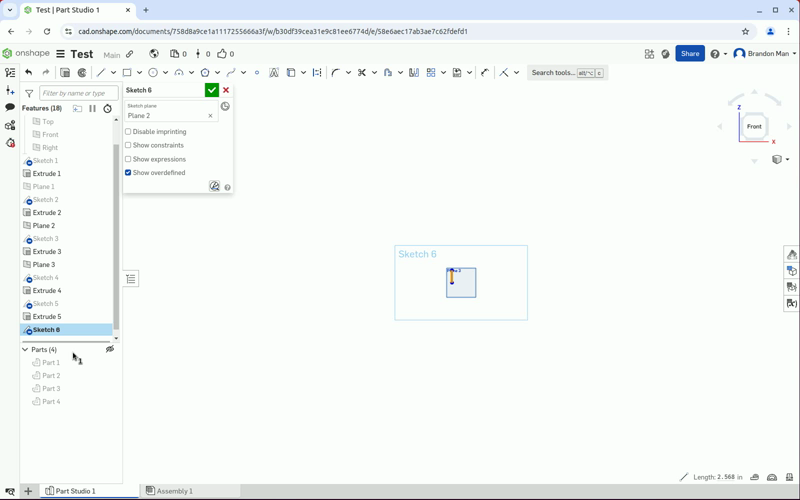
key(shift+y)
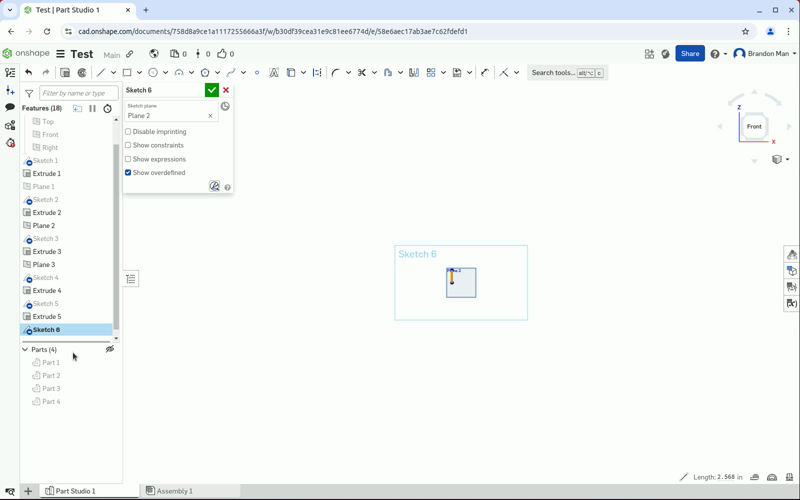
key(shift+e)
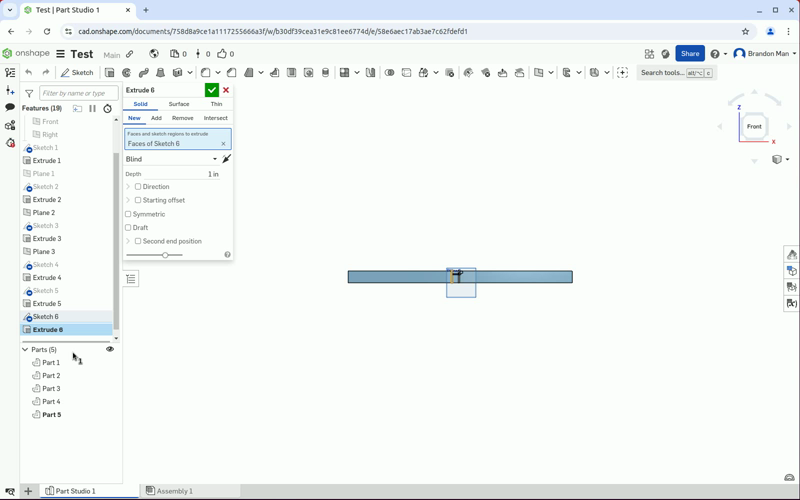
mouse_move(143, 106)
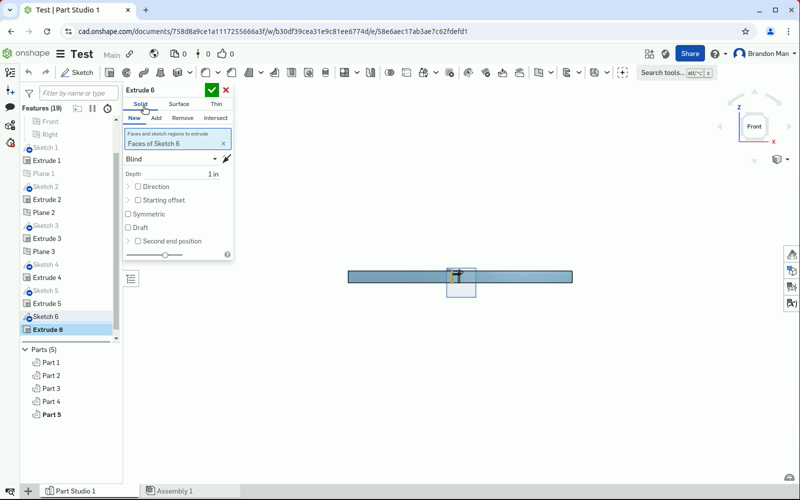
click(143, 106)
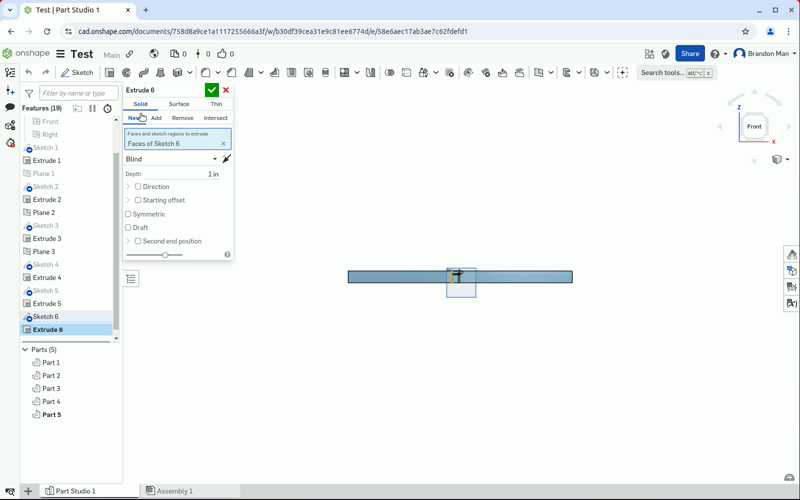
mouse_move(137, 120)
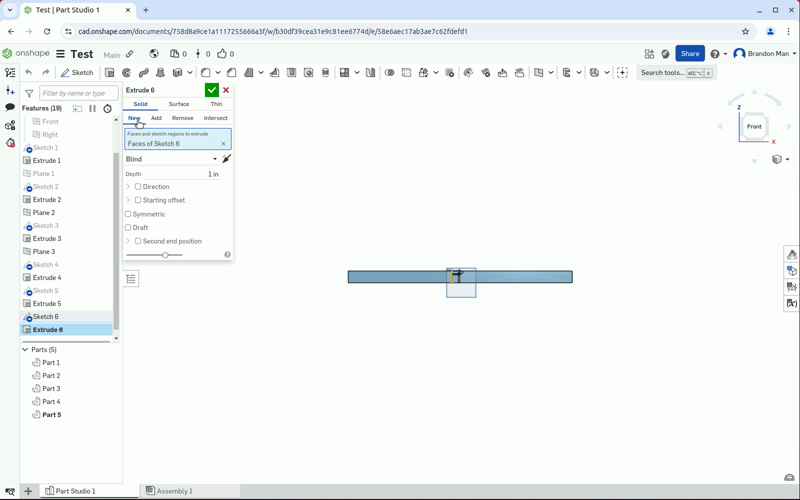
click(137, 120)
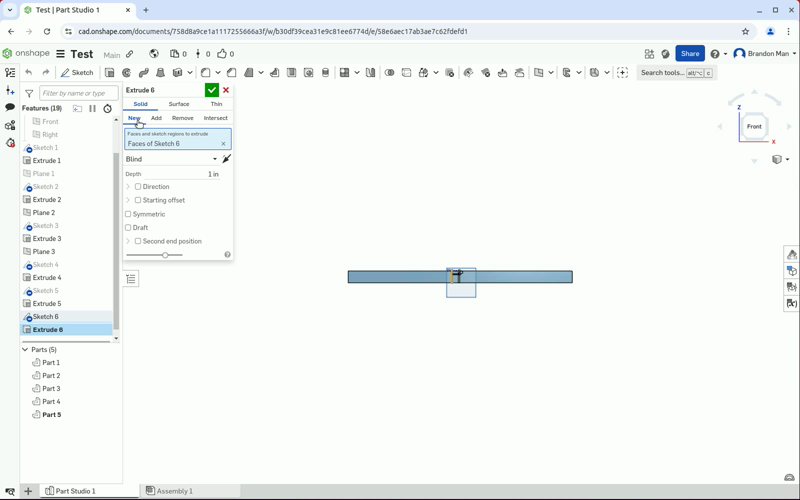
key(tab, 4)
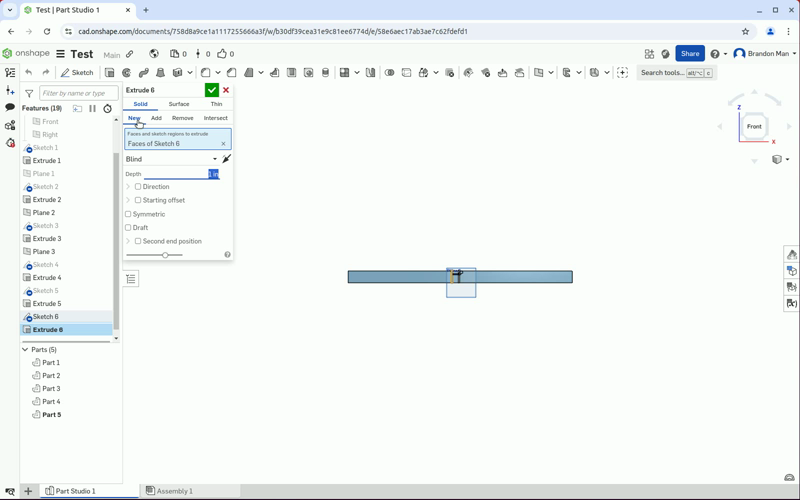
text(0.241)
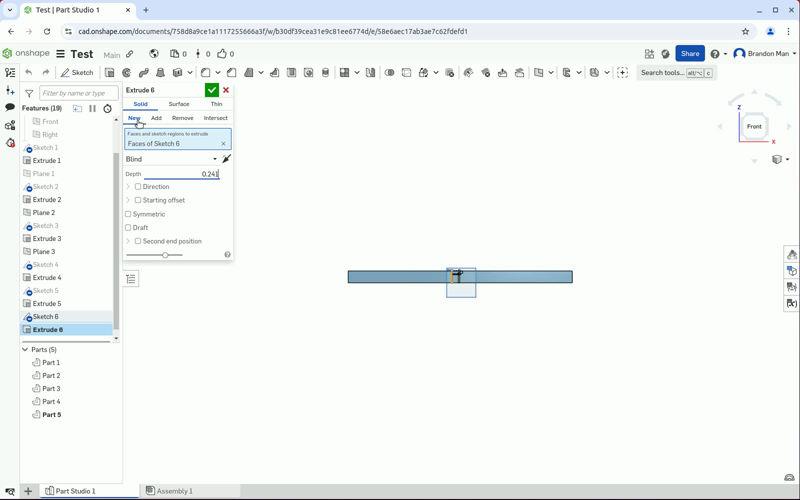
key(enter)
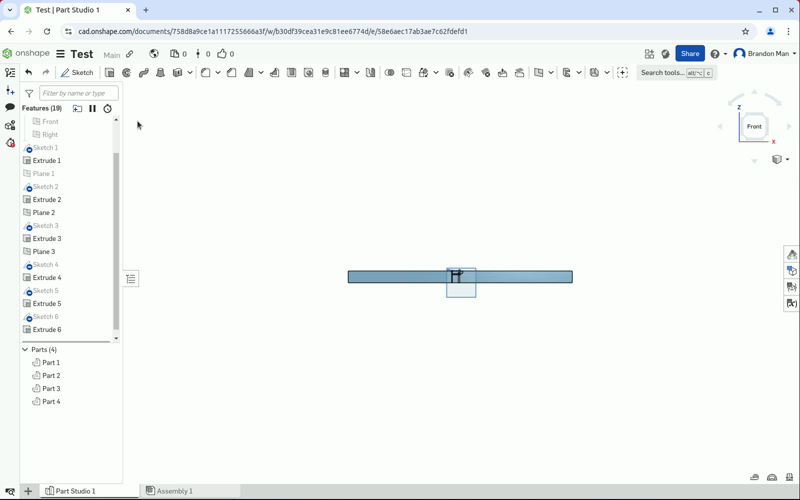
key(shift+h)
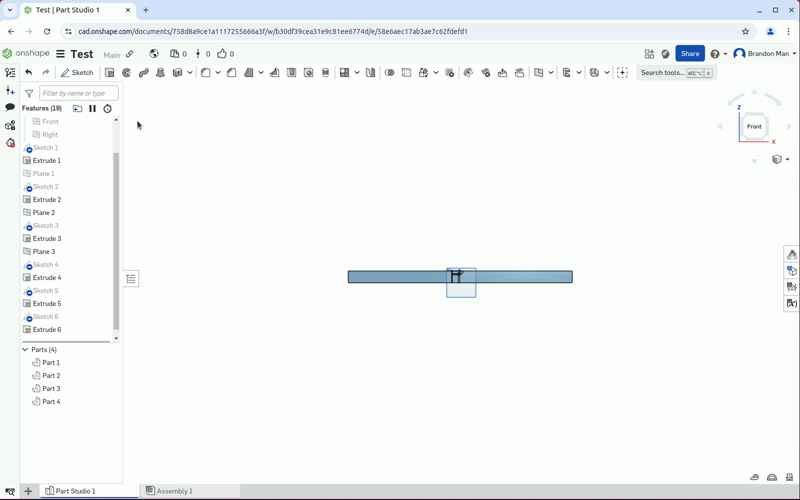
key(shift+h)
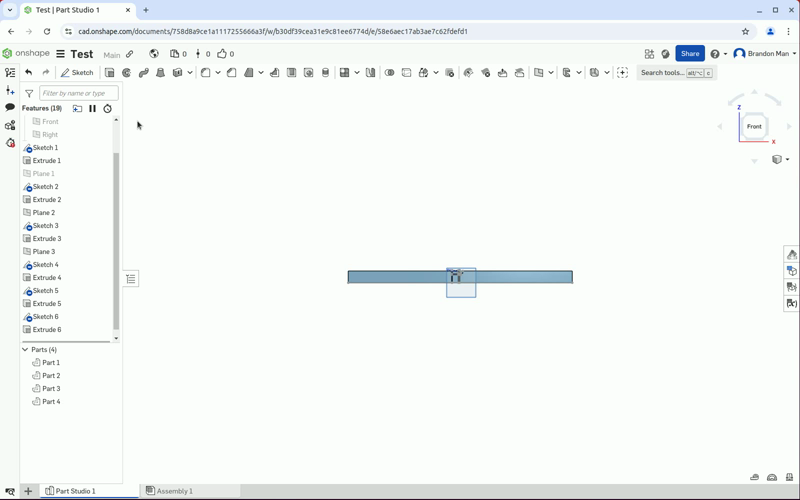
key(shift+7)
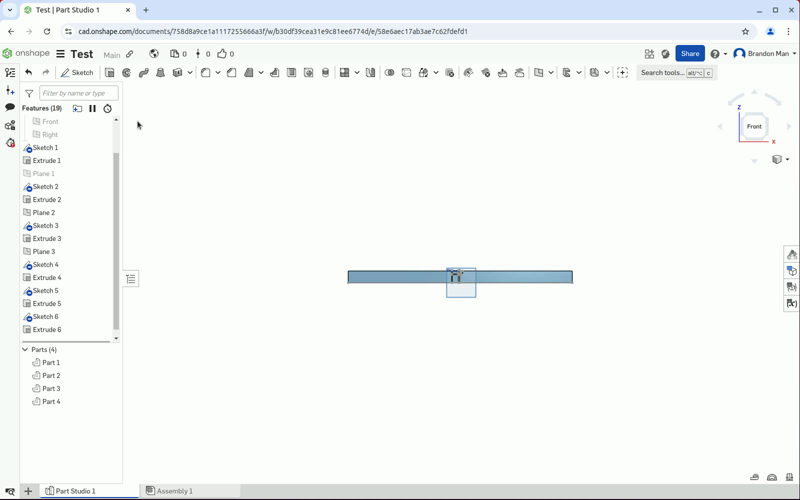
key(left, 2)
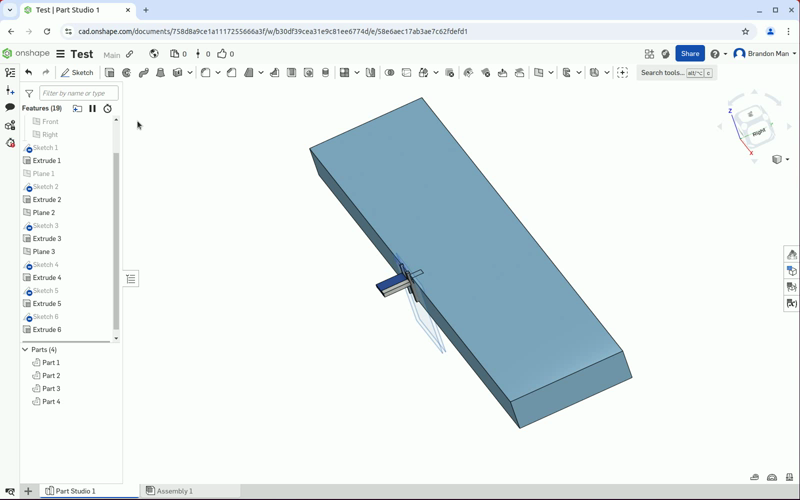
key(down, 2)
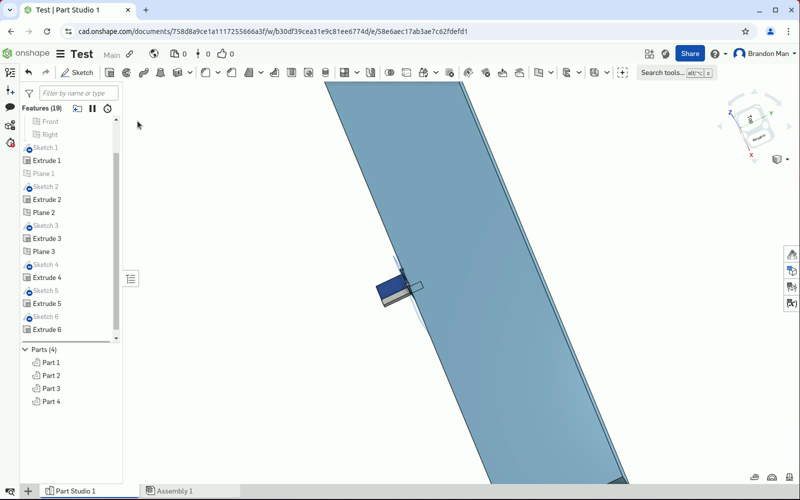
key(up, 2)
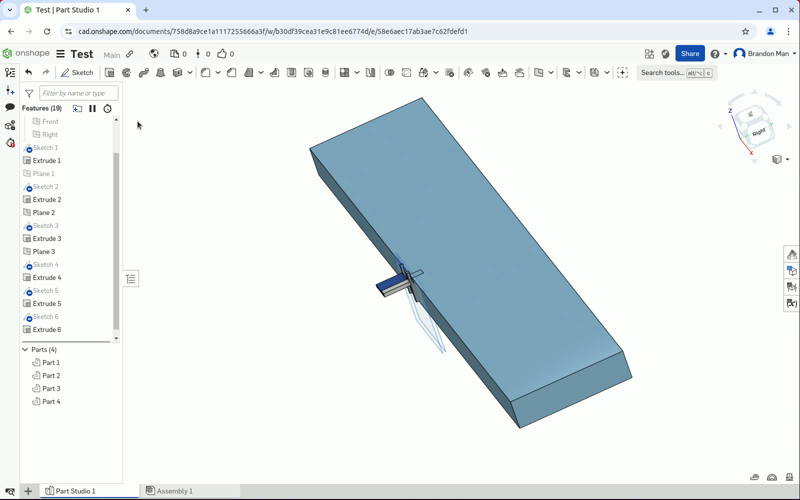
key(right, 2)
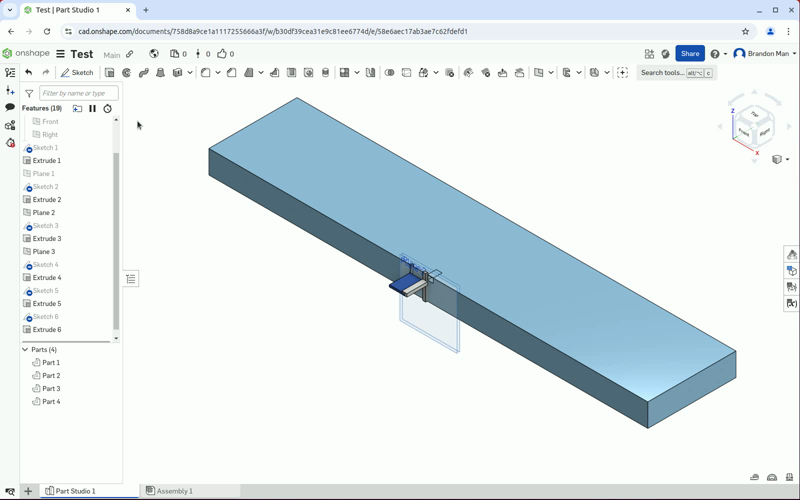
mouse_move(69, 150)
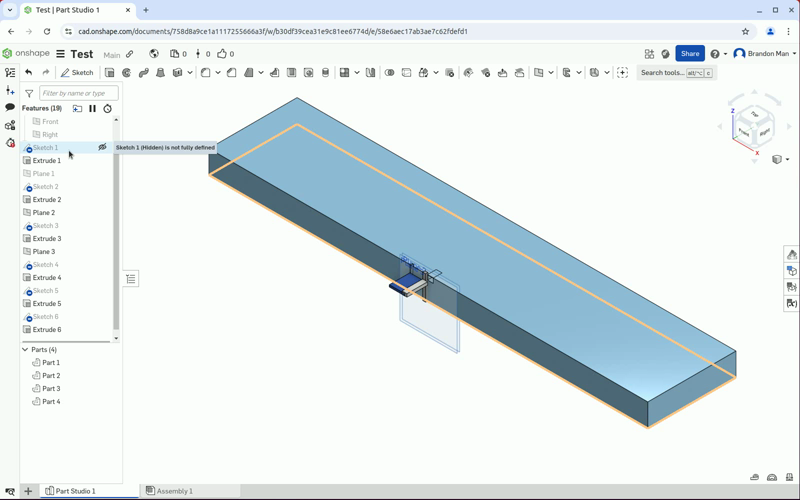
click(69, 150)